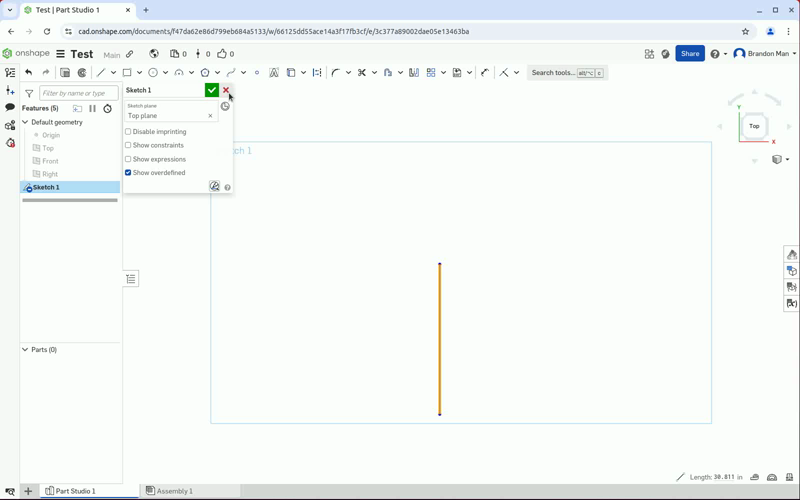
key(shift+h)
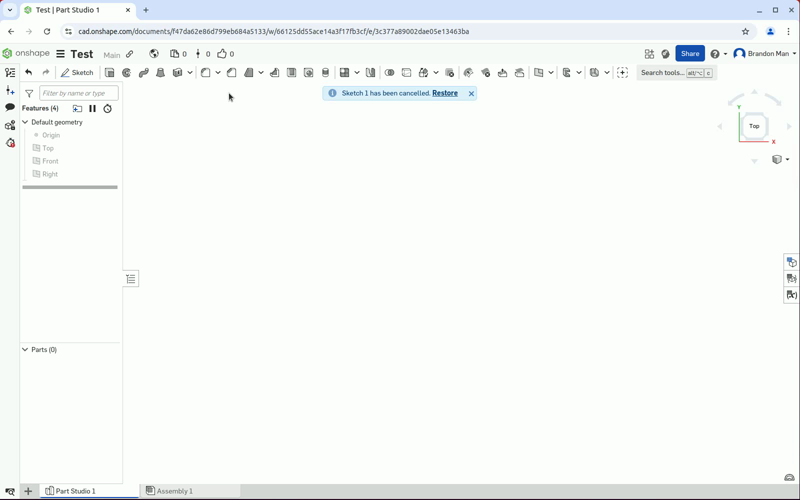
mouse_move(73, 352)
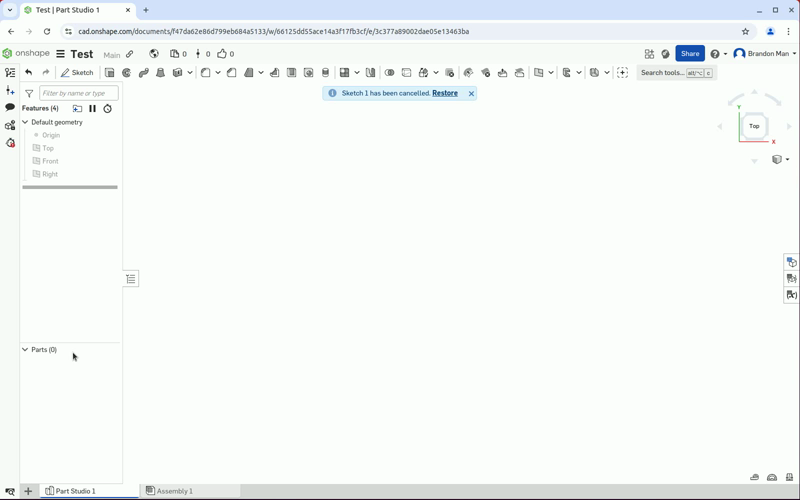
key(y)
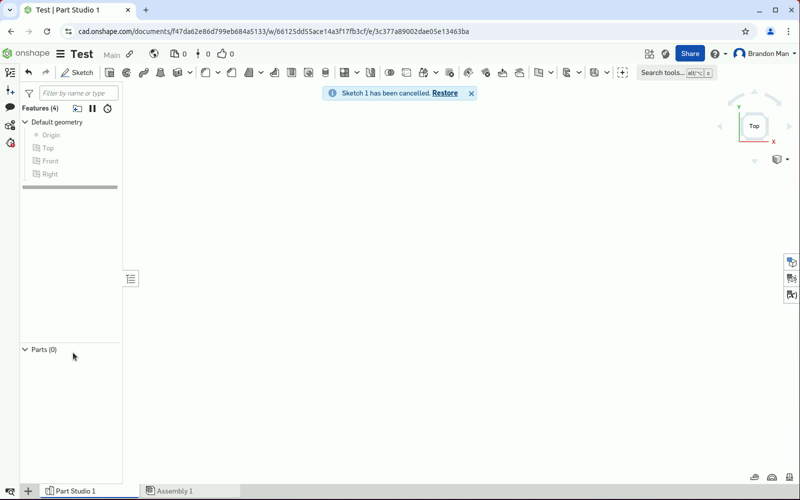
key(shift+p)
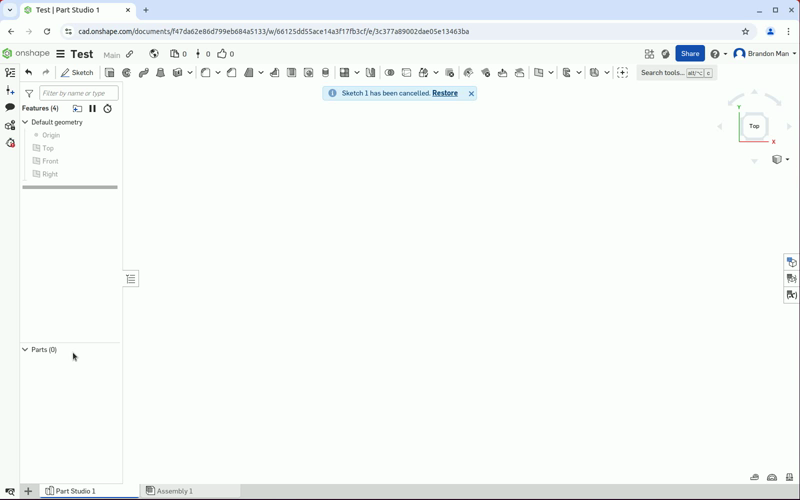
key(space)
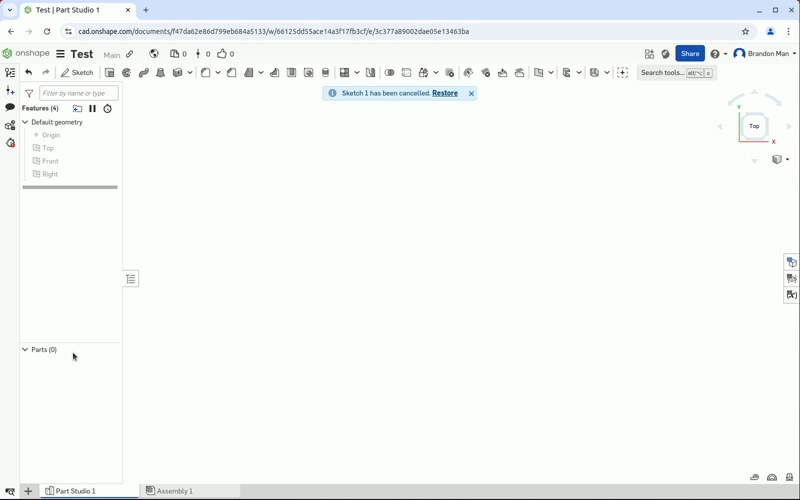
key_down(shift)
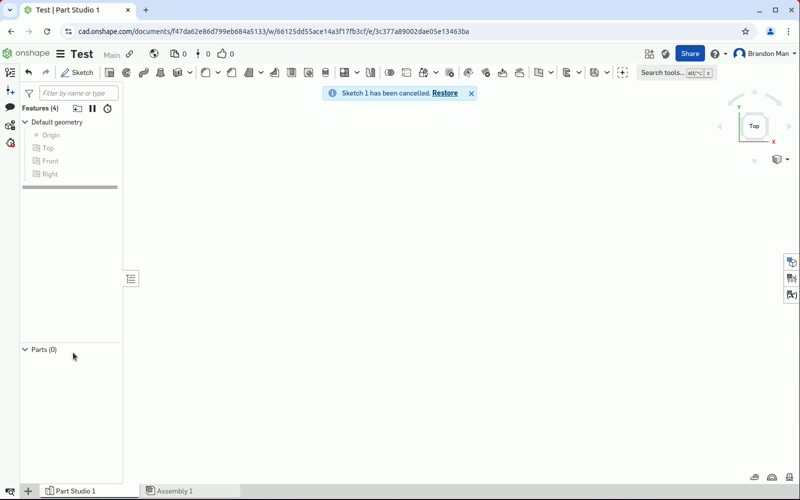
key(up)
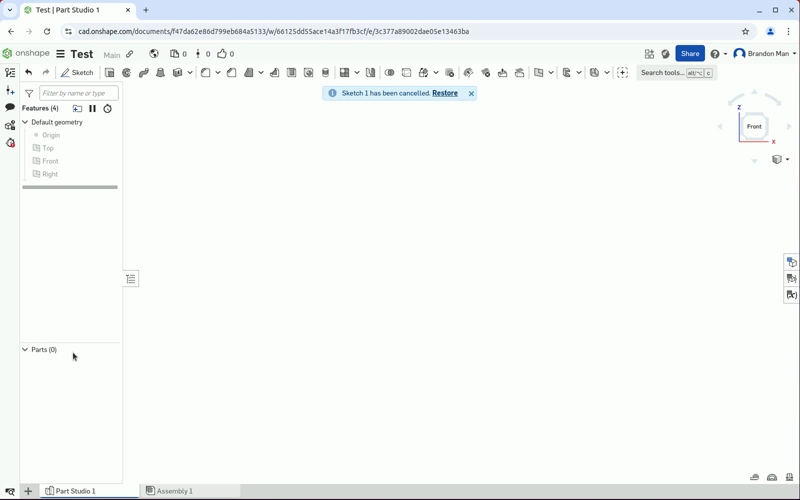
key_up(shift)
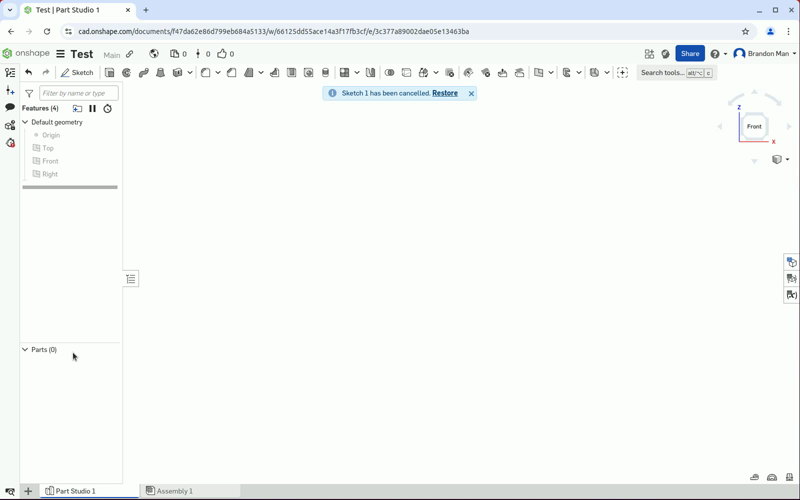
mouse_move(73, 352)
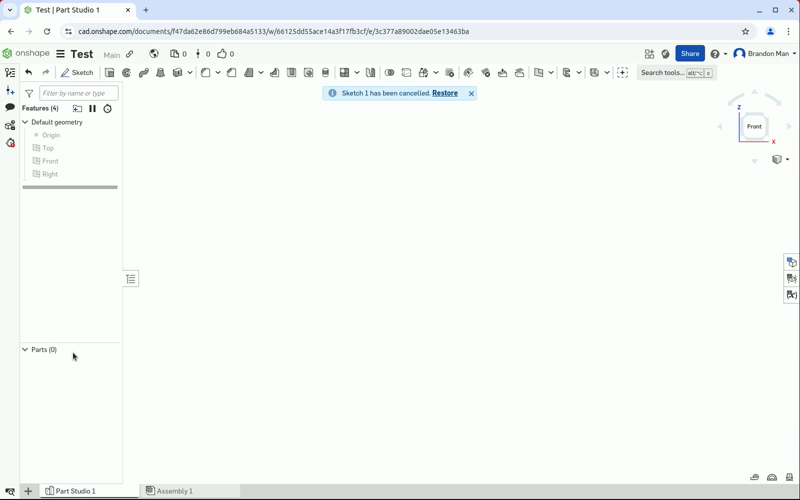
key(shift+y)
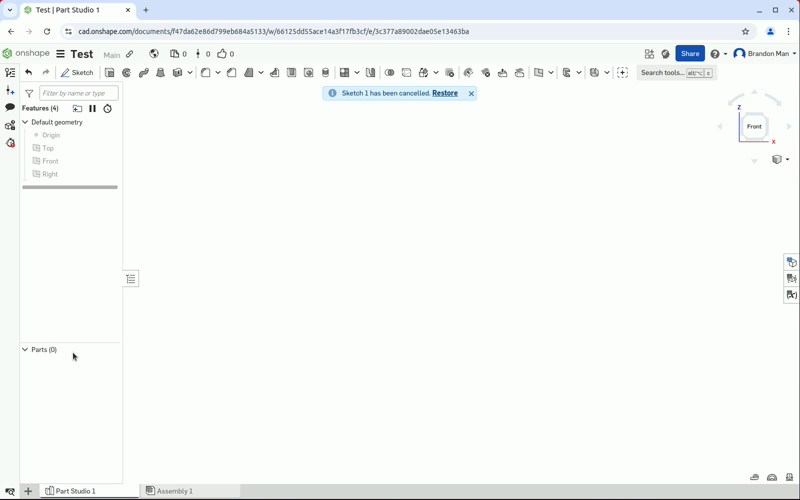
key(shift+s)
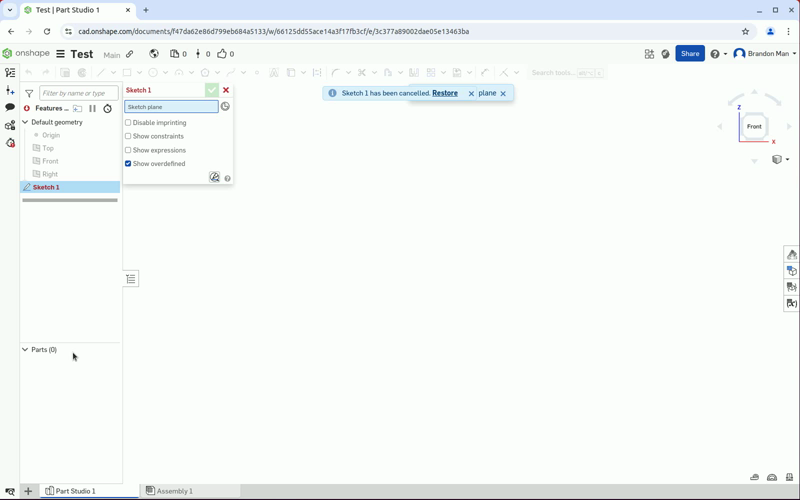
mouse_move(73, 163)
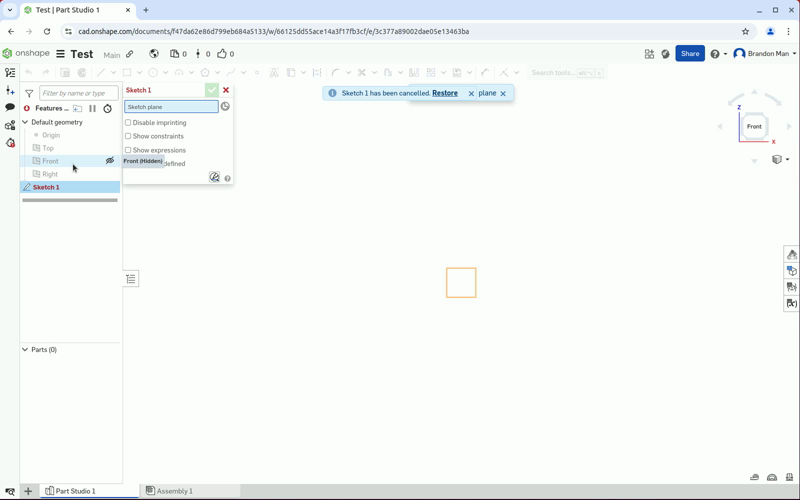
click(73, 163)
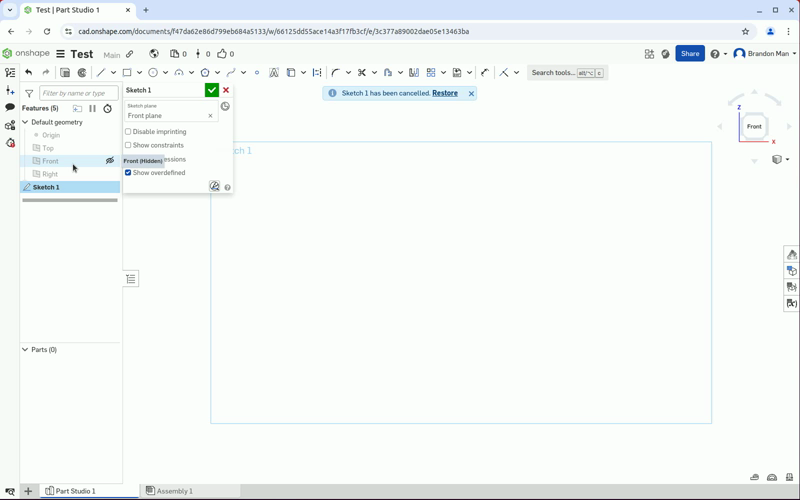
mouse_move(73, 352)
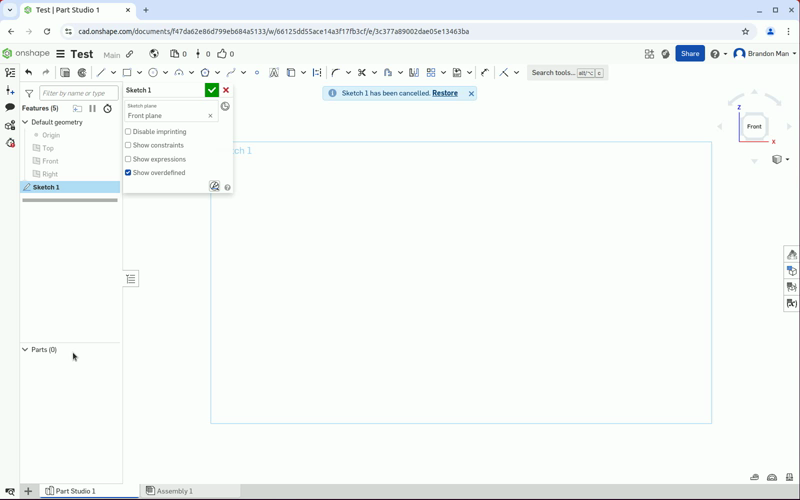
key(y)
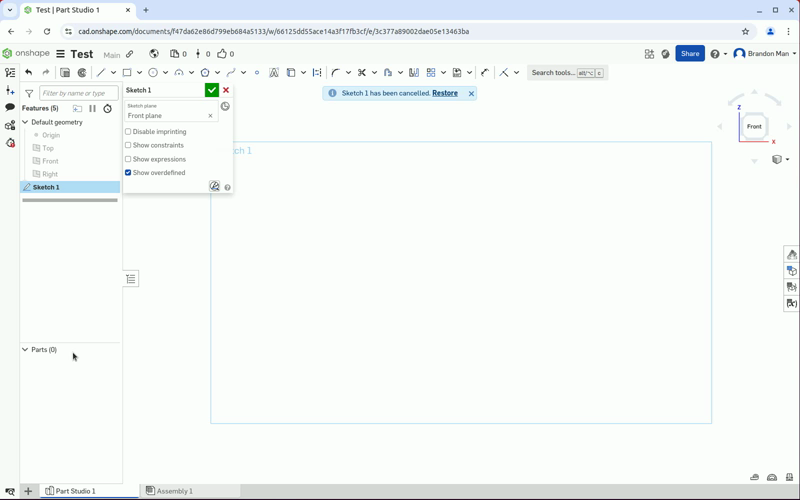
key(a)
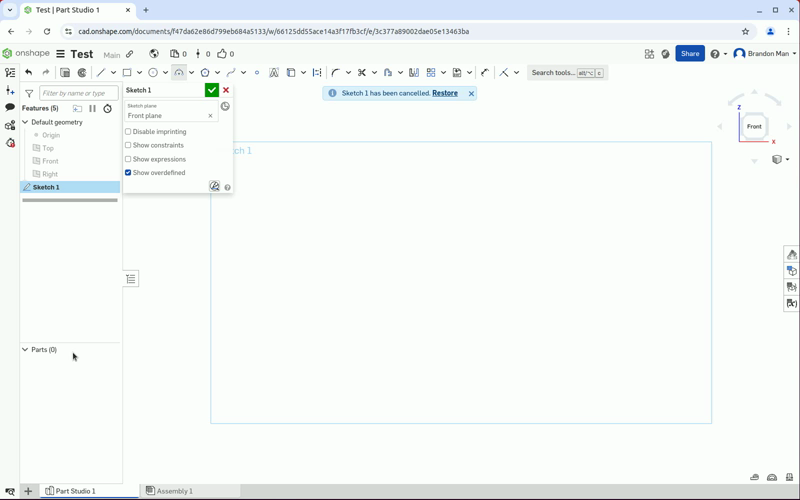
key_down(shift)
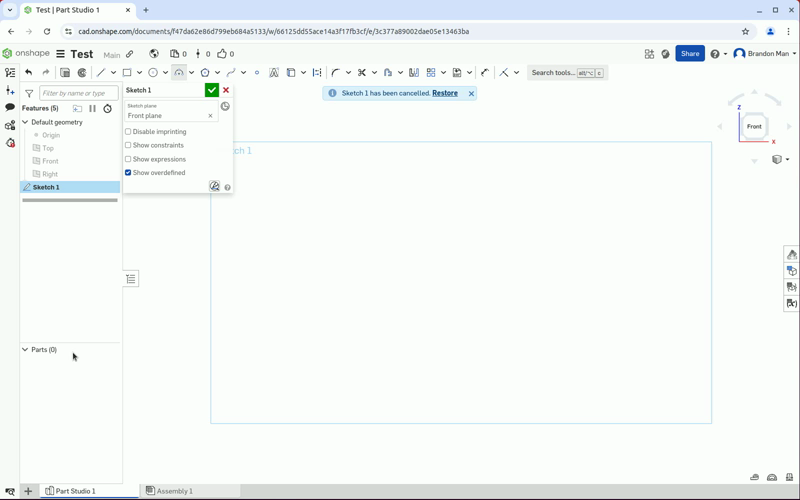
mouse_move(440, 328)
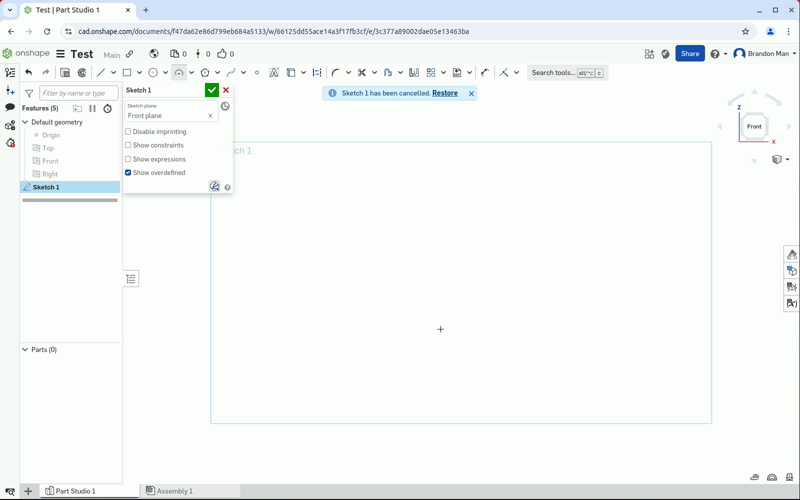
click(440, 328)
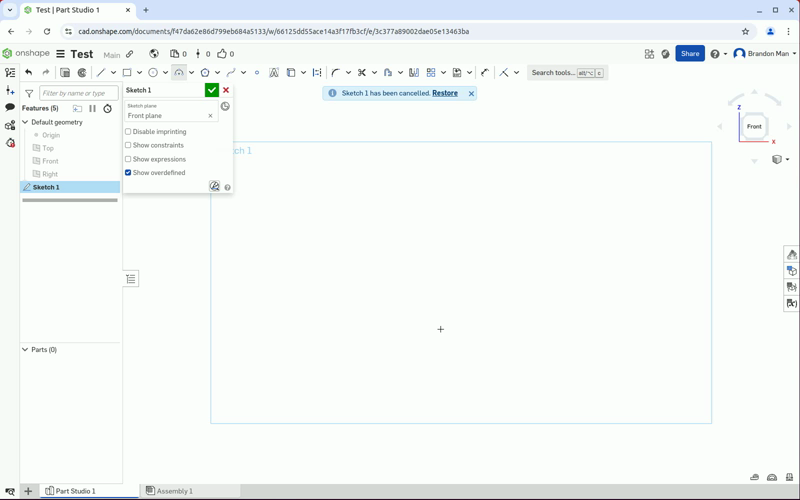
key_up(shift)
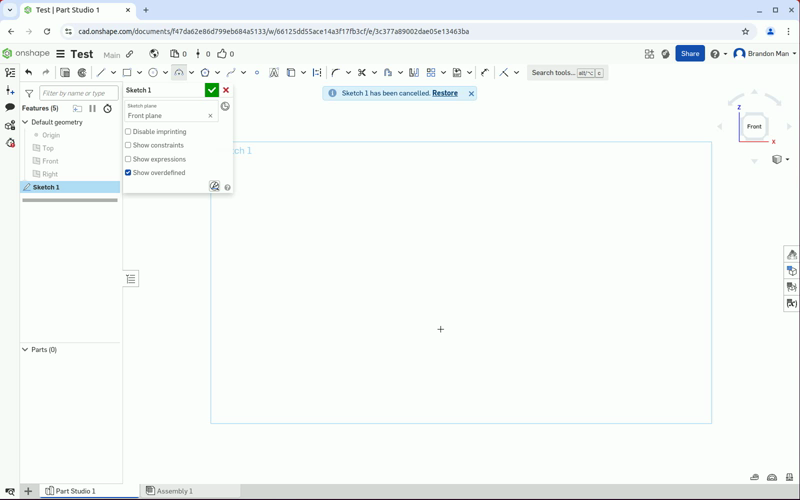
key_down(shift)
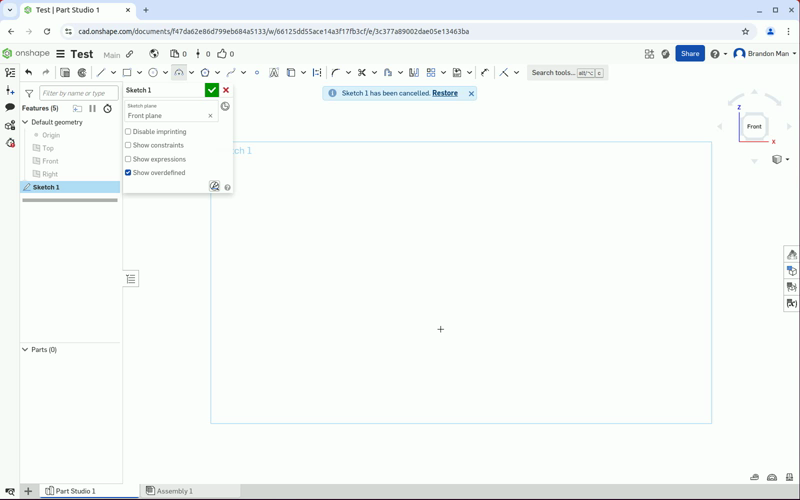
mouse_move(444, 332)
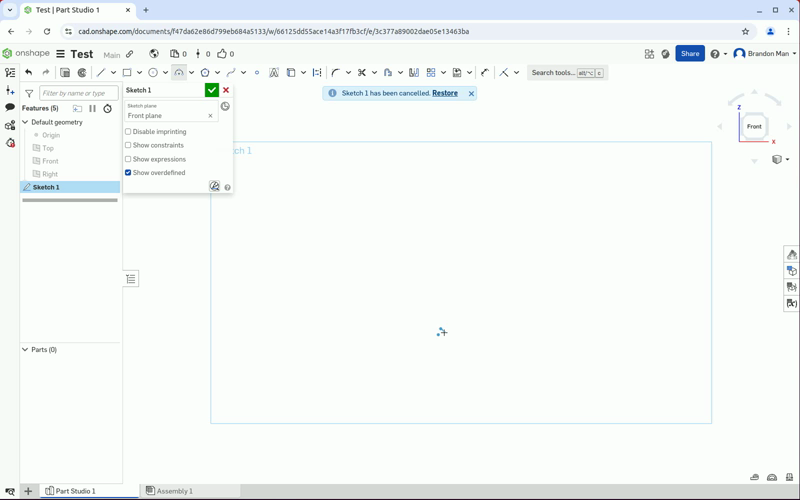
scroll(6)
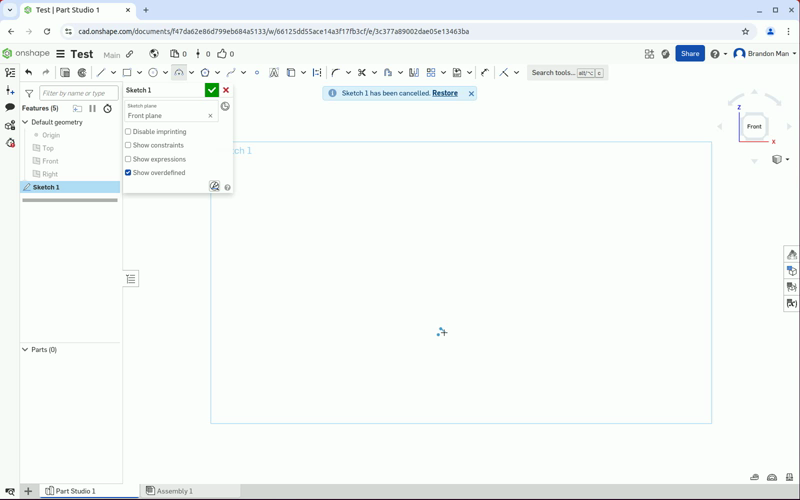
scroll(6)
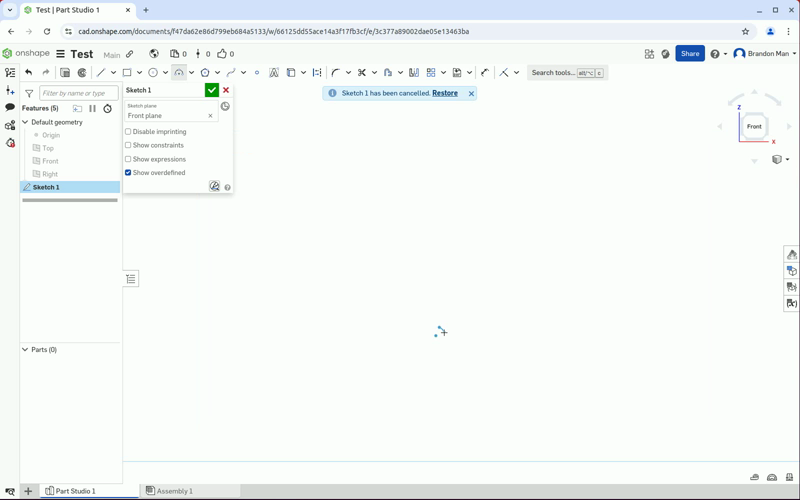
scroll(6)
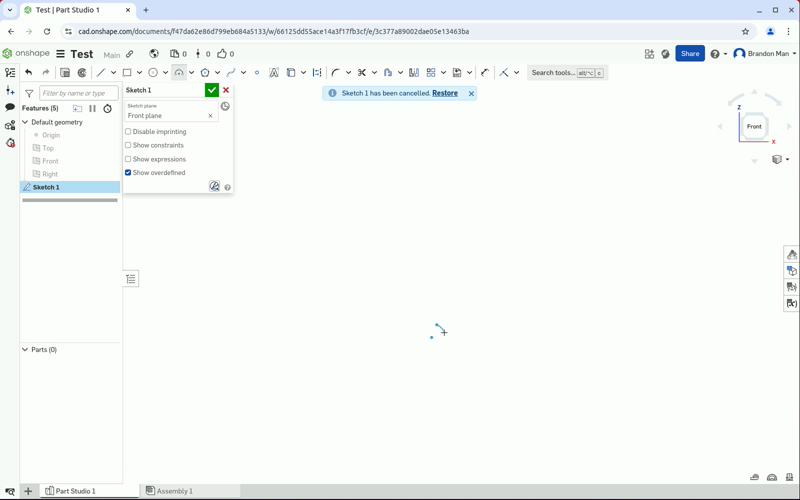
scroll(6)
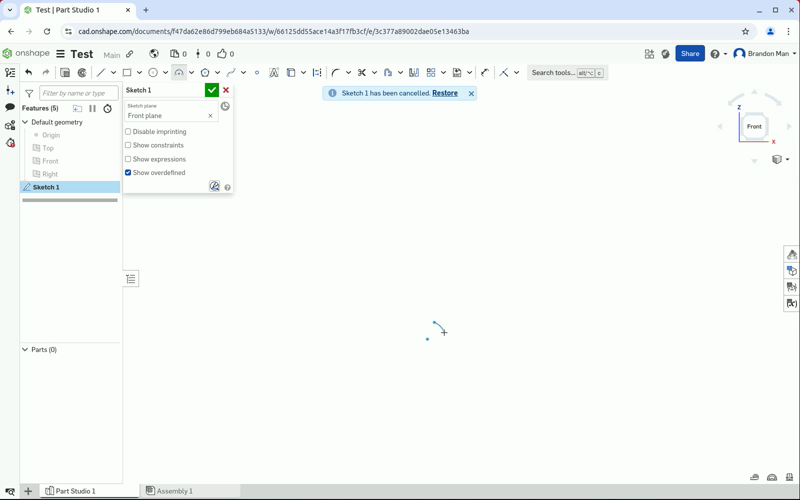
scroll(6)
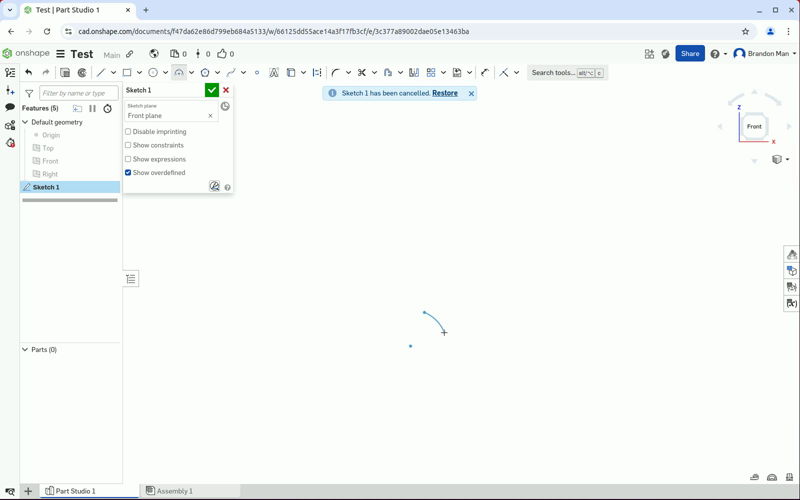
scroll(6)
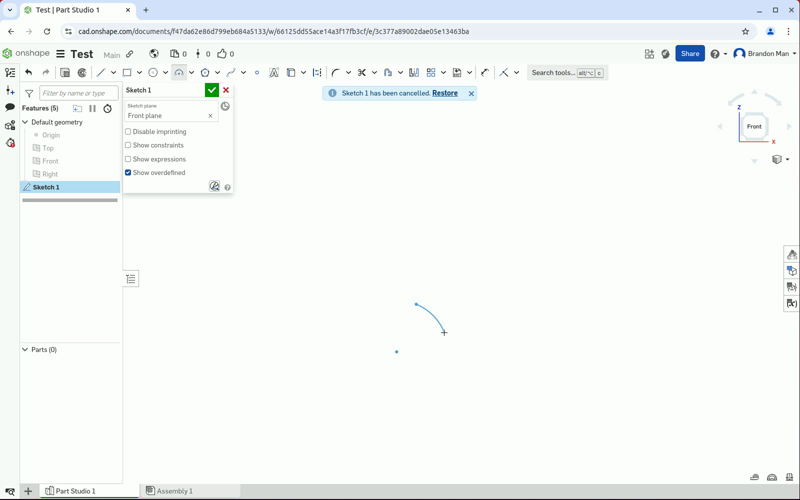
scroll(6)
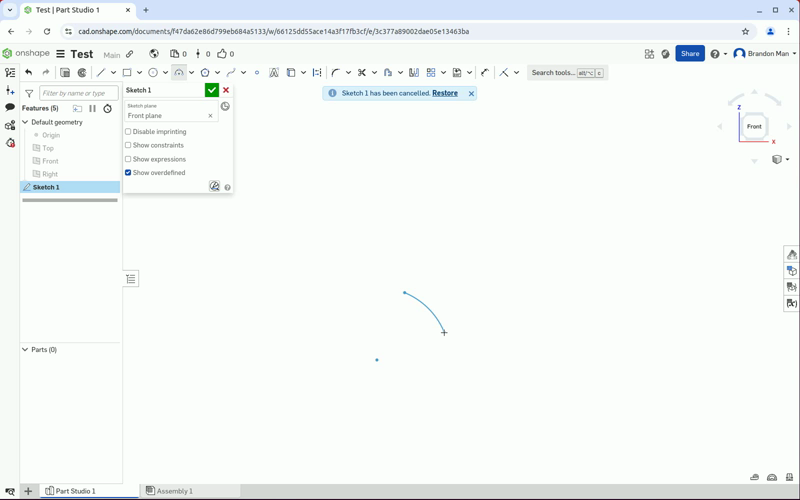
click(444, 332)
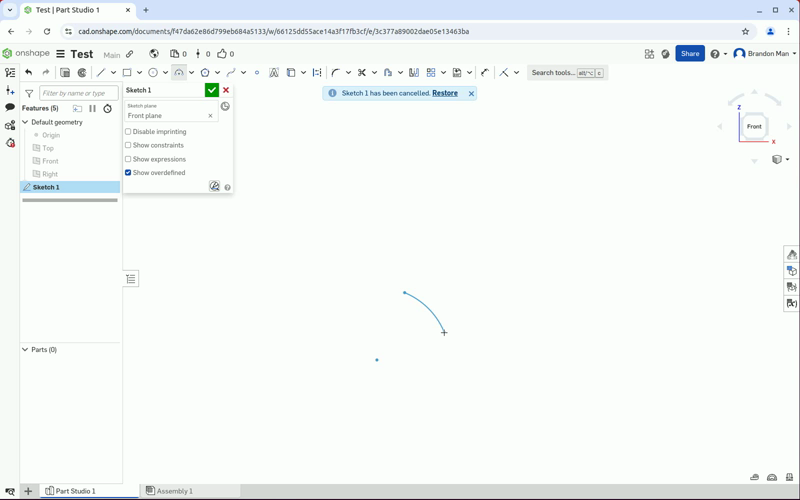
scroll(-6)
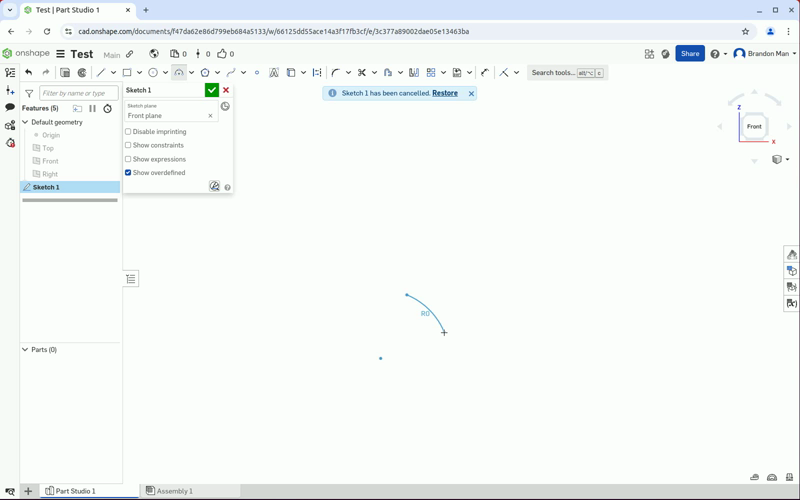
scroll(-6)
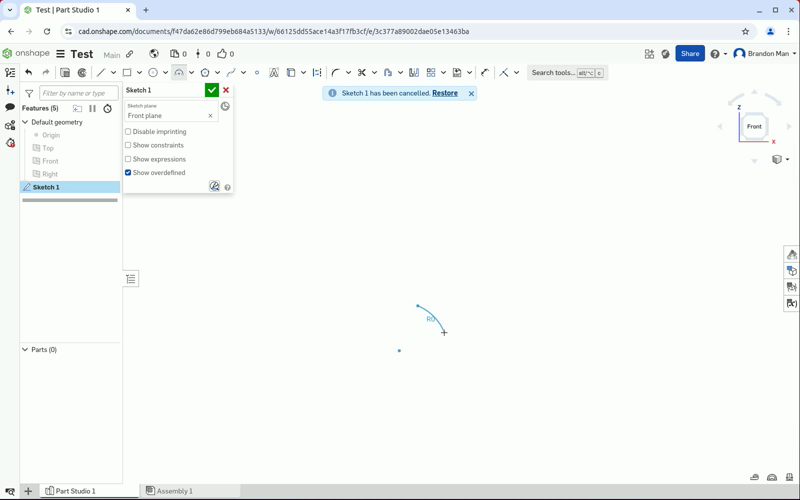
scroll(-6)
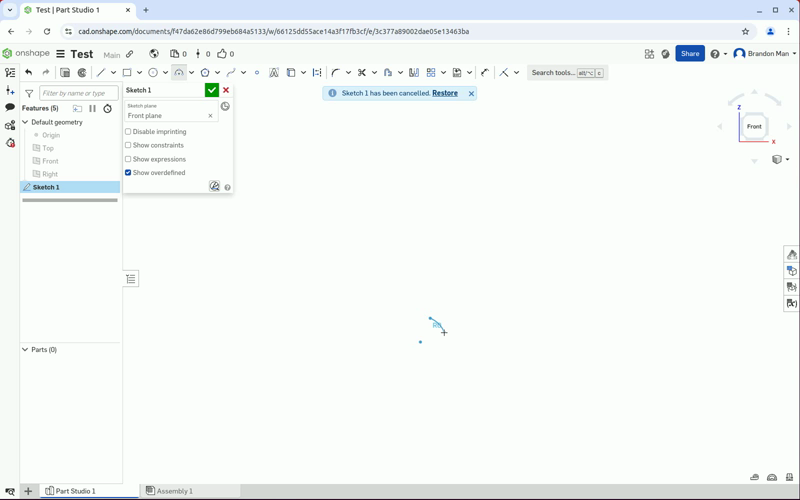
scroll(-6)
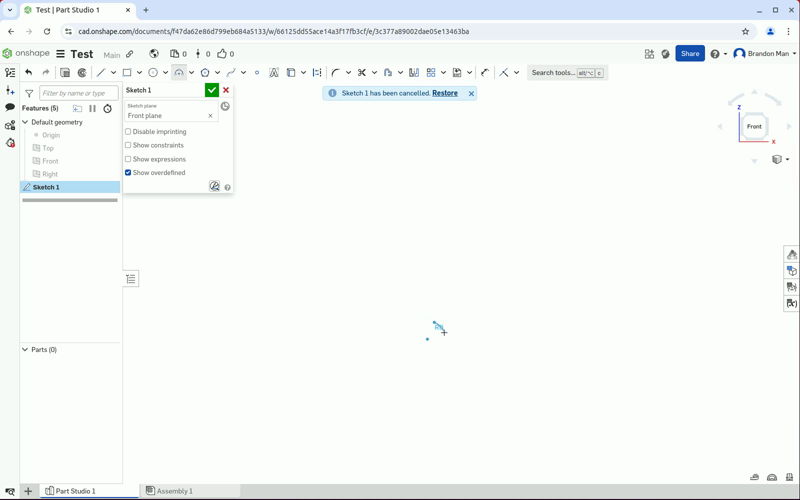
scroll(-6)
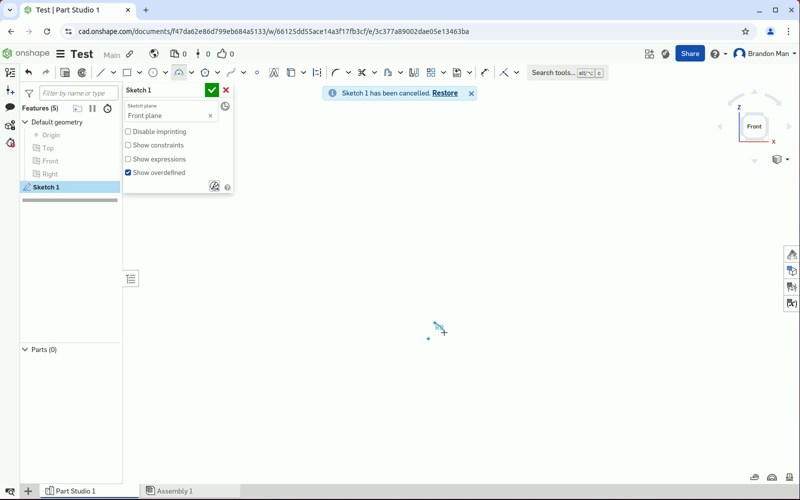
scroll(-6)
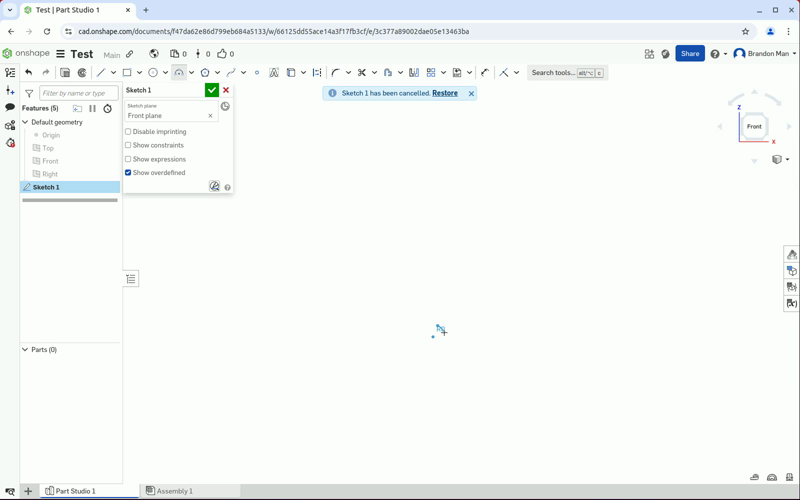
scroll(-6)
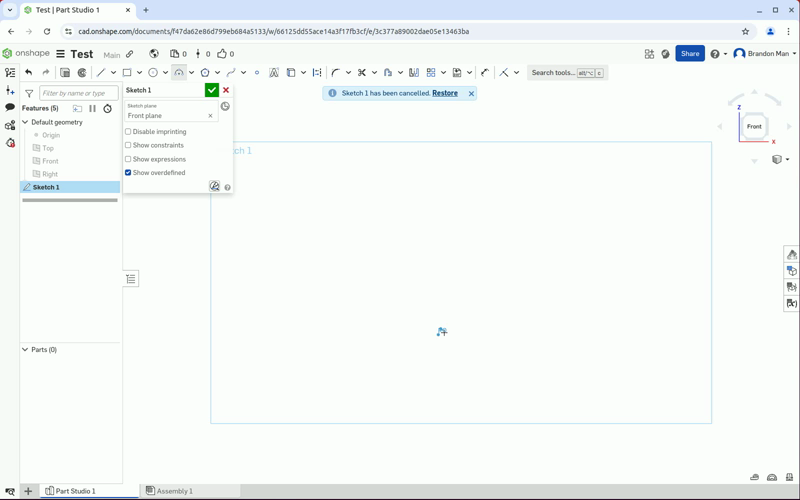
mouse_move(441, 330)
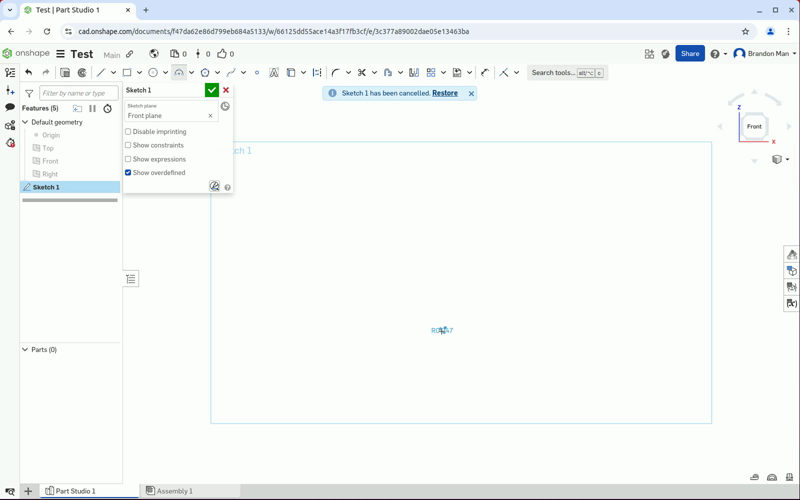
scroll(6)
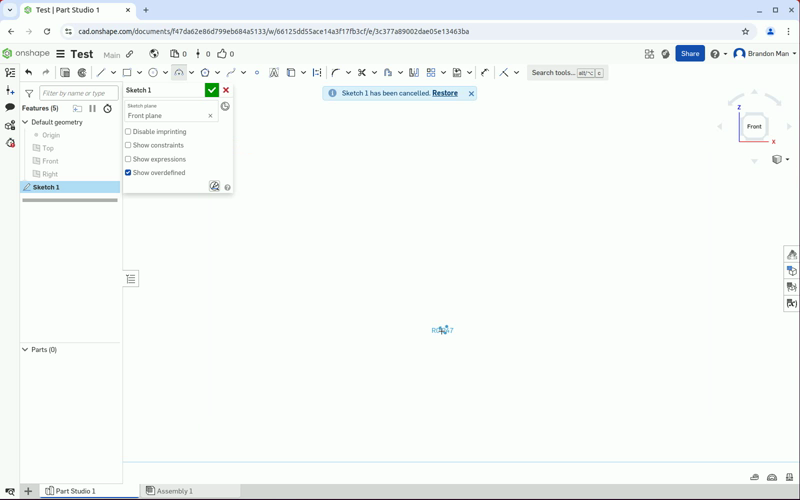
scroll(6)
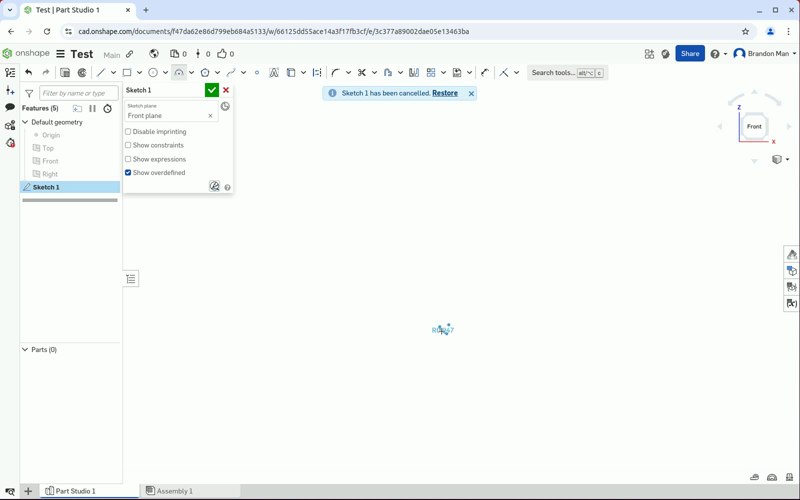
scroll(6)
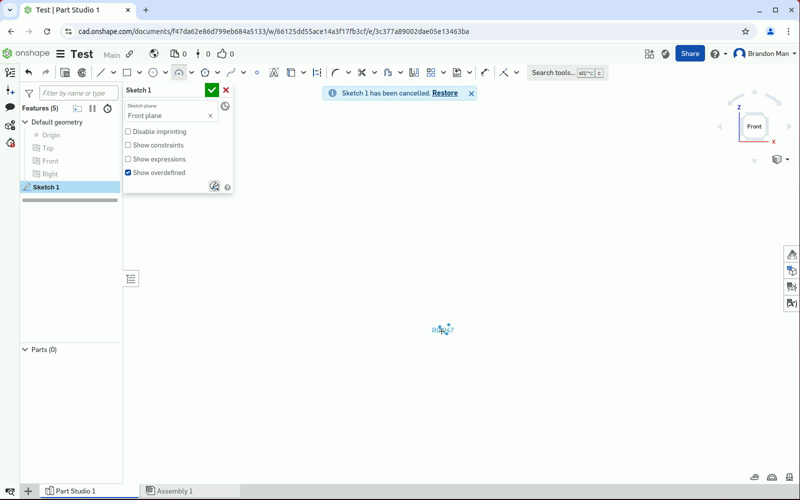
scroll(6)
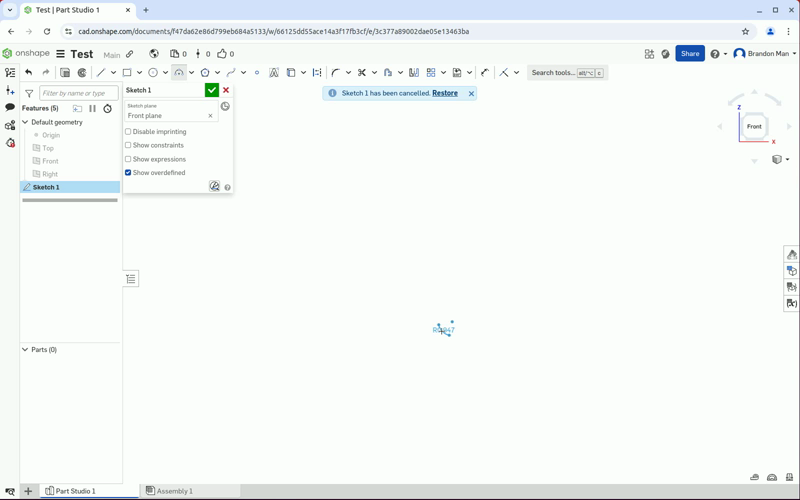
scroll(6)
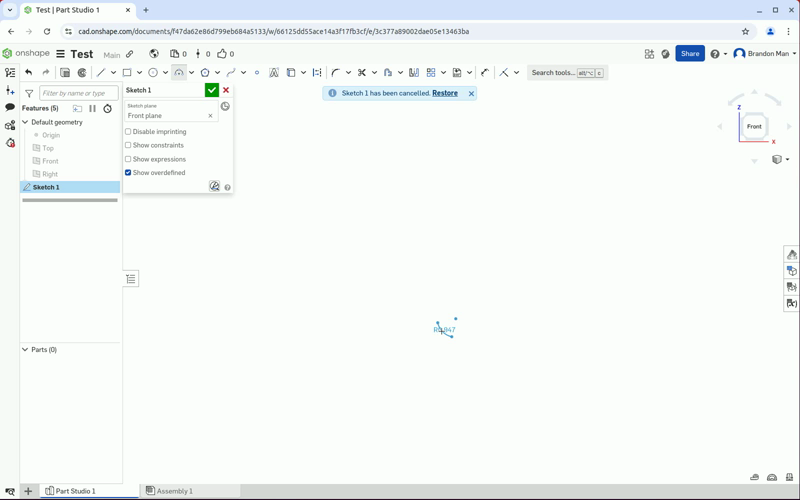
scroll(6)
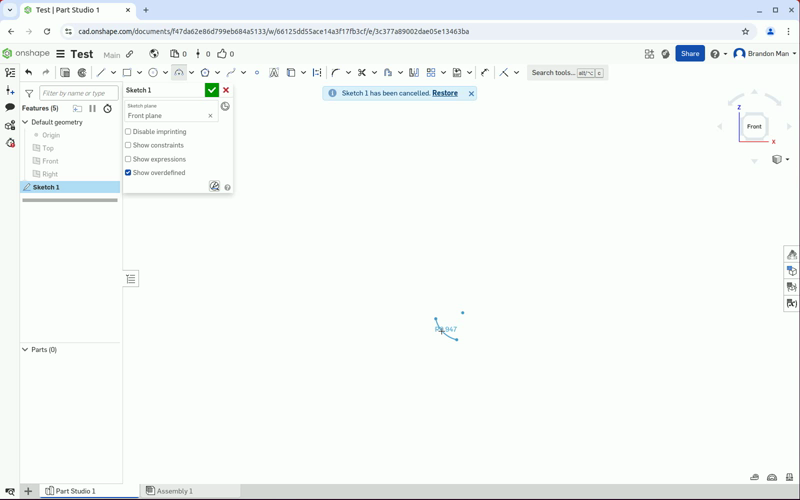
scroll(6)
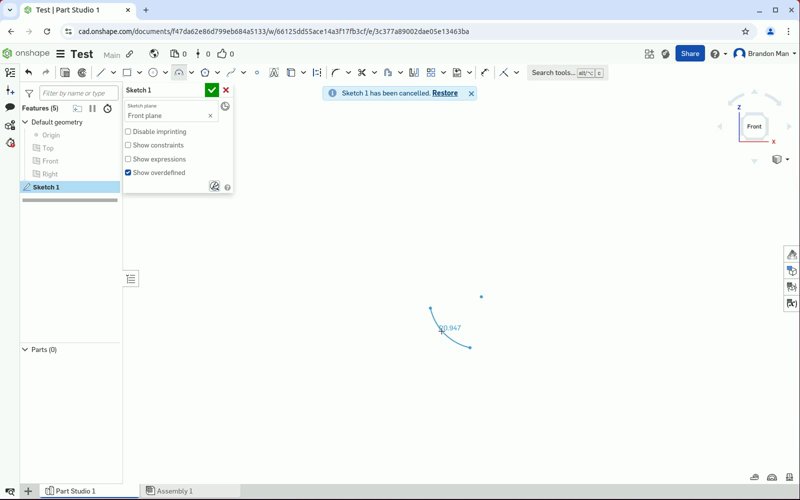
click(441, 330)
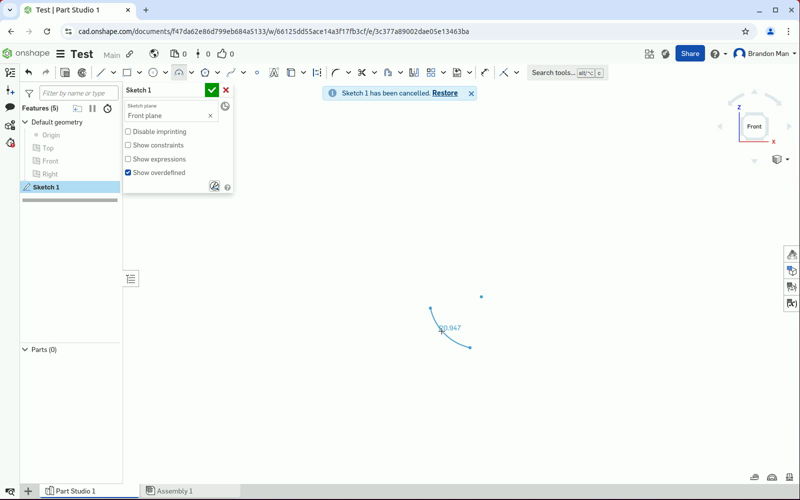
scroll(-6)
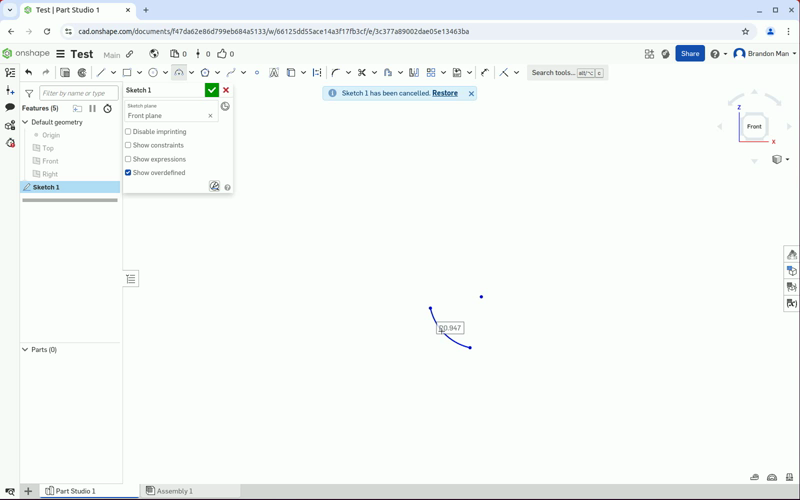
scroll(-6)
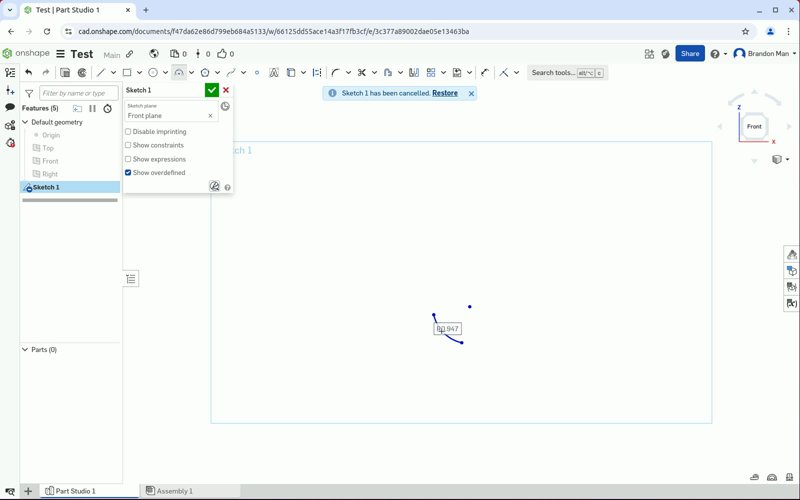
scroll(-6)
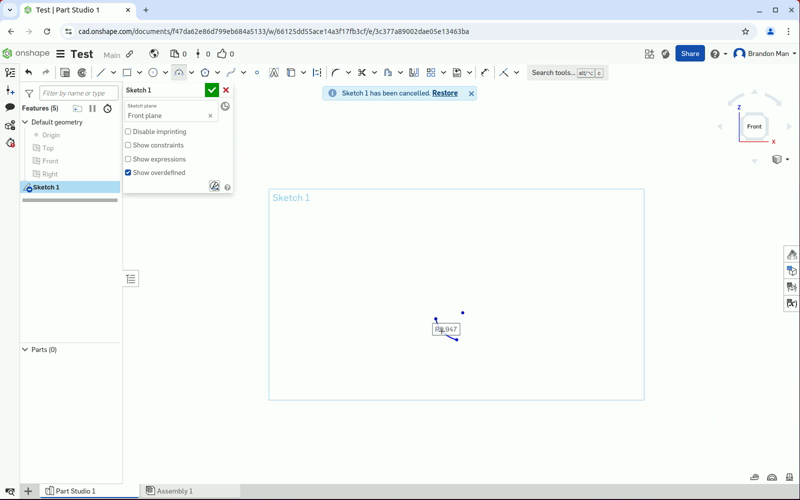
scroll(-6)
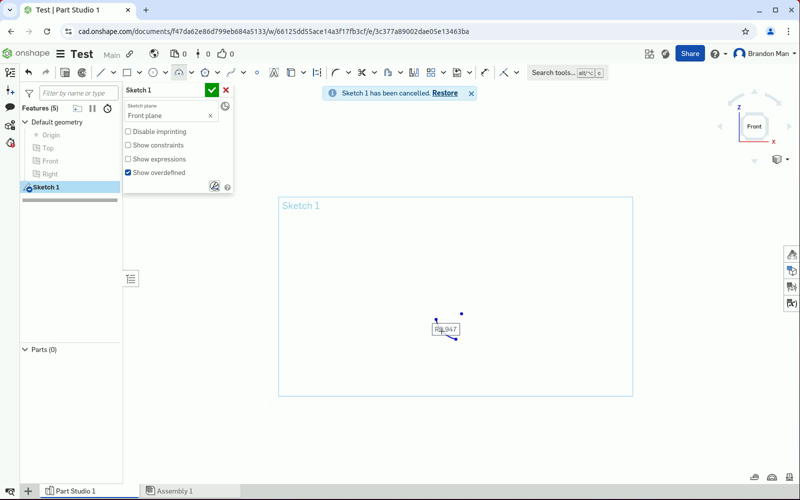
scroll(-6)
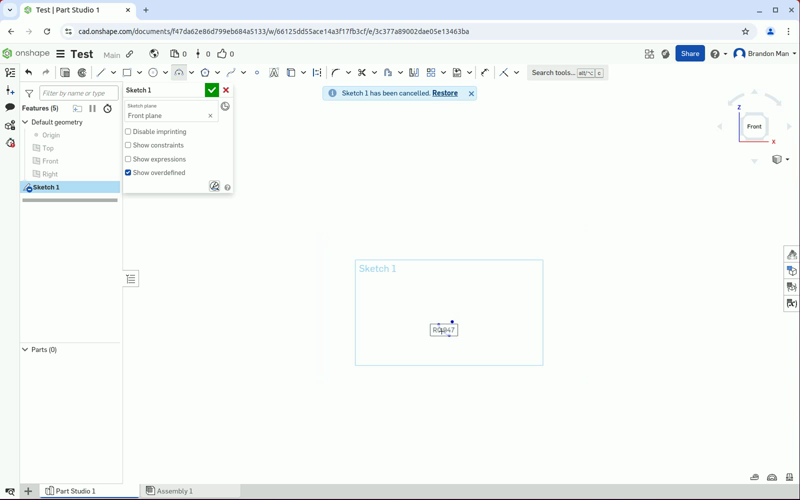
scroll(-6)
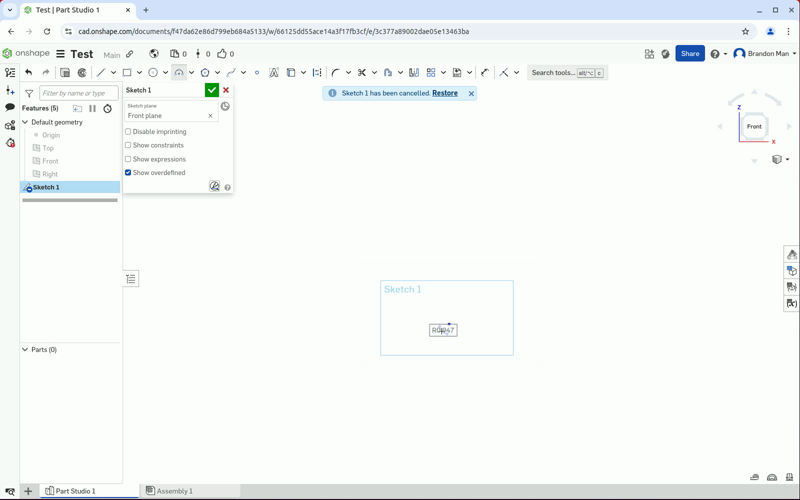
scroll(-6)
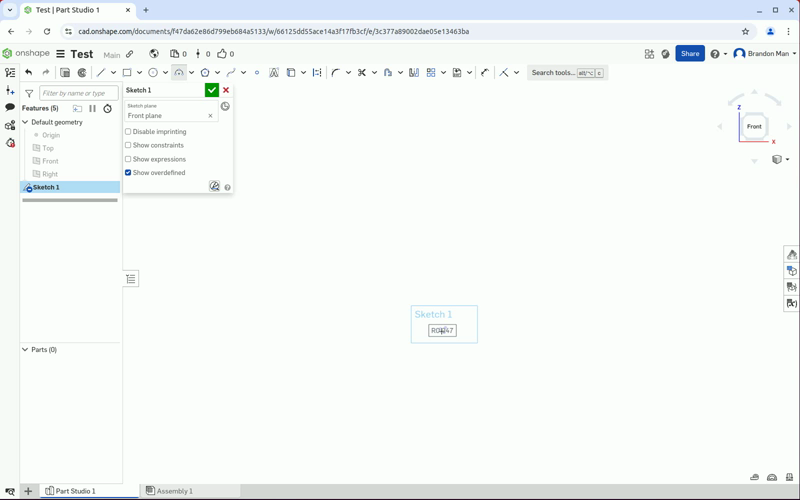
key_up(shift)
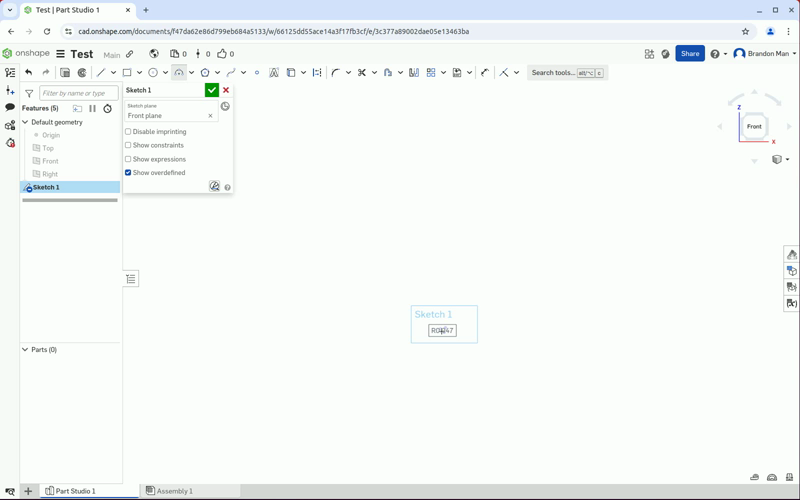
key(esc)
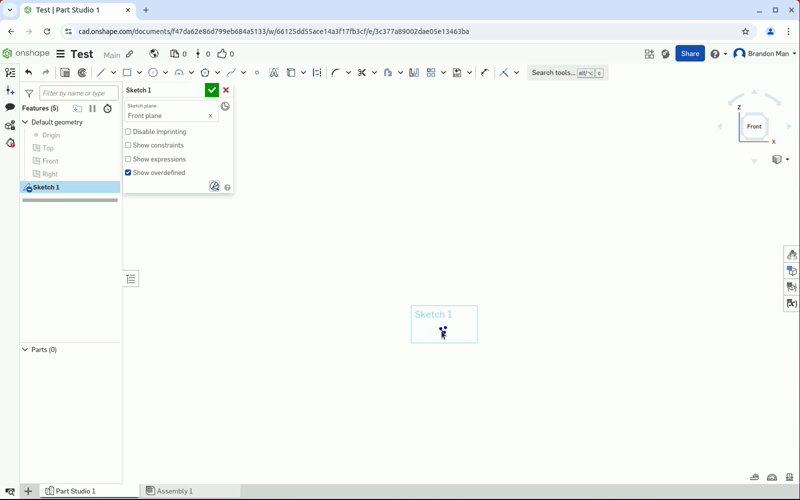
key(l)
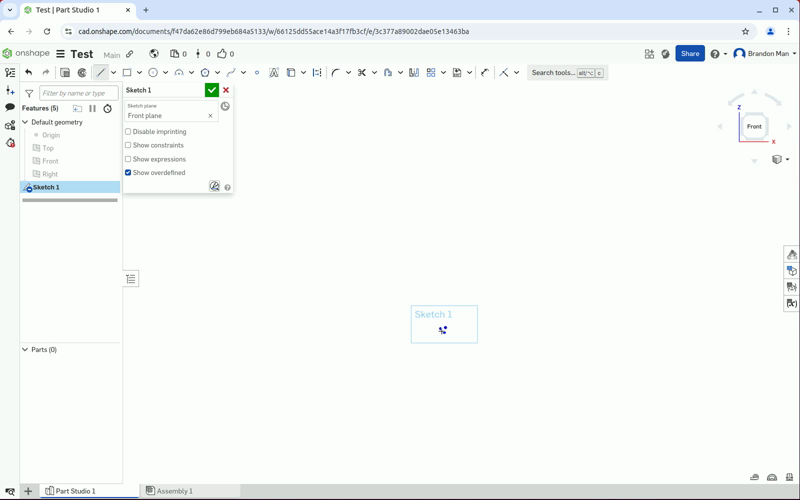
mouse_move(444, 332)
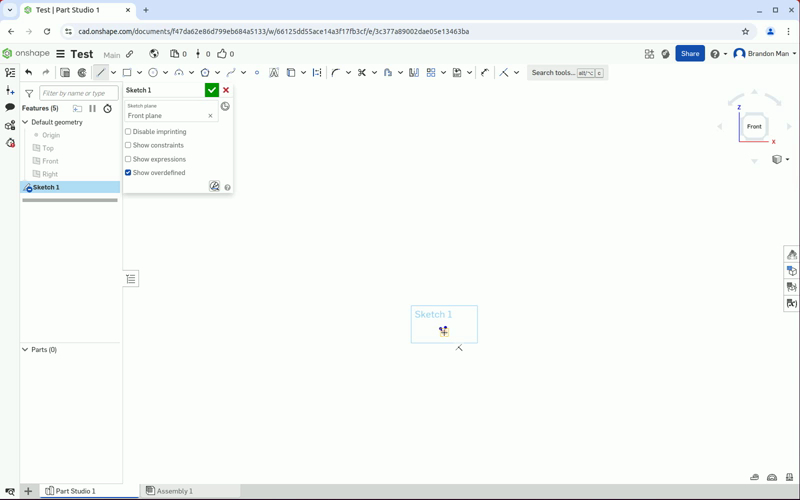
scroll(6)
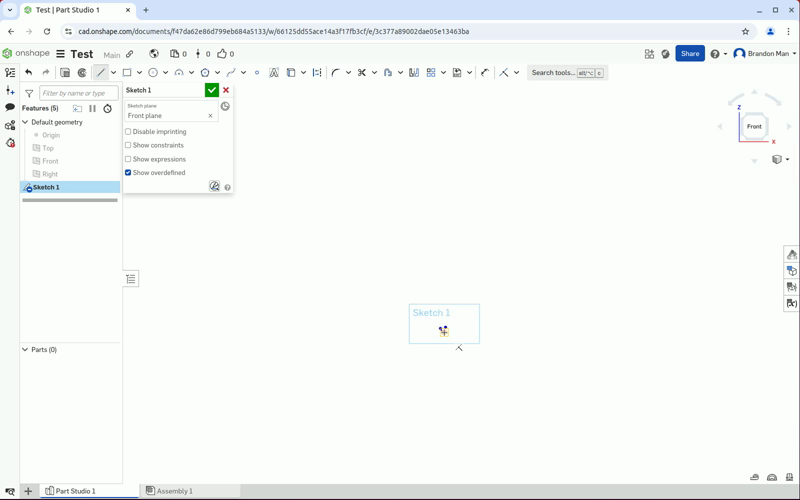
scroll(6)
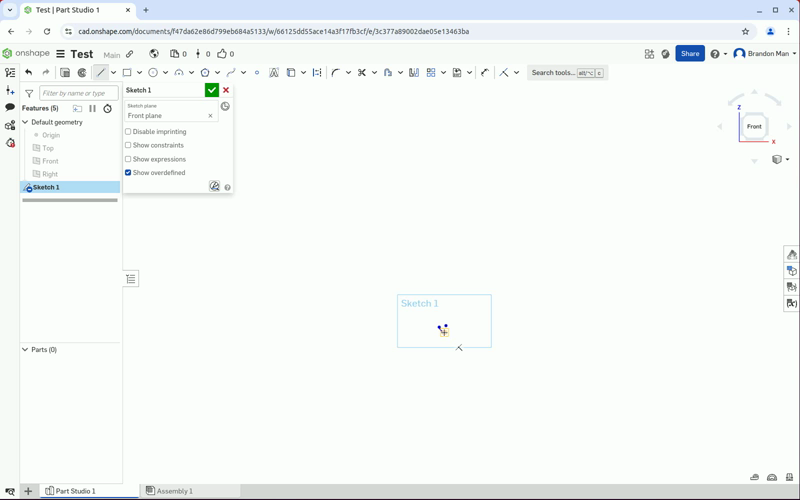
scroll(6)
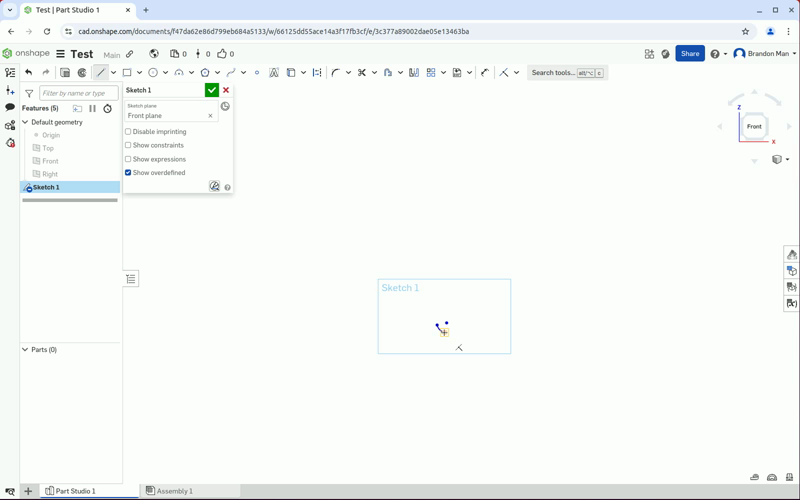
scroll(6)
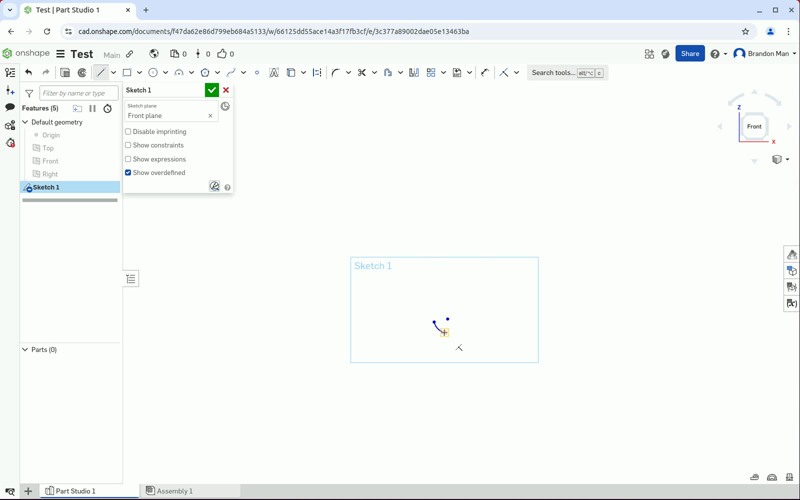
scroll(6)
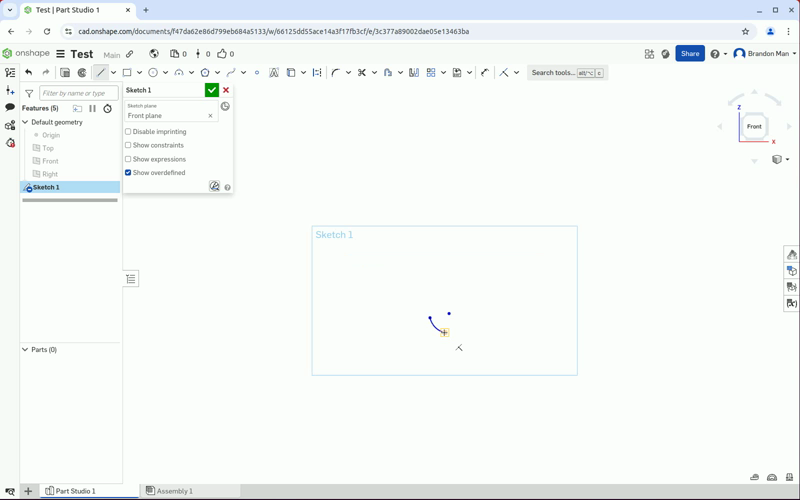
scroll(6)
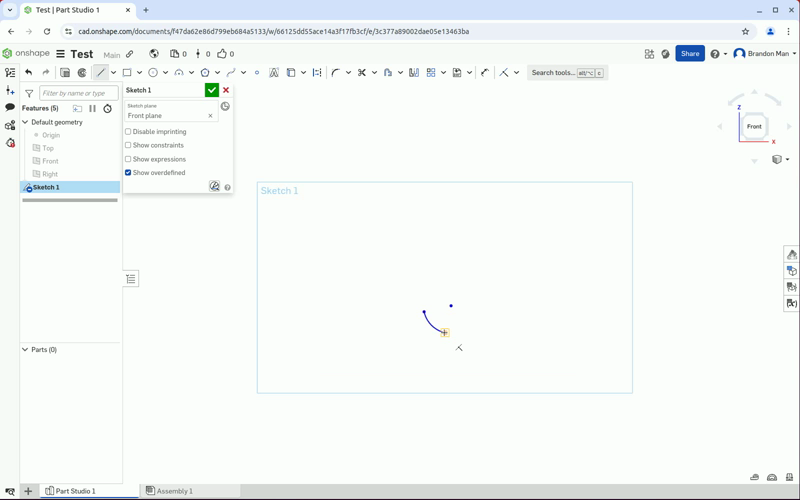
scroll(6)
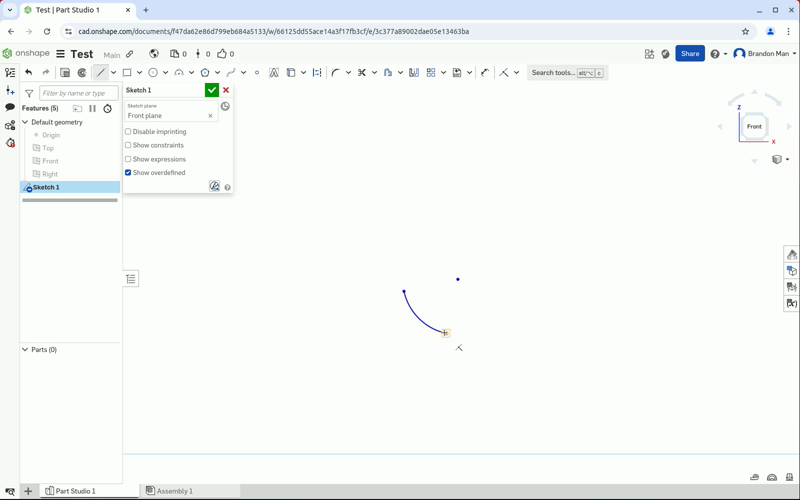
click(444, 332)
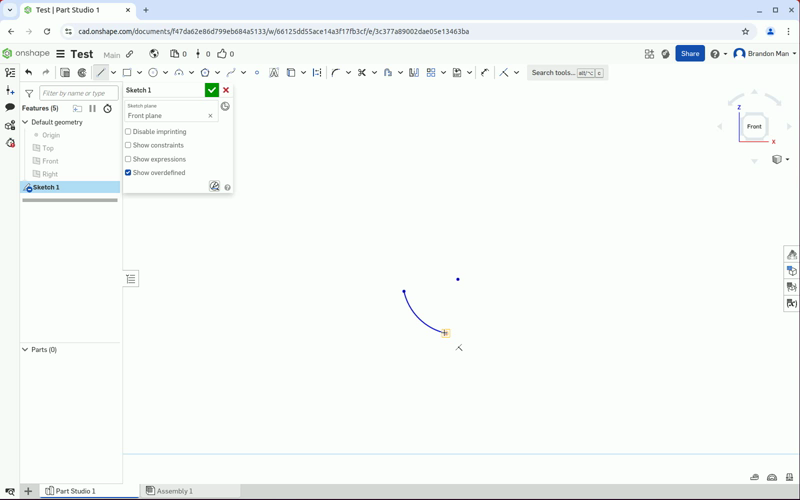
scroll(-6)
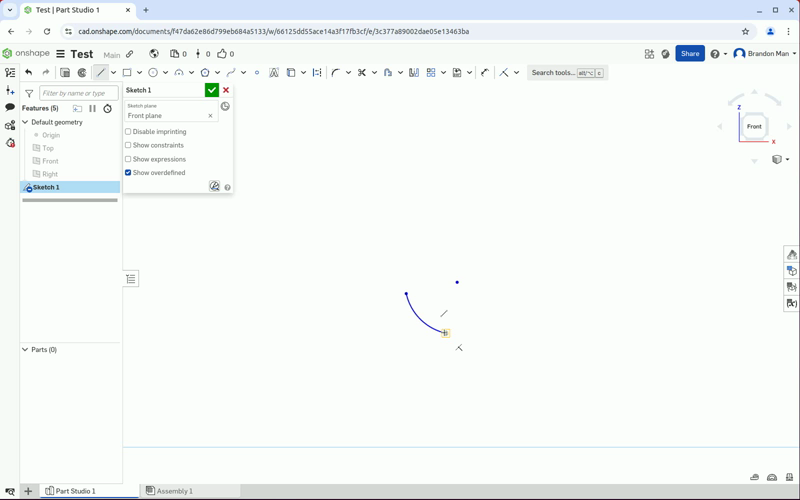
scroll(-6)
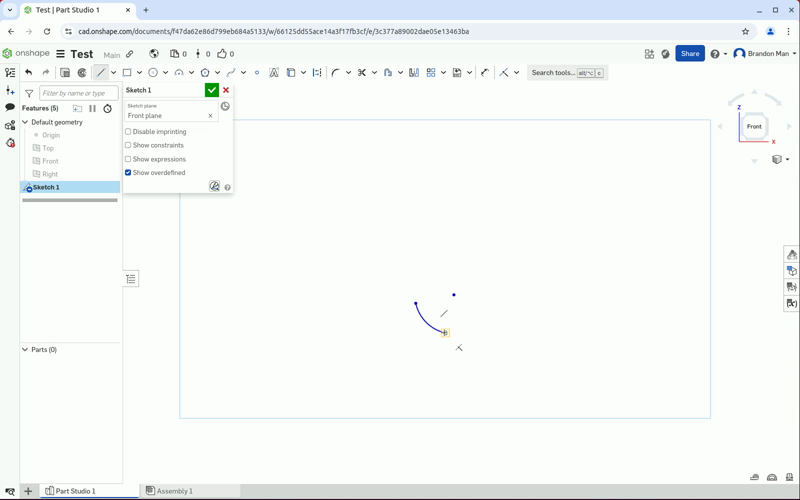
scroll(-6)
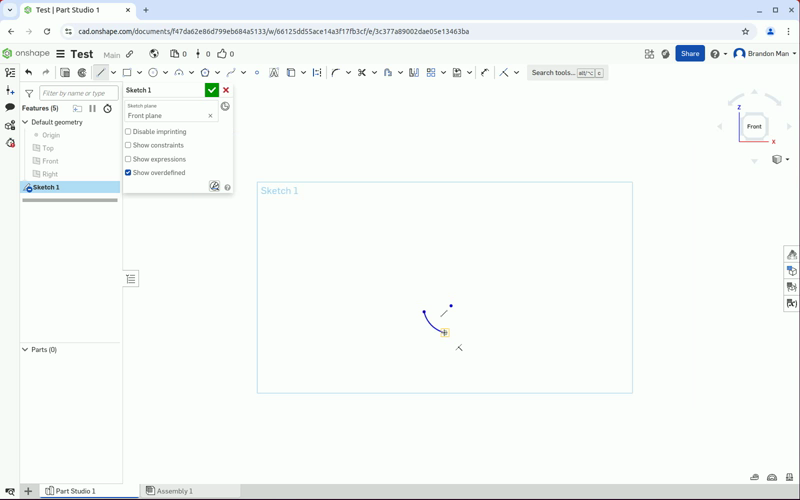
scroll(-6)
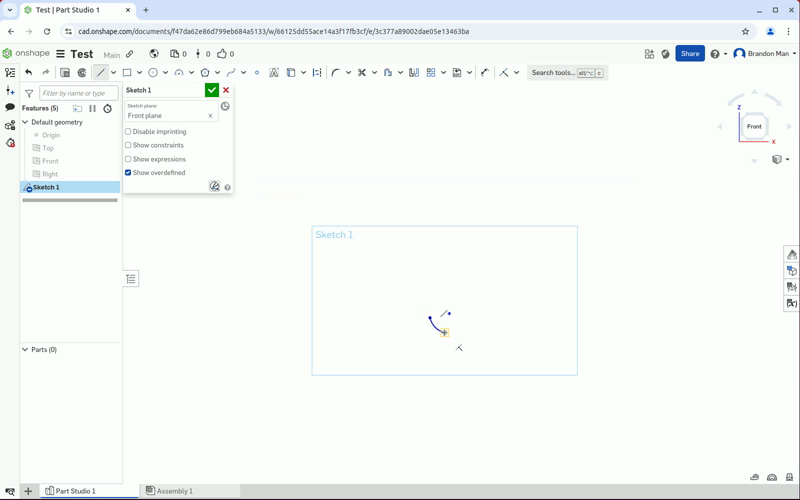
scroll(-6)
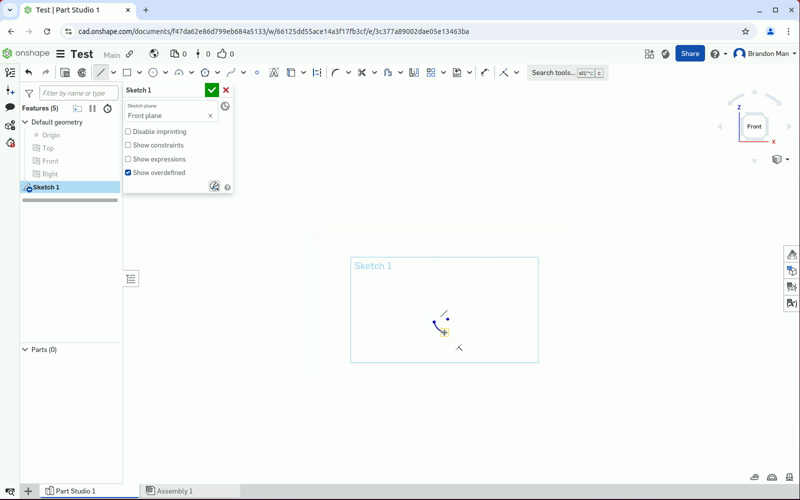
scroll(-6)
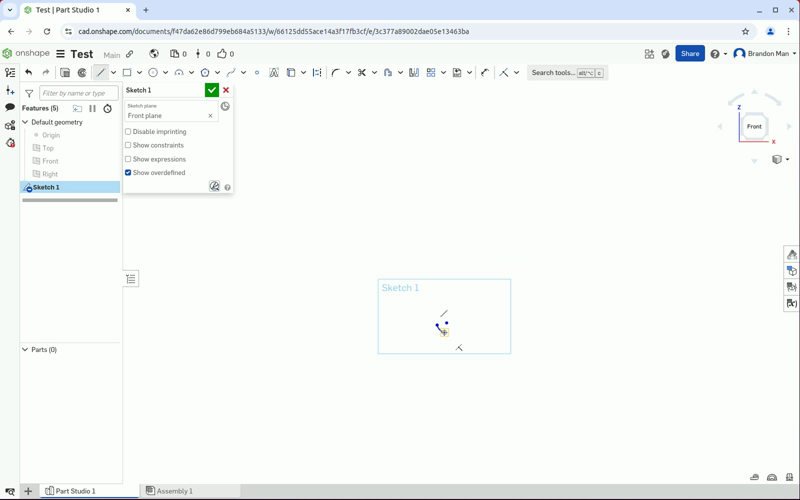
scroll(-6)
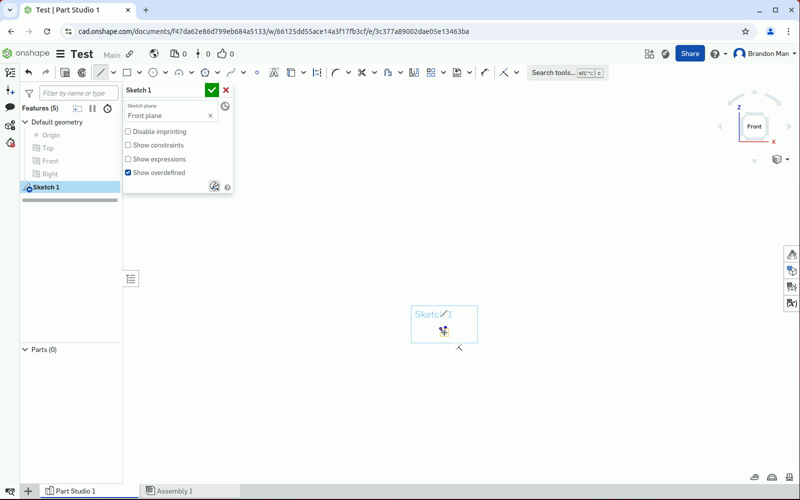
key_down(shift)
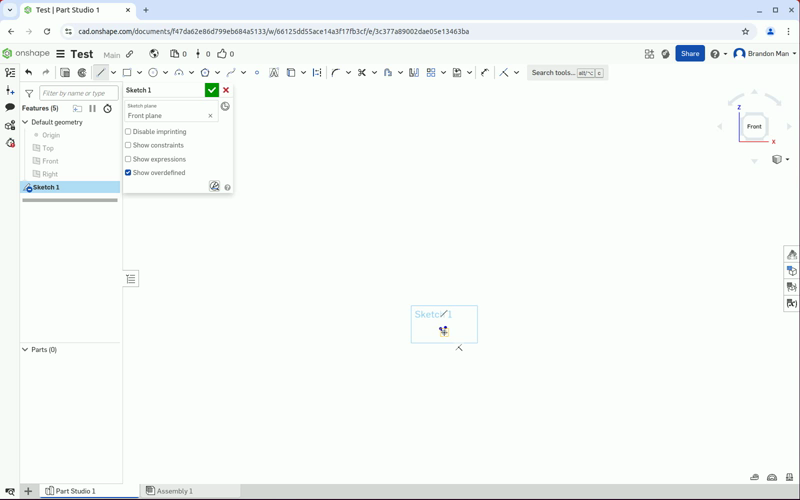
mouse_move(520, 332)
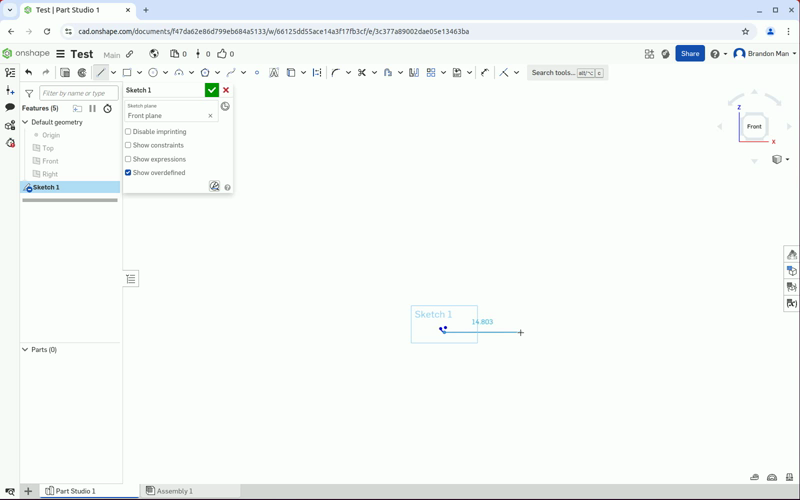
click(520, 332)
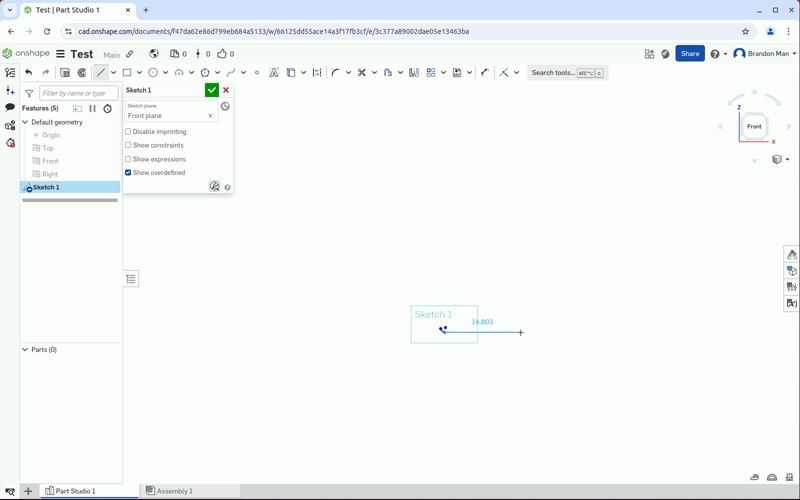
key_up(shift)
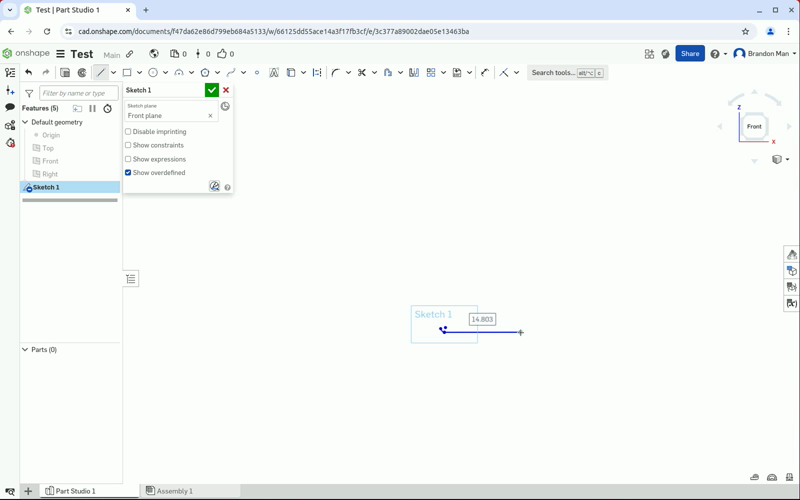
key(esc)
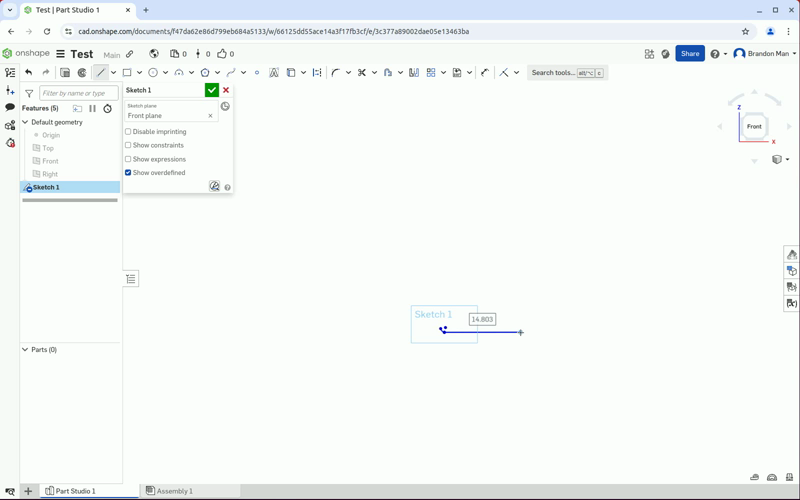
key(a)
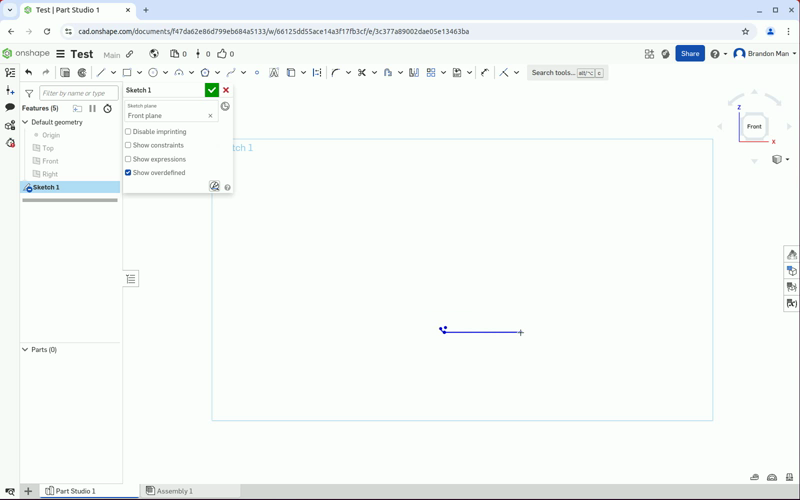
mouse_move(520, 332)
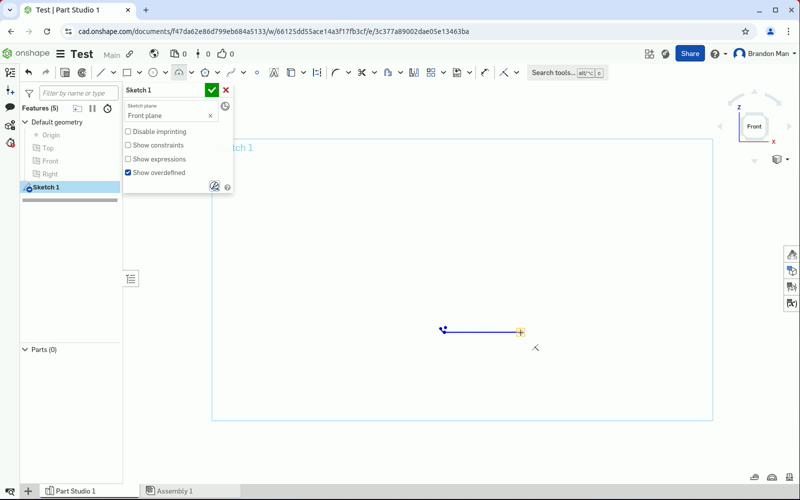
click(520, 332)
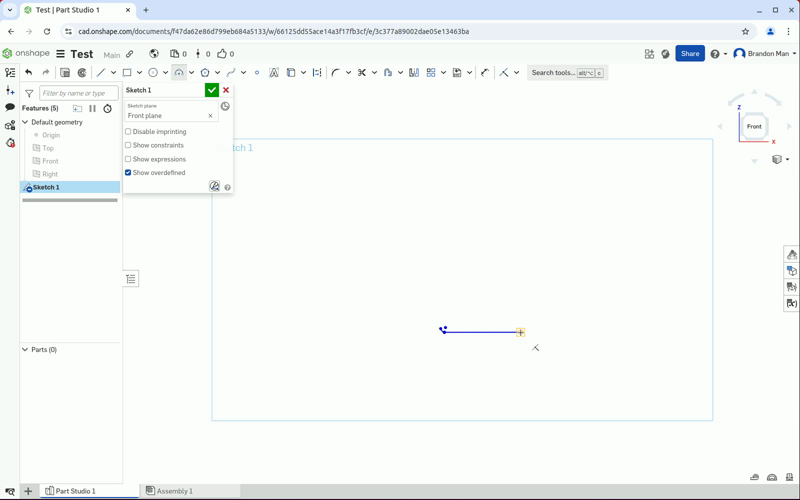
key_down(shift)
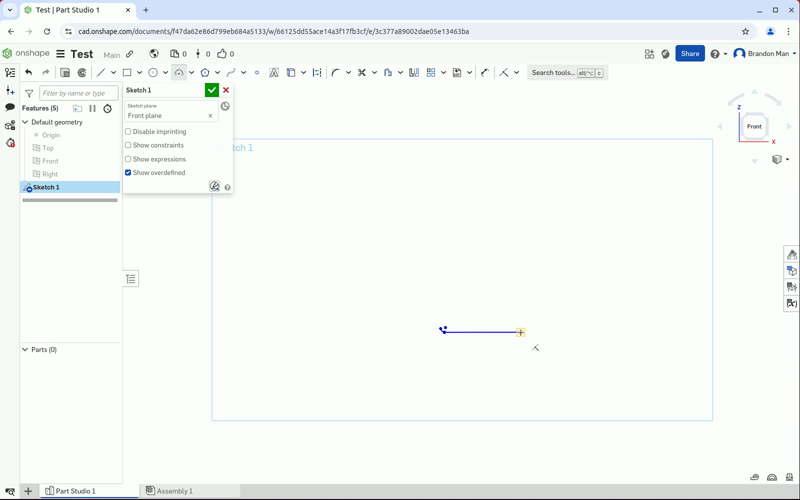
mouse_move(523, 328)
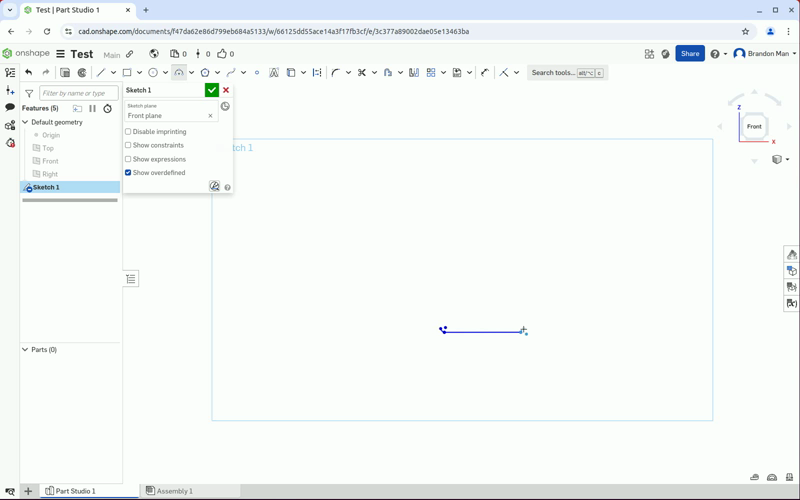
scroll(6)
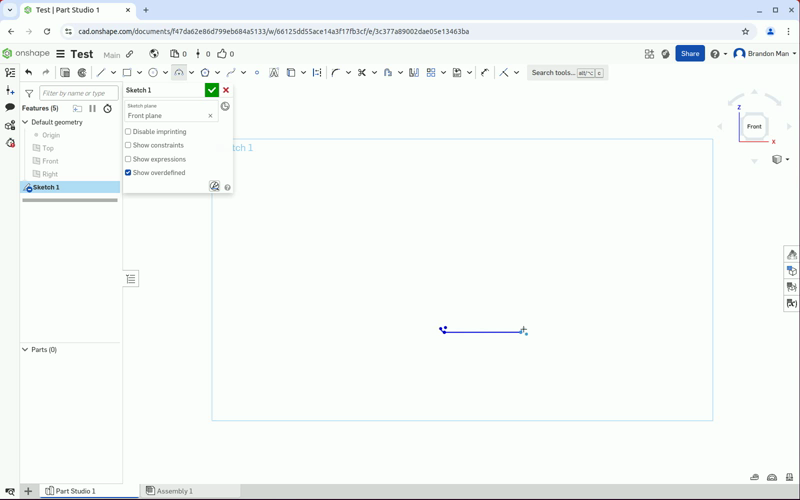
scroll(6)
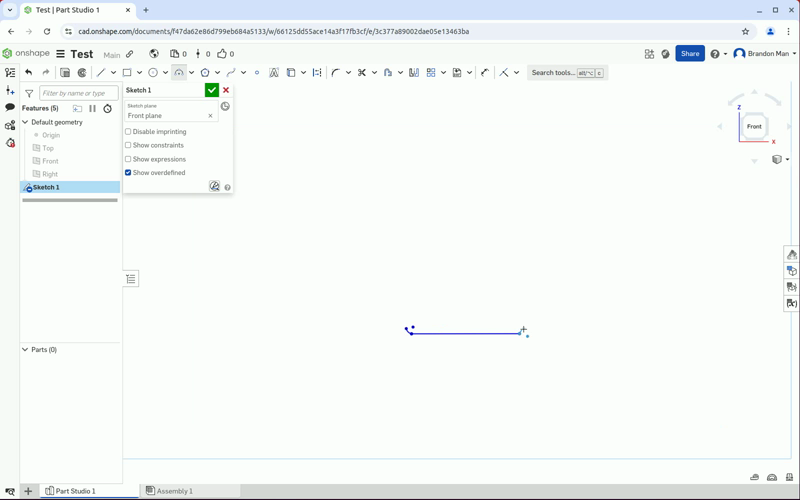
scroll(6)
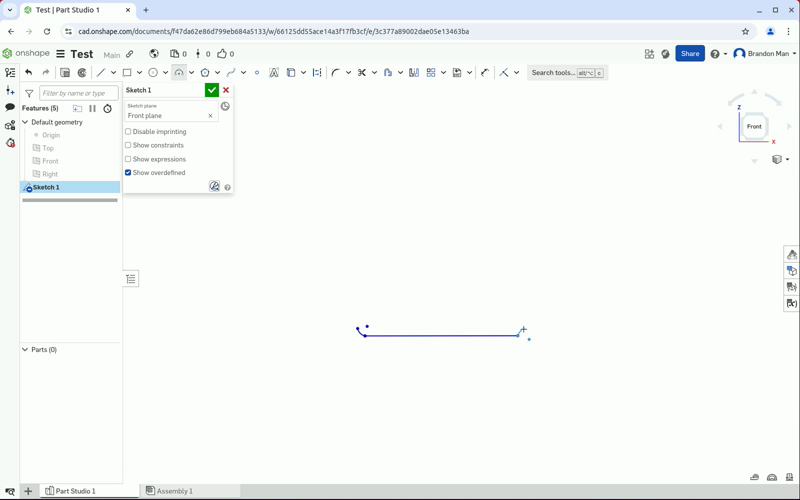
scroll(6)
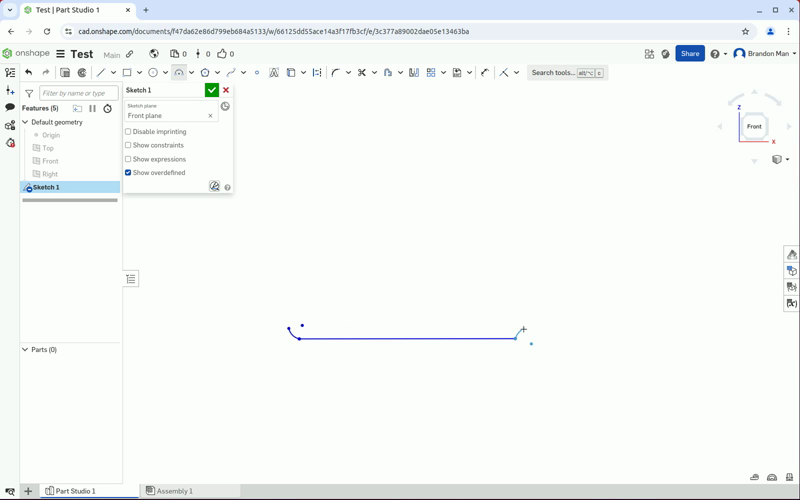
scroll(6)
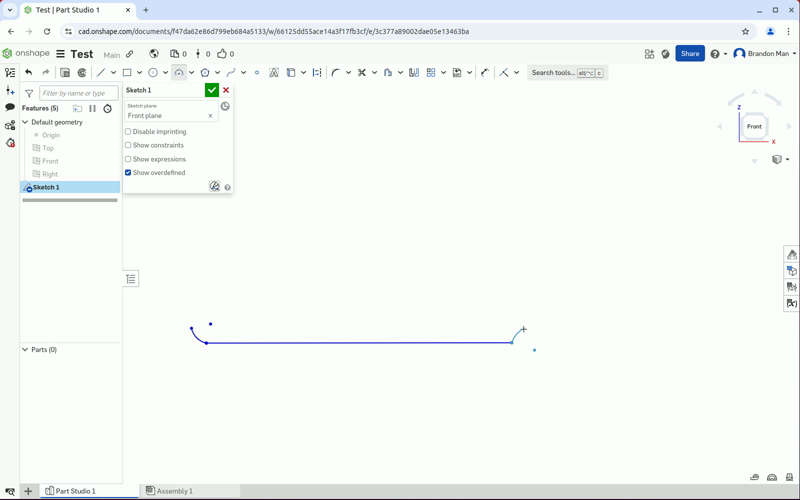
scroll(6)
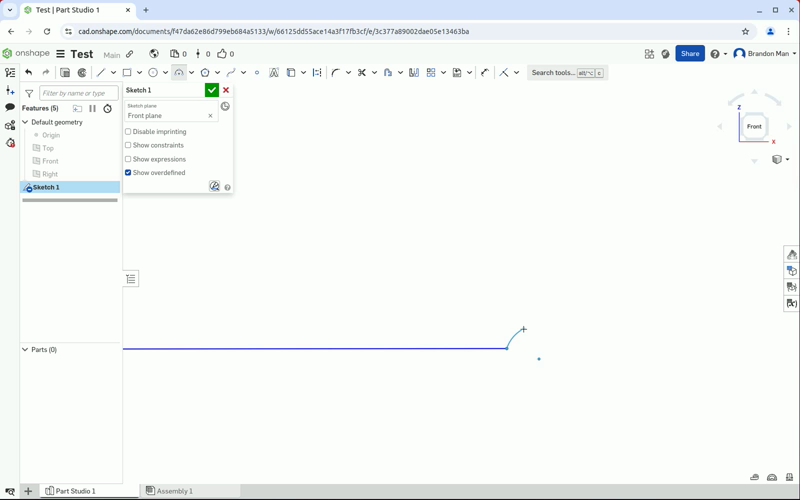
scroll(6)
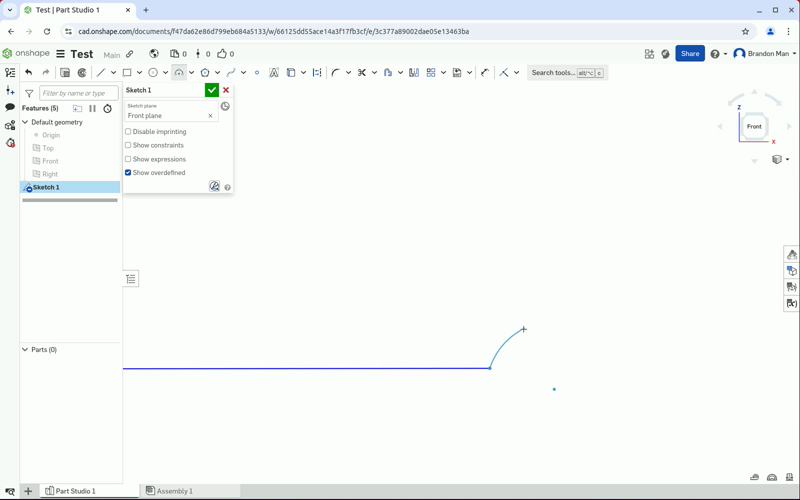
click(523, 328)
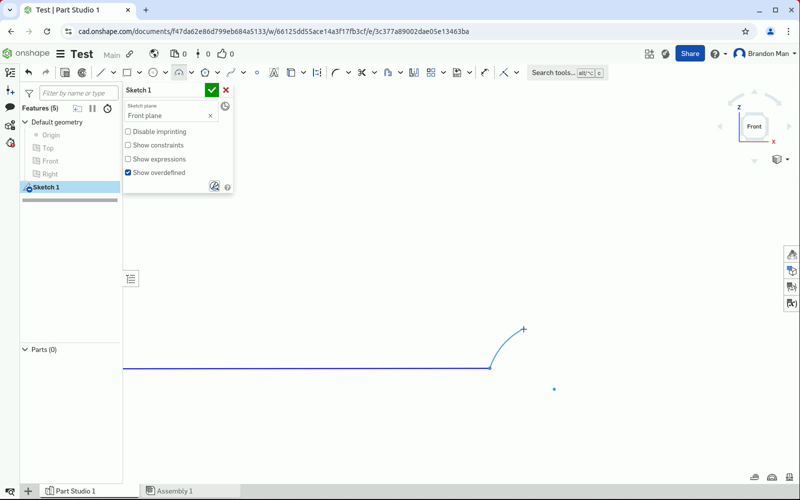
scroll(-6)
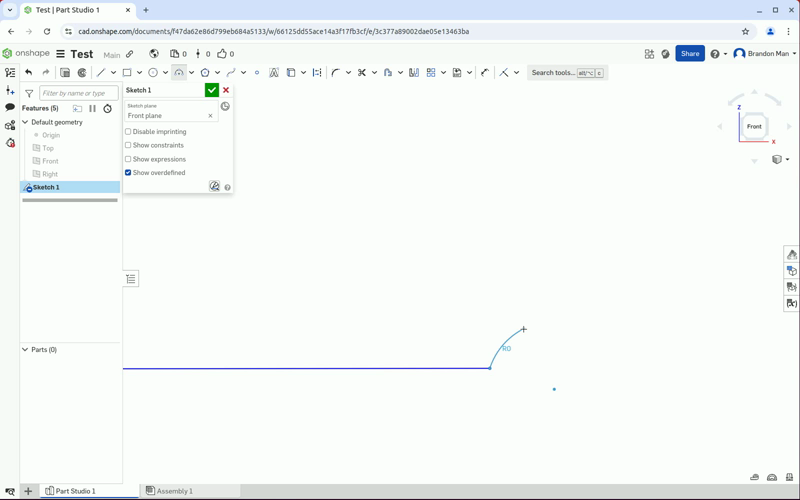
scroll(-6)
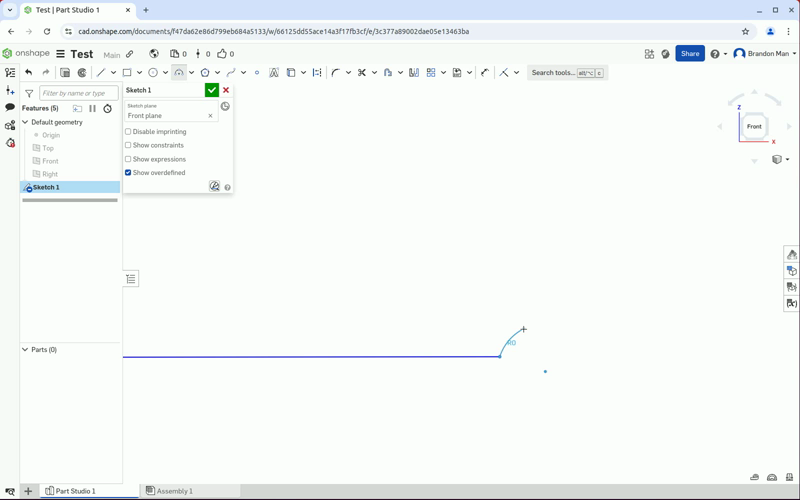
scroll(-6)
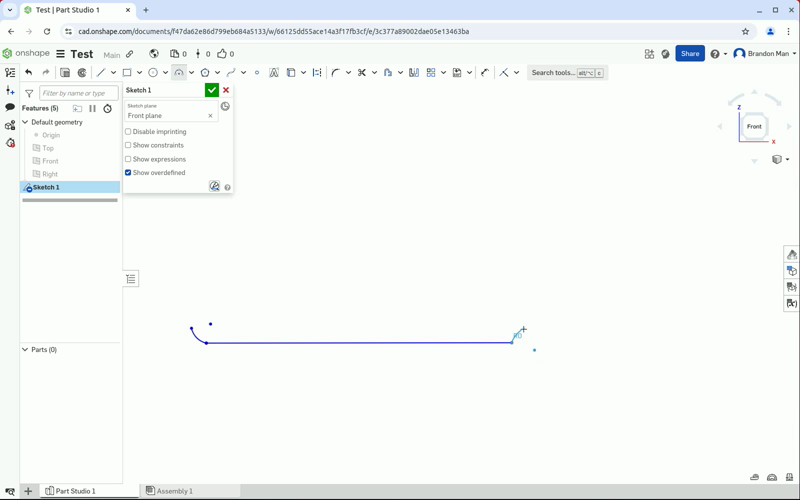
scroll(-6)
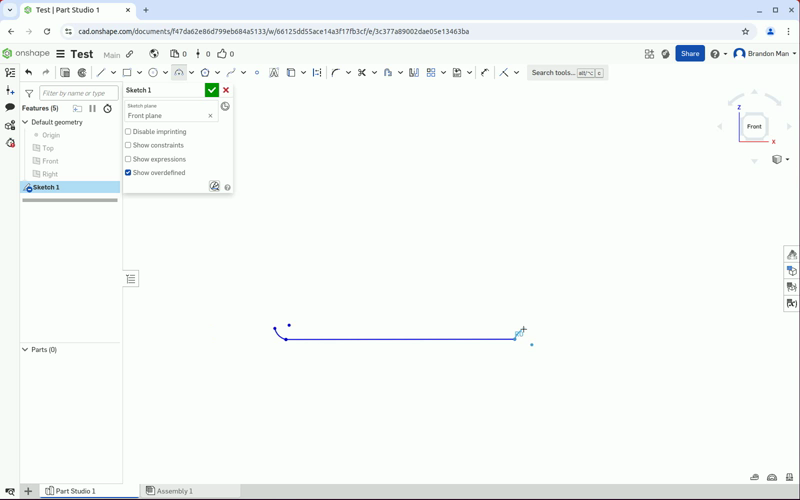
scroll(-6)
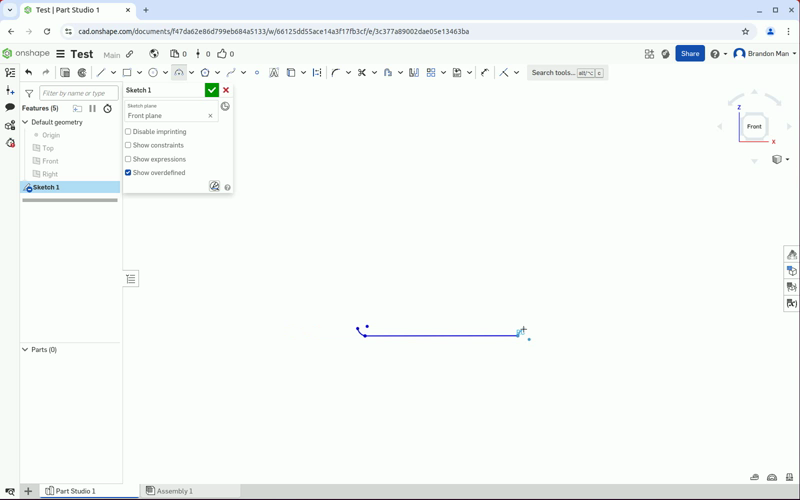
scroll(-6)
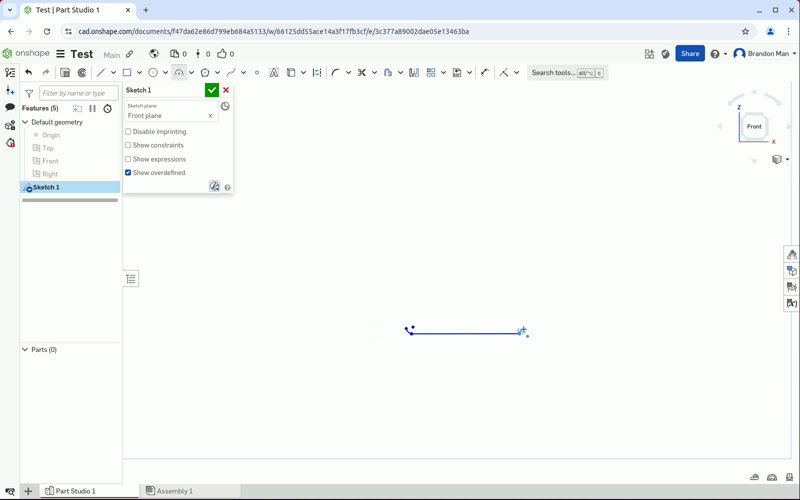
scroll(-6)
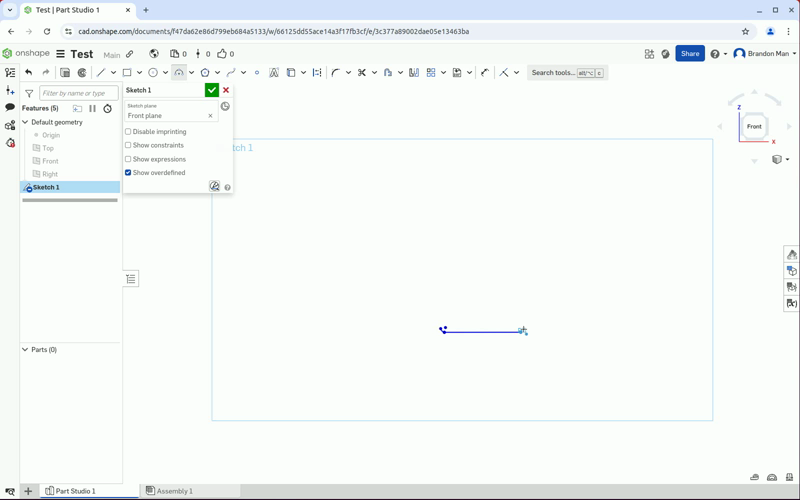
mouse_move(522, 330)
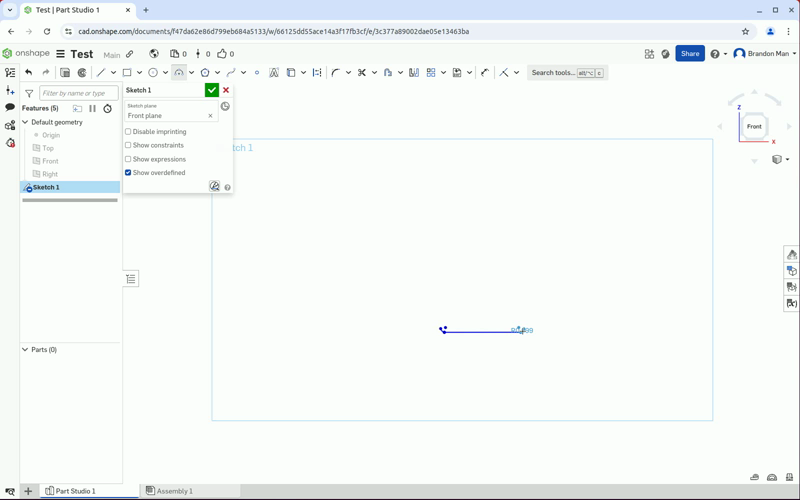
scroll(6)
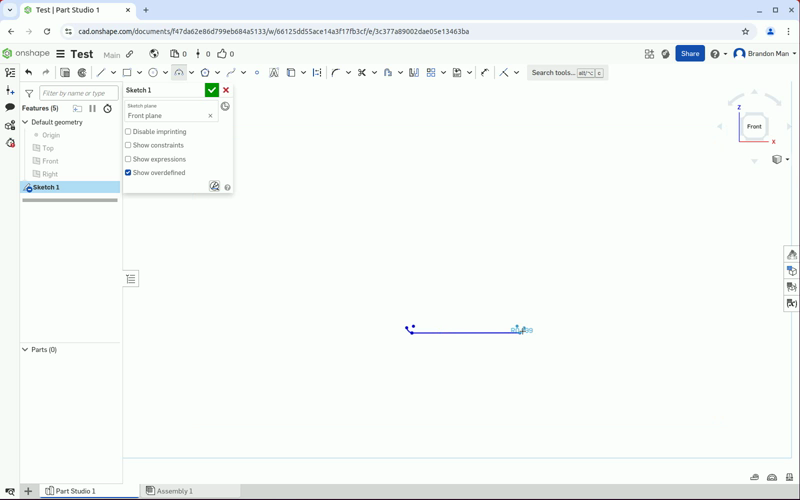
scroll(6)
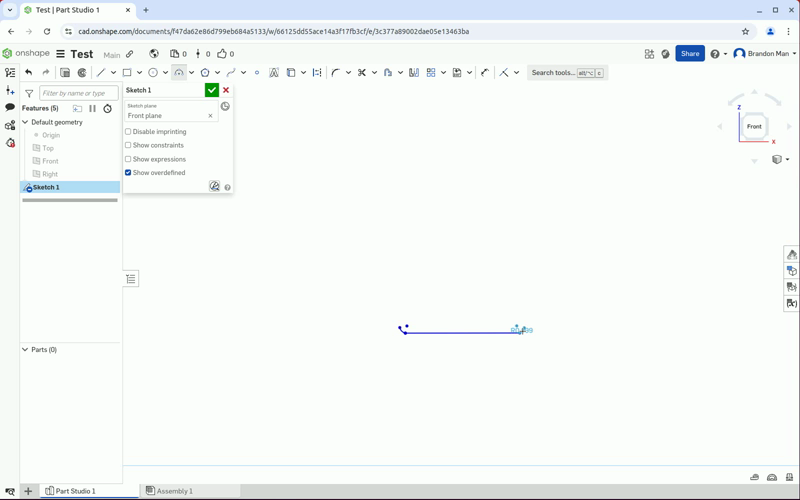
scroll(6)
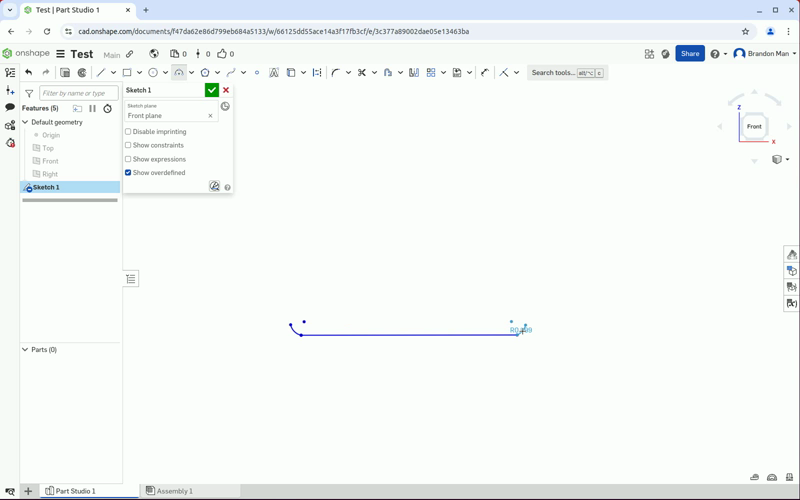
scroll(6)
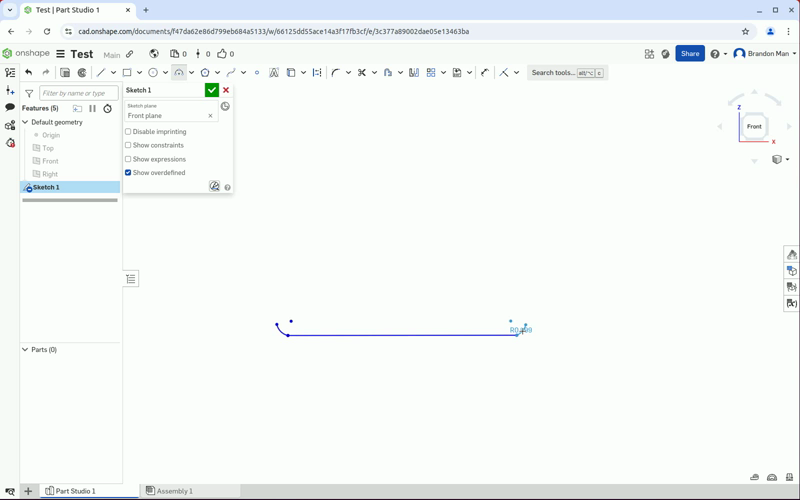
scroll(6)
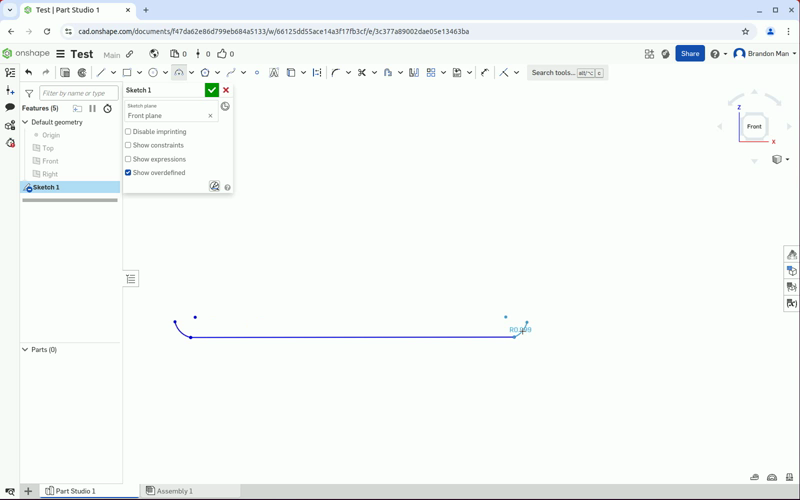
scroll(6)
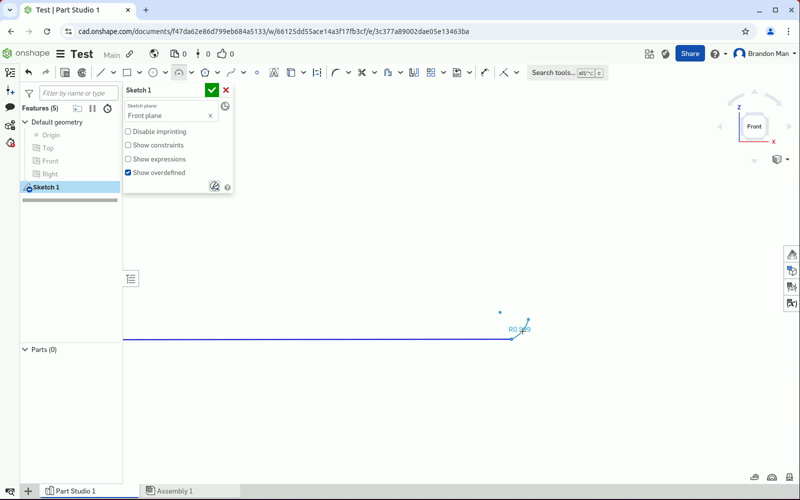
scroll(6)
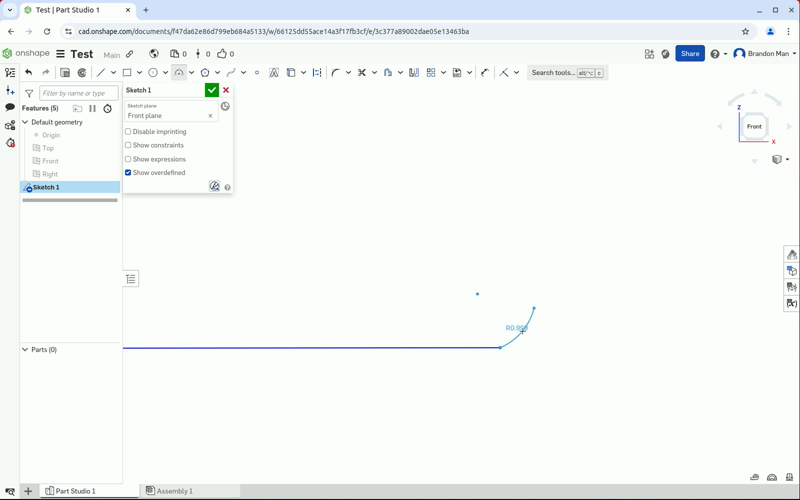
click(522, 330)
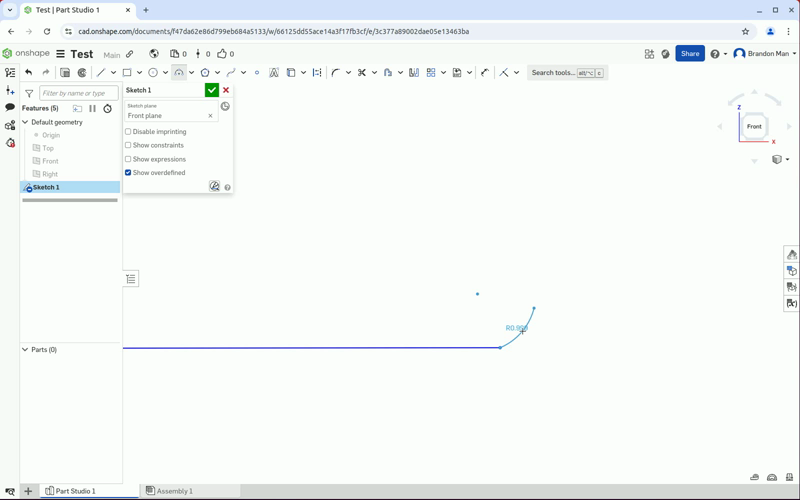
scroll(-6)
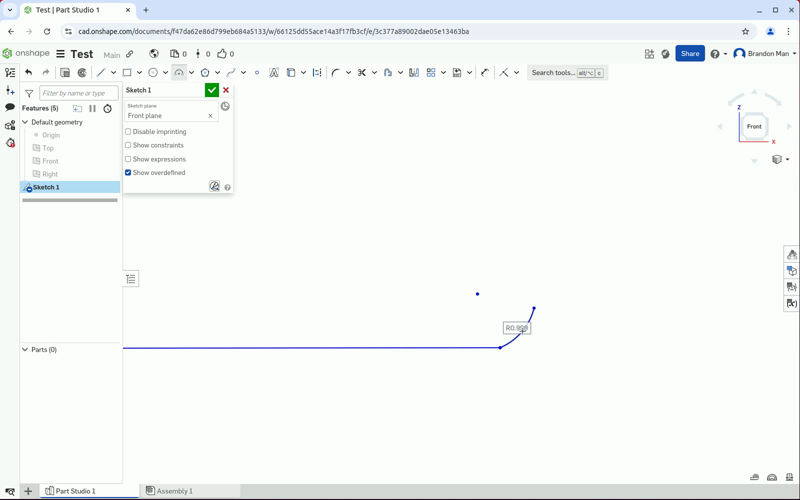
scroll(-6)
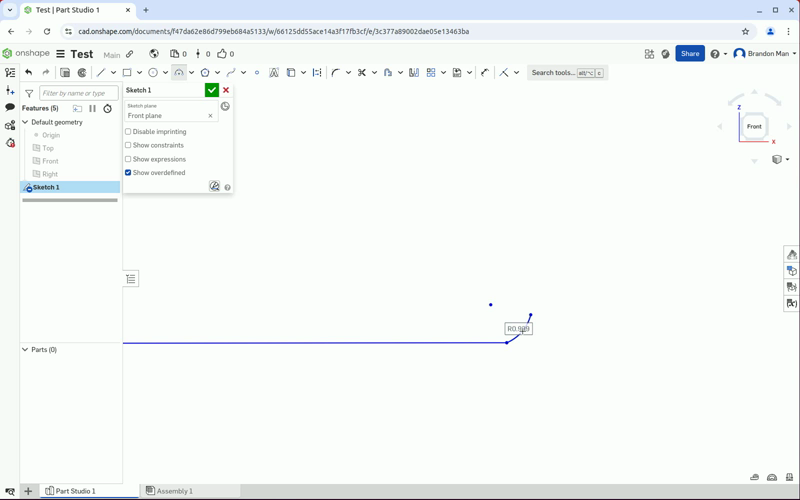
scroll(-6)
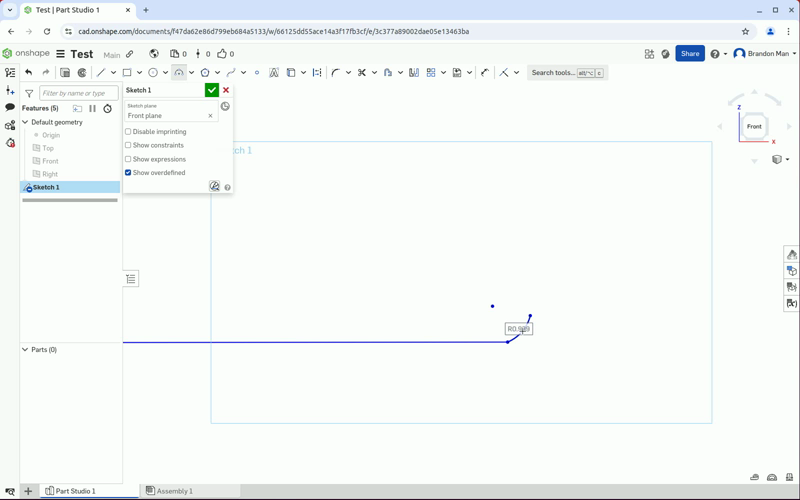
scroll(-6)
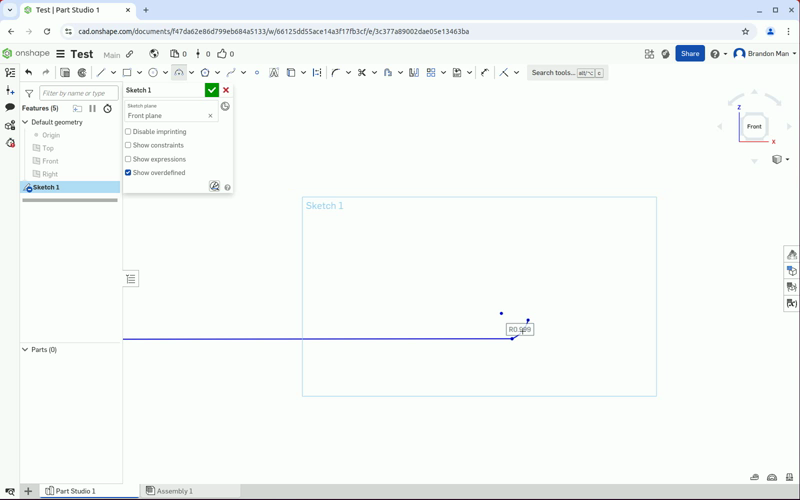
scroll(-6)
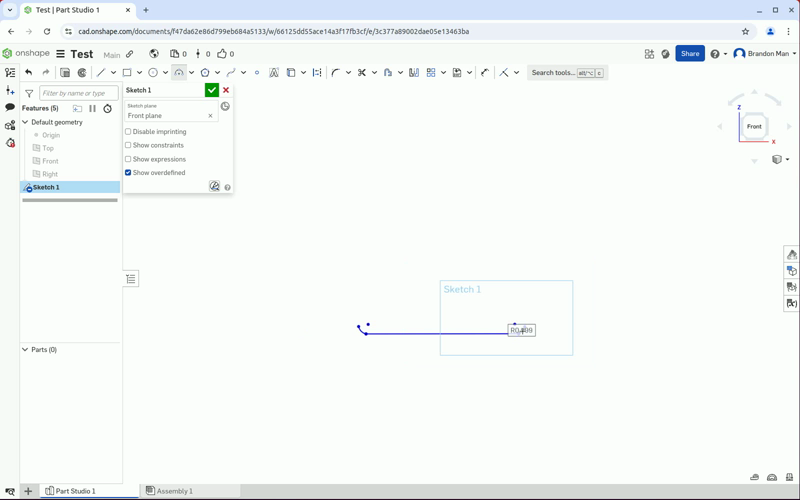
scroll(-6)
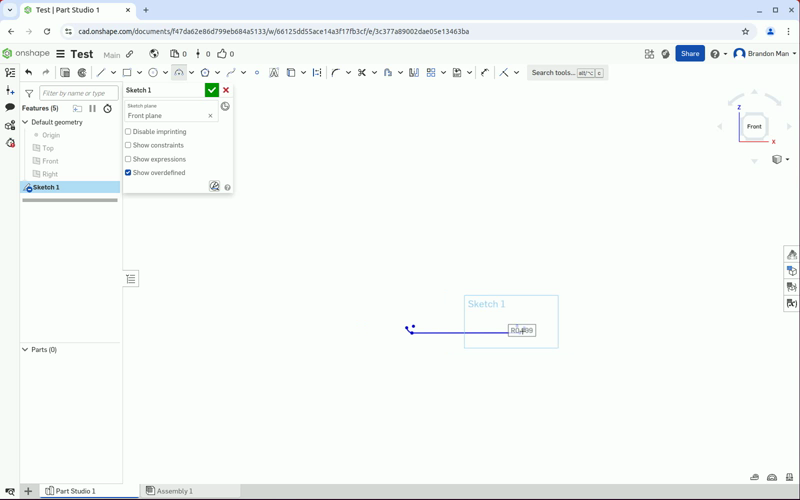
scroll(-6)
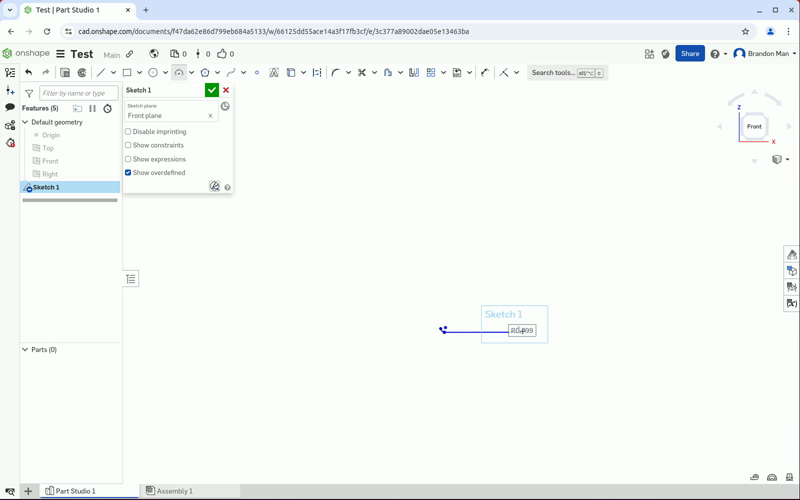
key_up(shift)
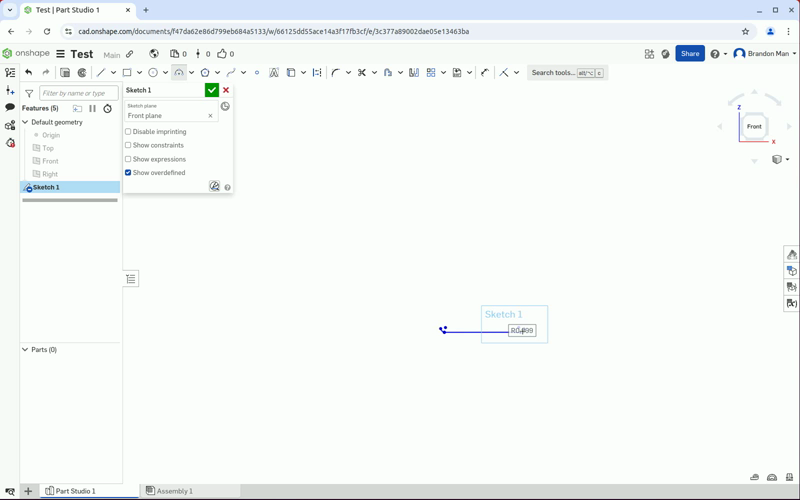
key(esc)
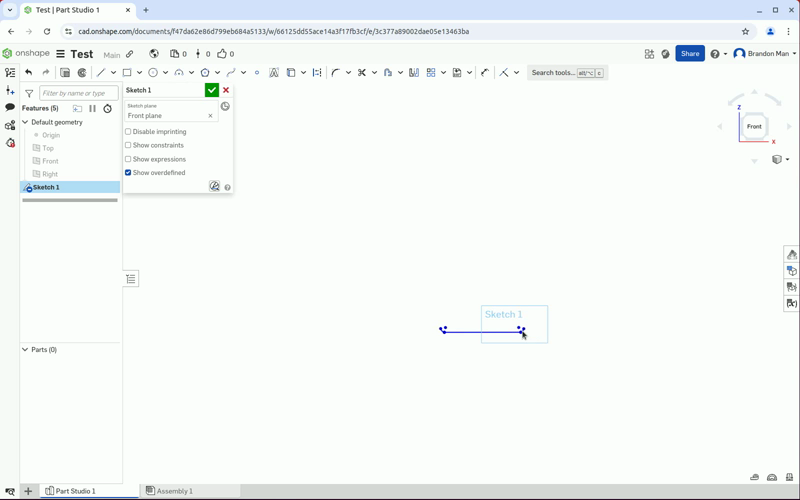
key(l)
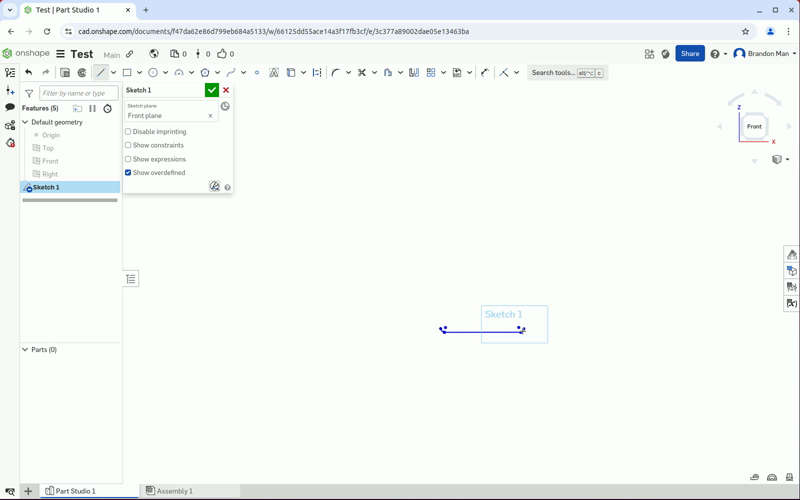
mouse_move(523, 328)
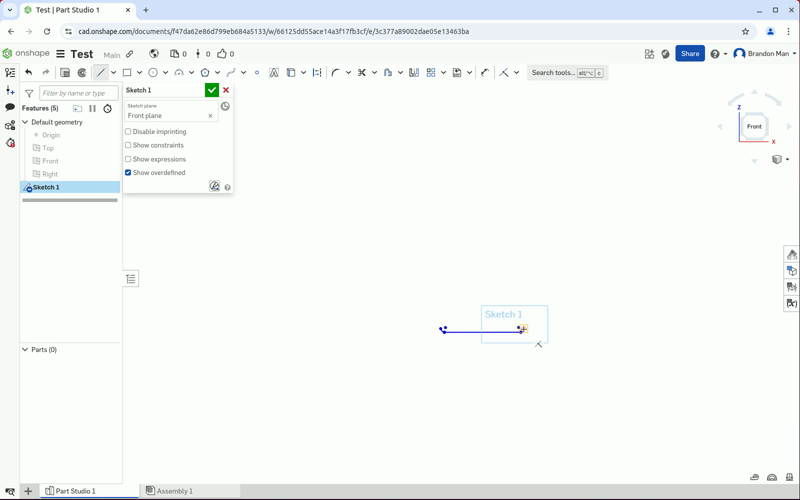
scroll(6)
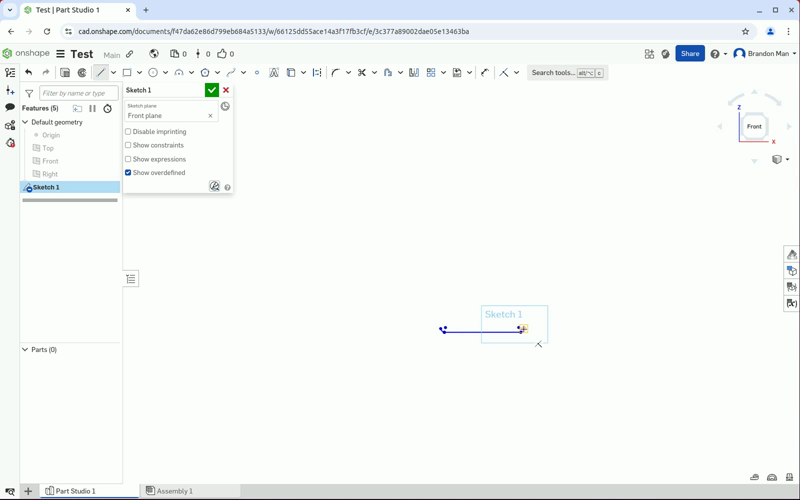
scroll(6)
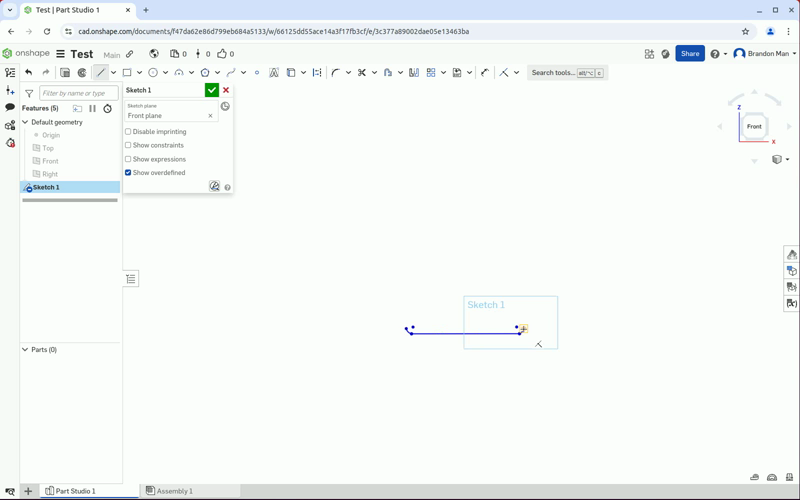
scroll(6)
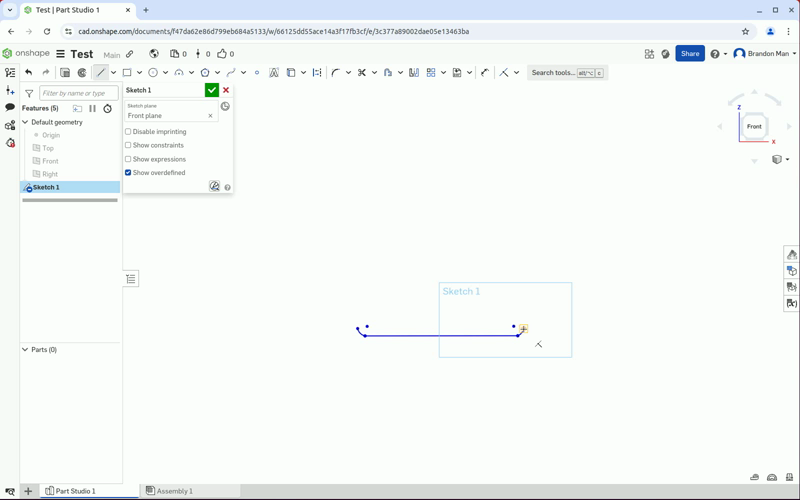
scroll(6)
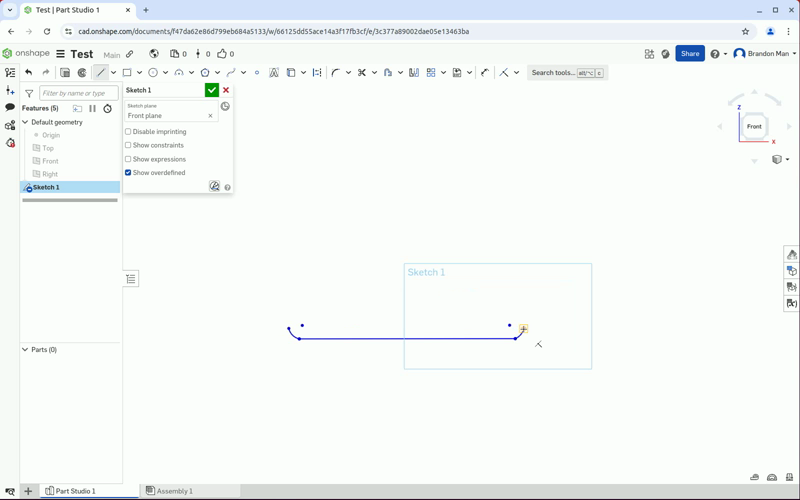
scroll(6)
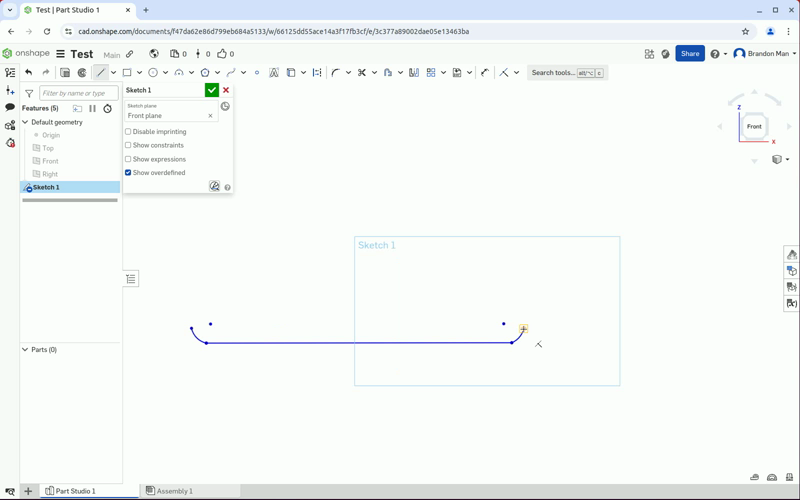
scroll(6)
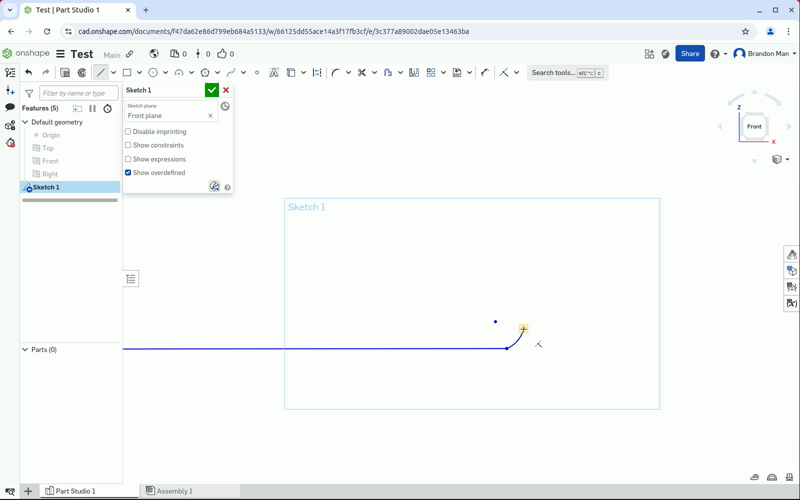
scroll(6)
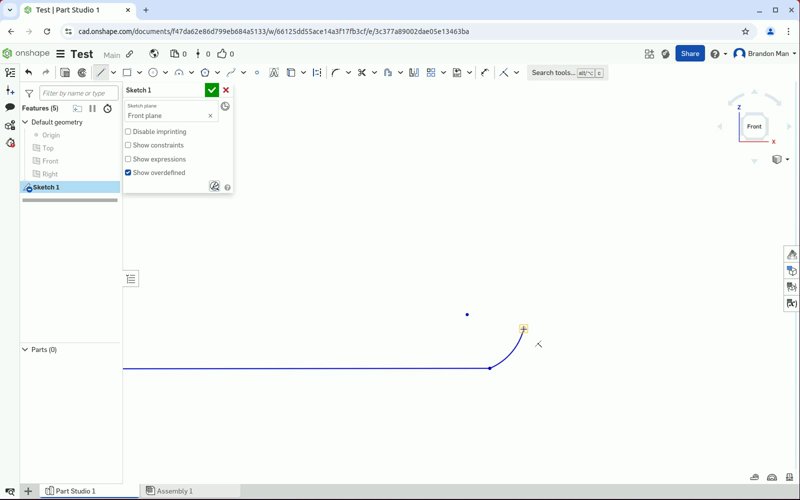
click(523, 328)
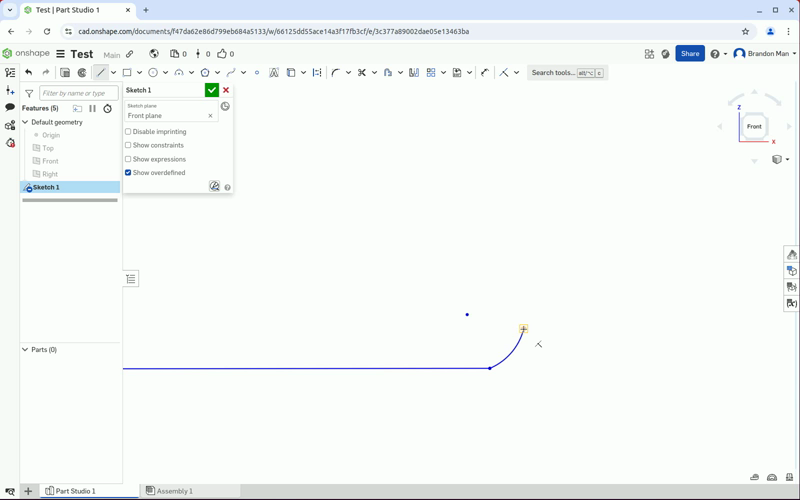
scroll(-6)
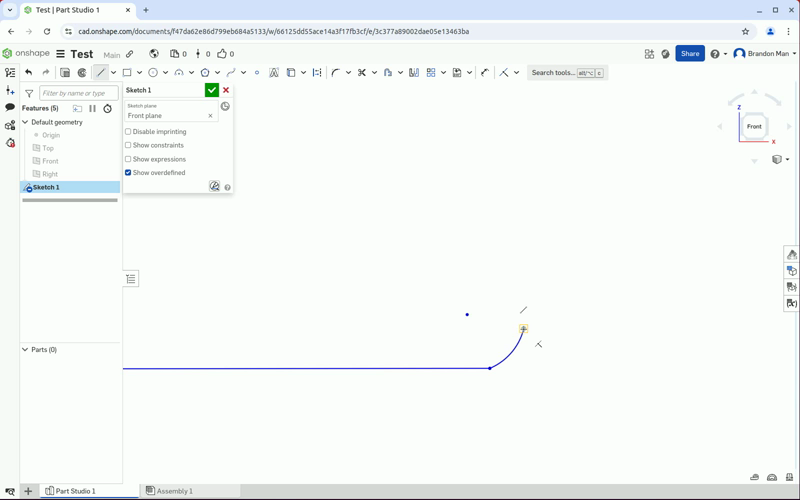
scroll(-6)
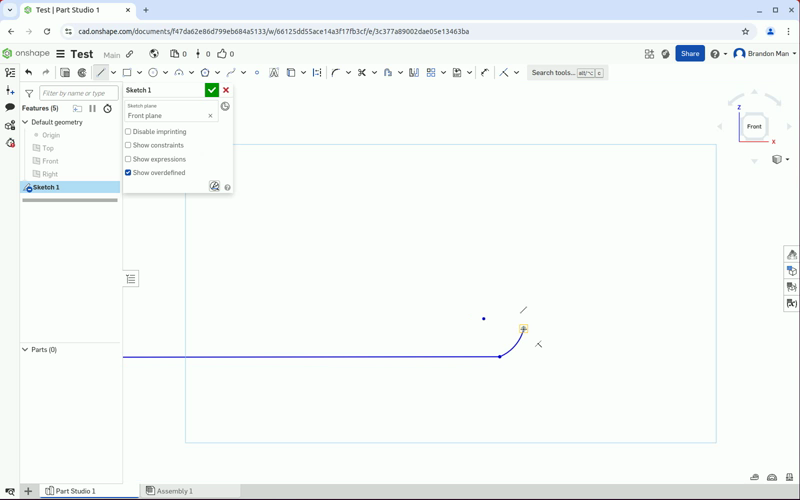
scroll(-6)
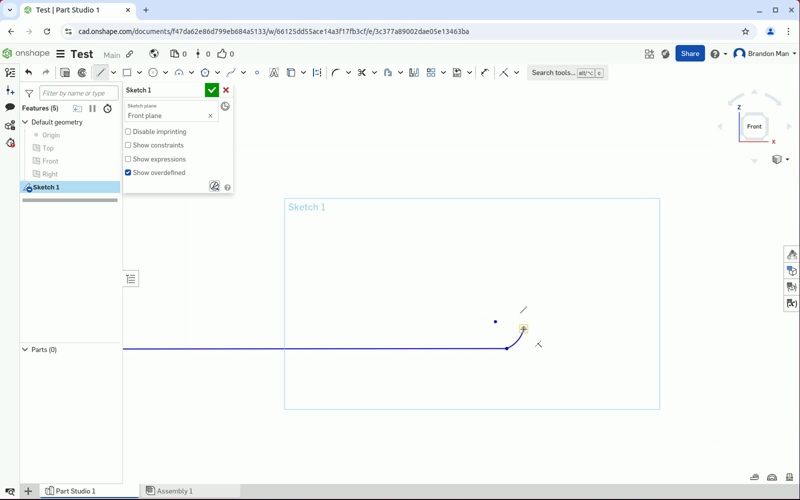
scroll(-6)
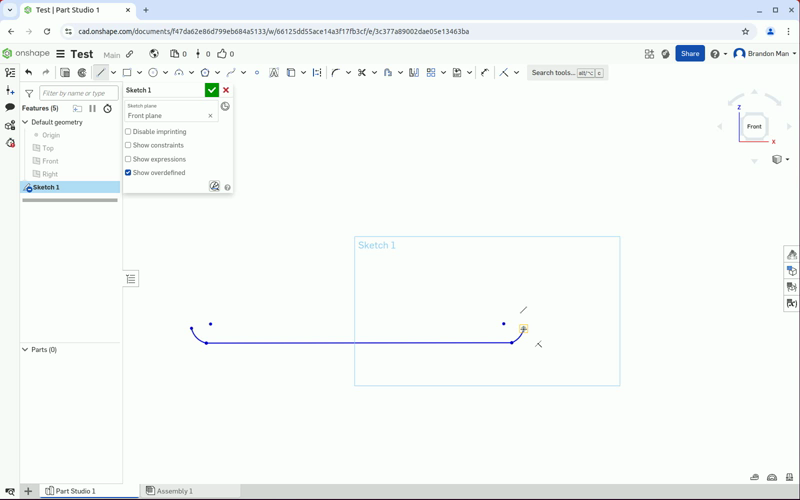
scroll(-6)
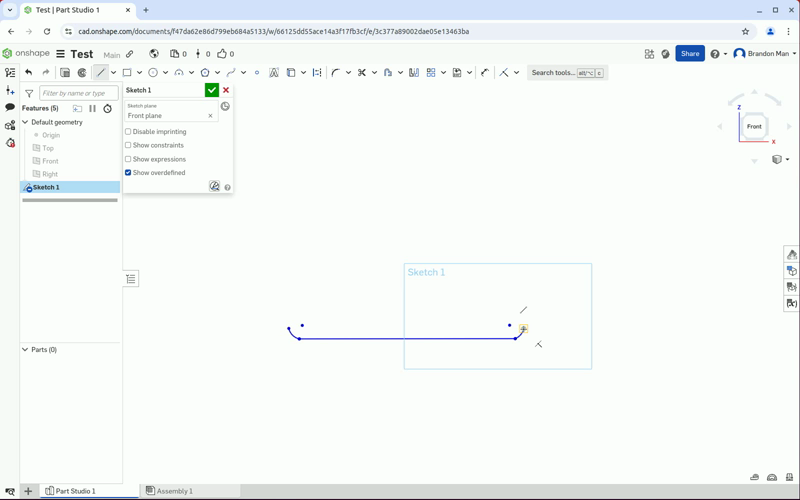
scroll(-6)
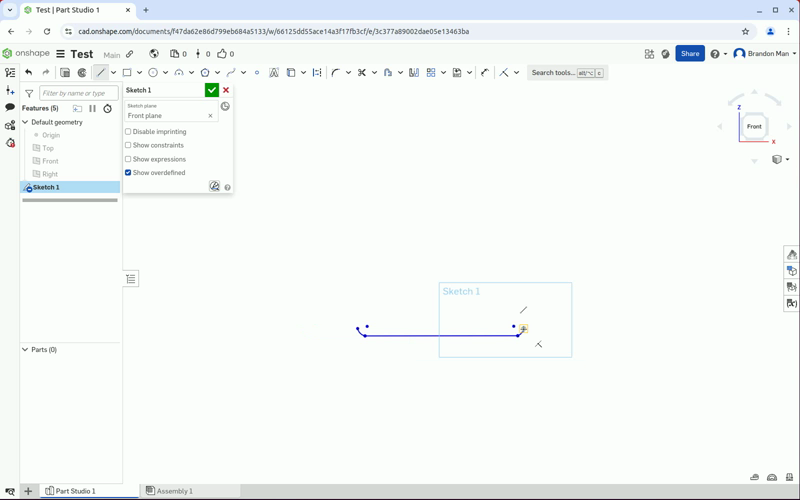
scroll(-6)
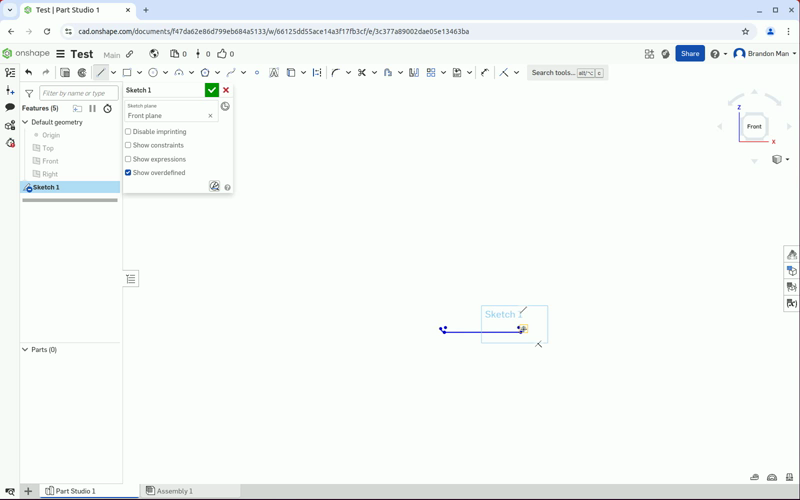
key_down(shift)
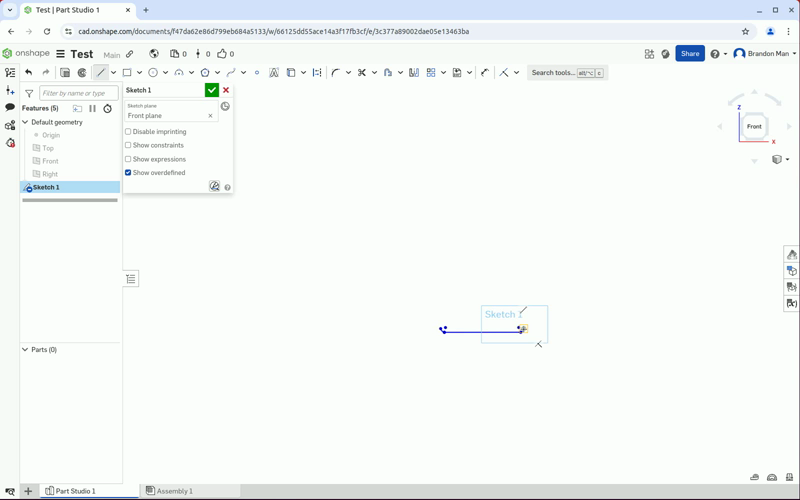
mouse_move(523, 174)
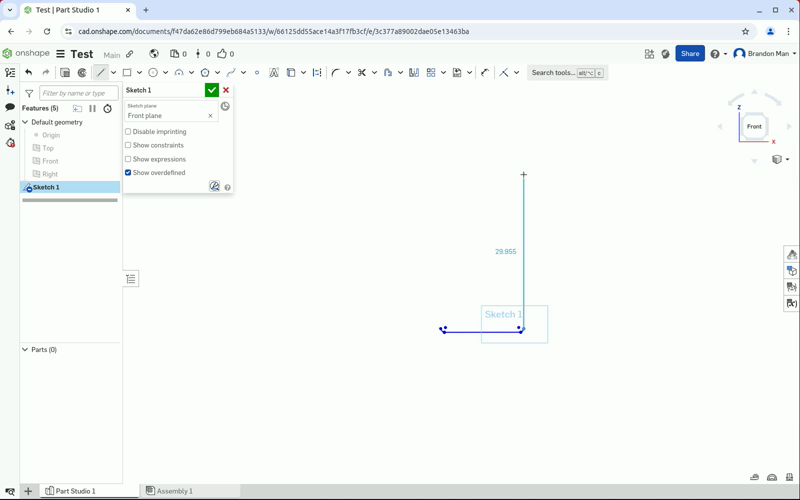
click(523, 174)
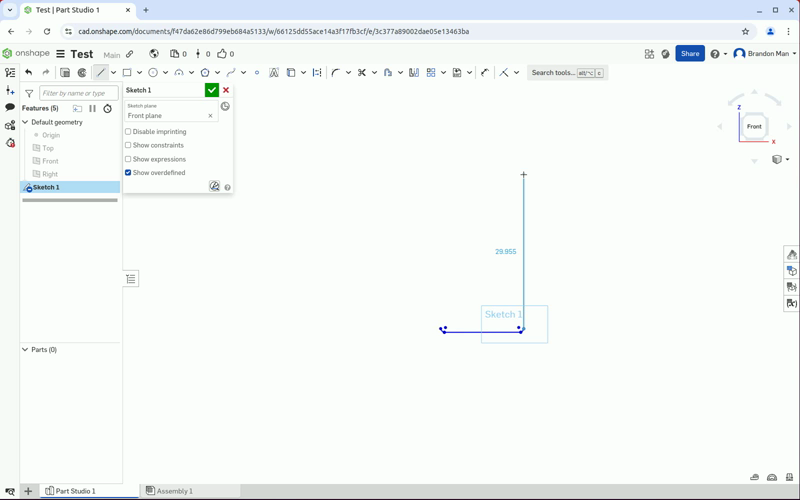
key_up(shift)
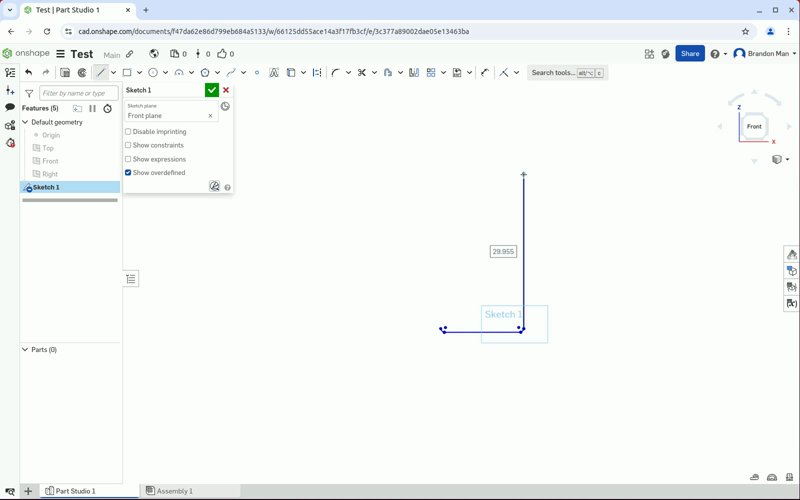
key(esc)
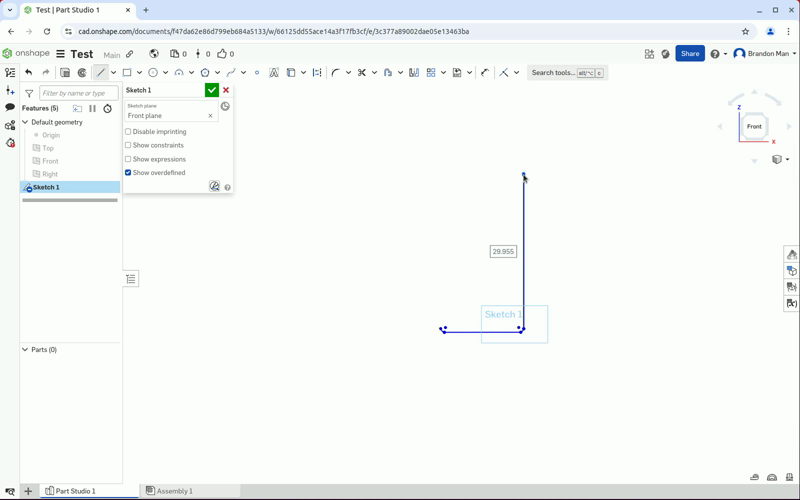
key(a)
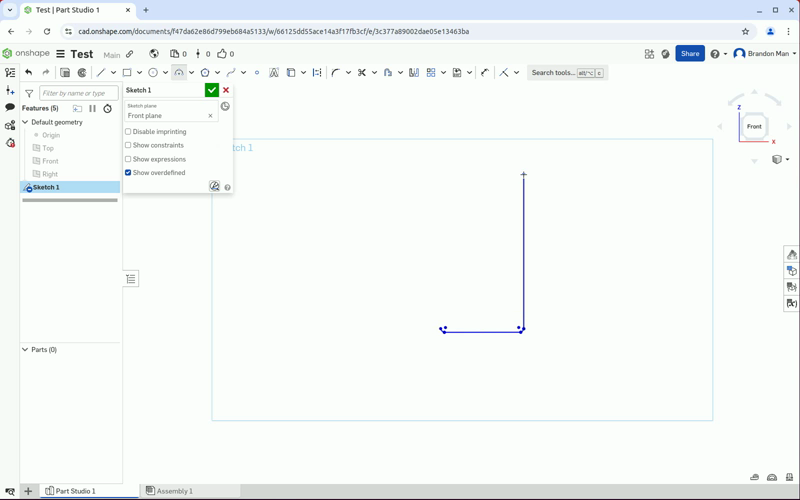
mouse_move(523, 174)
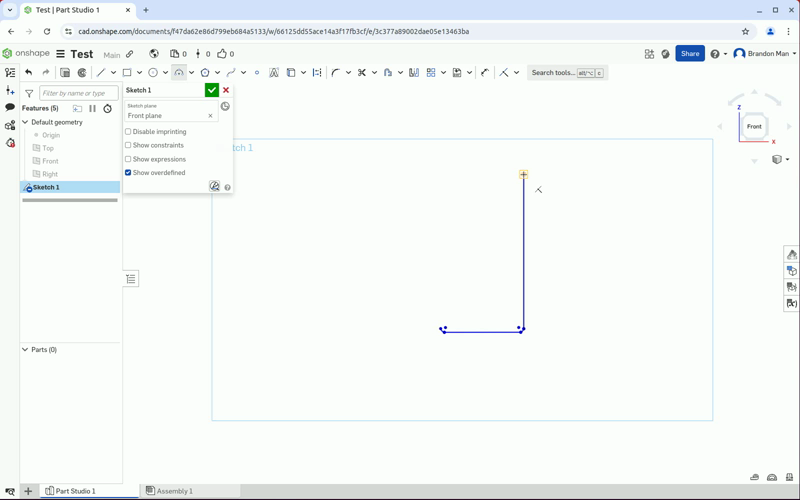
click(523, 174)
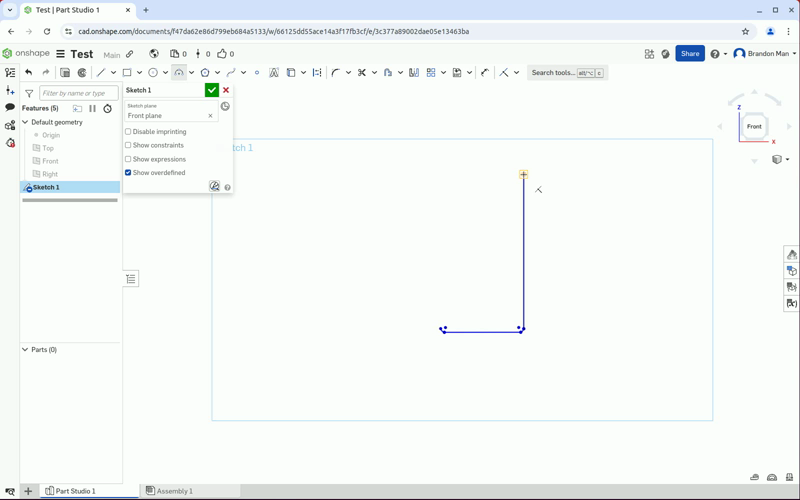
key_down(shift)
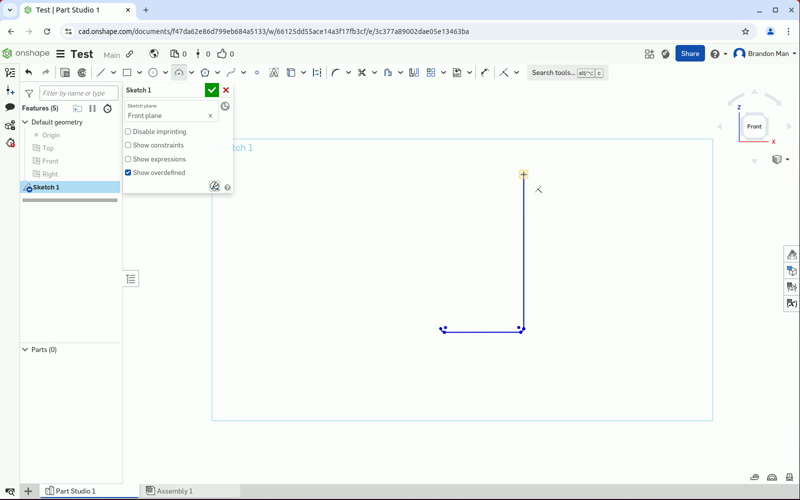
mouse_move(520, 170)
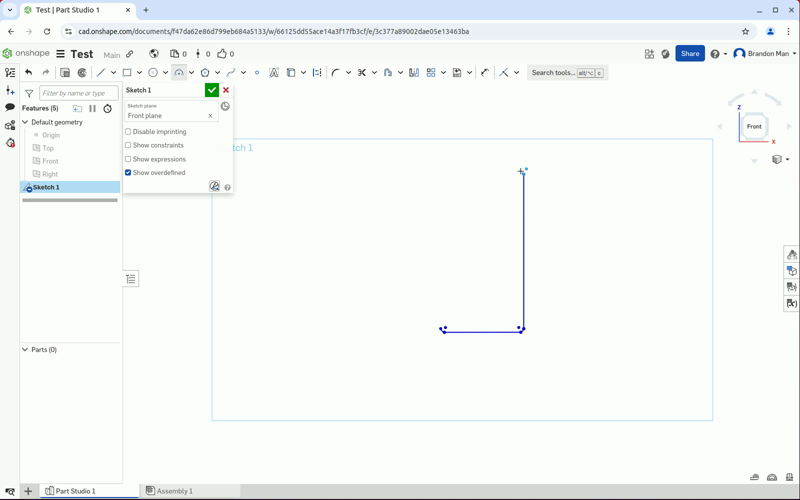
scroll(6)
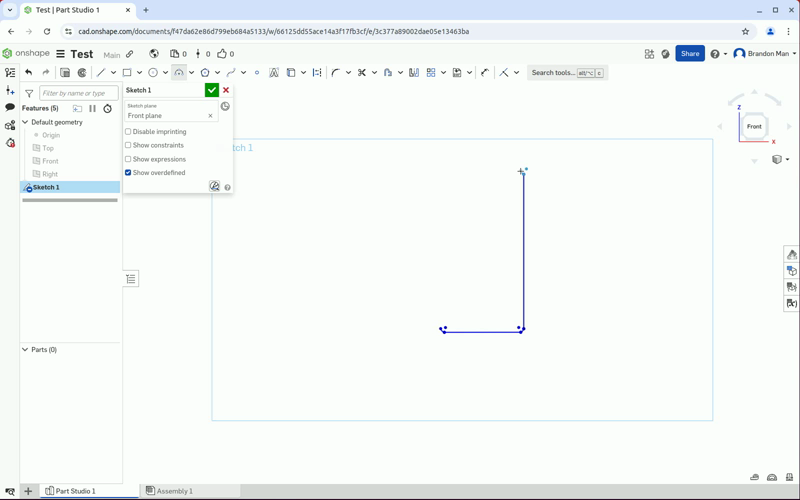
scroll(6)
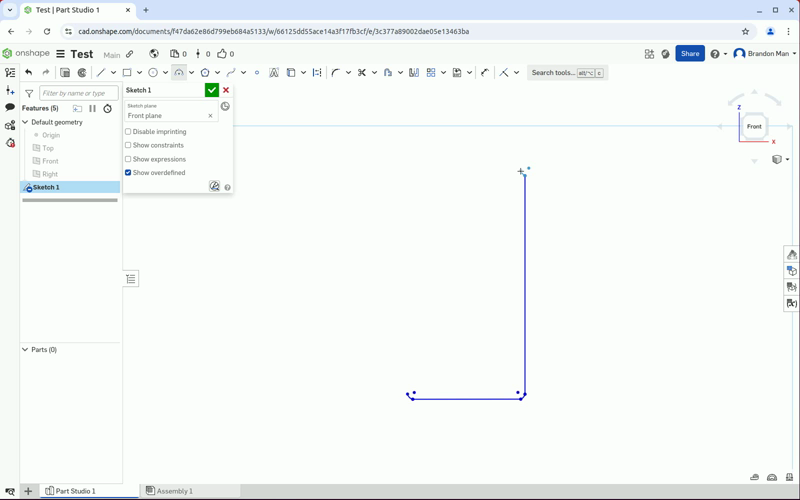
scroll(6)
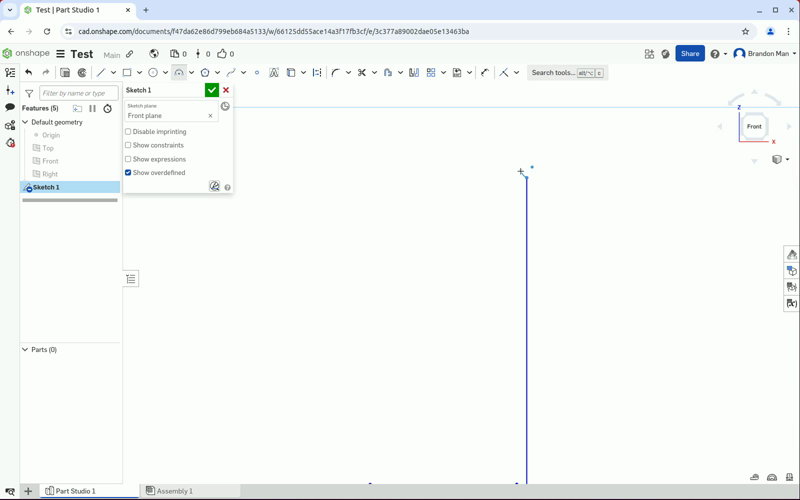
scroll(6)
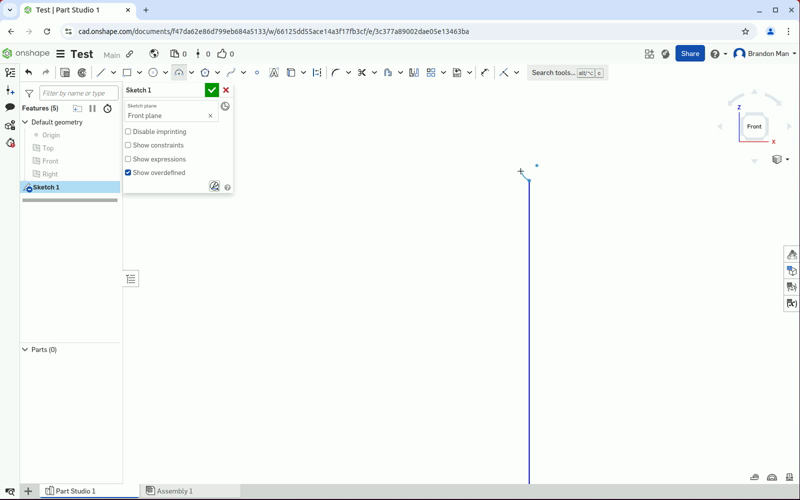
scroll(6)
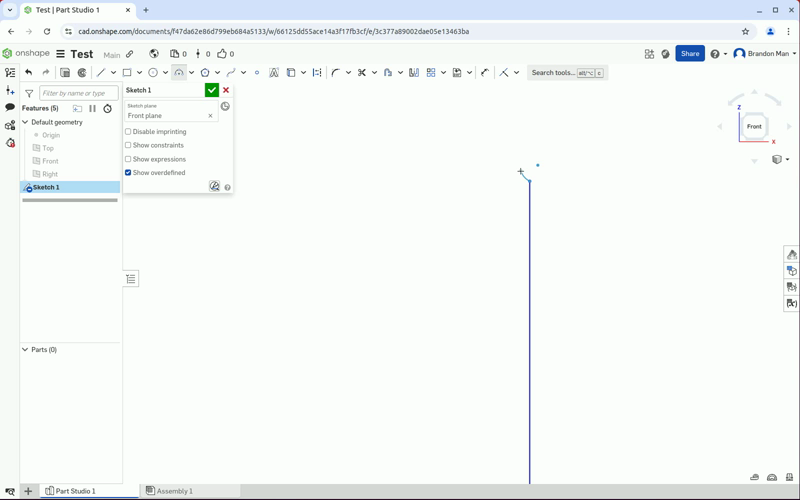
scroll(6)
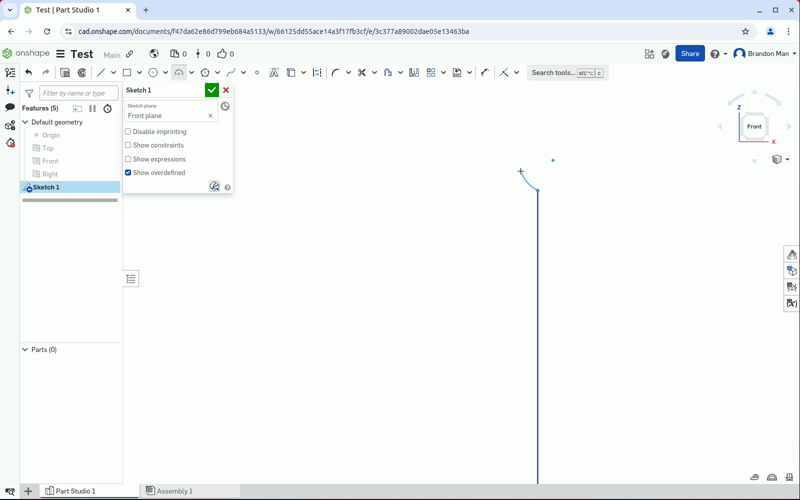
scroll(6)
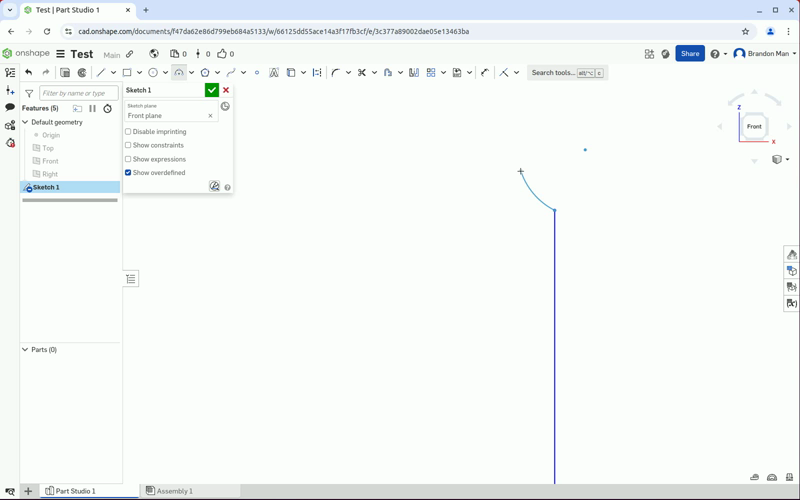
click(520, 170)
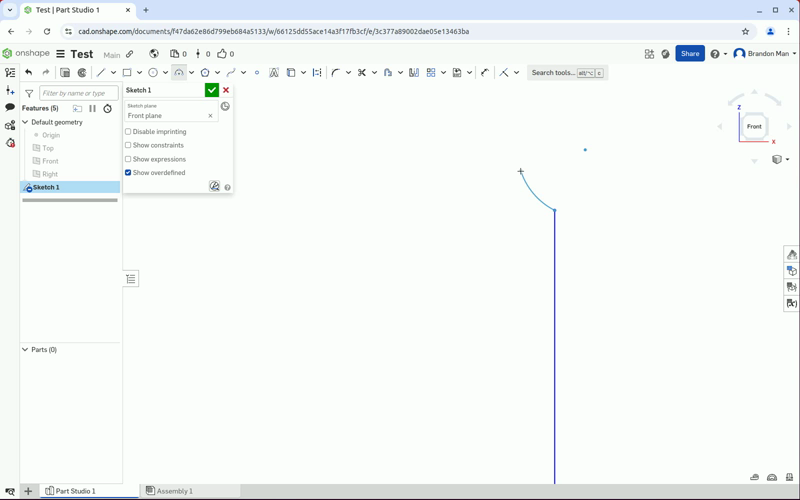
scroll(-6)
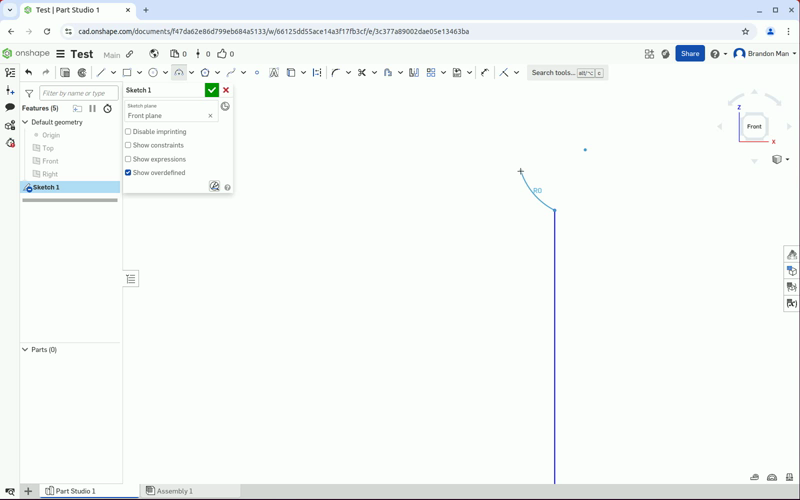
scroll(-6)
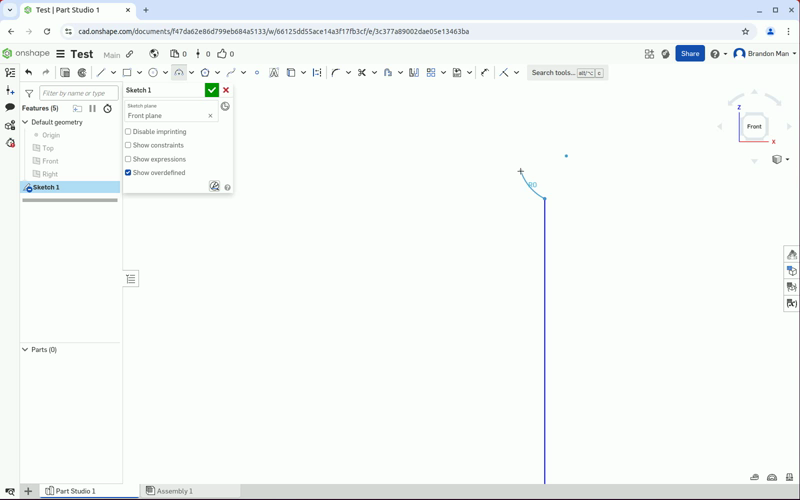
scroll(-6)
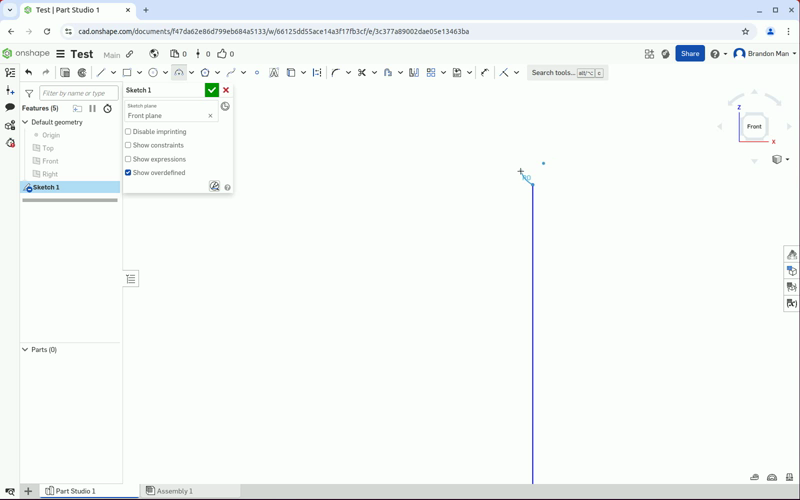
scroll(-6)
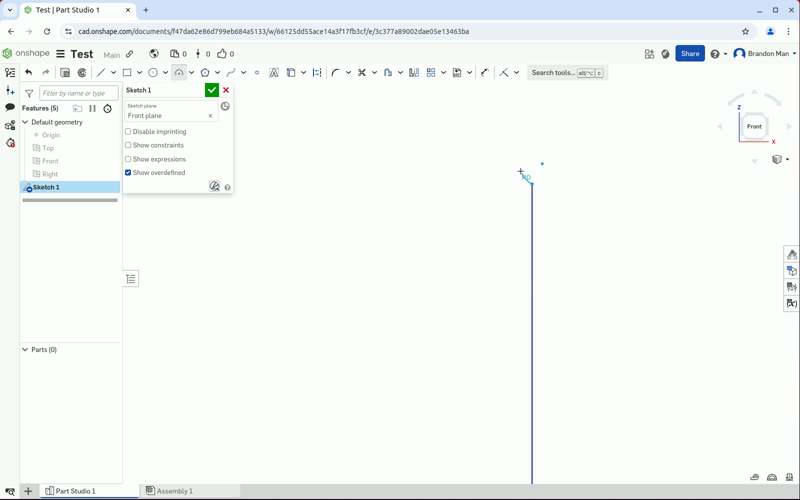
scroll(-6)
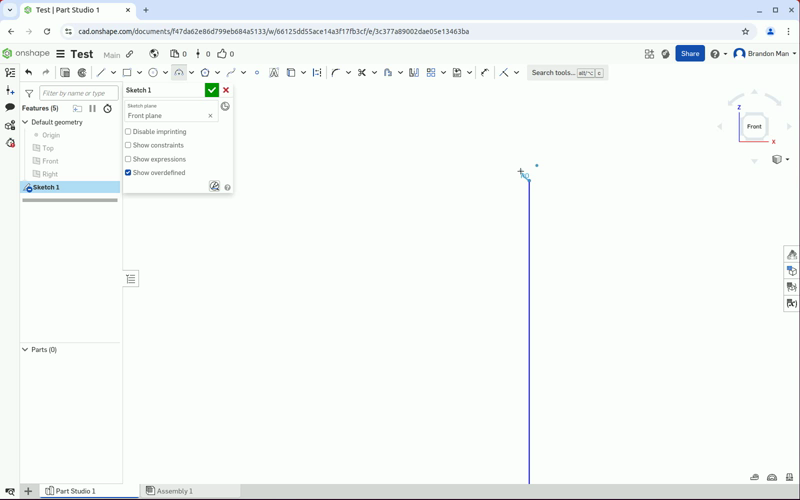
scroll(-6)
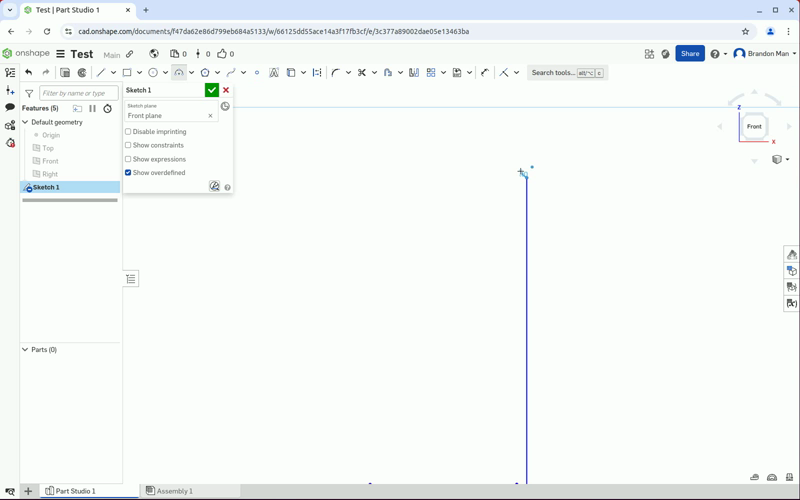
scroll(-6)
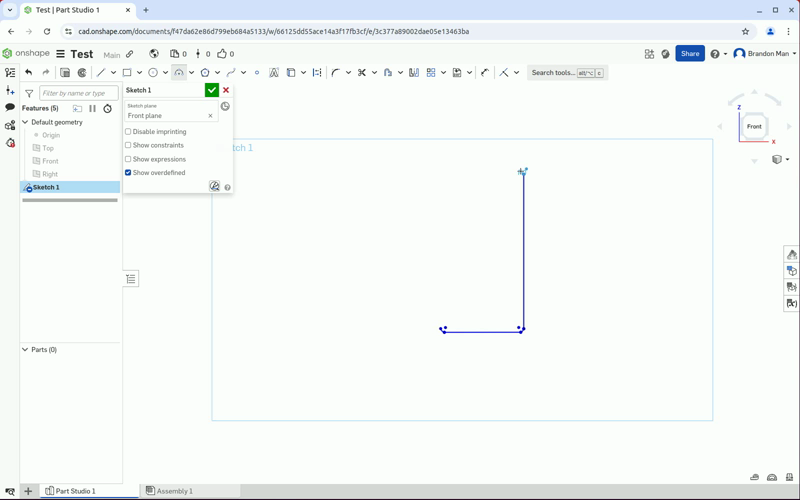
mouse_move(522, 171)
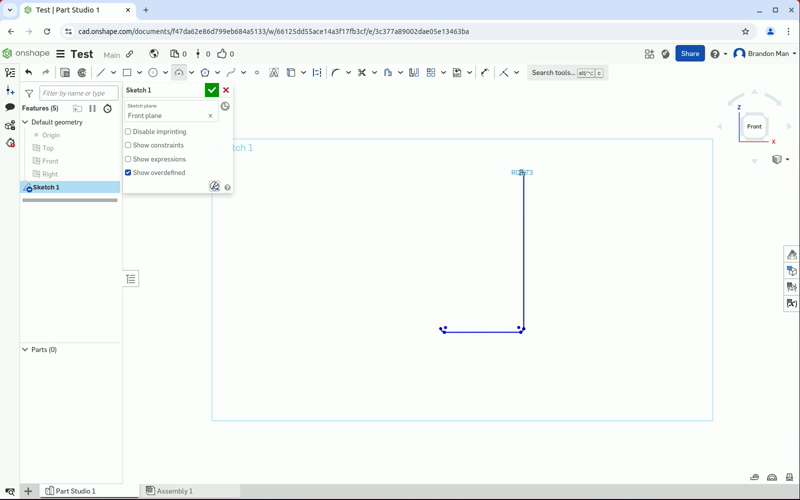
scroll(6)
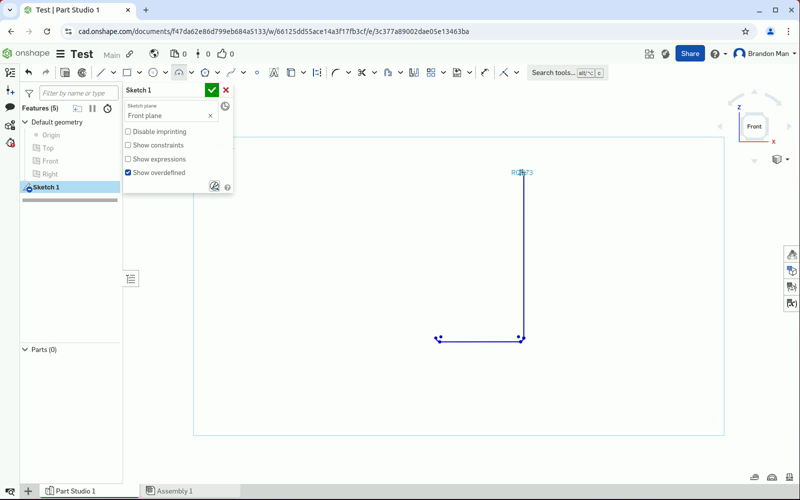
scroll(6)
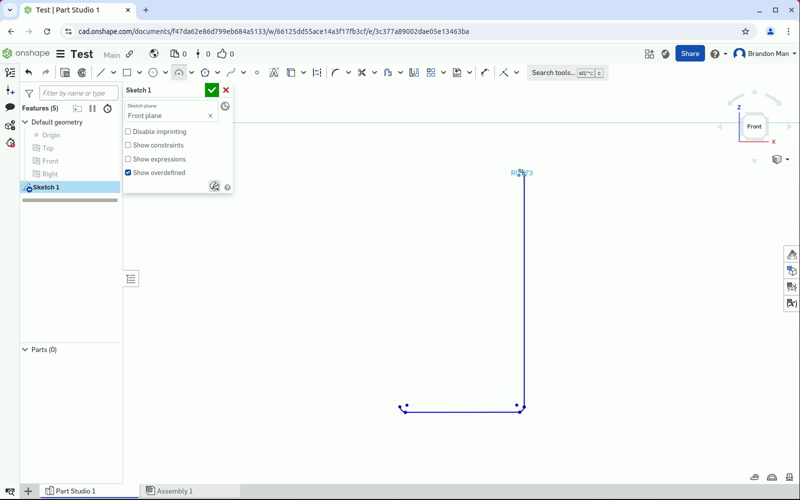
scroll(6)
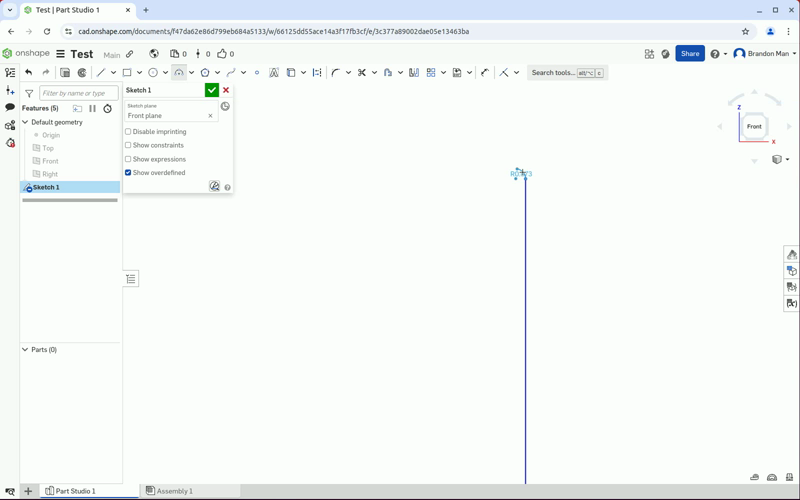
scroll(6)
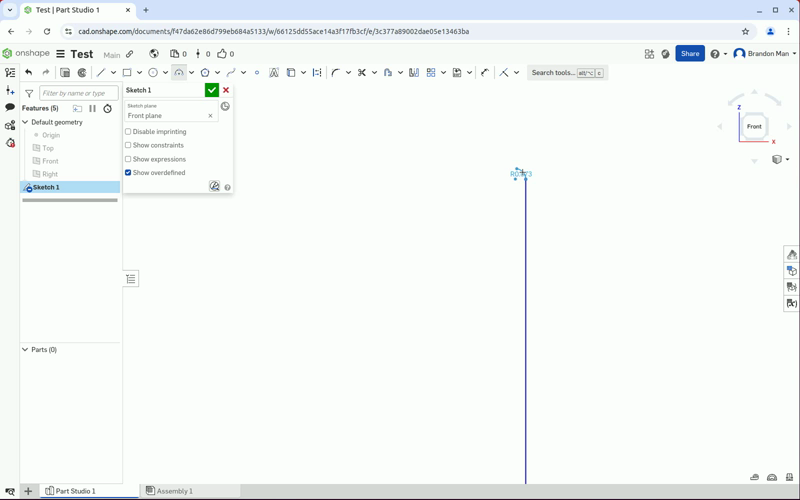
scroll(6)
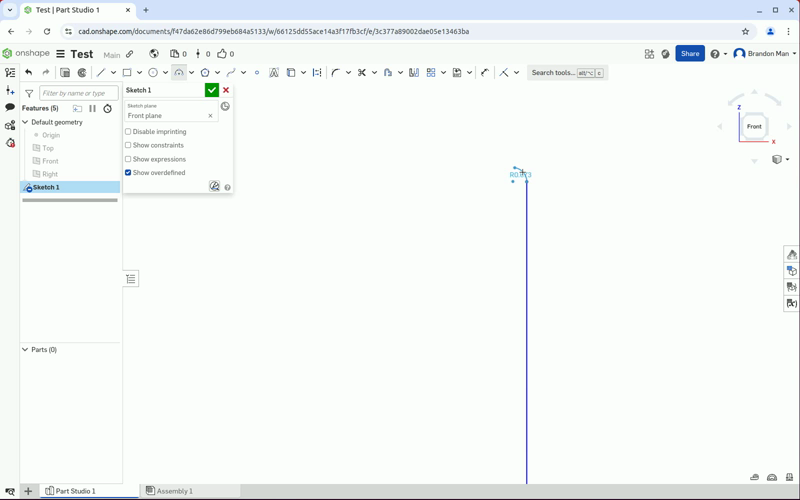
scroll(6)
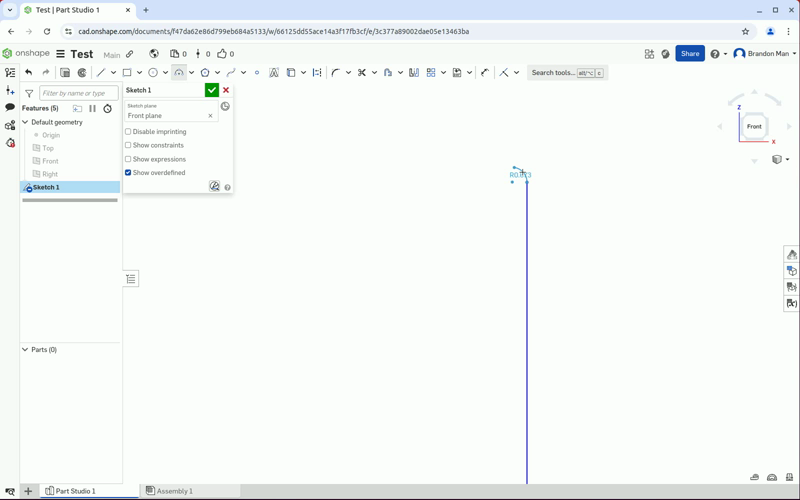
scroll(6)
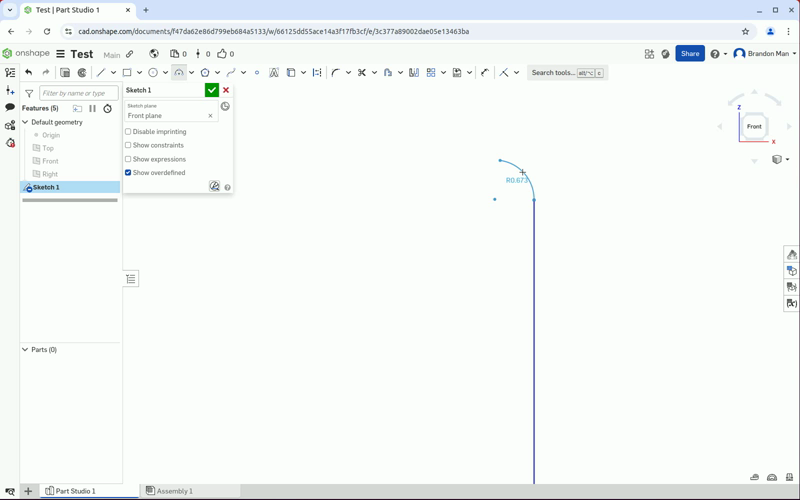
click(522, 171)
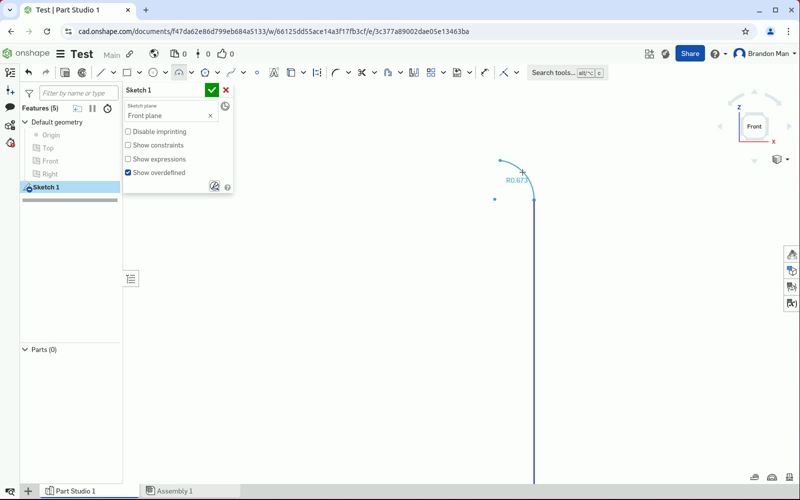
scroll(-6)
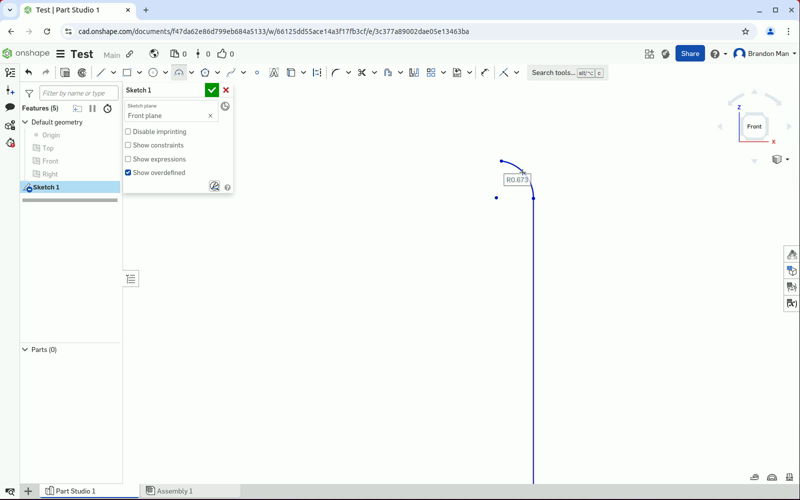
scroll(-6)
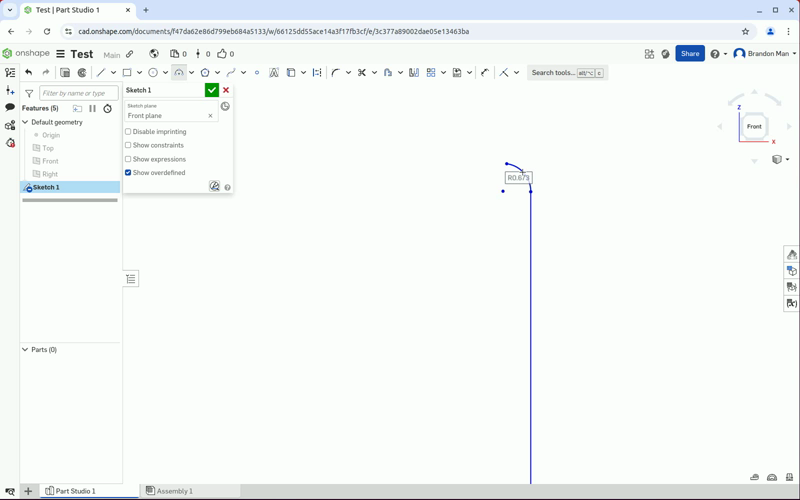
scroll(-6)
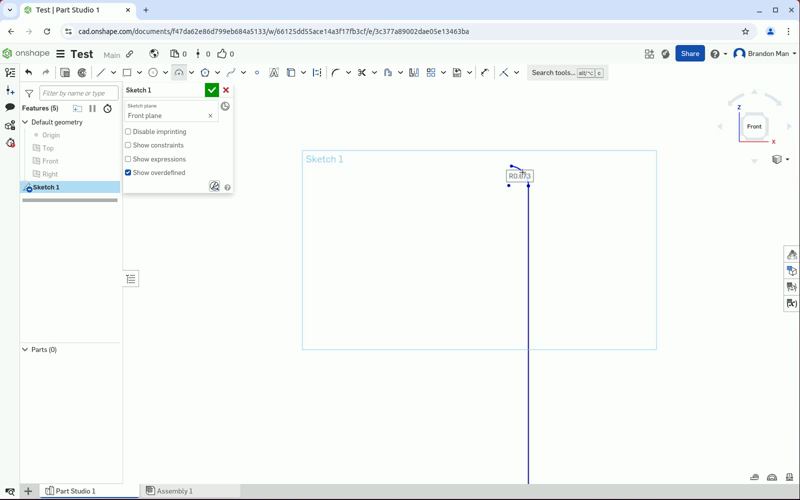
scroll(-6)
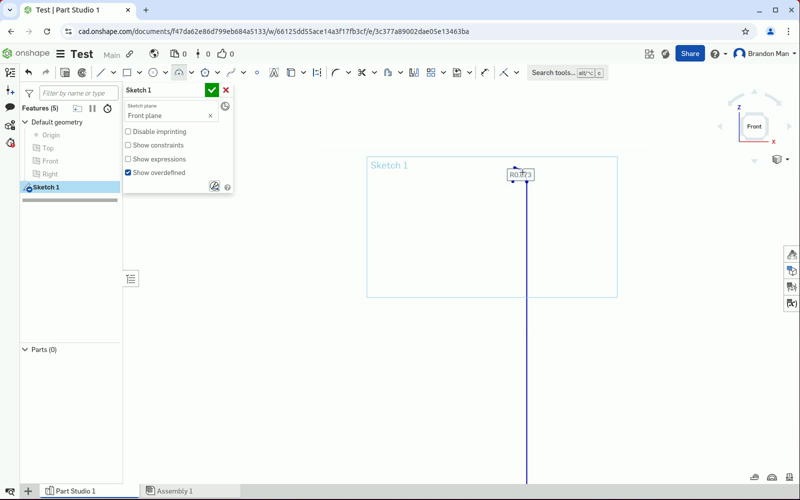
scroll(-6)
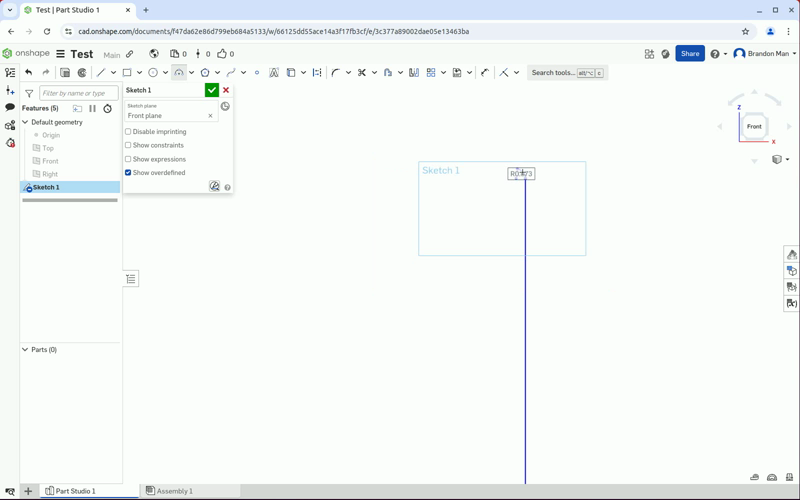
scroll(-6)
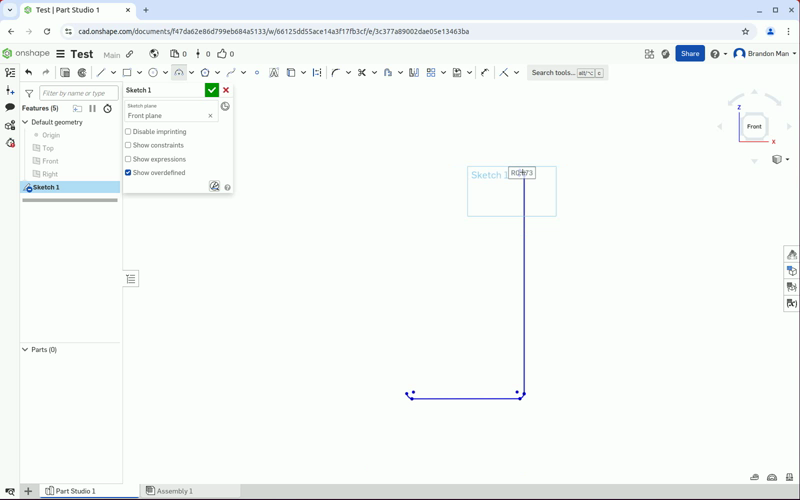
scroll(-6)
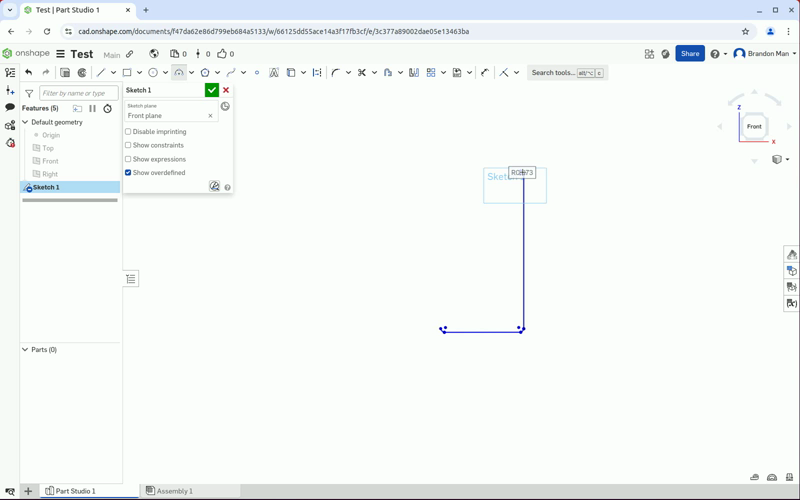
key_up(shift)
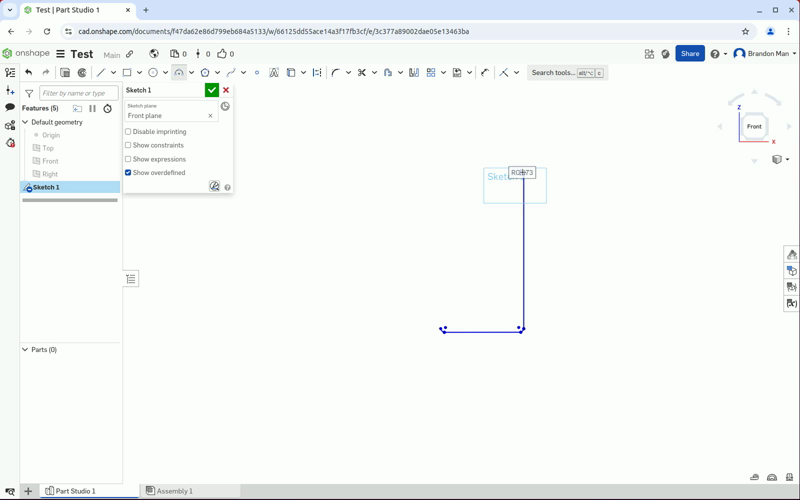
key(esc)
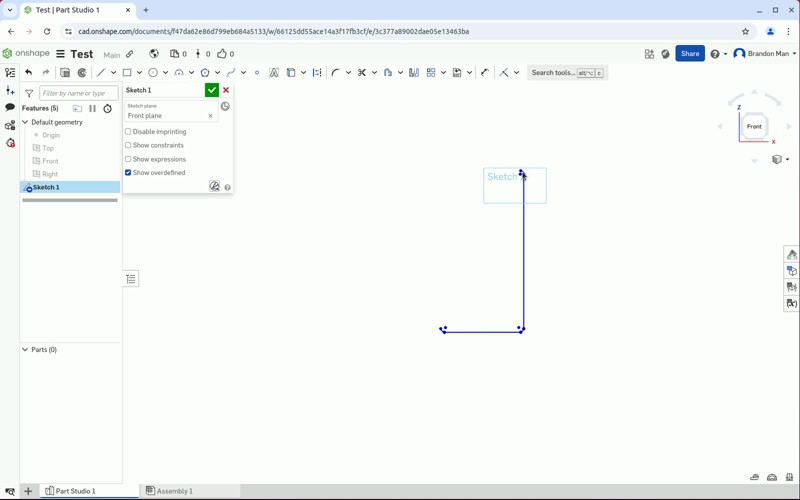
key(l)
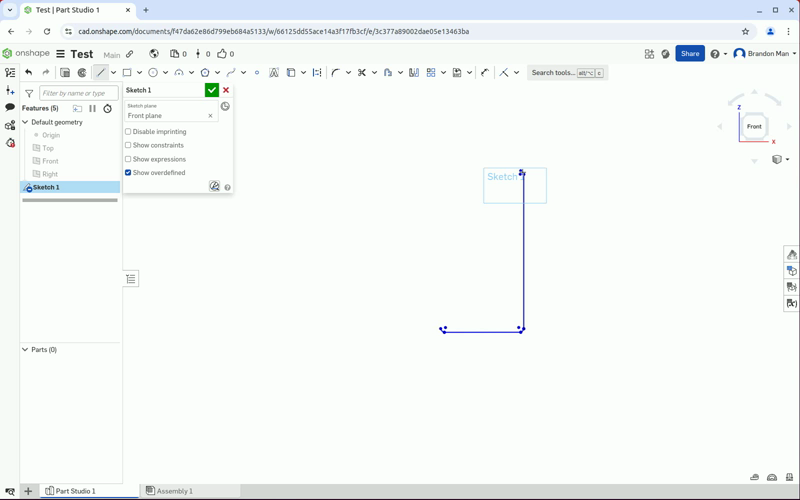
mouse_move(520, 170)
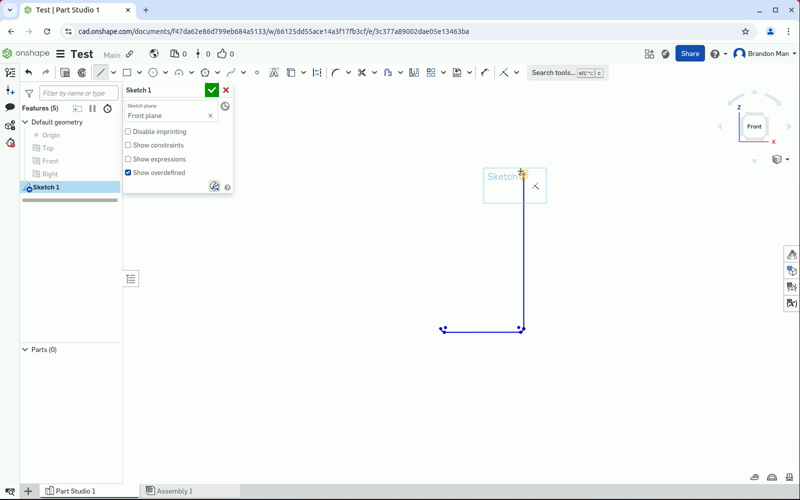
scroll(6)
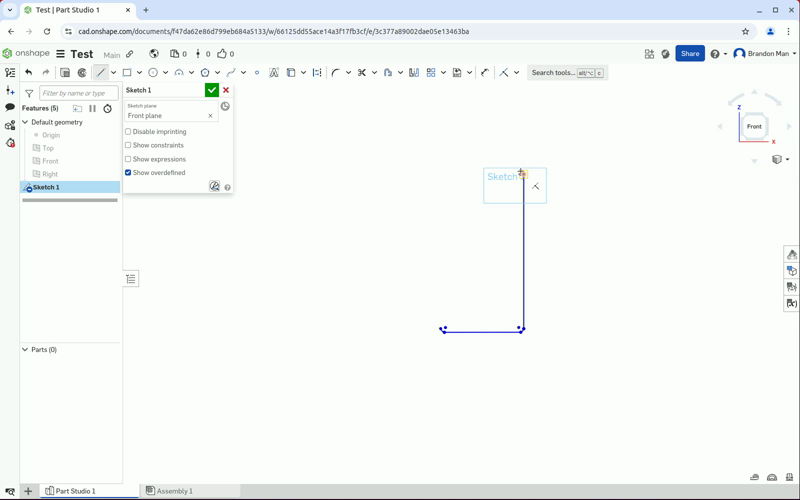
scroll(6)
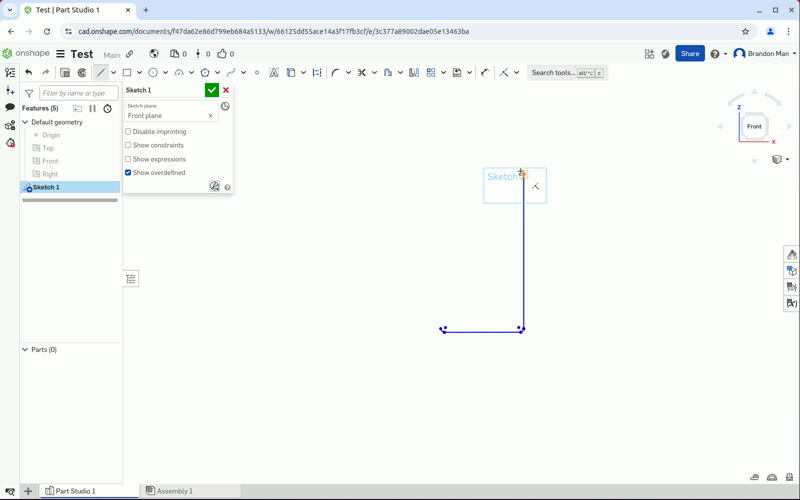
scroll(6)
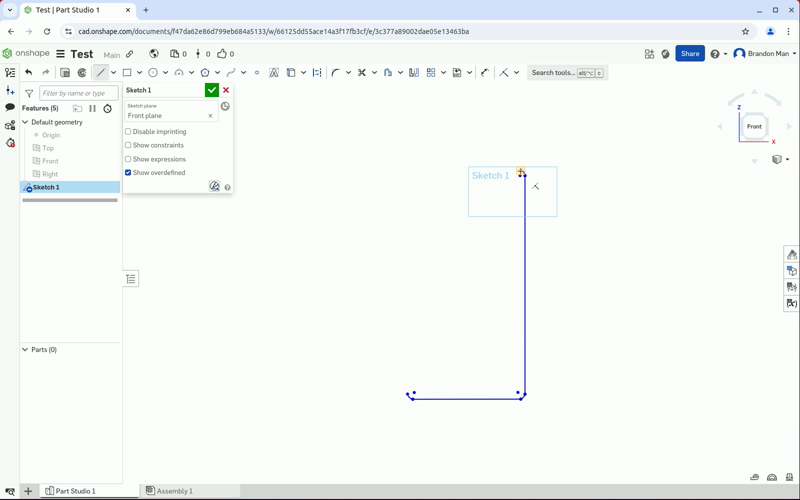
scroll(6)
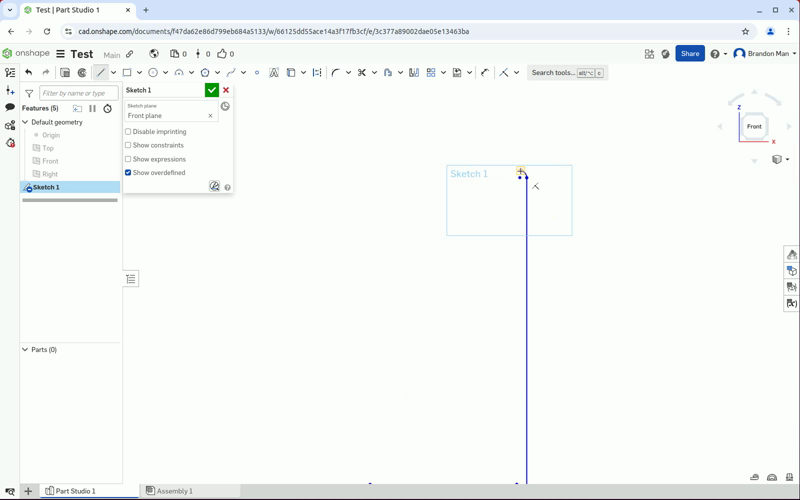
scroll(6)
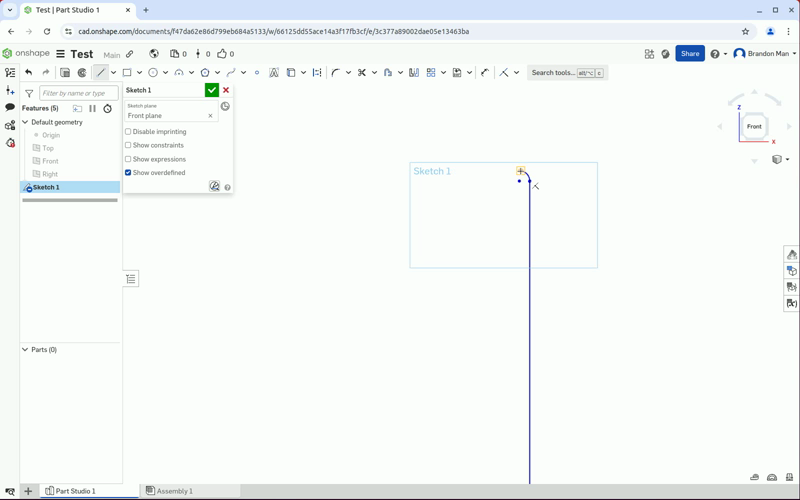
scroll(6)
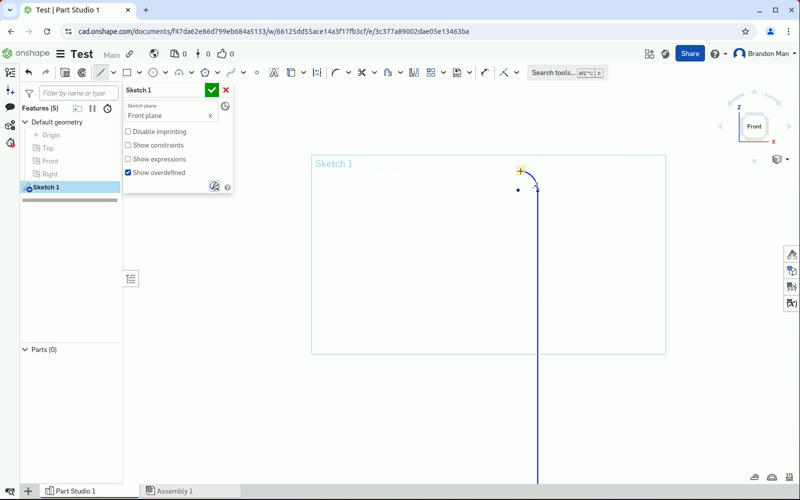
scroll(6)
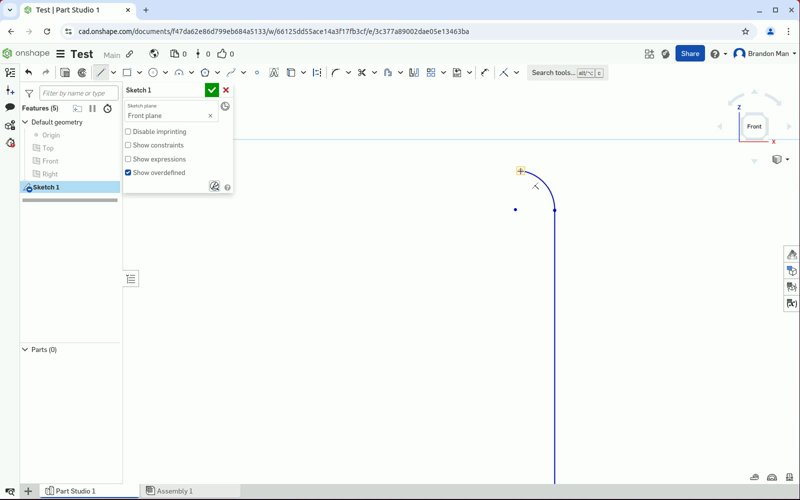
click(520, 170)
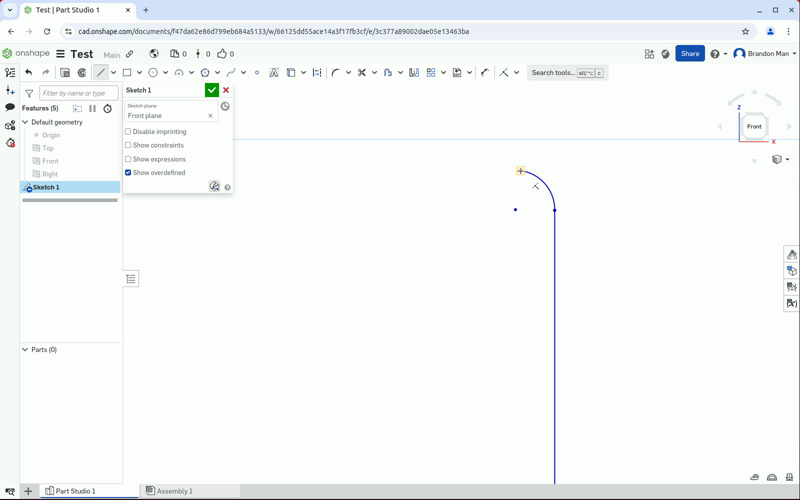
scroll(-6)
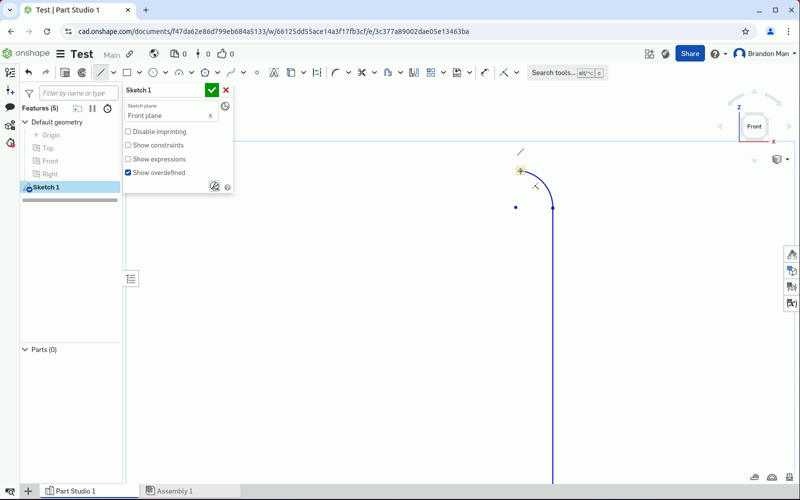
scroll(-6)
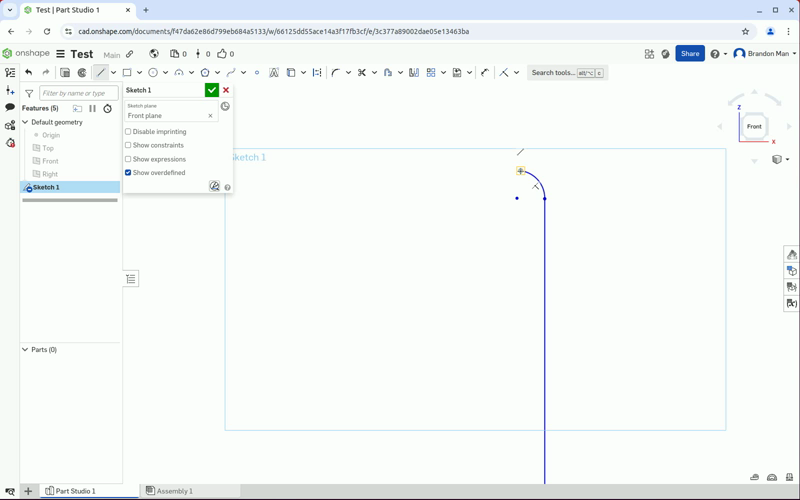
scroll(-6)
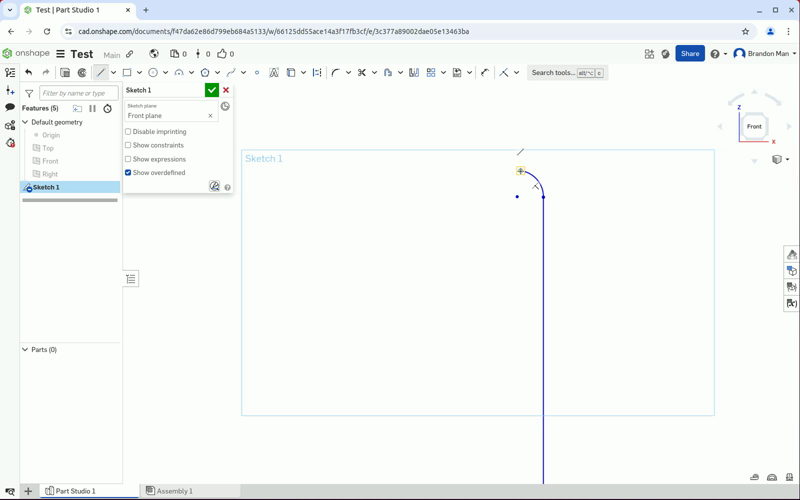
scroll(-6)
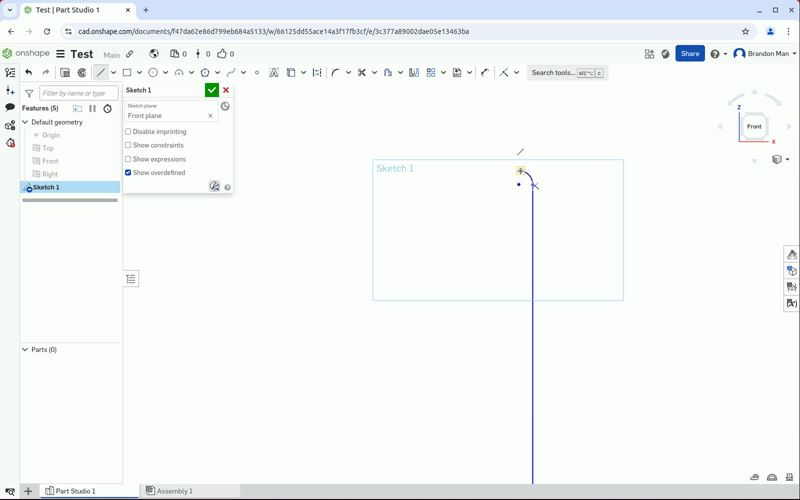
scroll(-6)
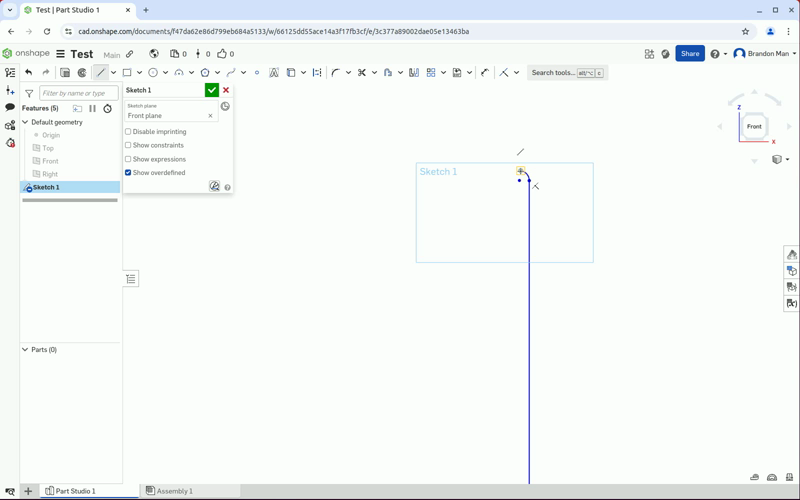
scroll(-6)
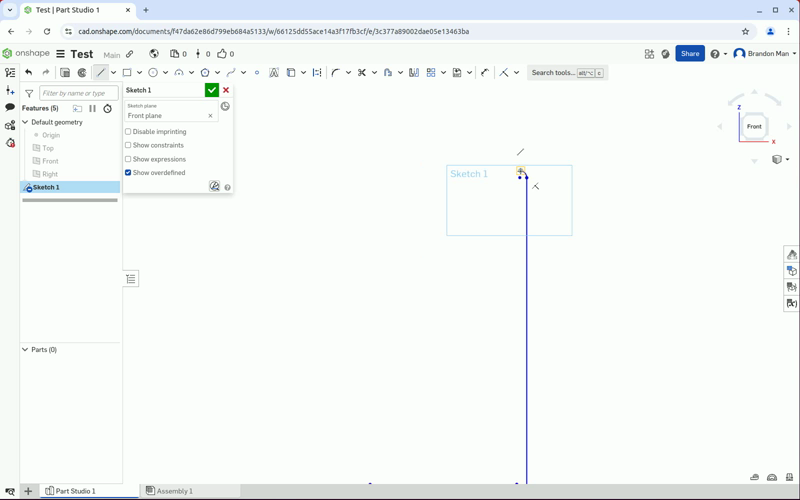
scroll(-6)
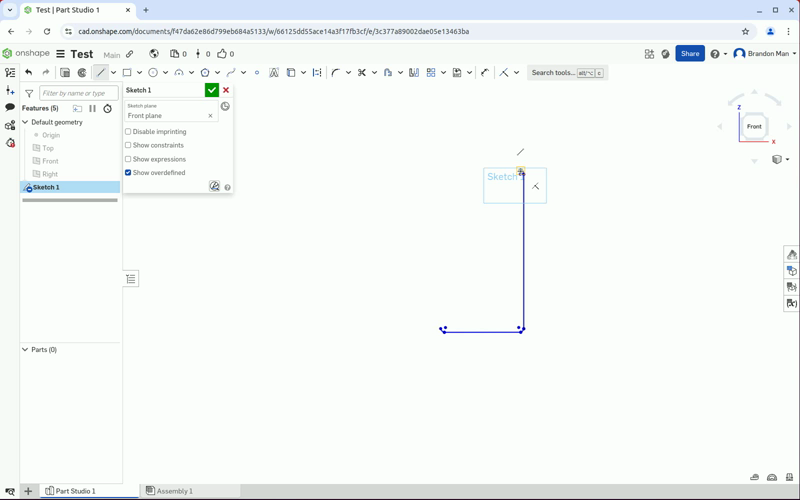
key_down(shift)
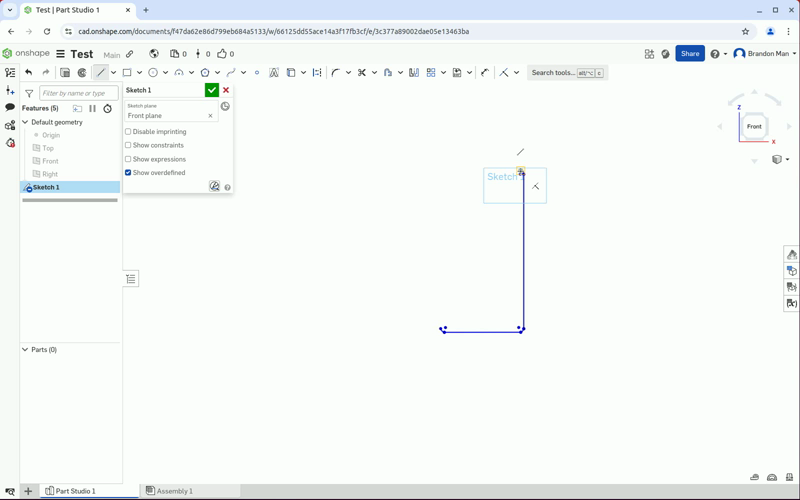
mouse_move(444, 170)
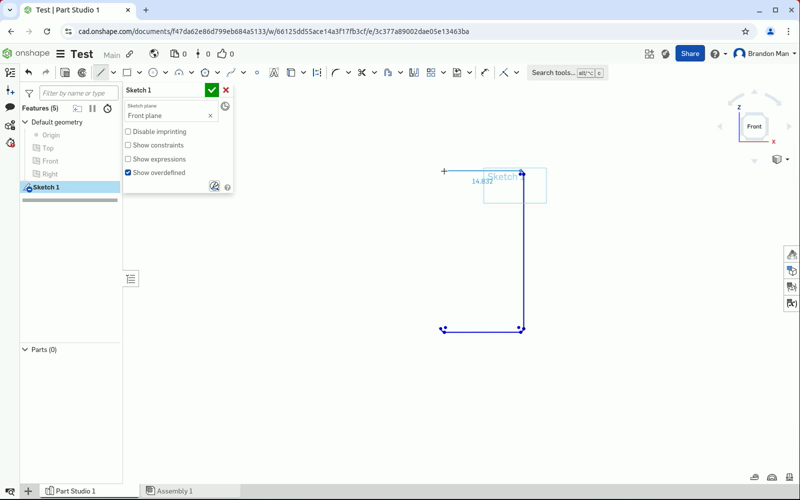
click(444, 170)
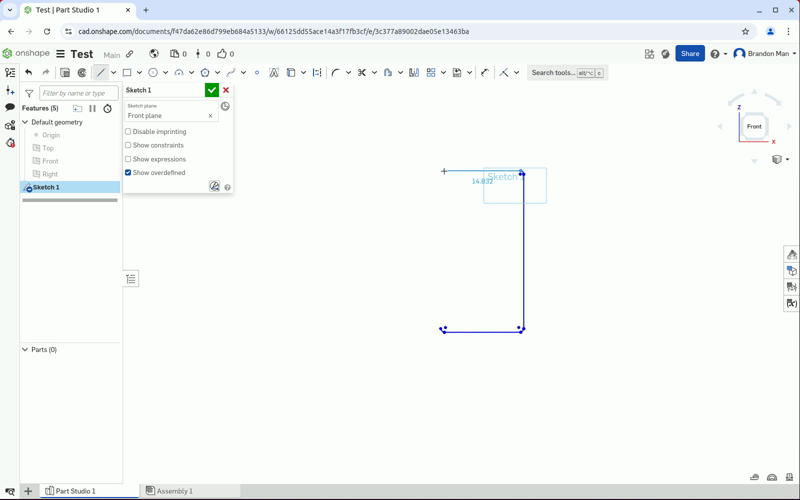
key_up(shift)
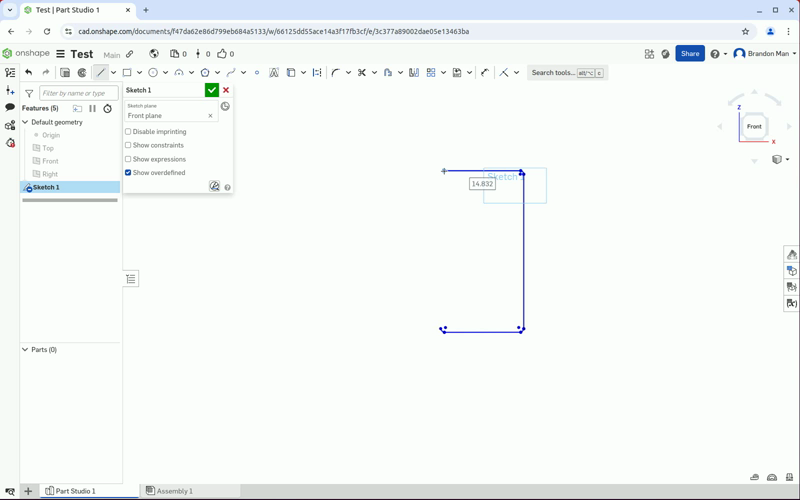
key(esc)
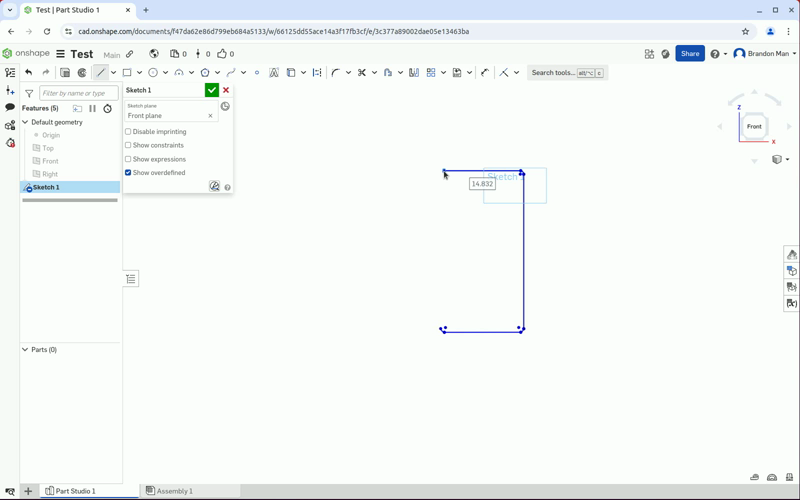
key(a)
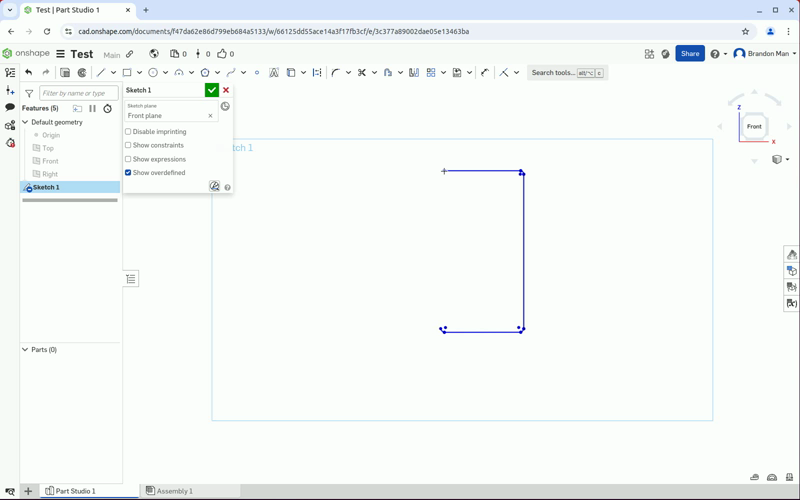
mouse_move(444, 170)
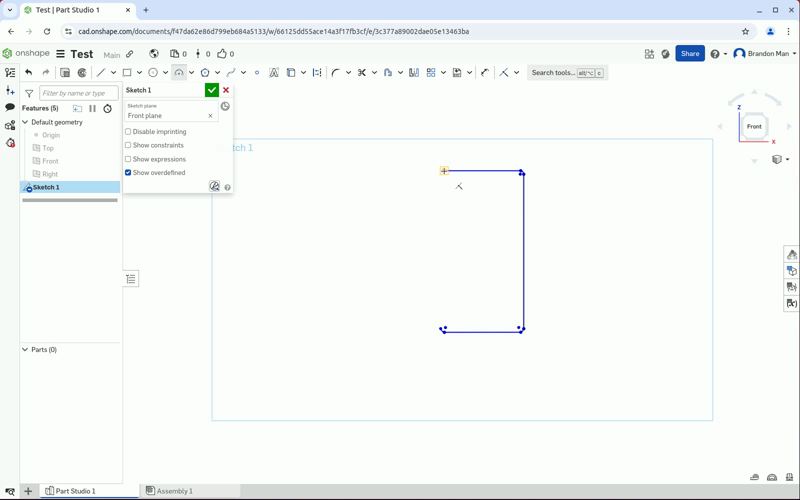
click(444, 170)
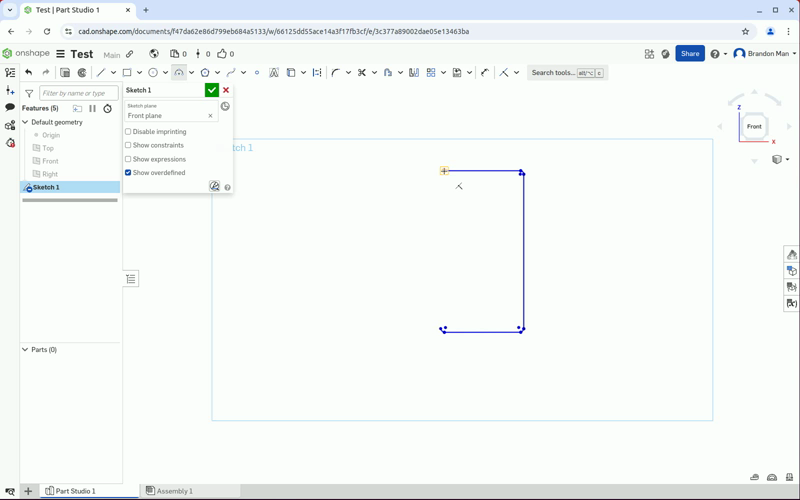
key_down(shift)
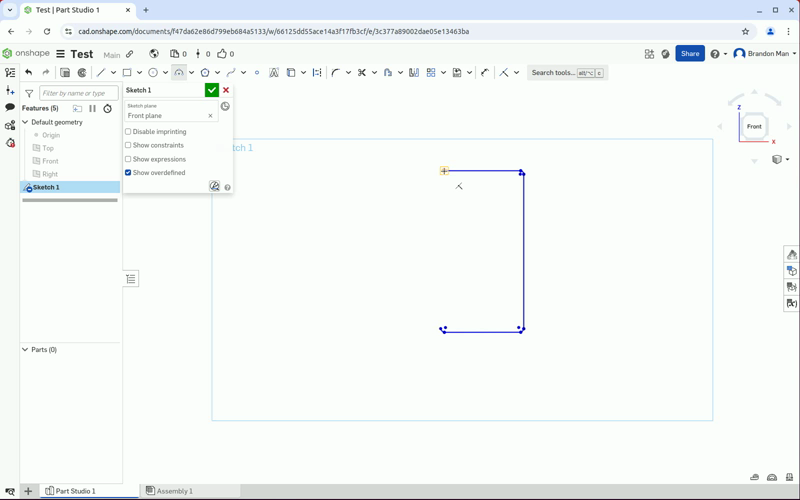
mouse_move(440, 174)
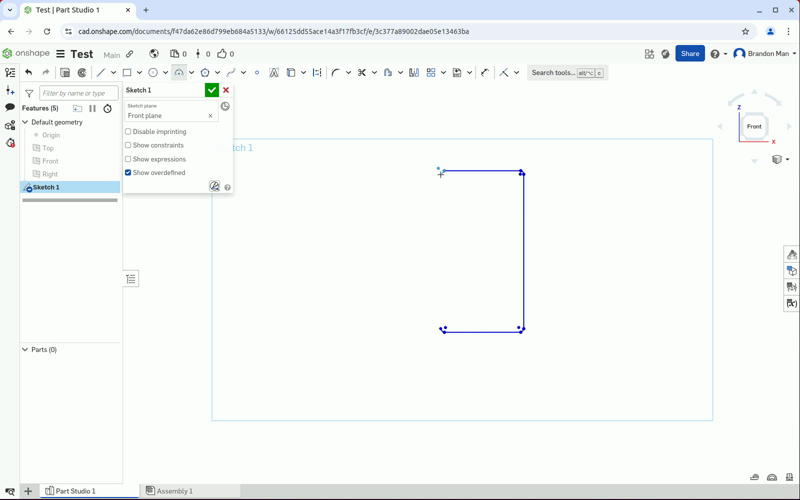
scroll(6)
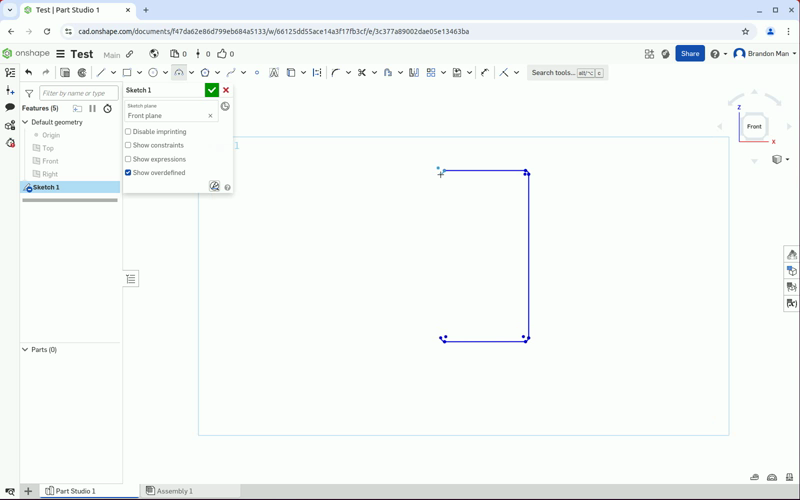
scroll(6)
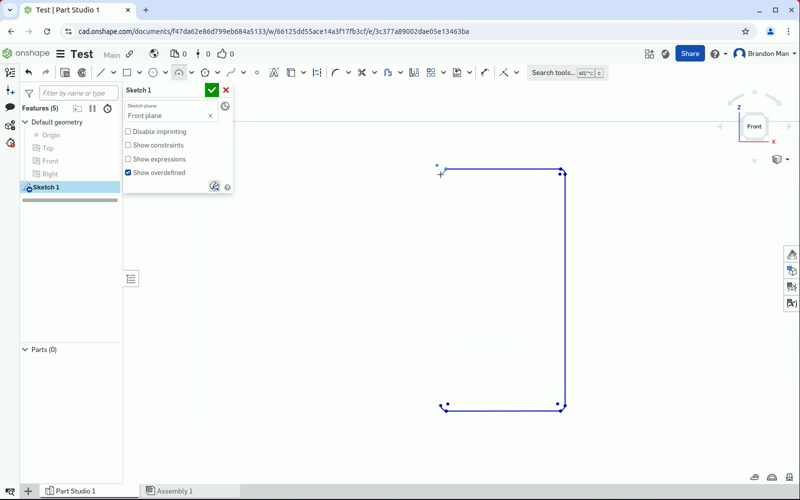
scroll(6)
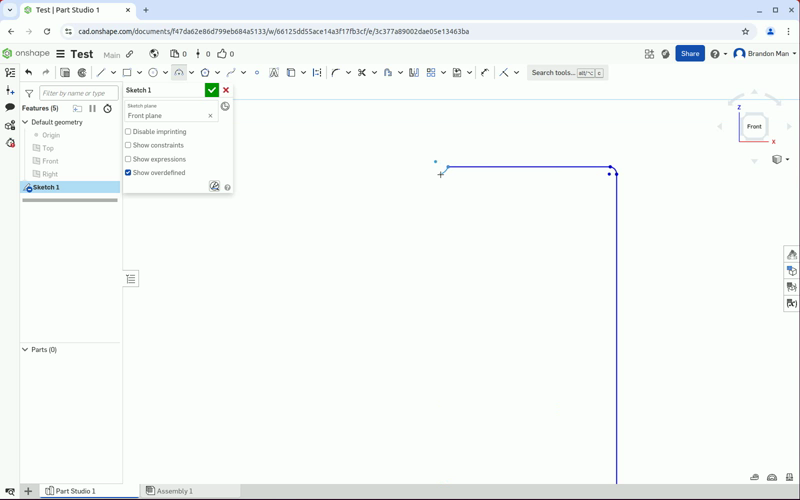
scroll(6)
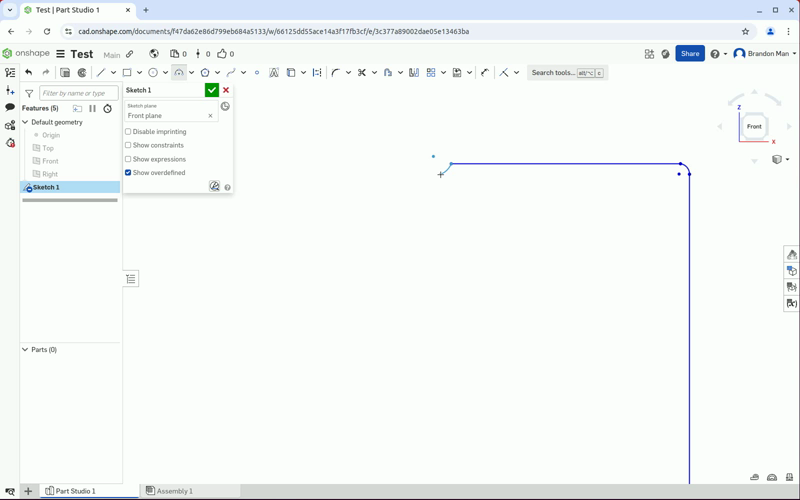
scroll(6)
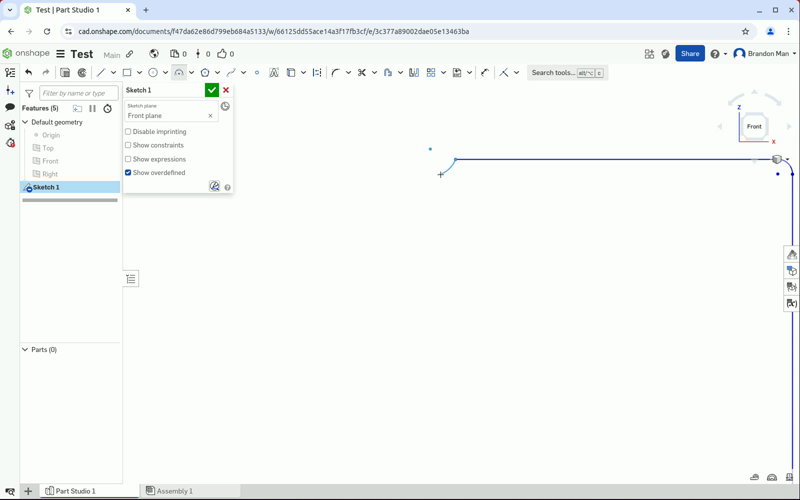
scroll(6)
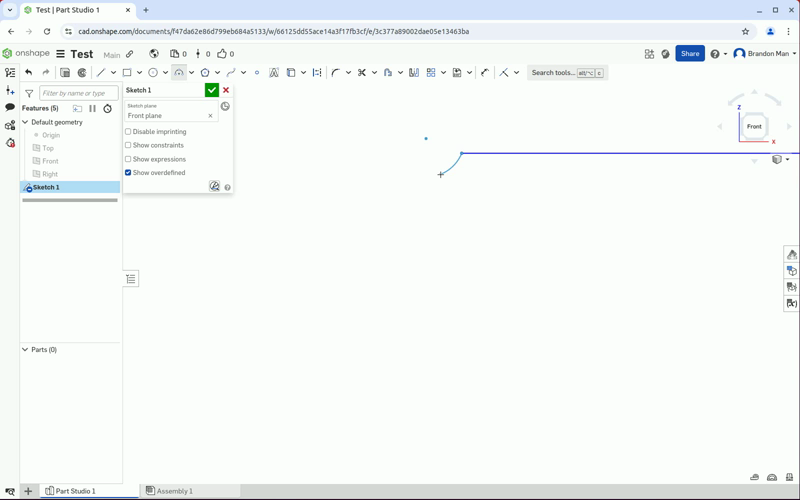
scroll(6)
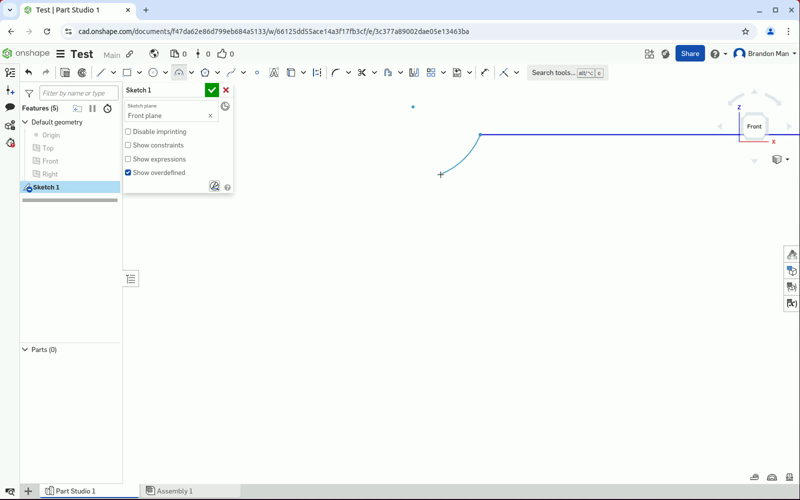
click(440, 174)
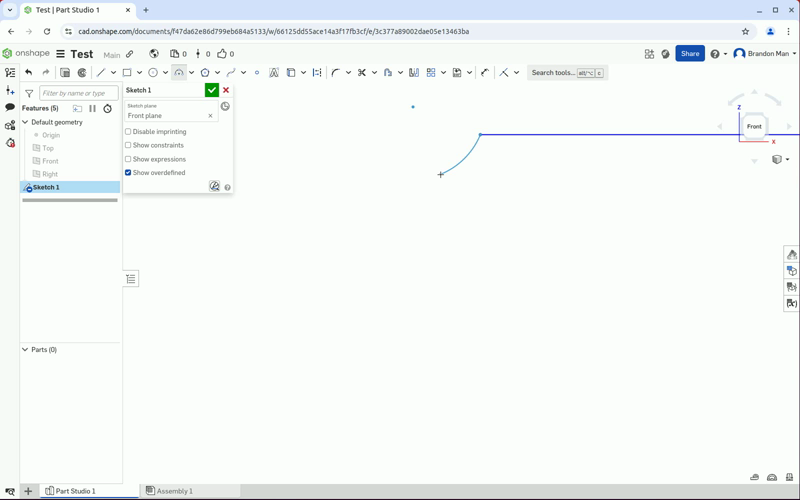
scroll(-6)
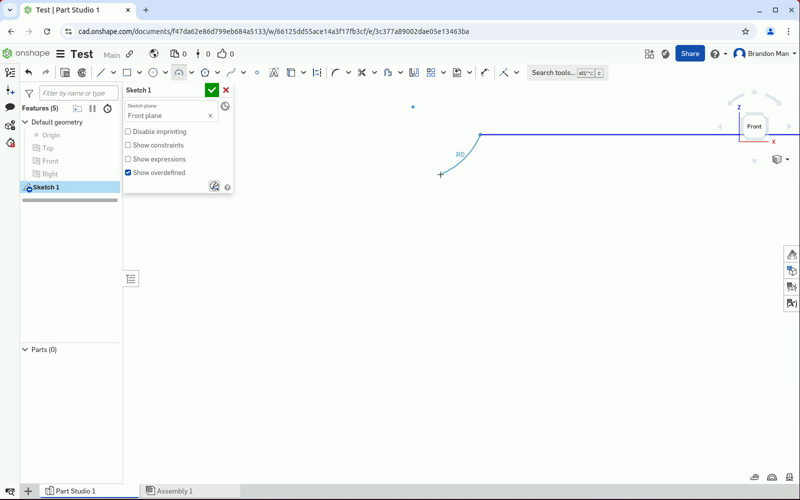
scroll(-6)
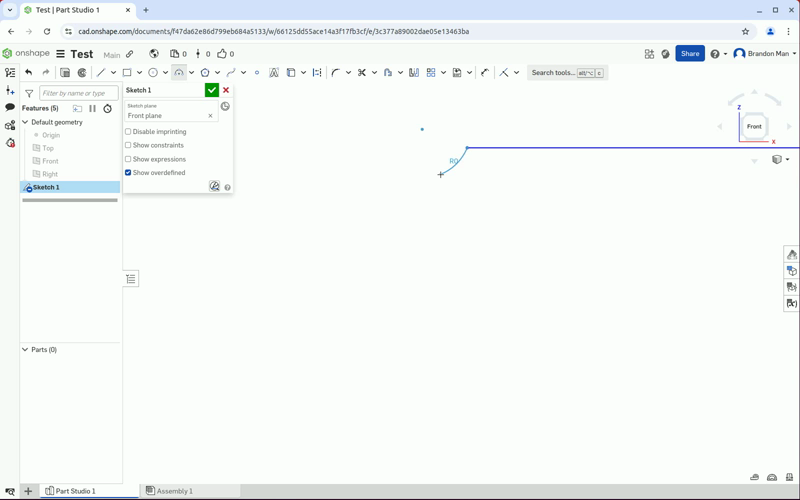
scroll(-6)
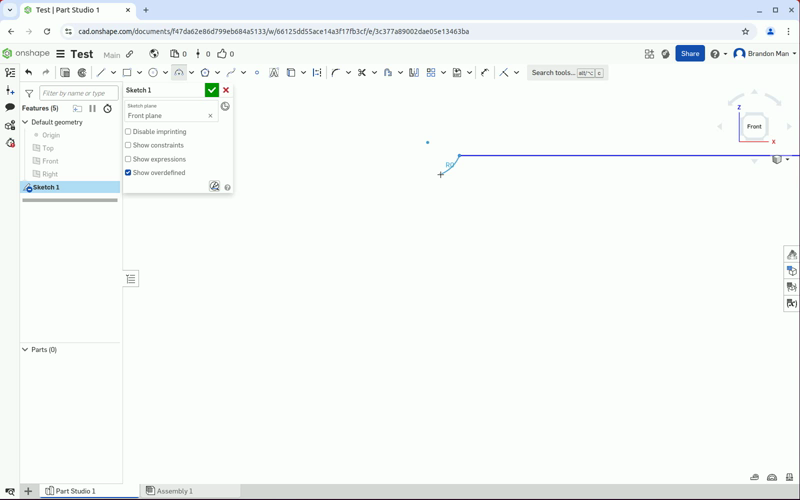
scroll(-6)
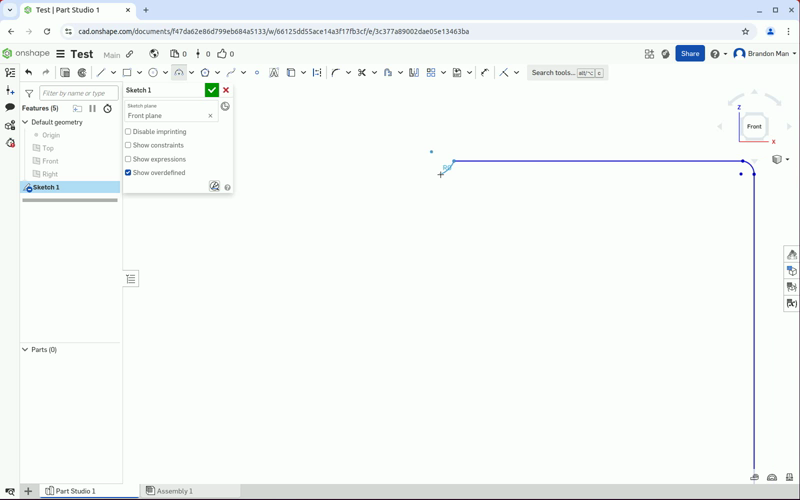
scroll(-6)
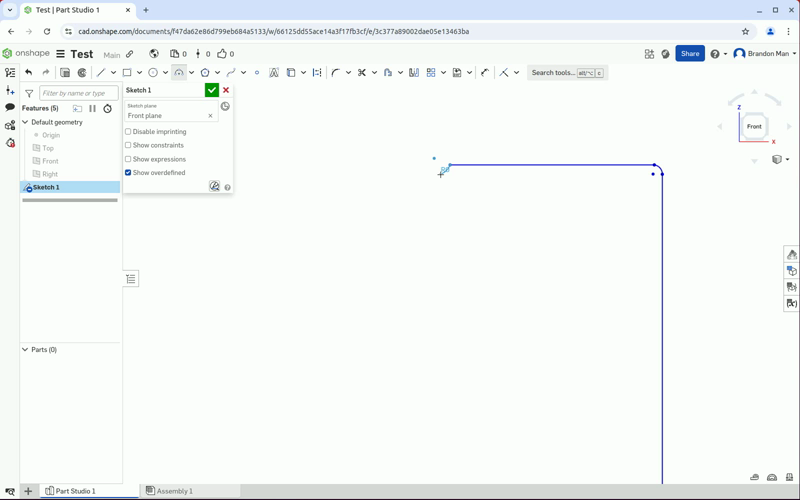
scroll(-6)
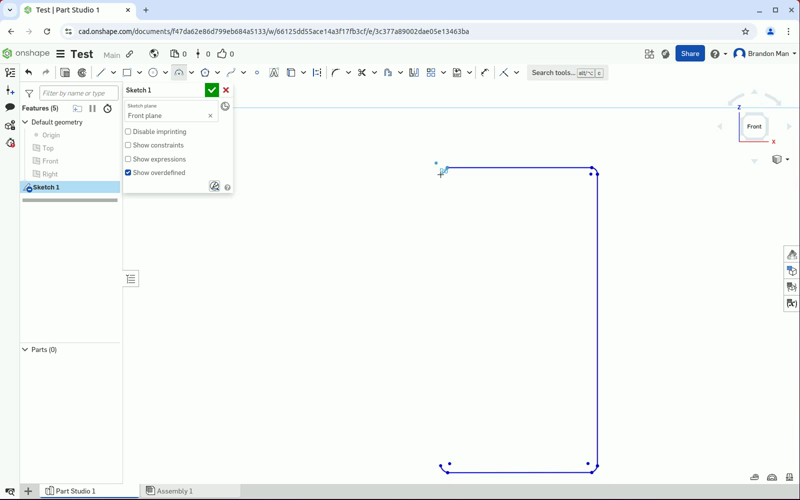
scroll(-6)
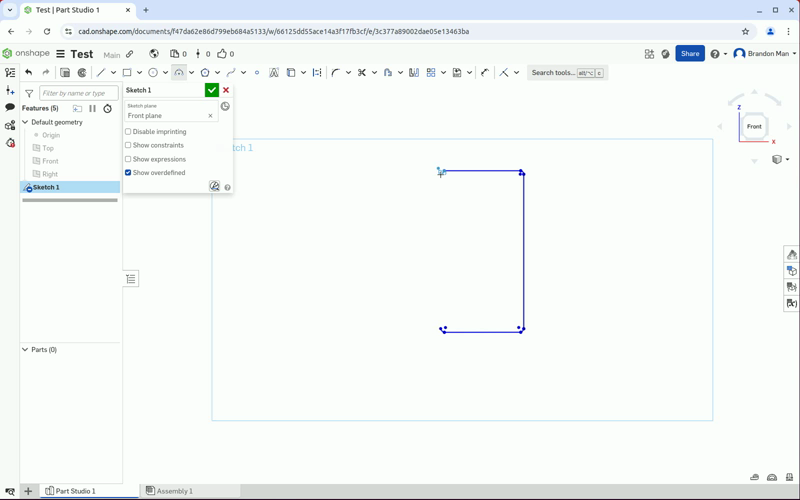
mouse_move(441, 171)
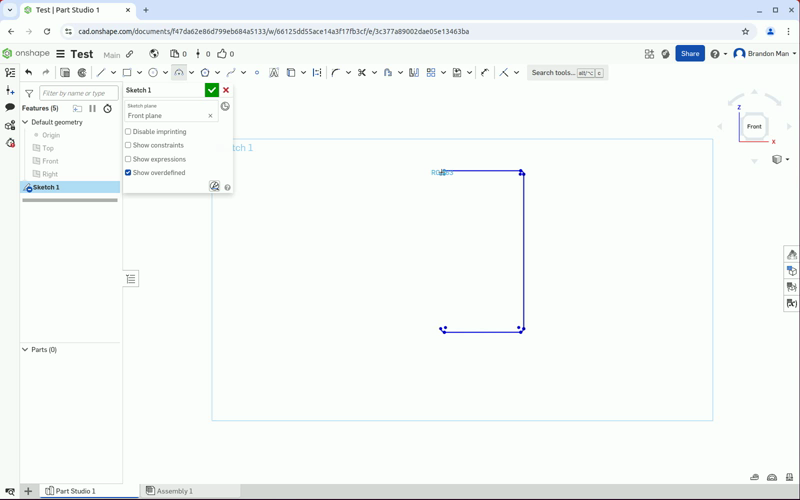
scroll(6)
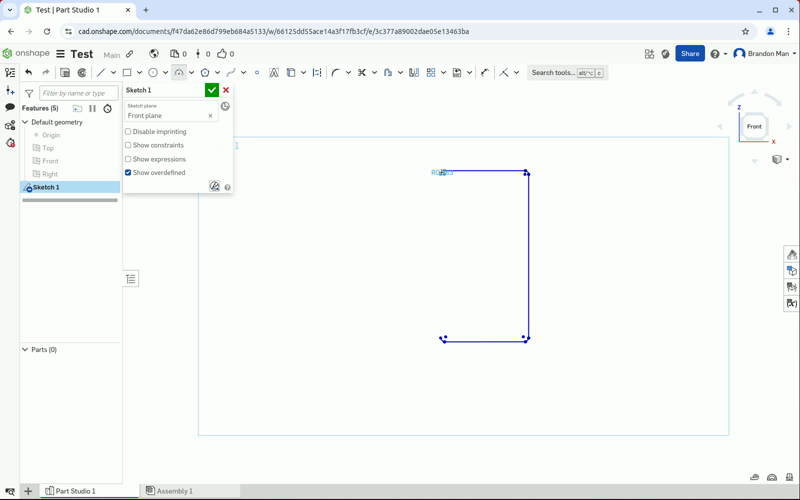
scroll(6)
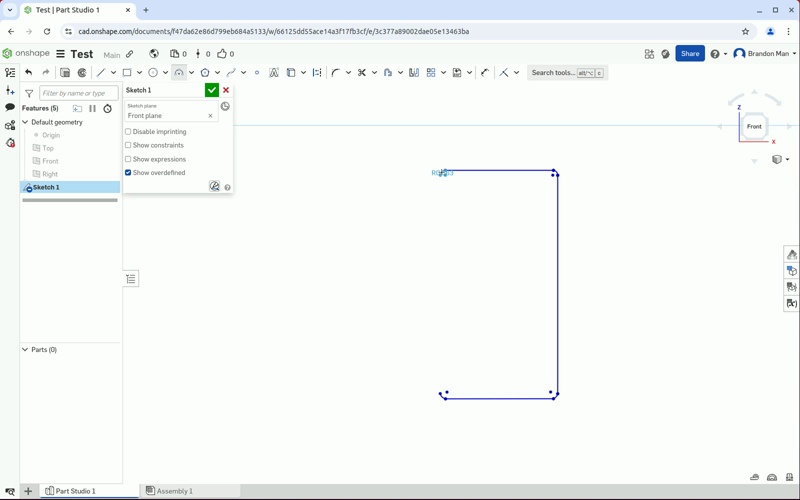
scroll(6)
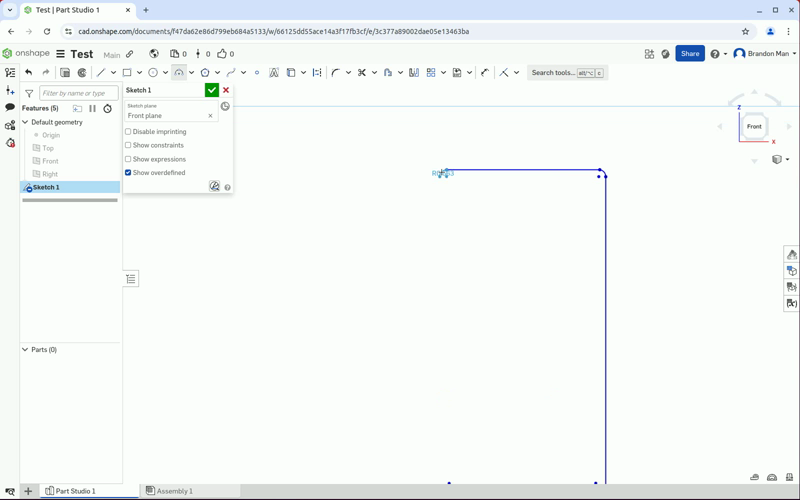
scroll(6)
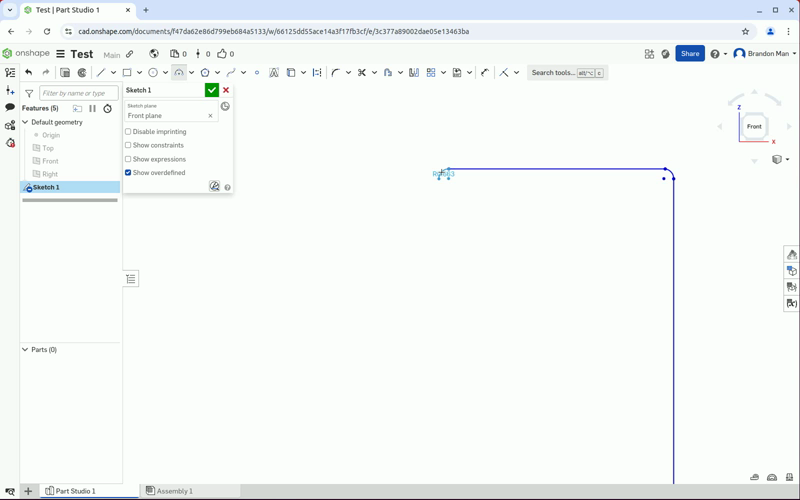
scroll(6)
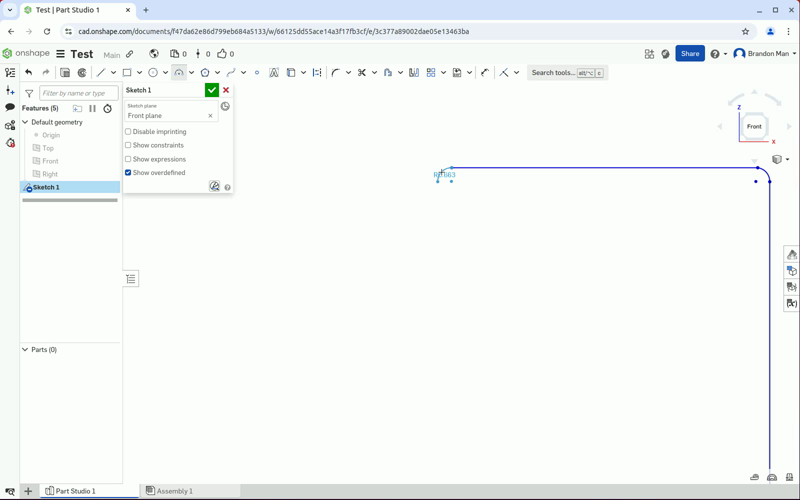
scroll(6)
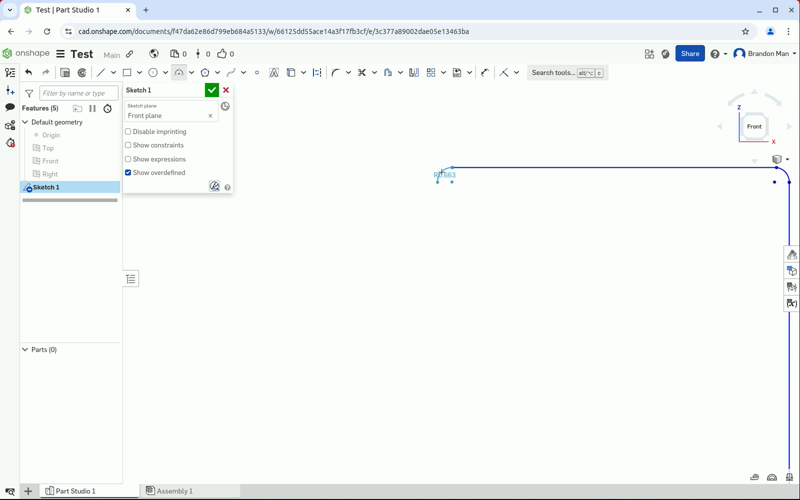
scroll(6)
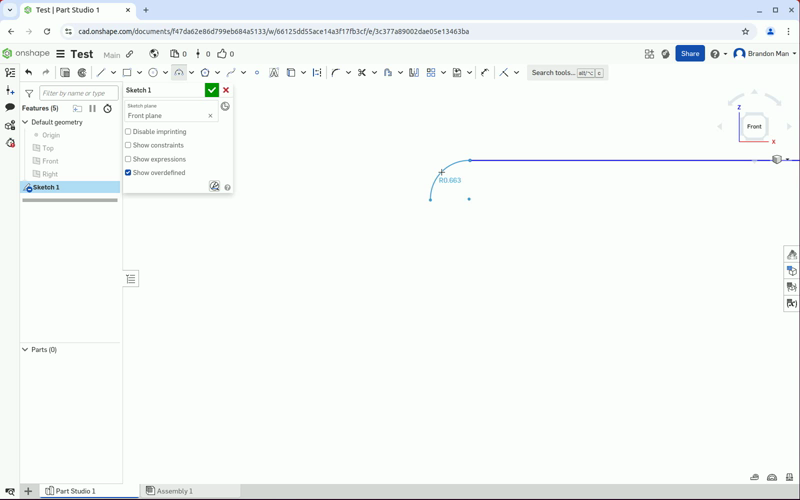
click(441, 171)
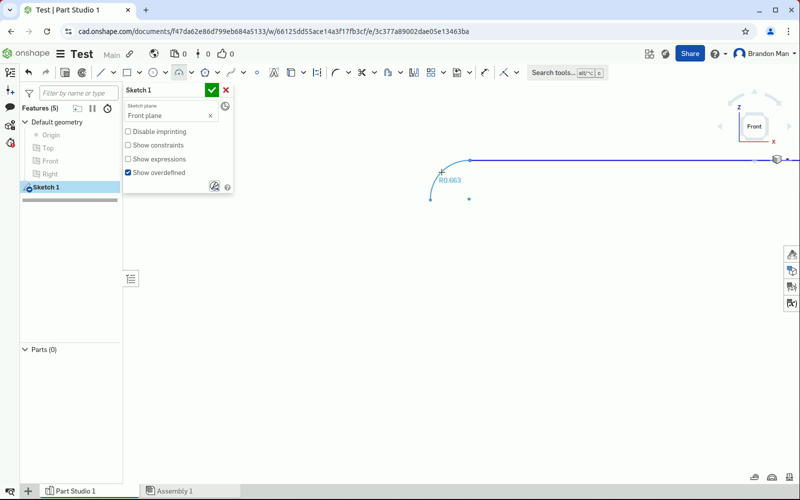
scroll(-6)
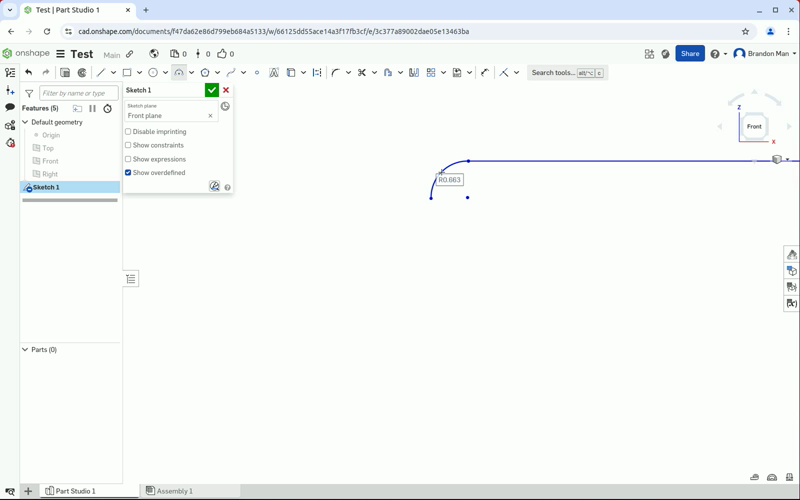
scroll(-6)
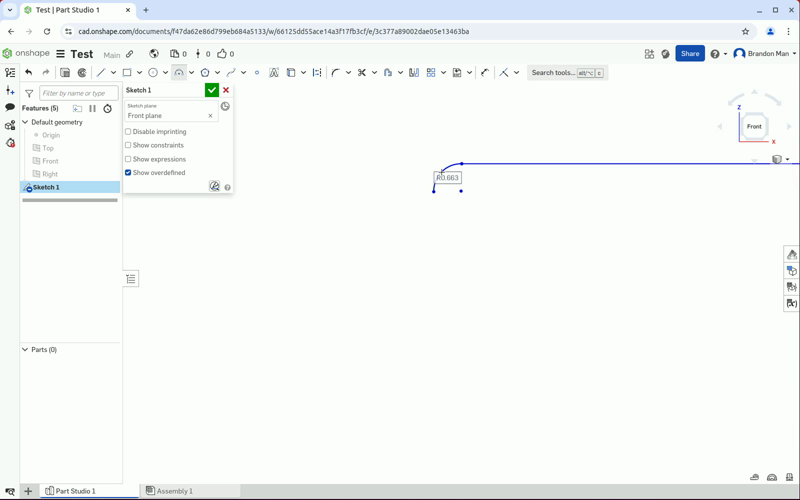
scroll(-6)
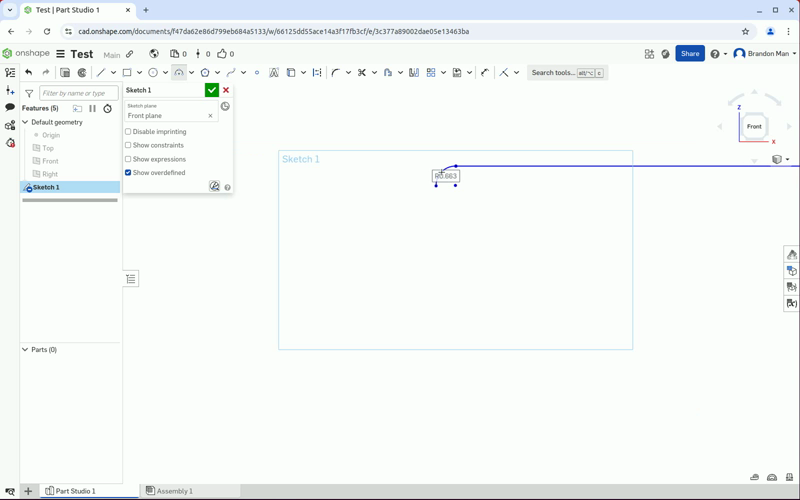
scroll(-6)
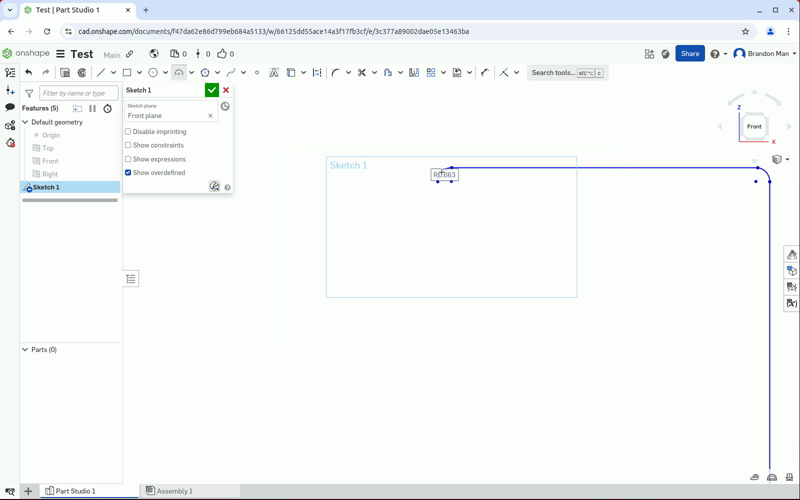
scroll(-6)
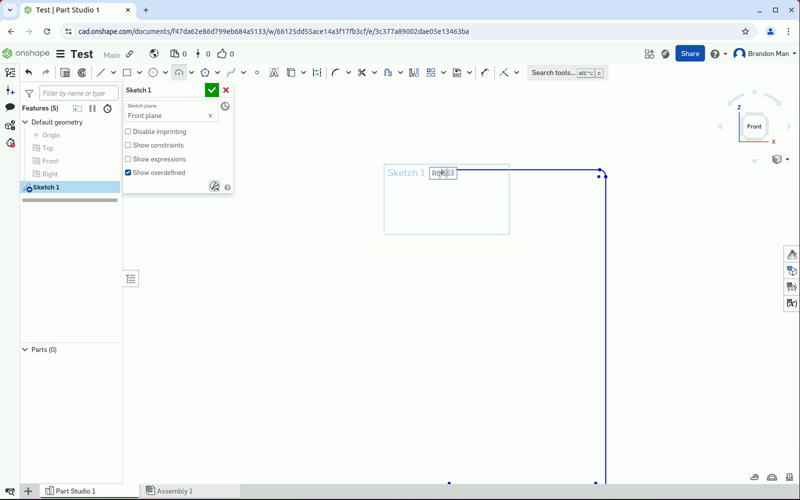
scroll(-6)
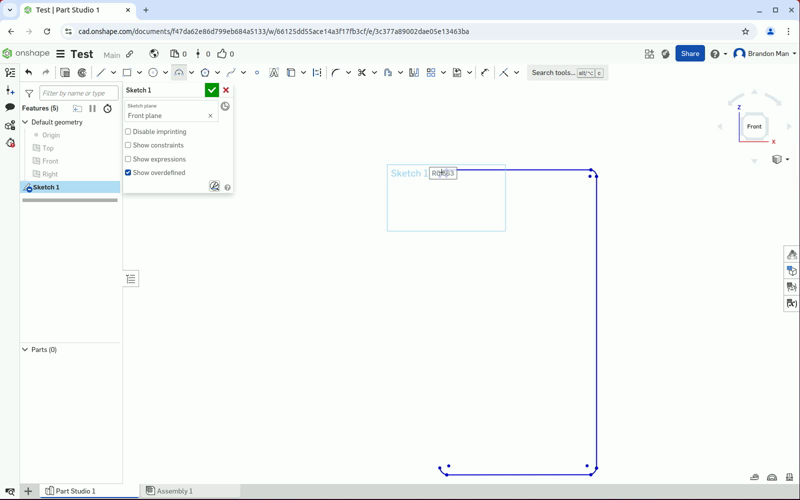
scroll(-6)
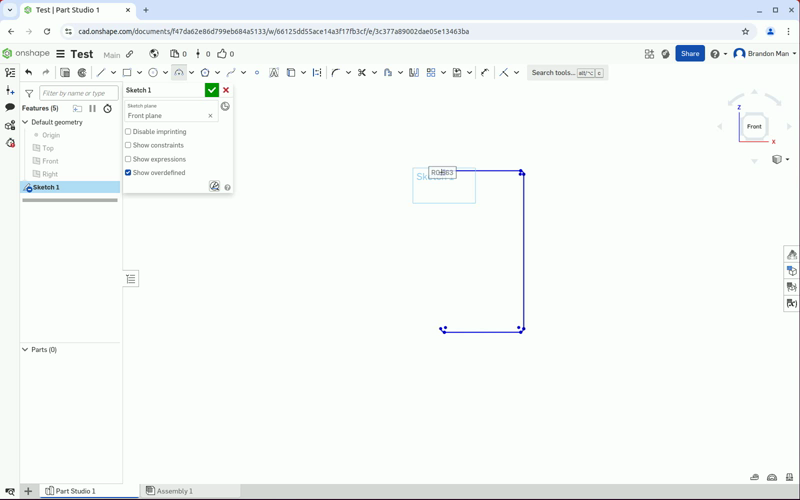
key_up(shift)
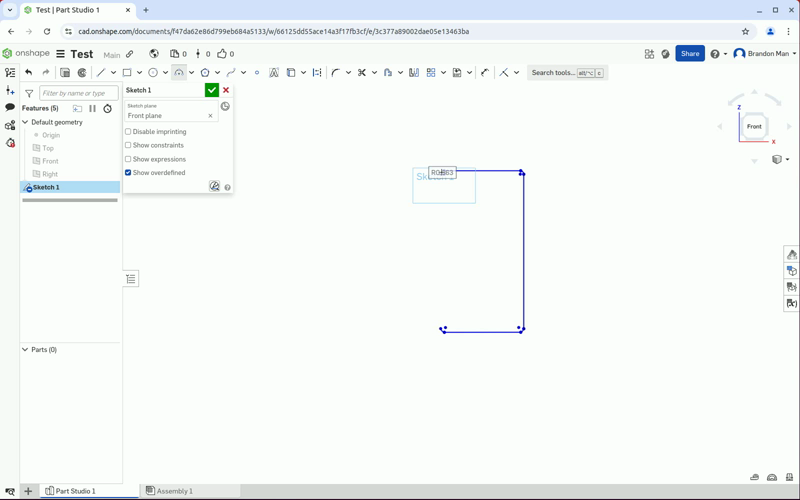
key(esc)
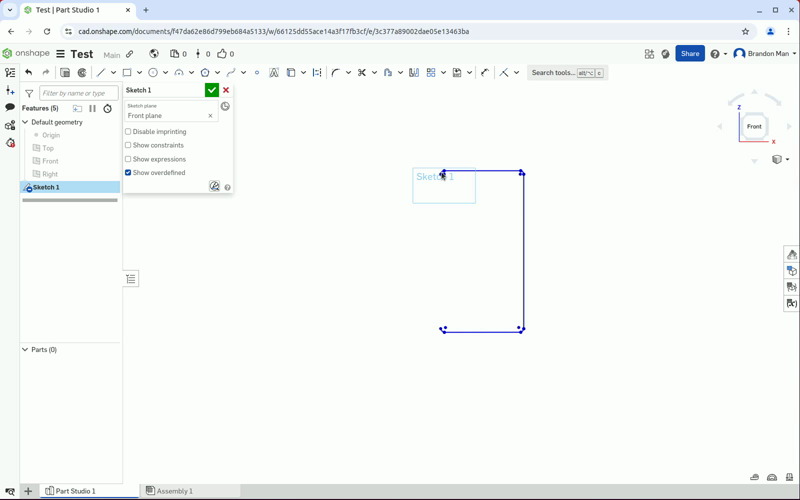
key(l)
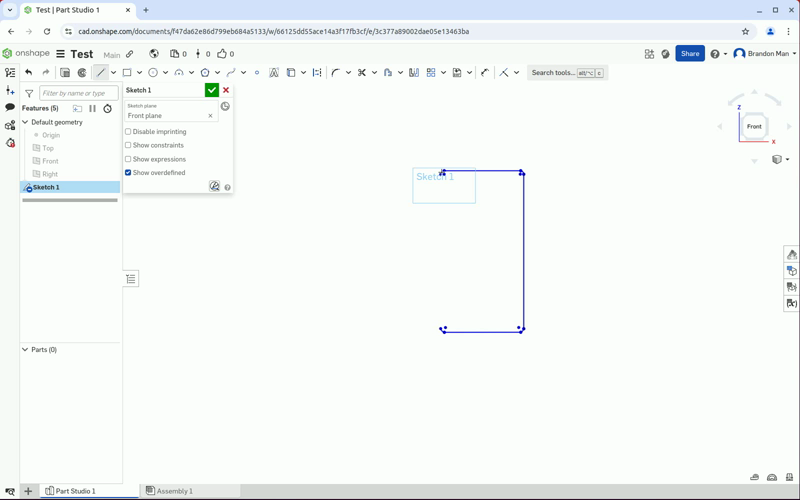
mouse_move(440, 174)
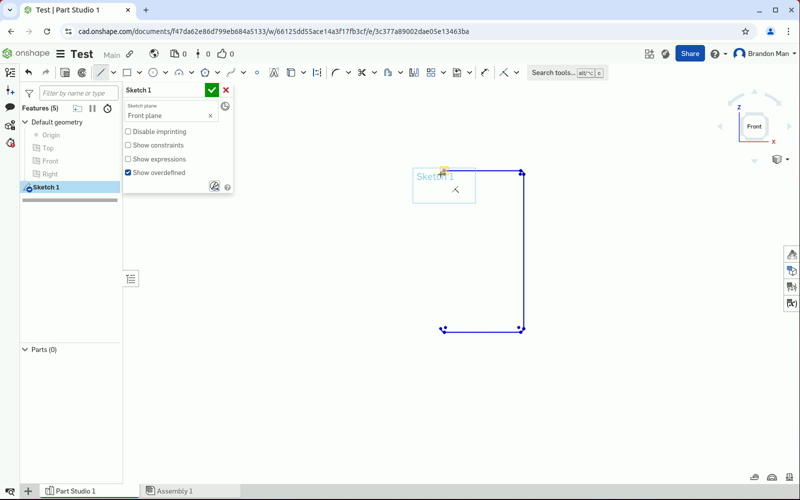
scroll(6)
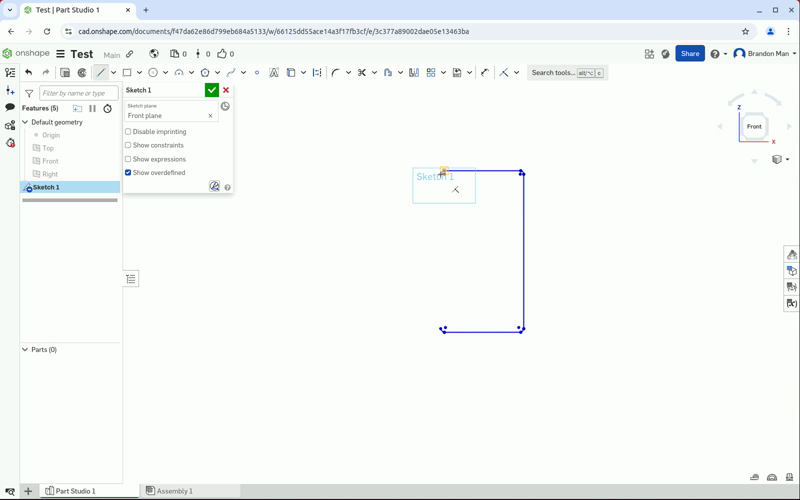
scroll(6)
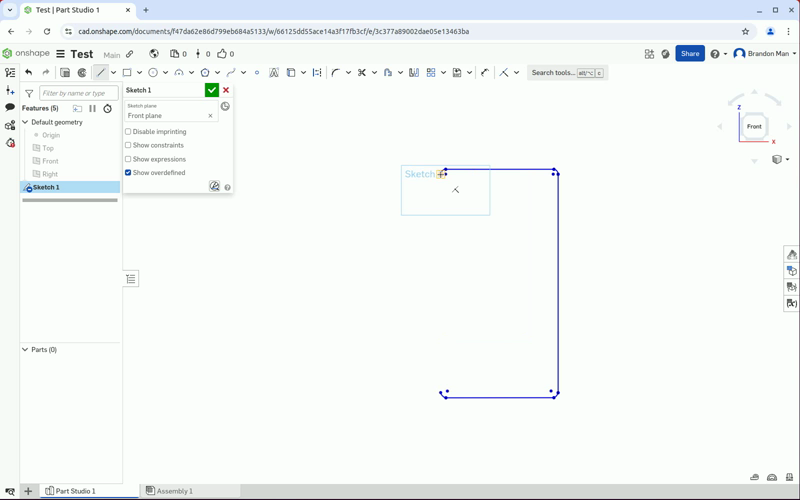
scroll(6)
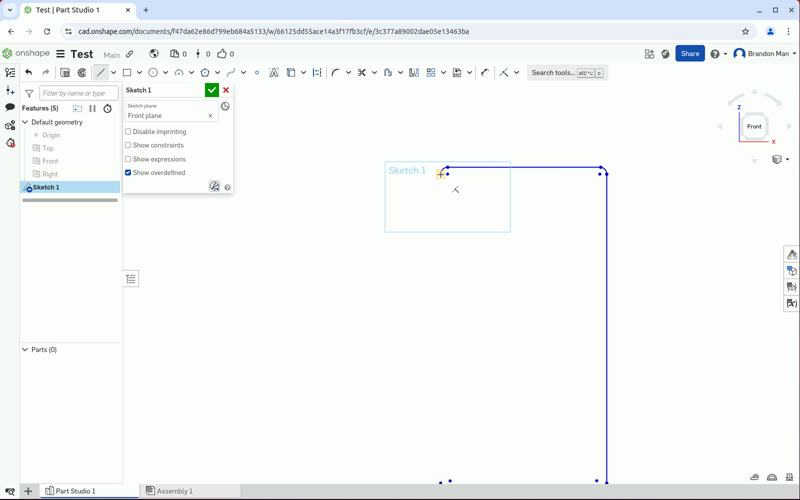
scroll(6)
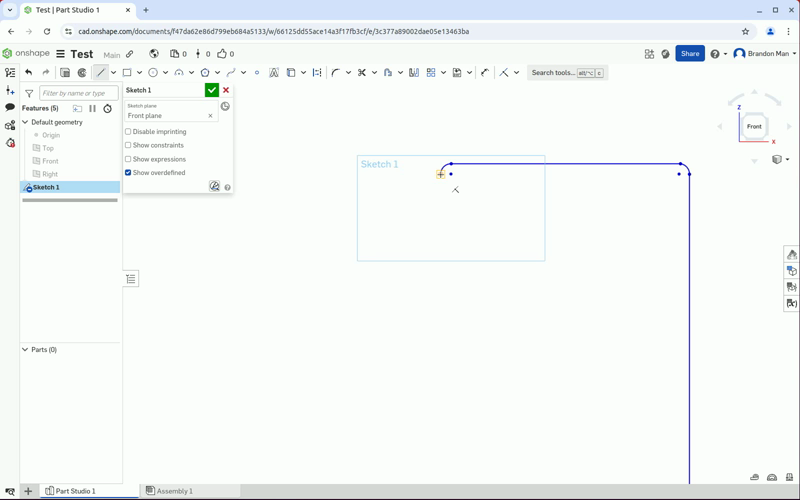
scroll(6)
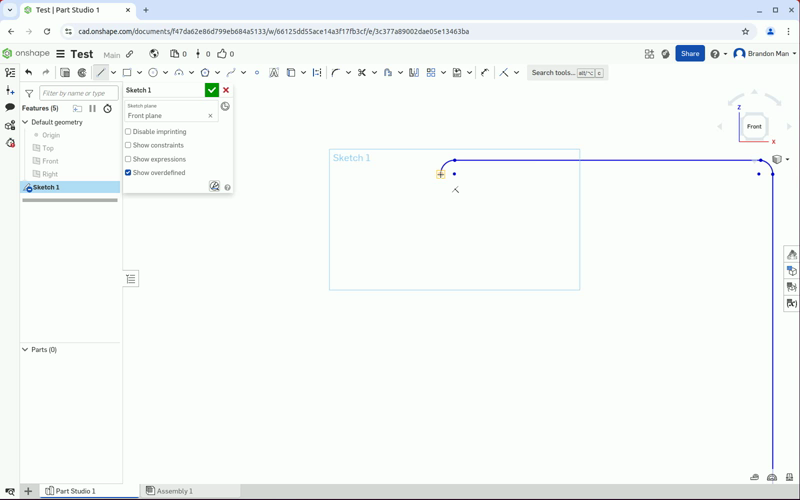
scroll(6)
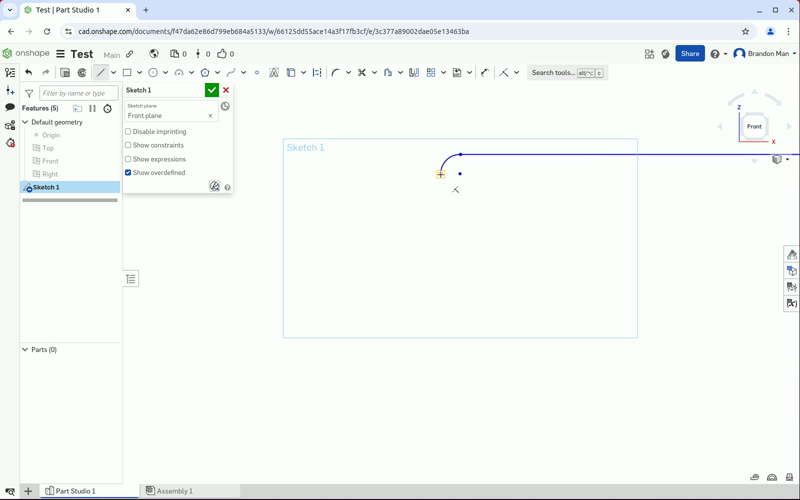
scroll(6)
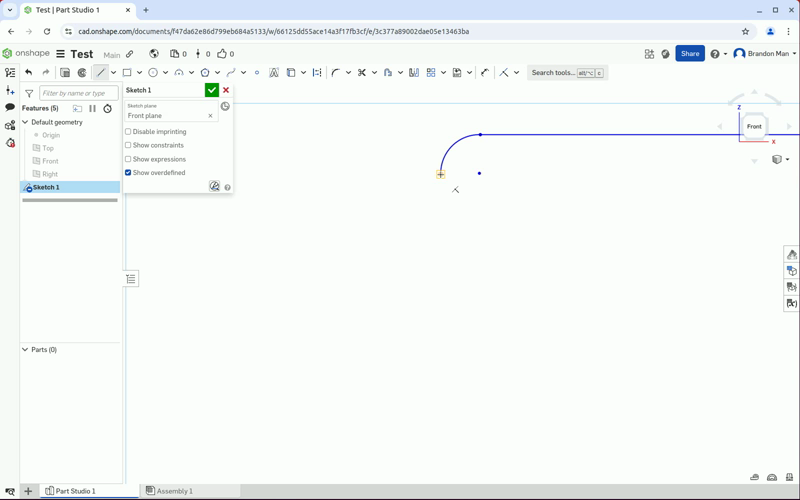
click(440, 174)
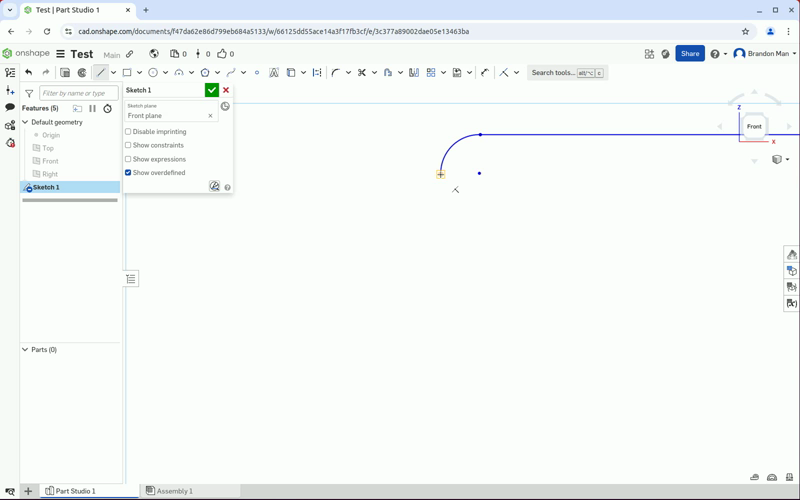
scroll(-6)
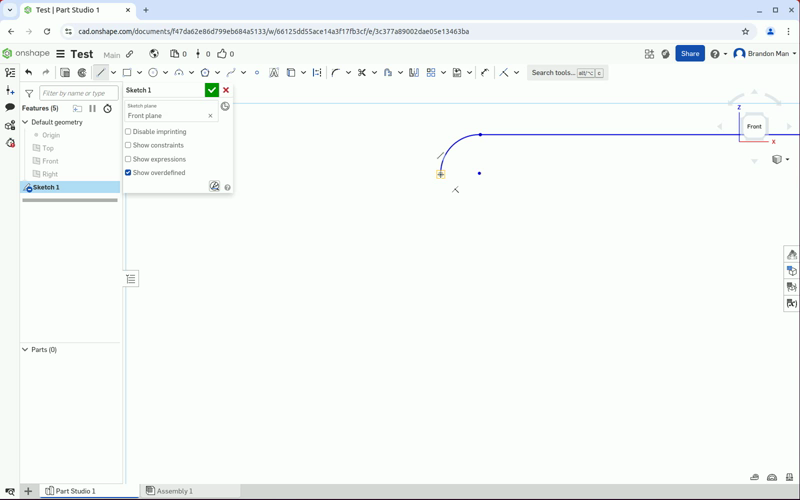
scroll(-6)
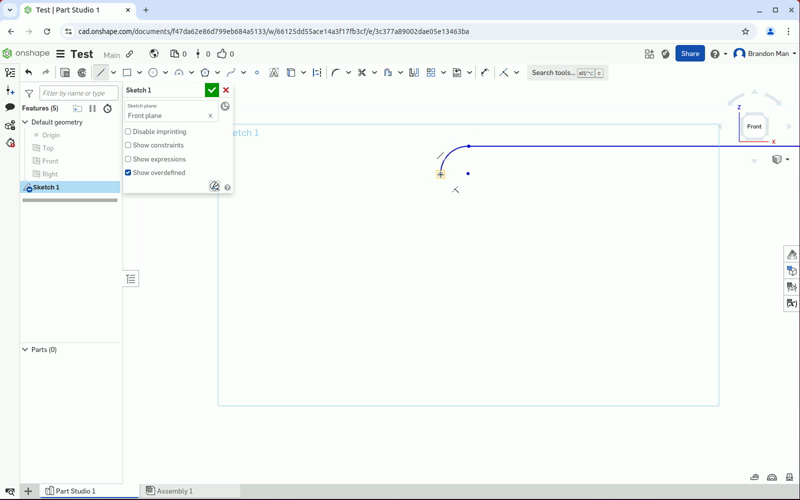
scroll(-6)
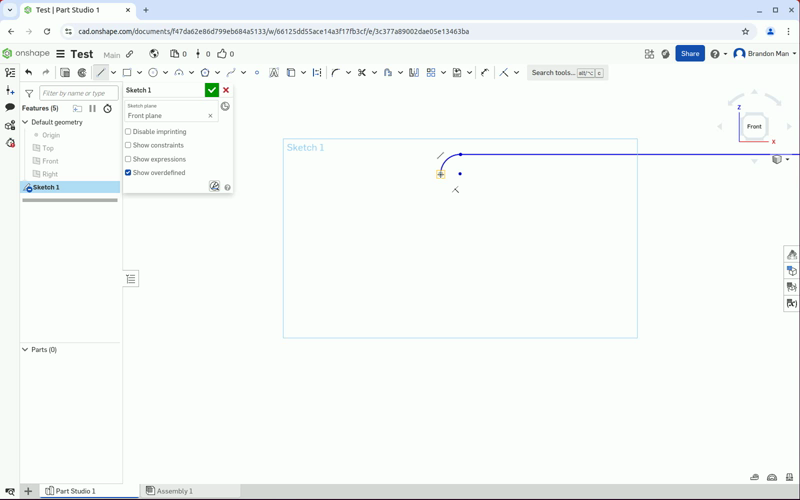
scroll(-6)
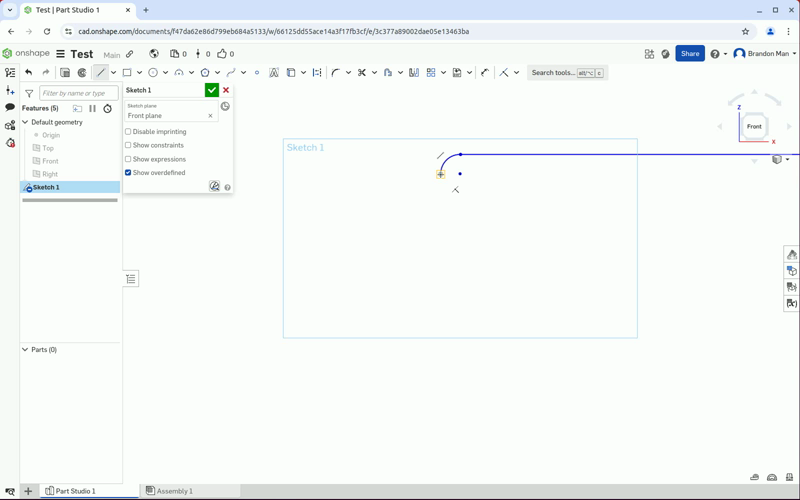
scroll(-6)
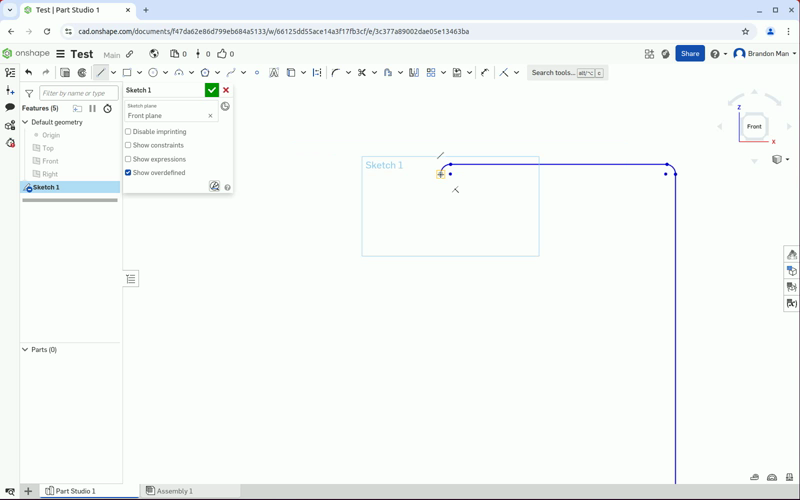
scroll(-6)
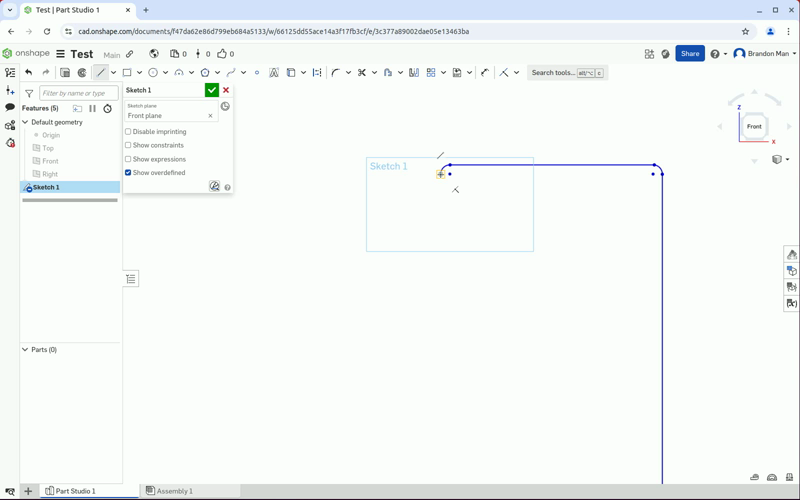
scroll(-6)
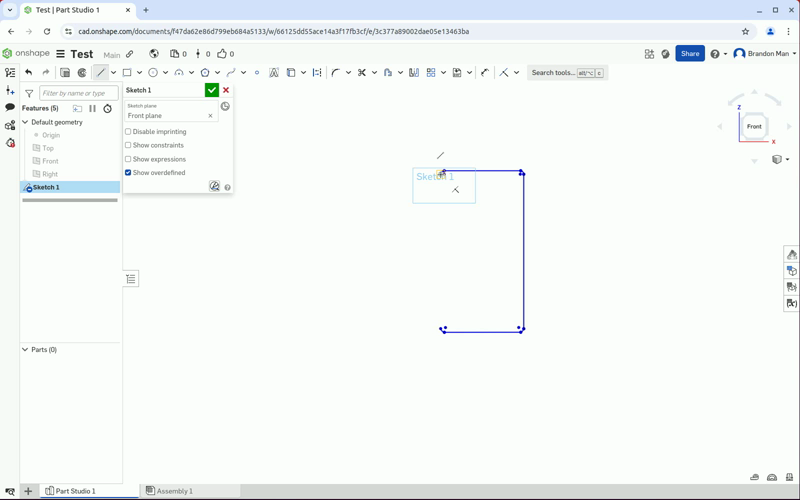
key_down(shift)
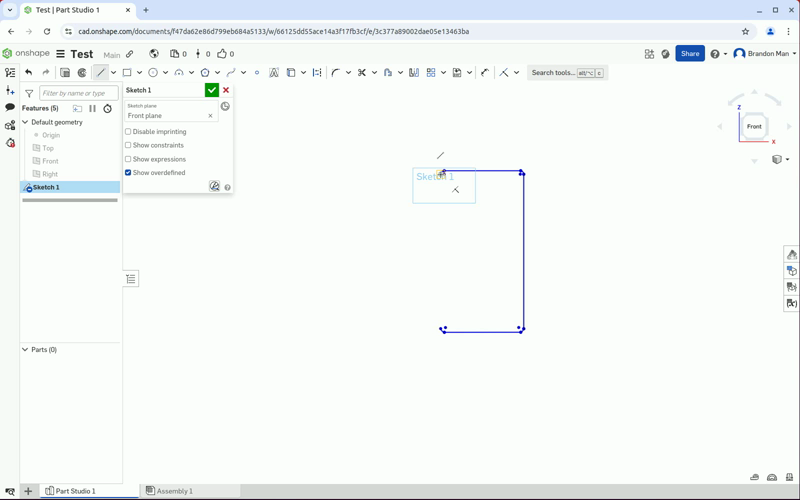
mouse_move(440, 328)
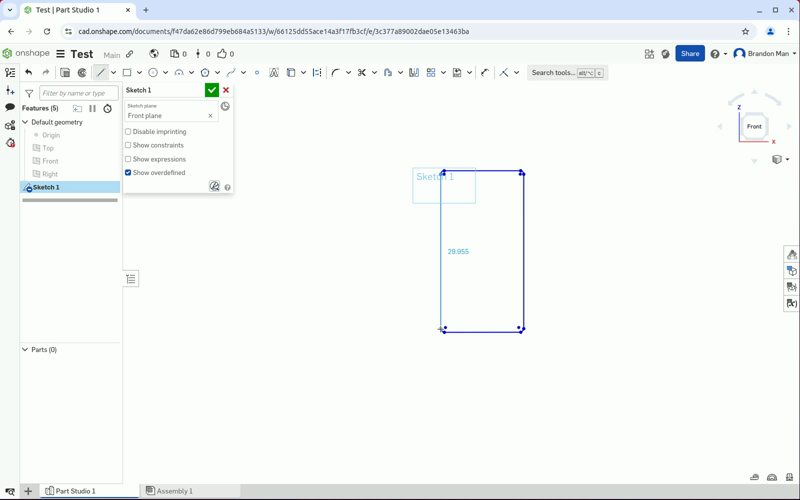
scroll(6)
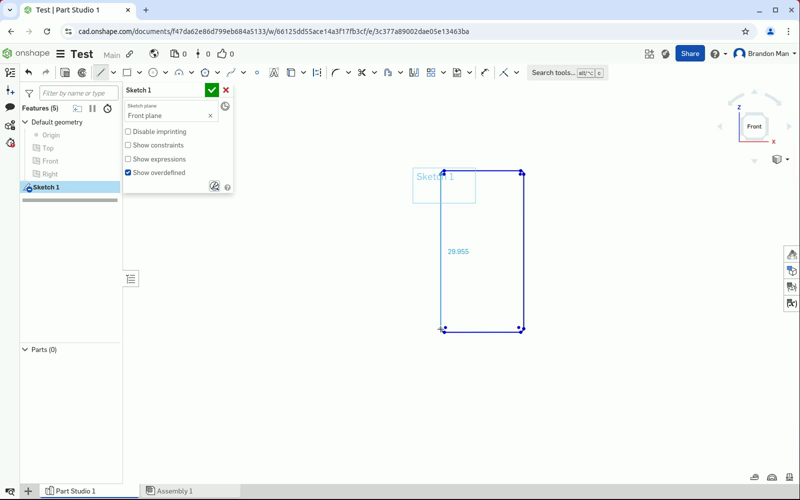
scroll(6)
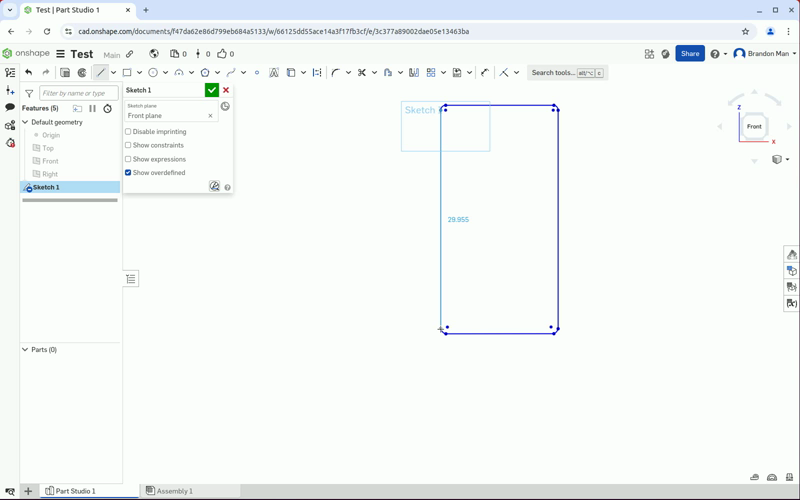
scroll(6)
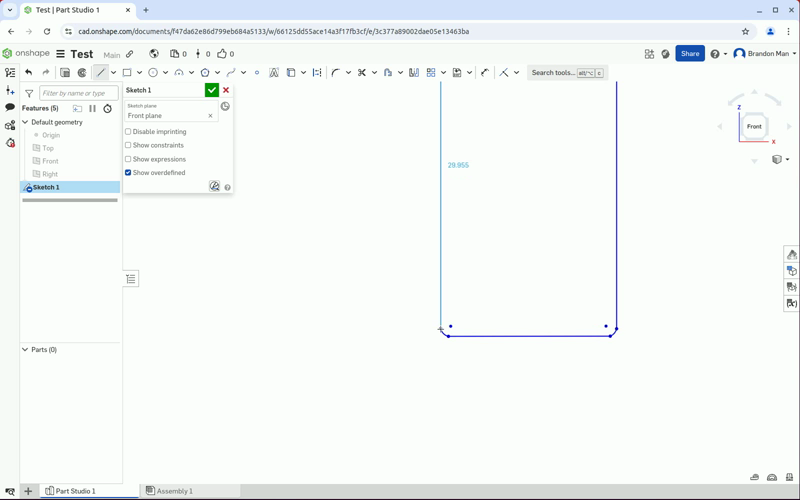
scroll(6)
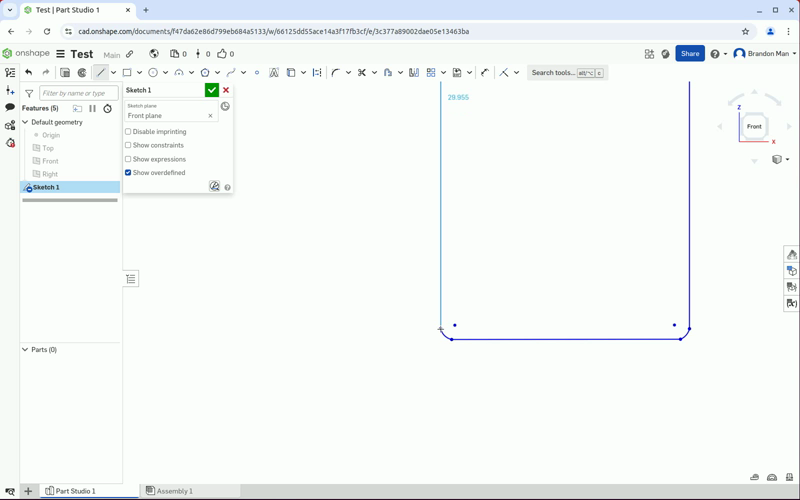
scroll(6)
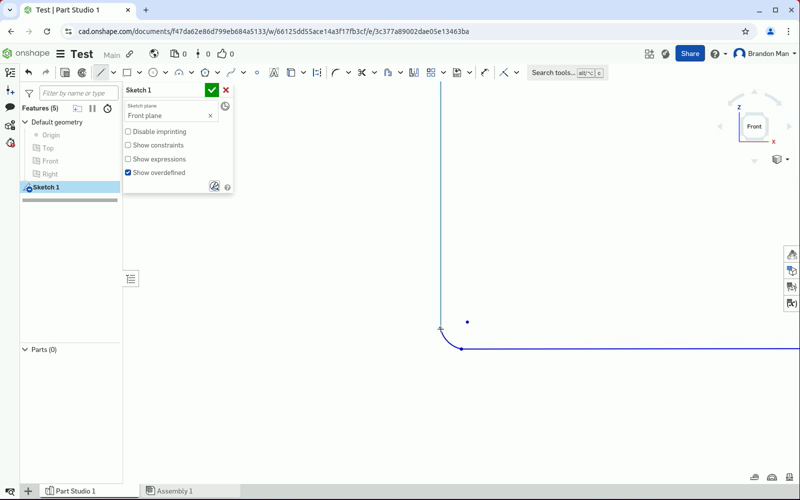
scroll(6)
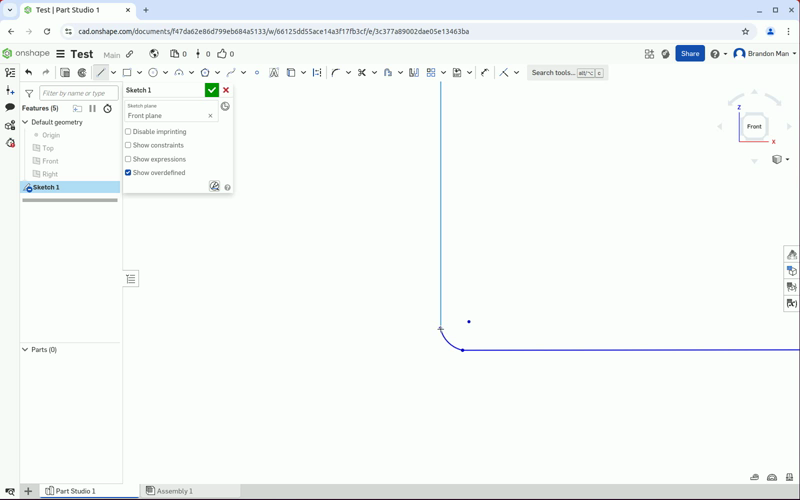
scroll(6)
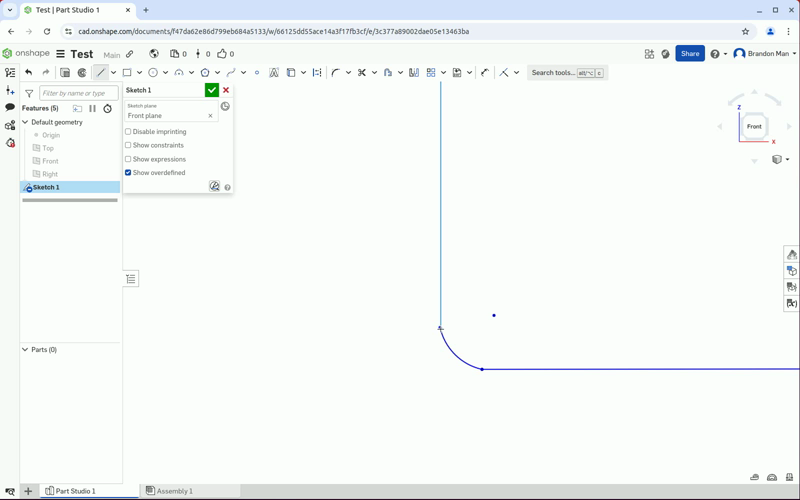
key_up(shift)
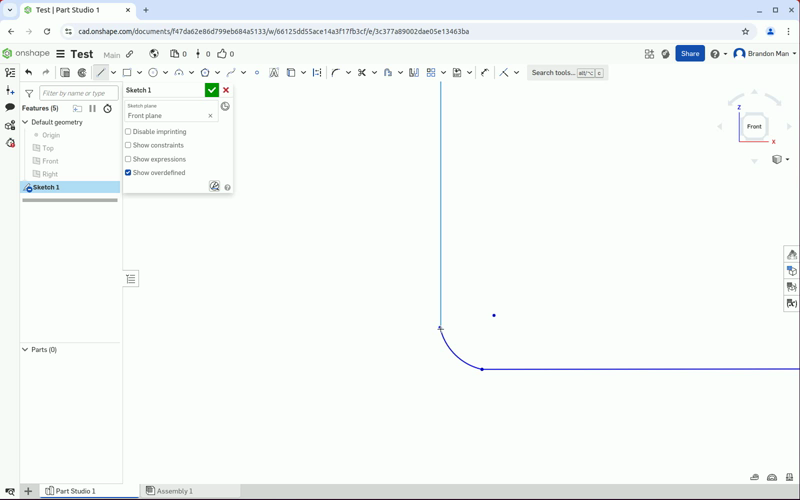
click(440, 328)
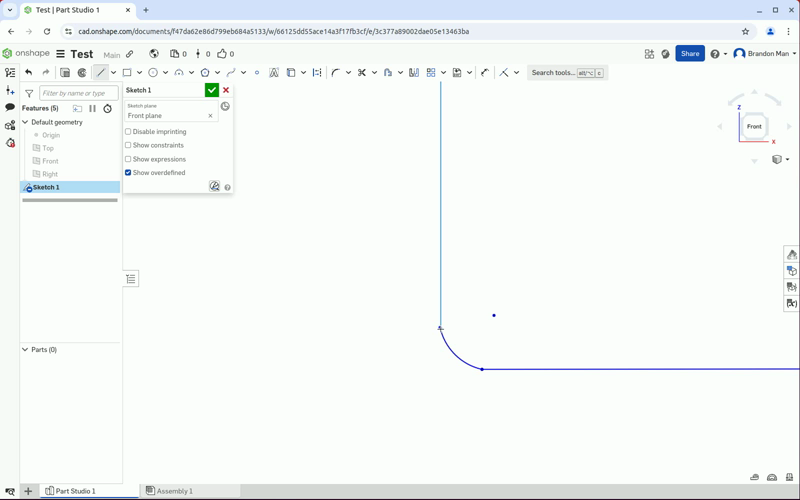
scroll(-6)
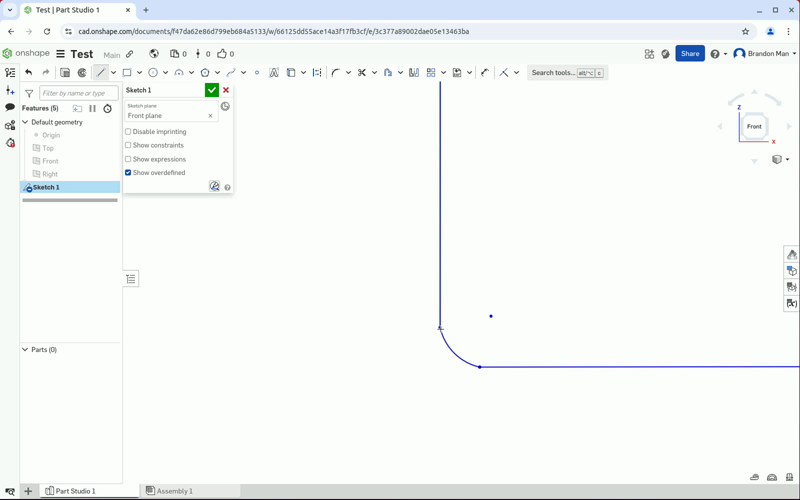
scroll(-6)
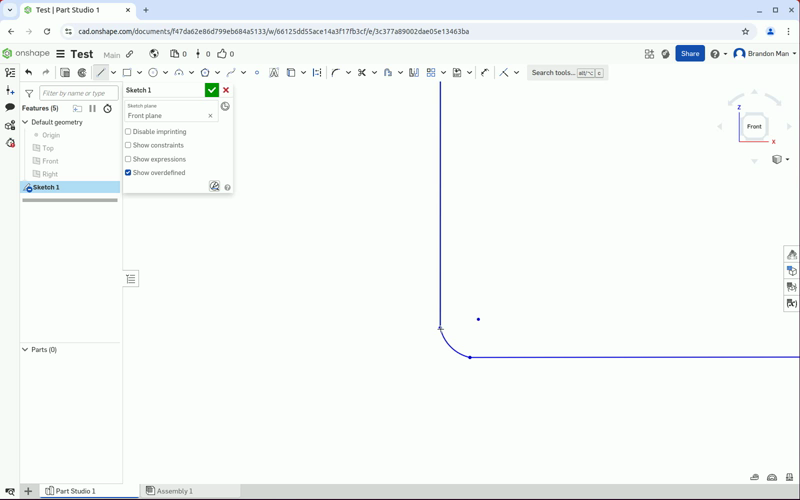
scroll(-6)
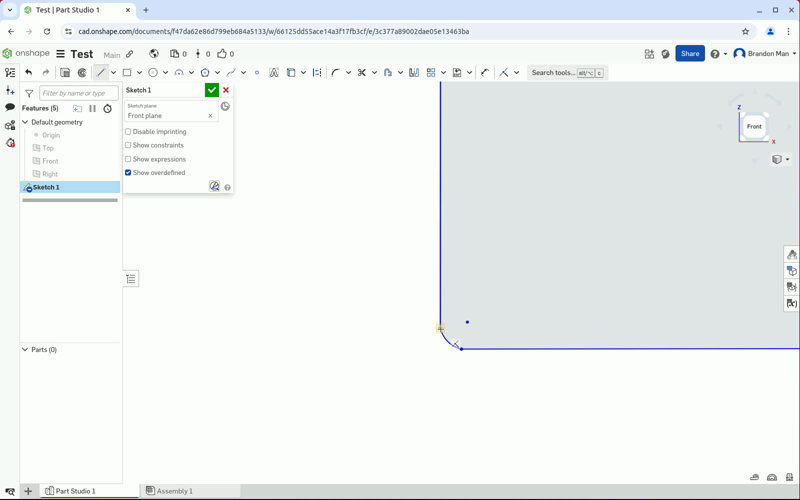
scroll(-6)
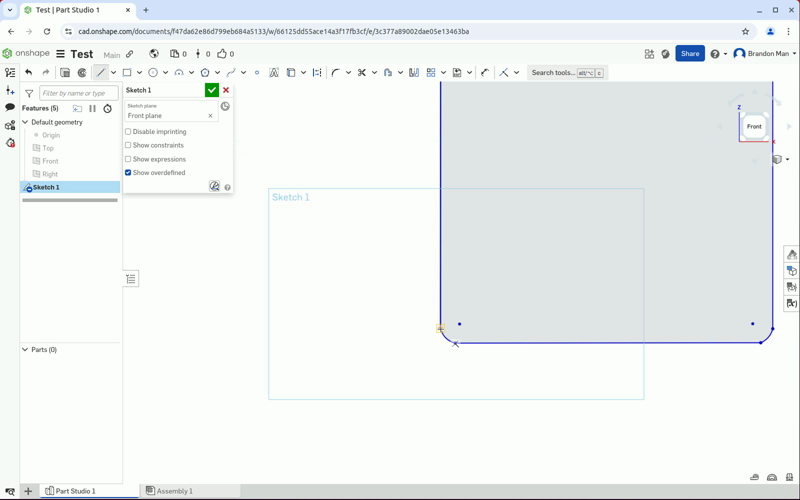
scroll(-6)
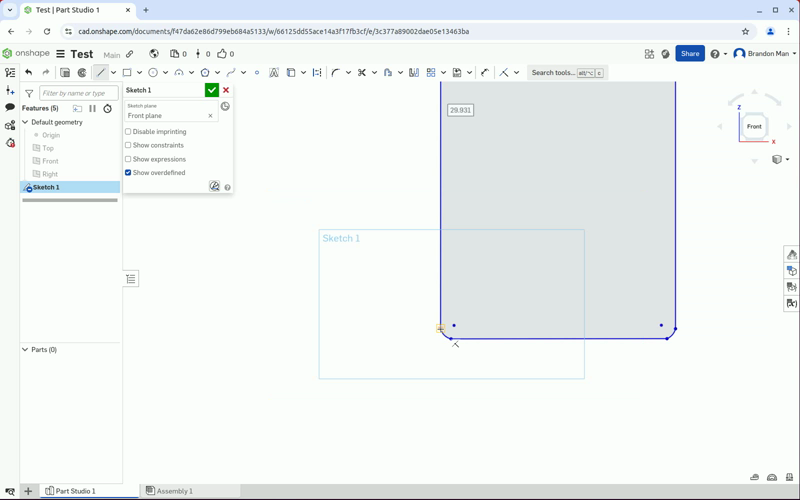
scroll(-6)
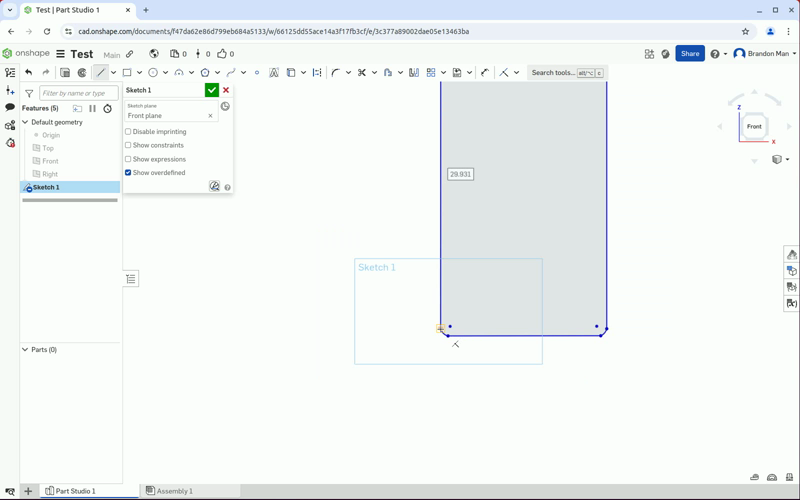
scroll(-6)
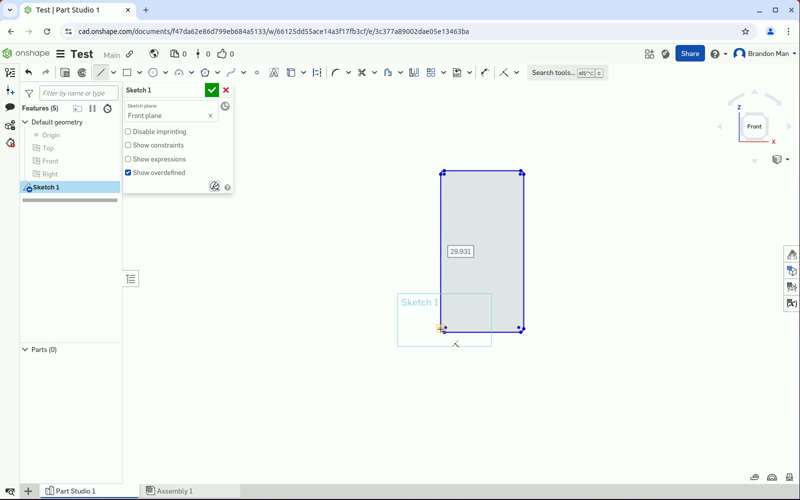
key(esc)
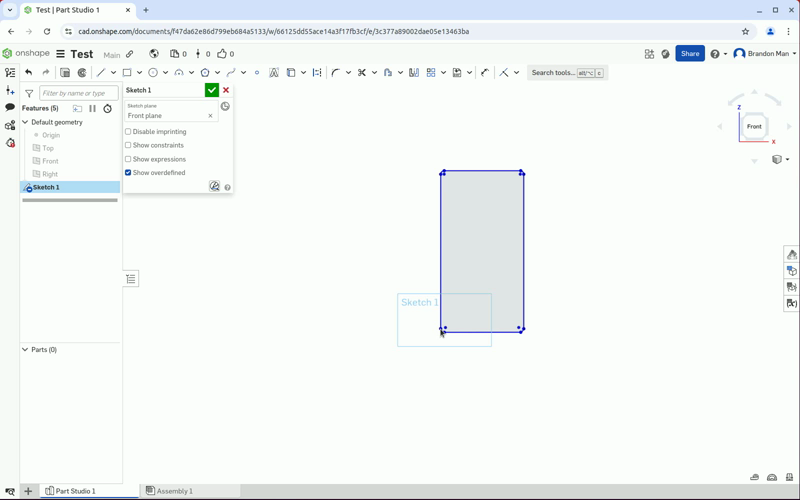
key(l)
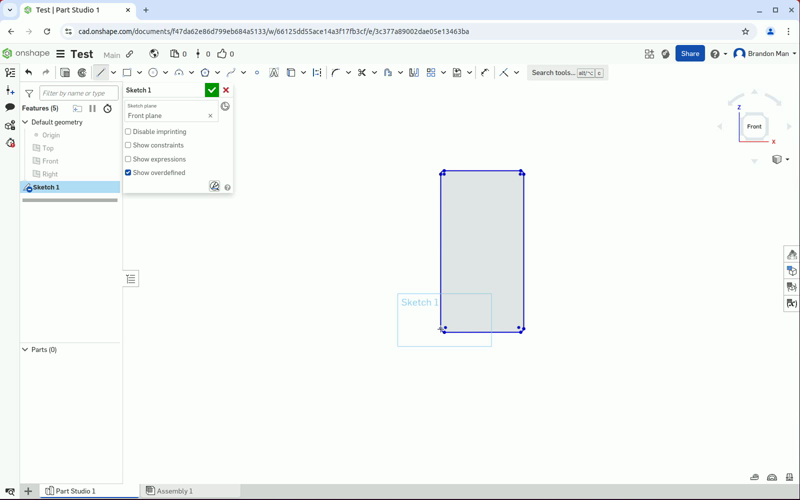
key_down(shift)
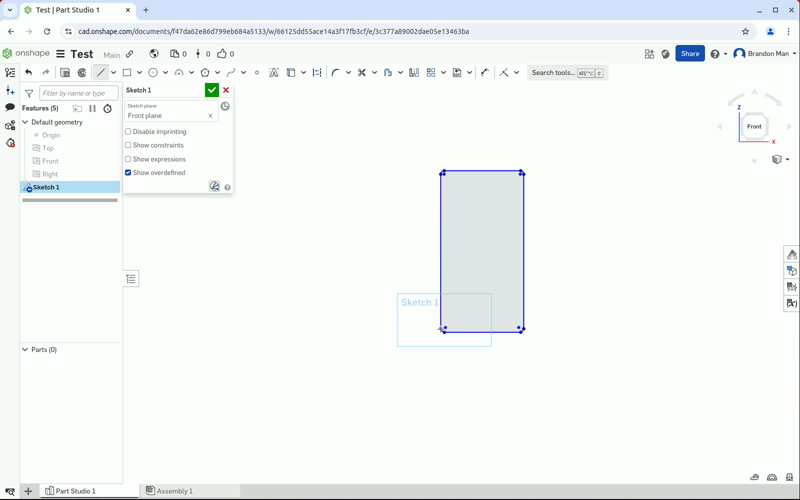
mouse_move(467, 230)
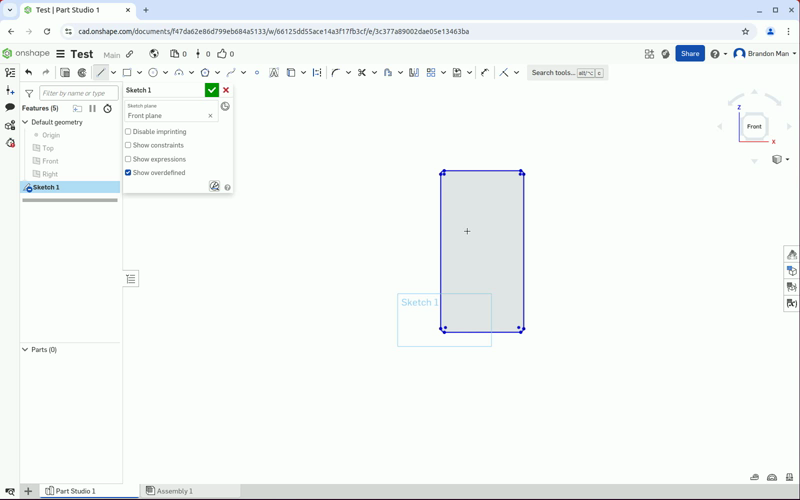
click(467, 230)
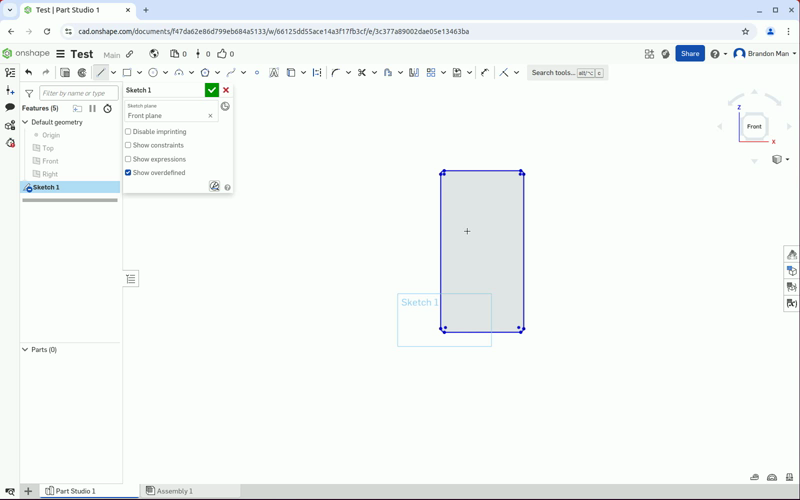
key_up(shift)
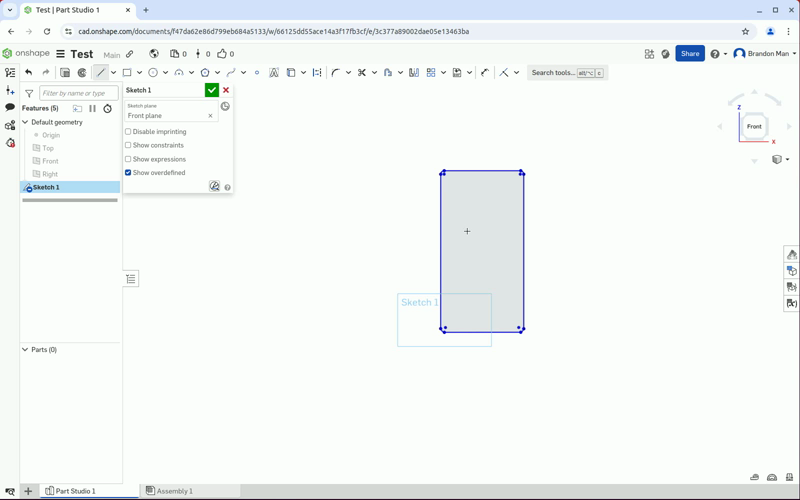
key_down(shift)
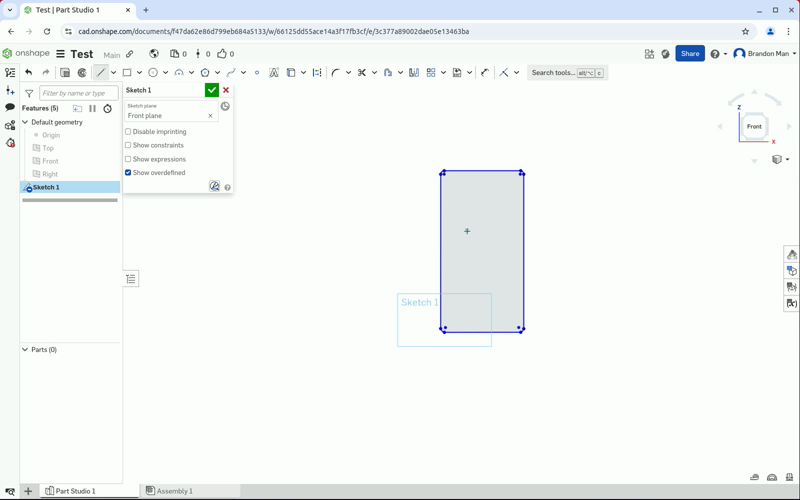
mouse_move(497, 230)
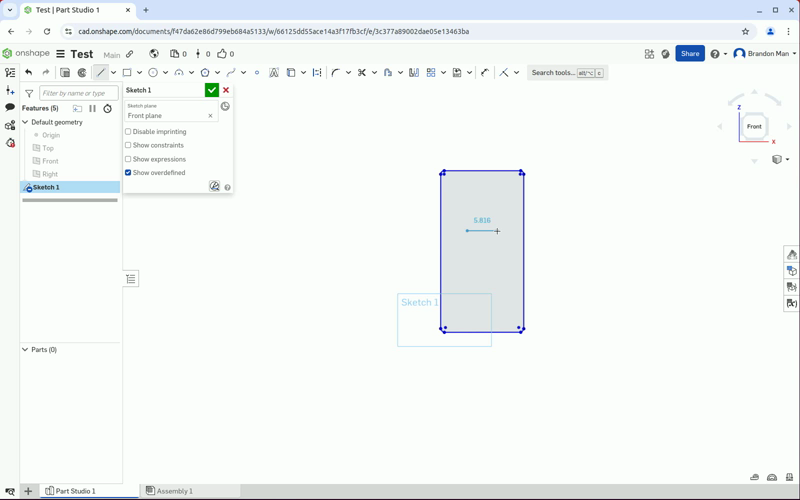
mouse_move(502, 230)
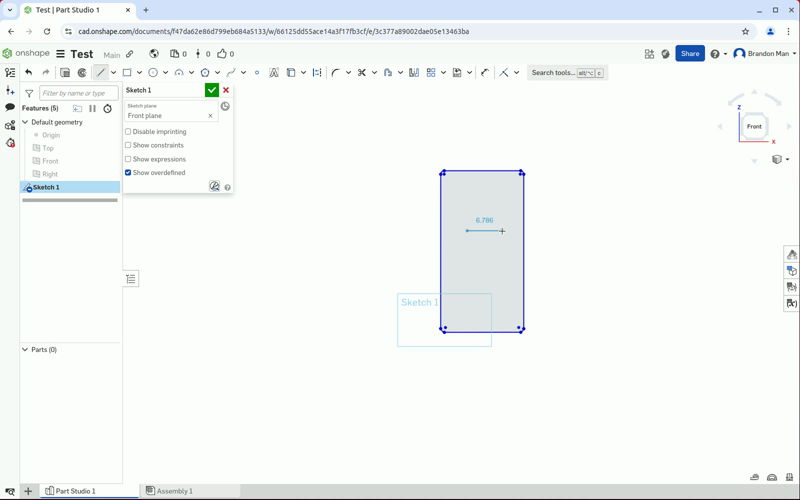
click(502, 230)
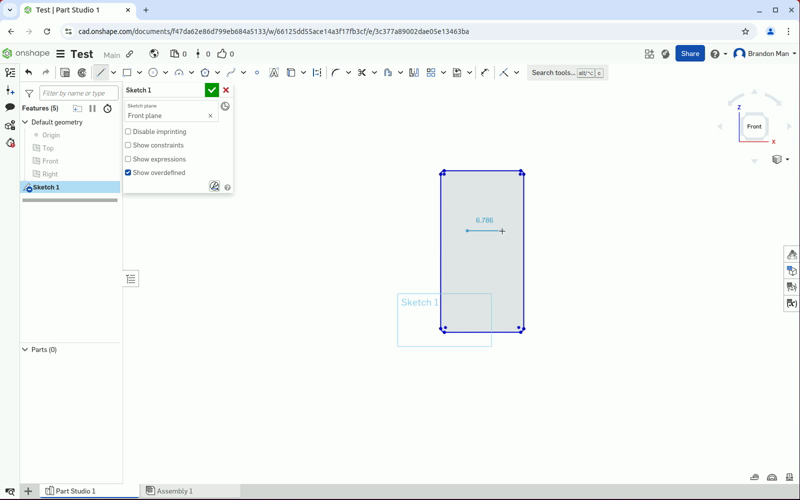
key_up(shift)
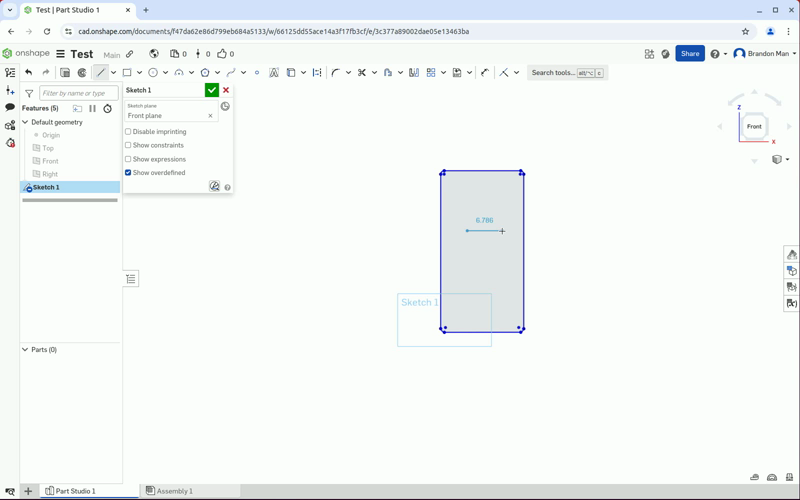
key_down(shift)
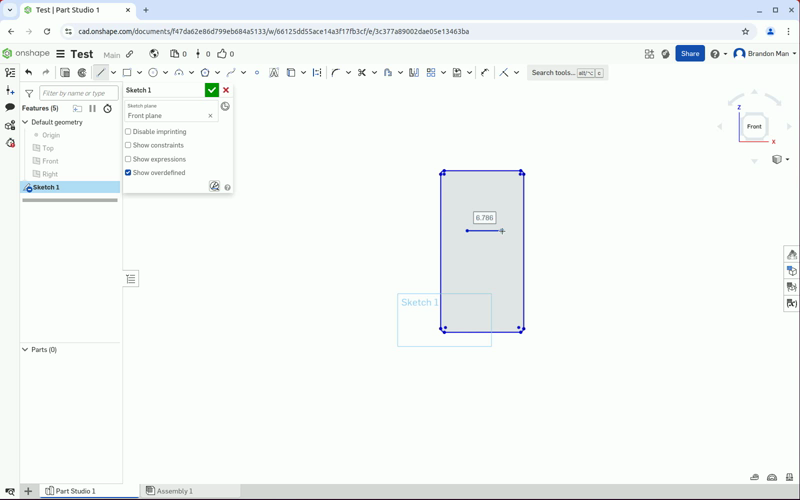
mouse_move(532, 230)
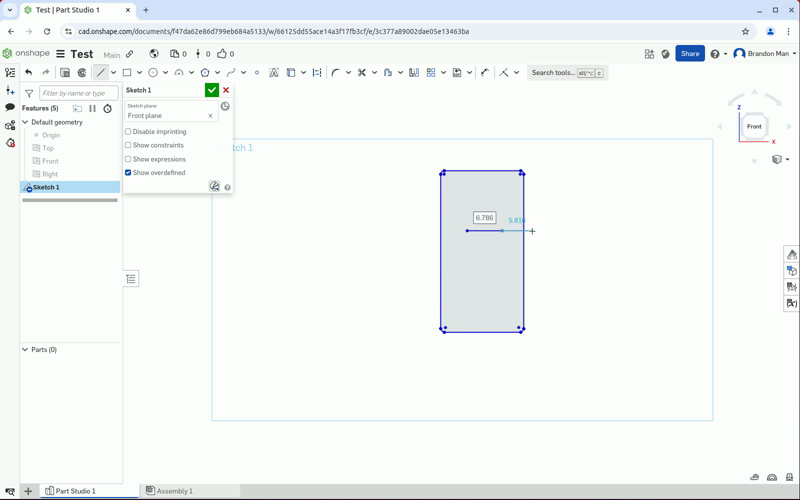
mouse_move(502, 189)
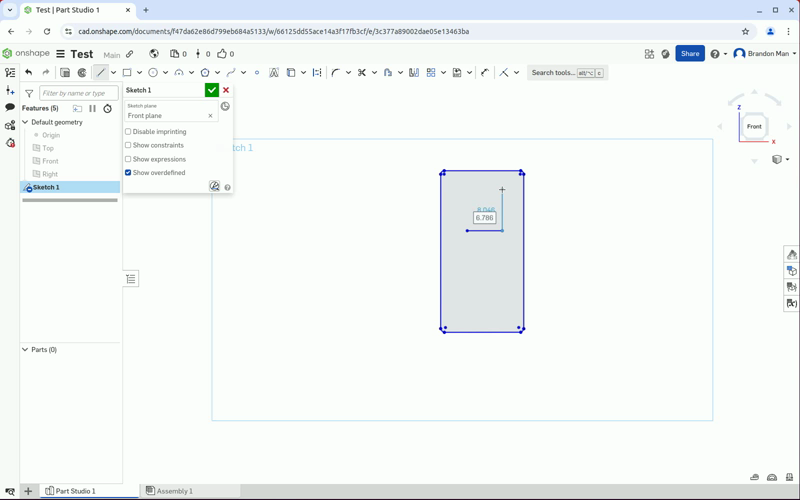
click(502, 189)
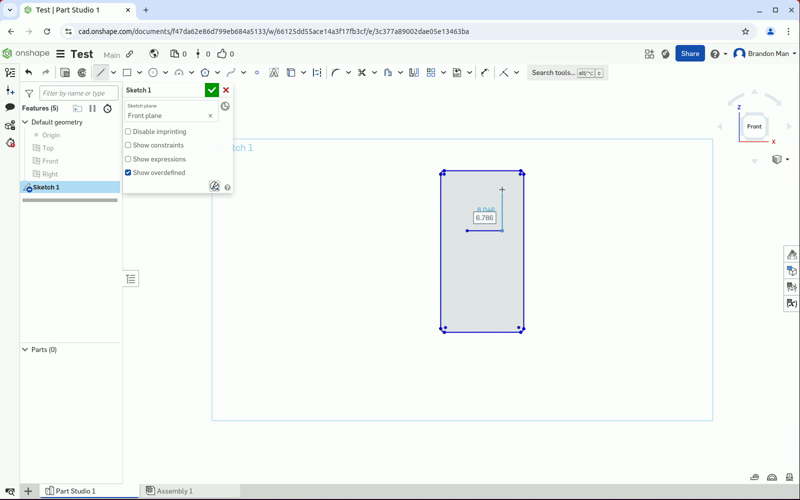
key_up(shift)
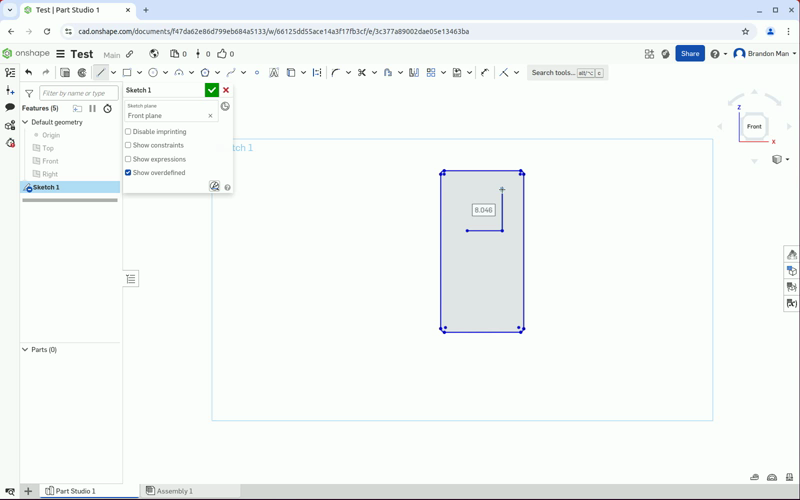
key_down(shift)
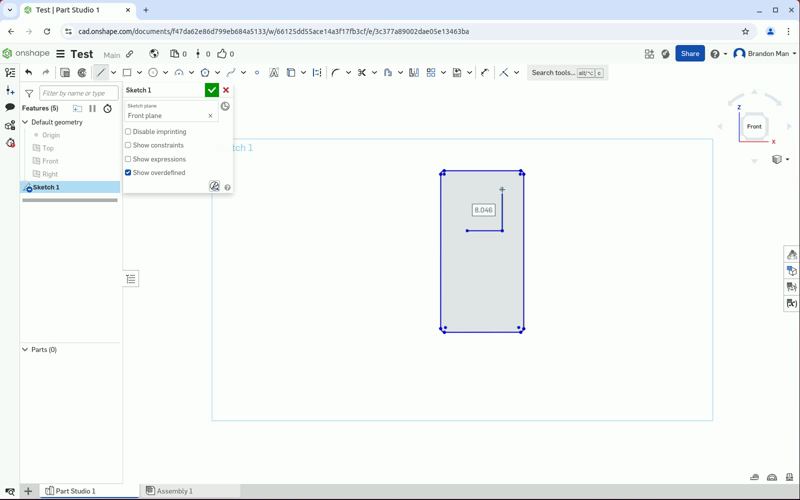
mouse_move(532, 189)
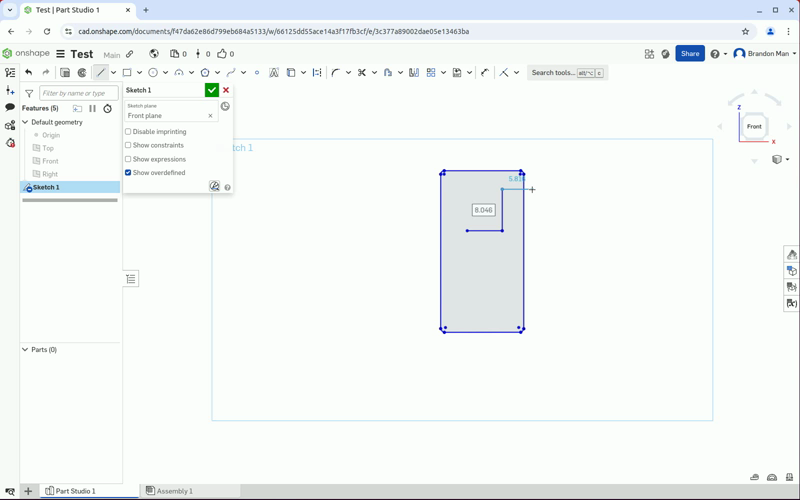
mouse_move(467, 189)
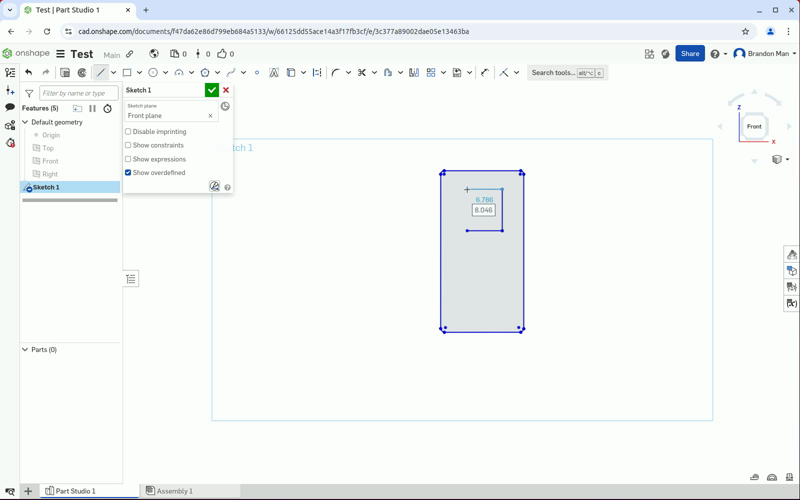
click(467, 189)
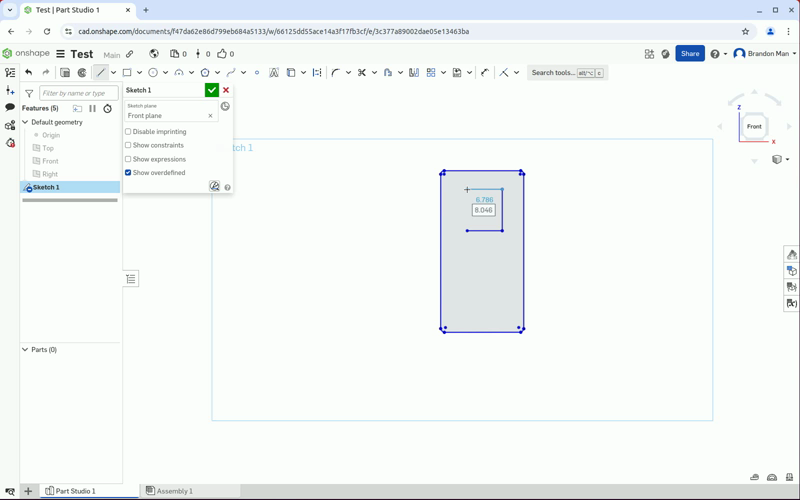
key_up(shift)
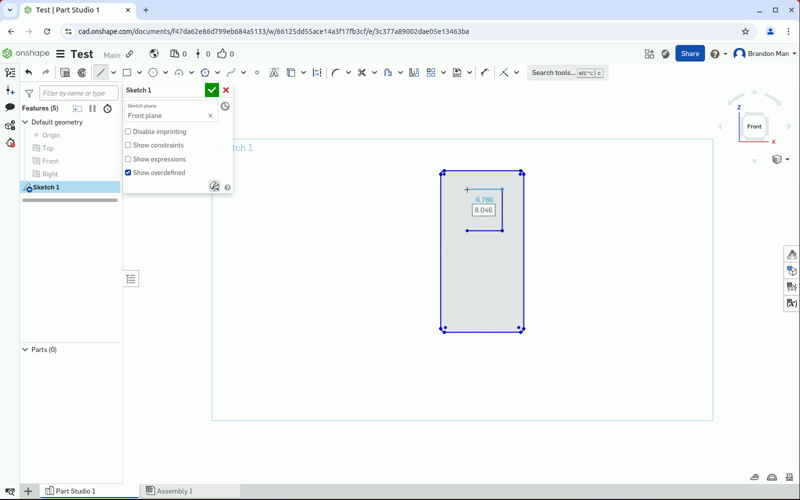
mouse_move(497, 189)
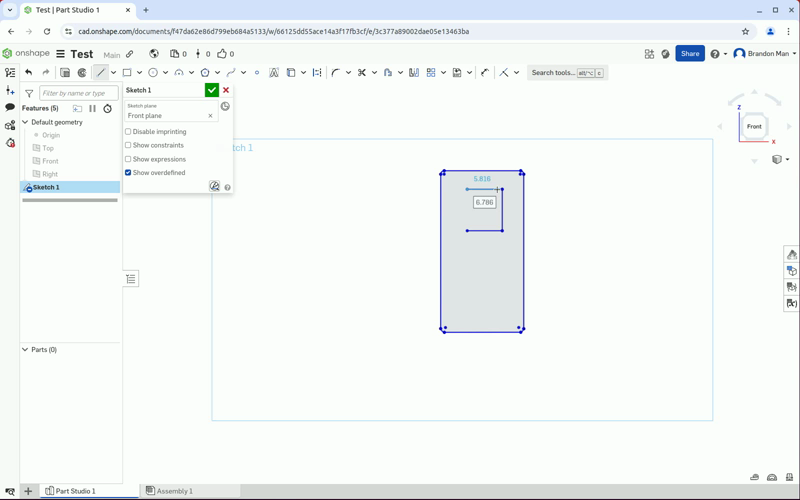
key_down(shift)
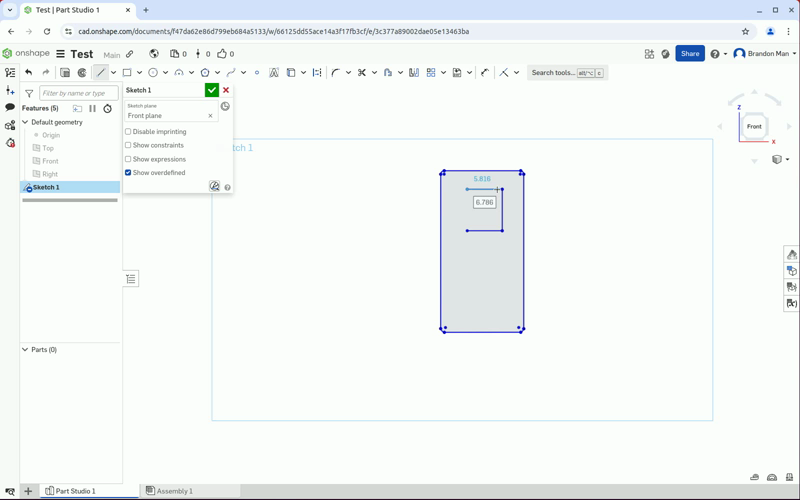
mouse_move(467, 230)
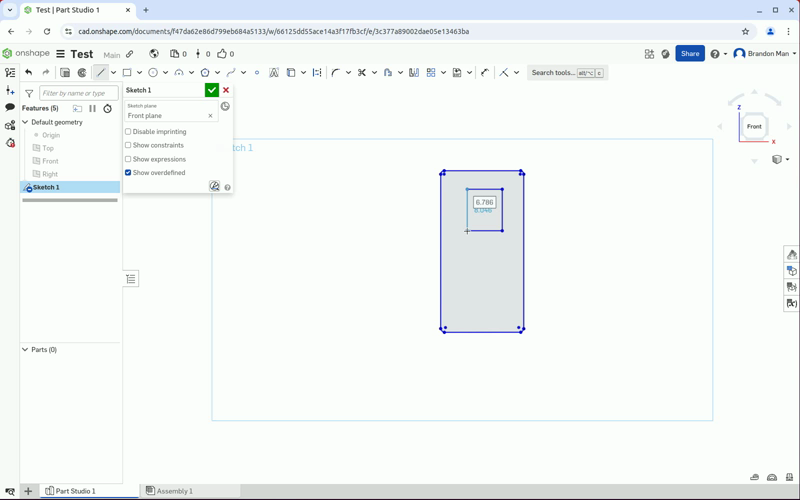
key_up(shift)
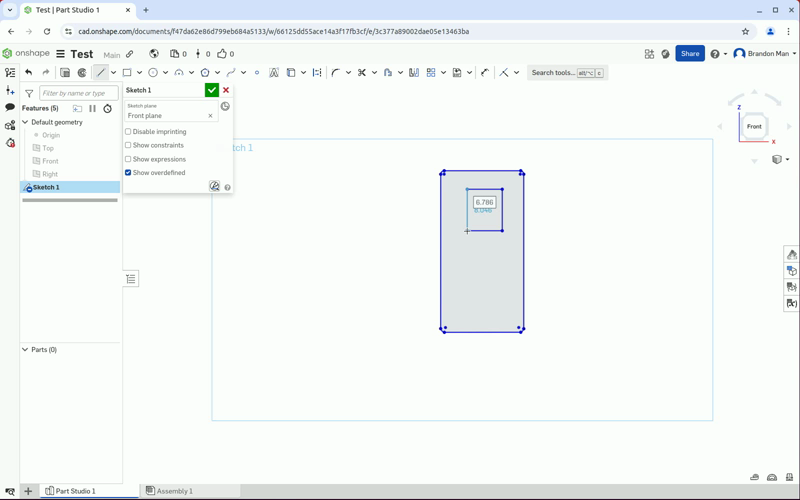
click(467, 230)
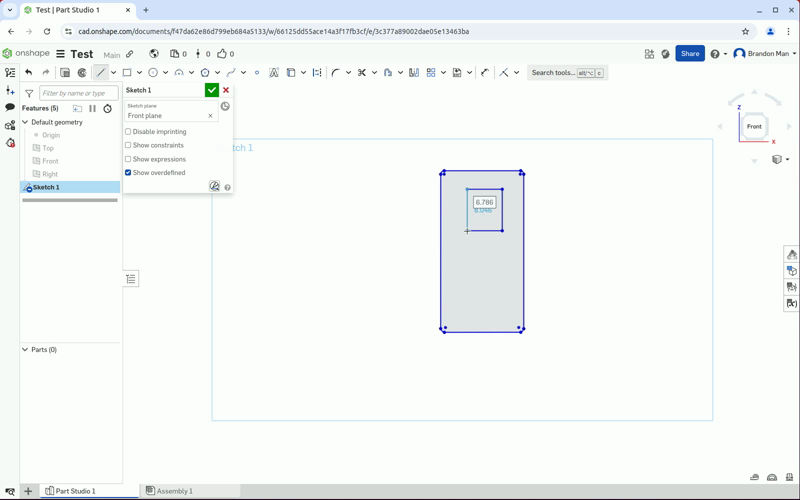
key(esc)
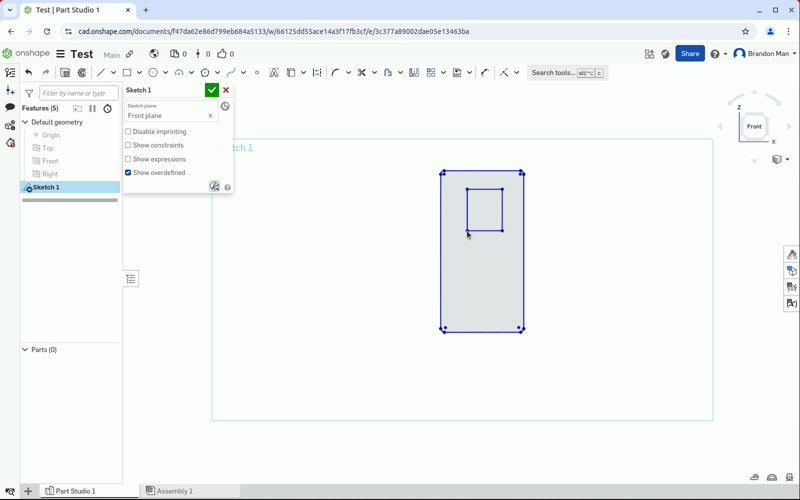
mouse_move(455, 287)
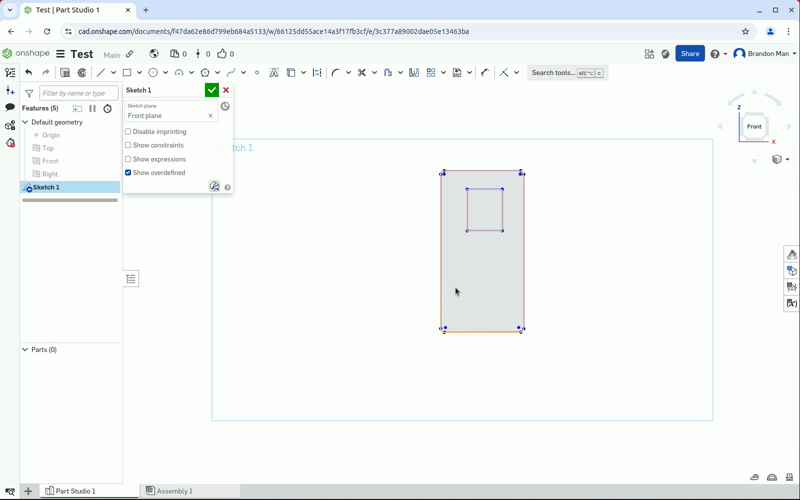
click(455, 287)
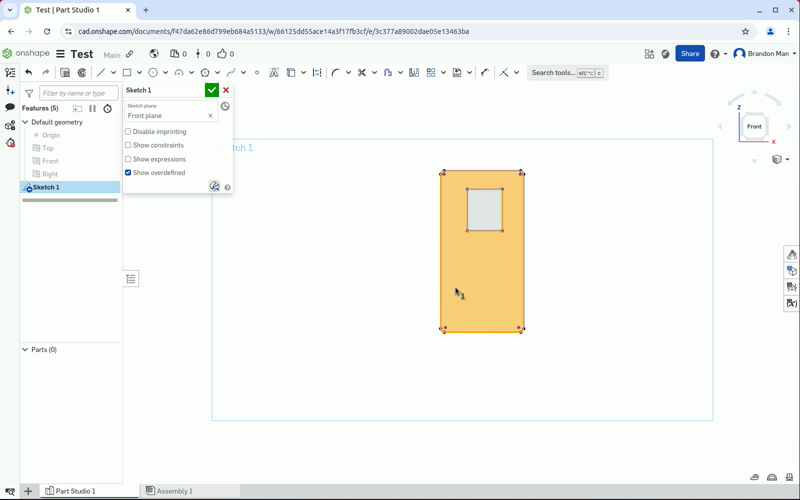
mouse_move(73, 352)
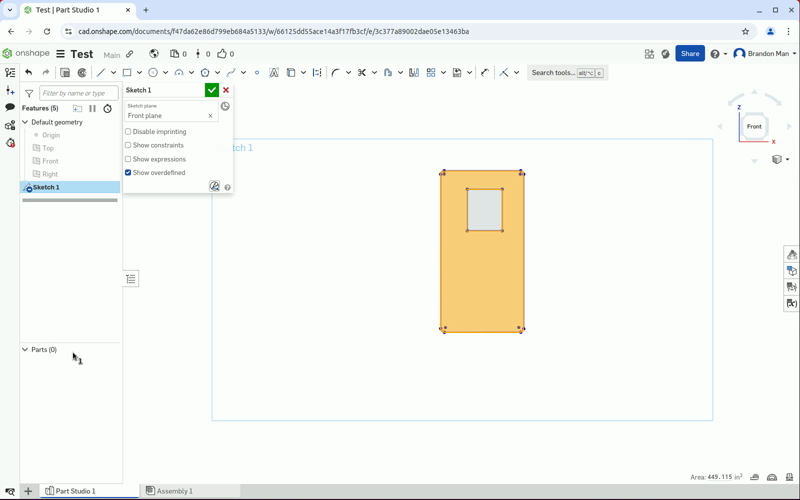
key(shift+y)
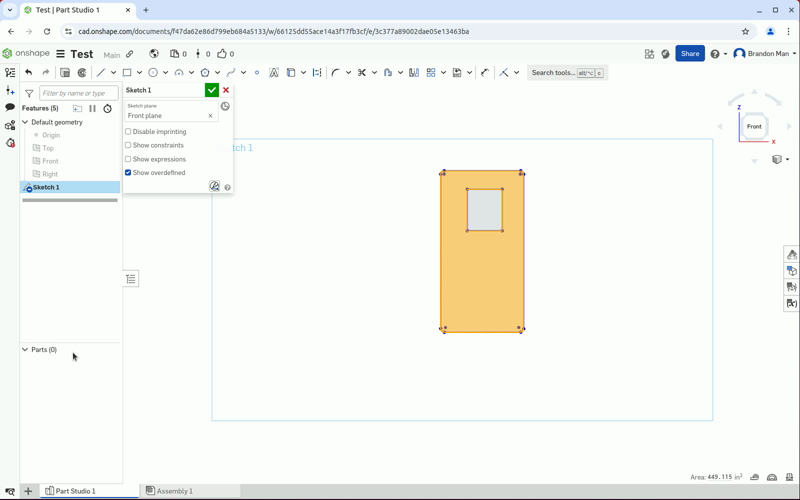
key(shift+e)
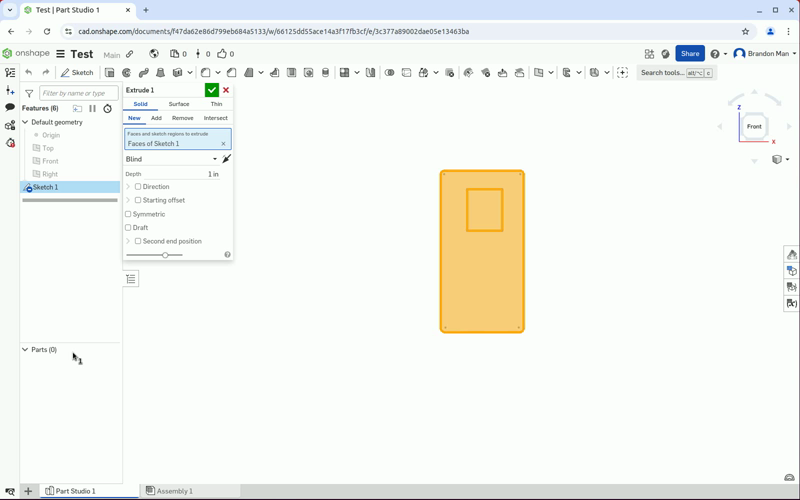
mouse_move(143, 106)
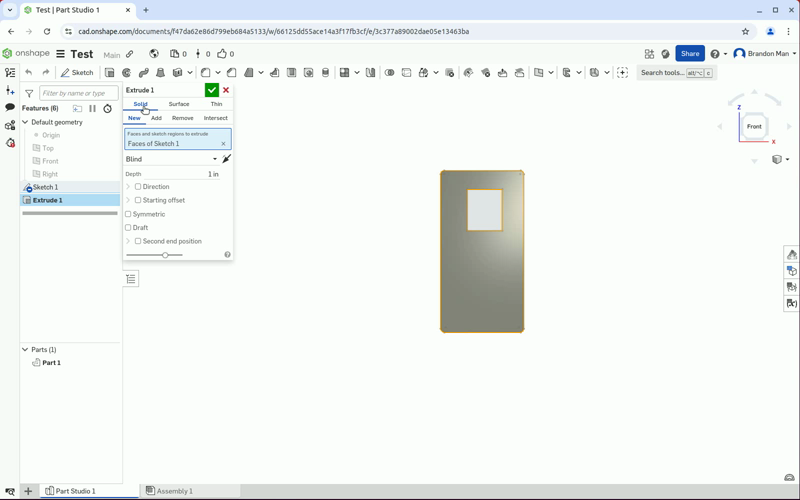
click(143, 106)
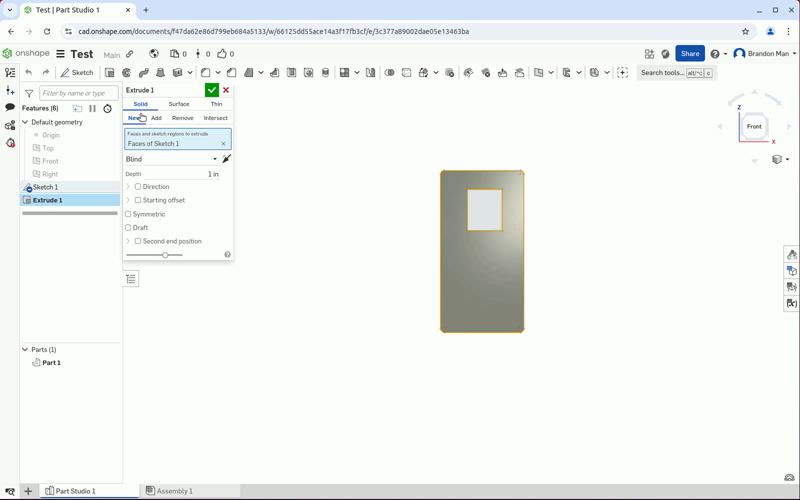
mouse_move(137, 120)
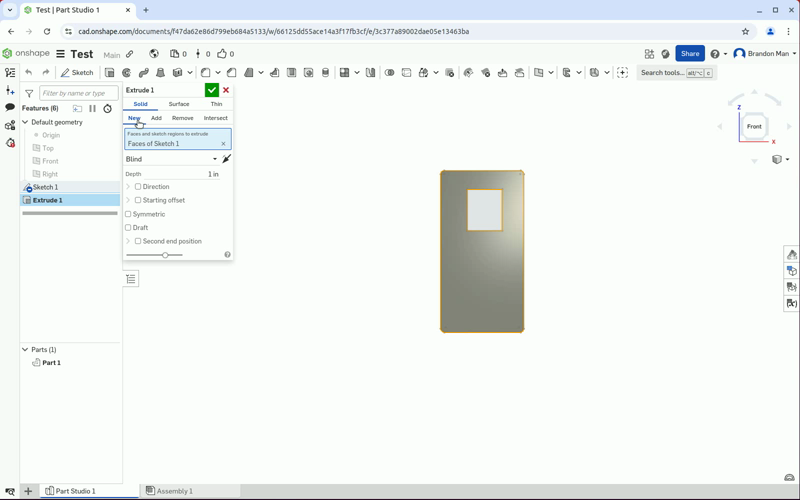
click(137, 120)
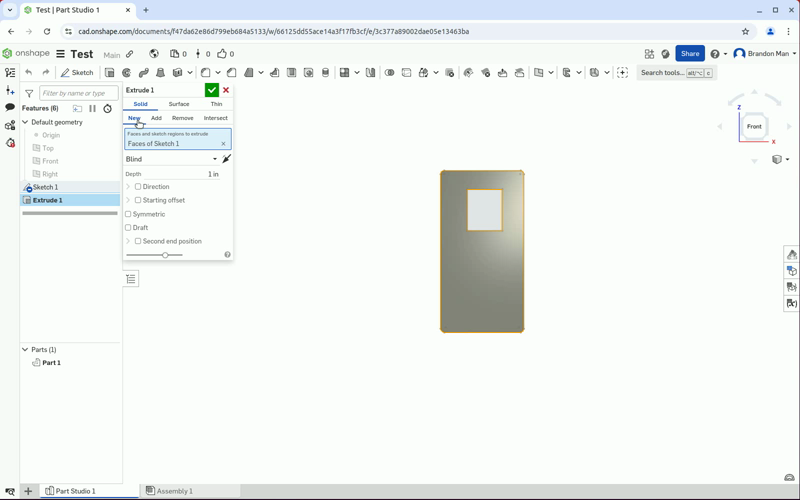
key(tab, 4)
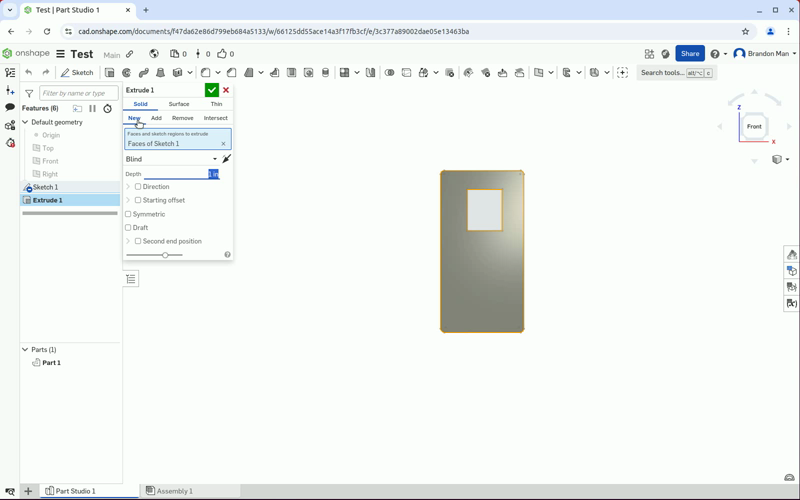
text(1.444)
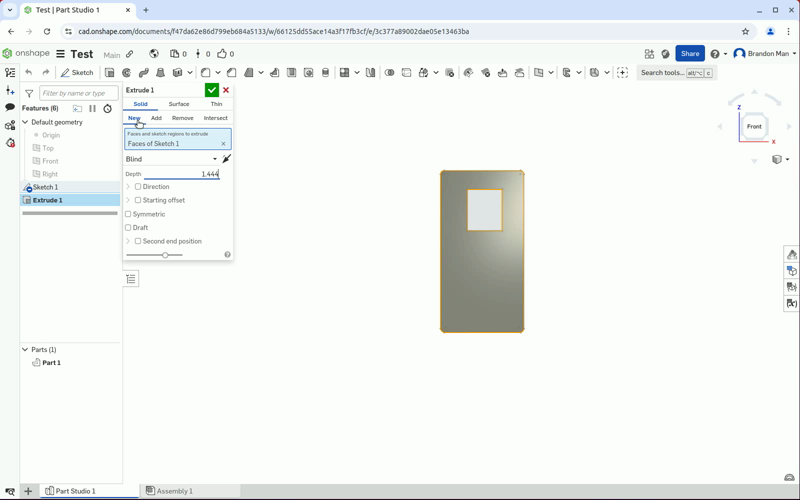
key(tab, 3)
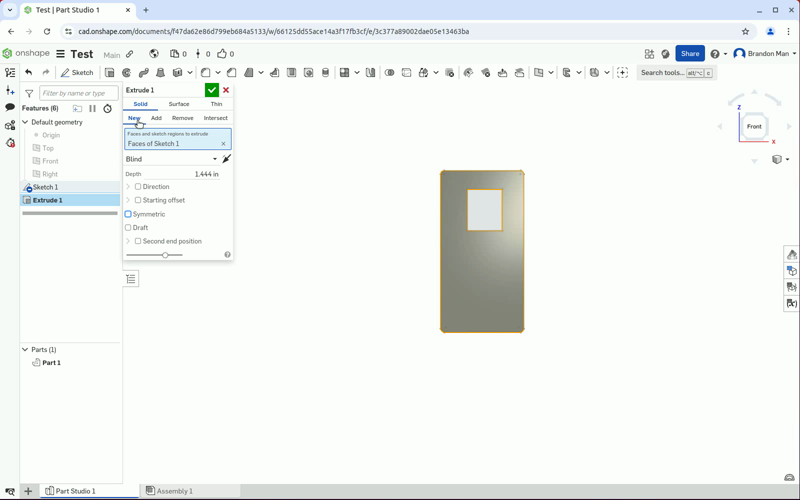
key(space)
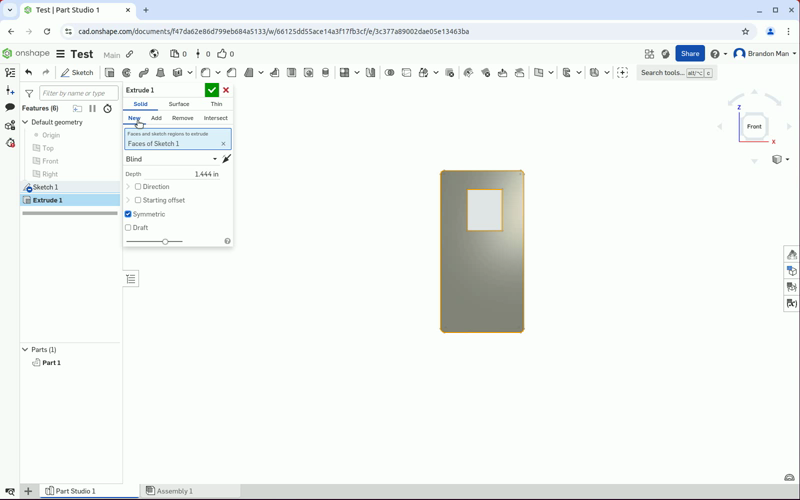
key(enter)
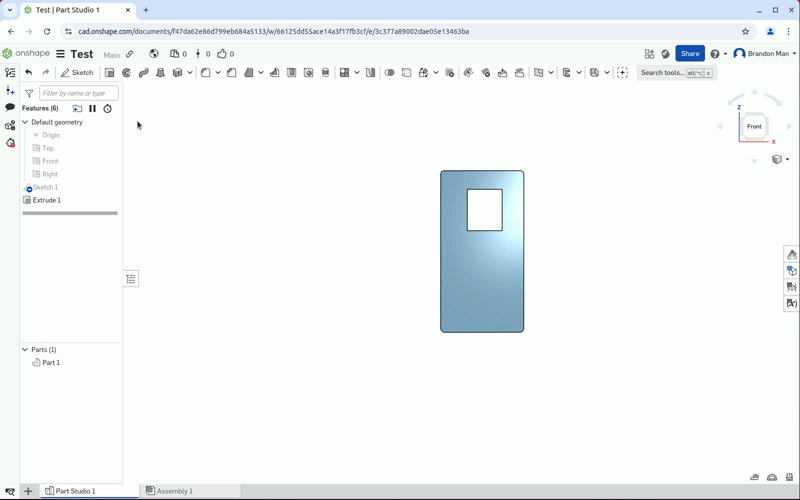
key(shift+h)
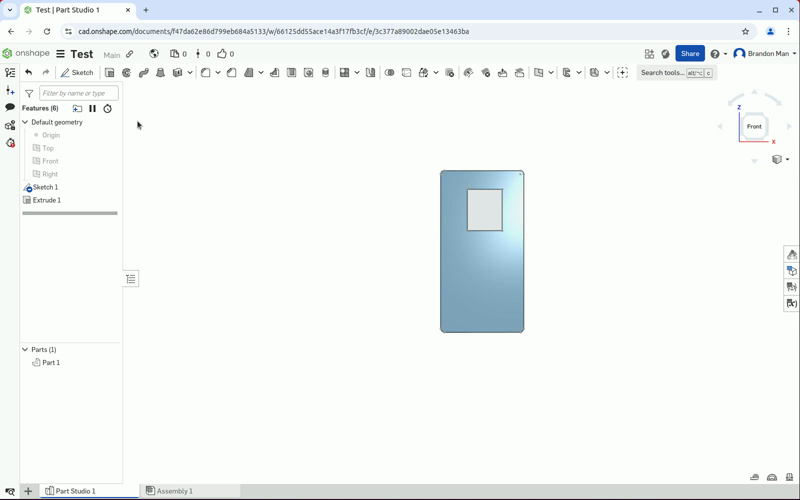
key(shift+h)
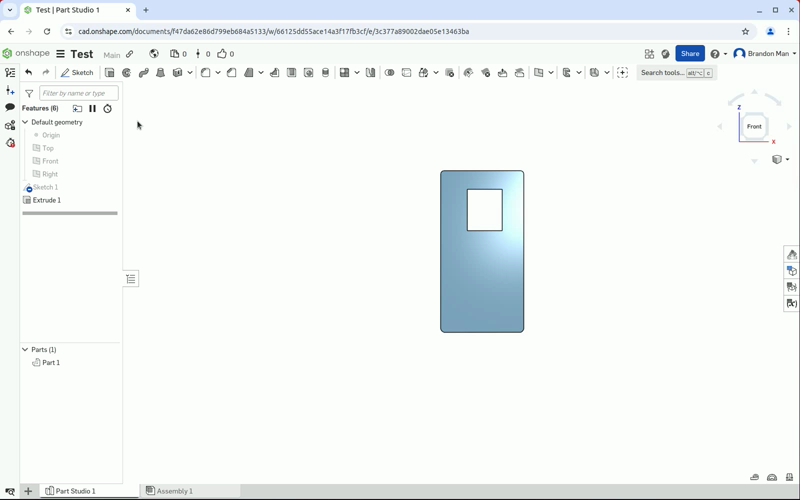
mouse_move(73, 189)
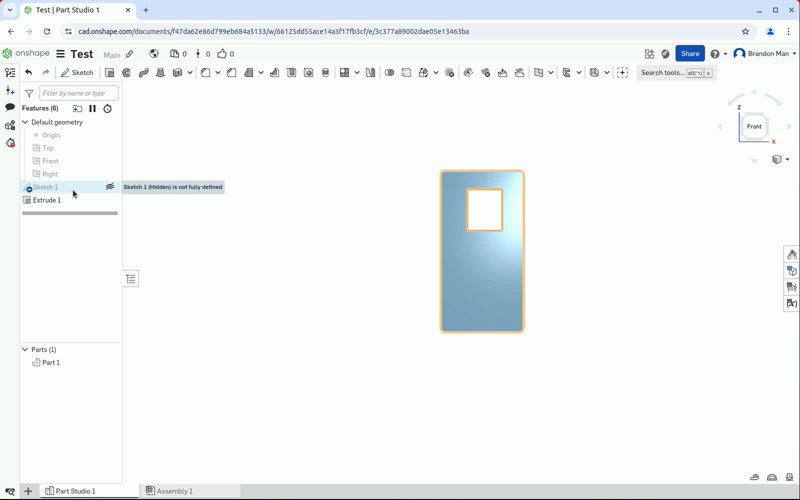
click(73, 189)
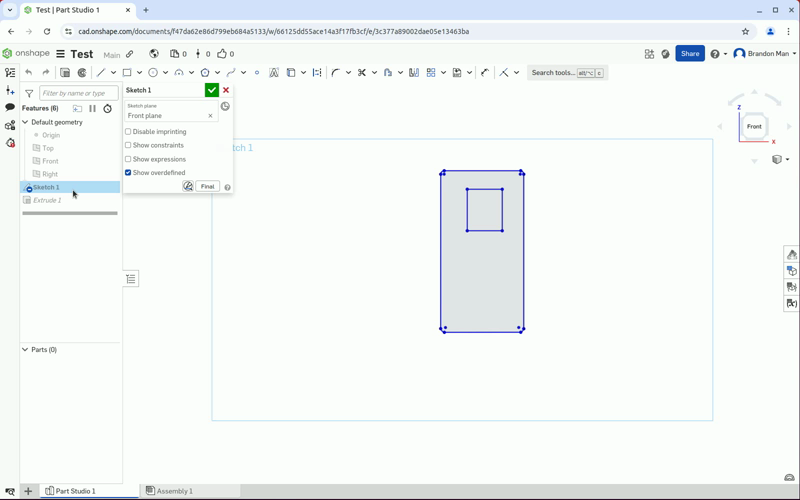
mouse_move(229, 92)
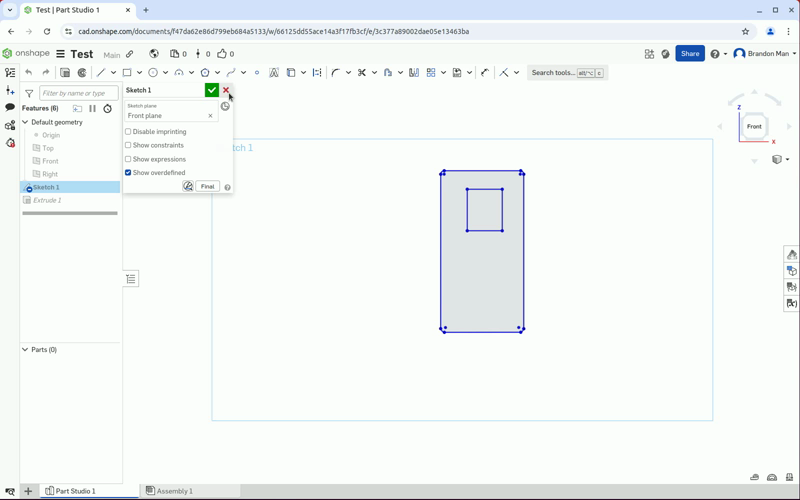
click(229, 92)
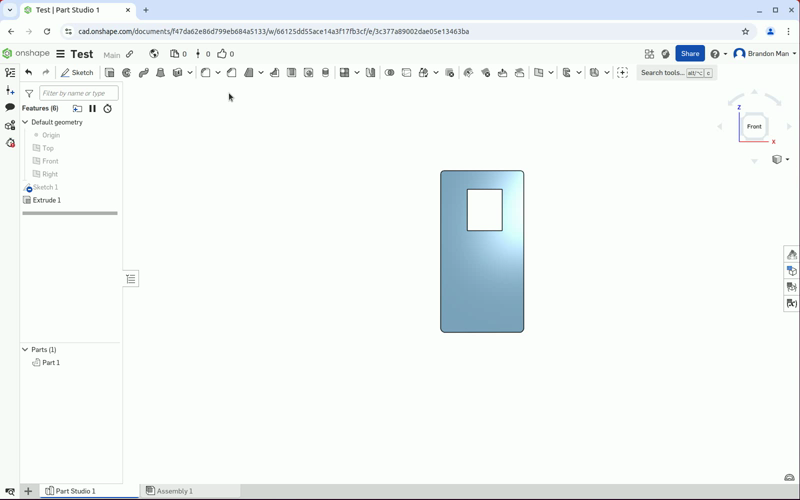
mouse_move(73, 352)
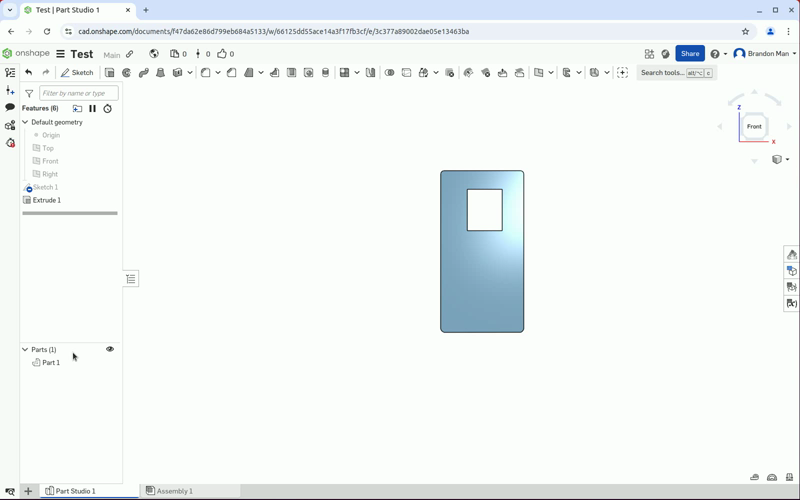
key(y)
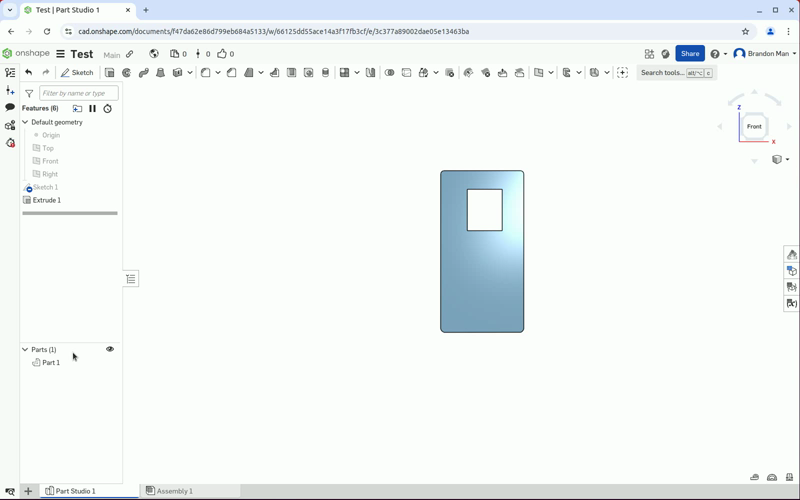
key(shift+p)
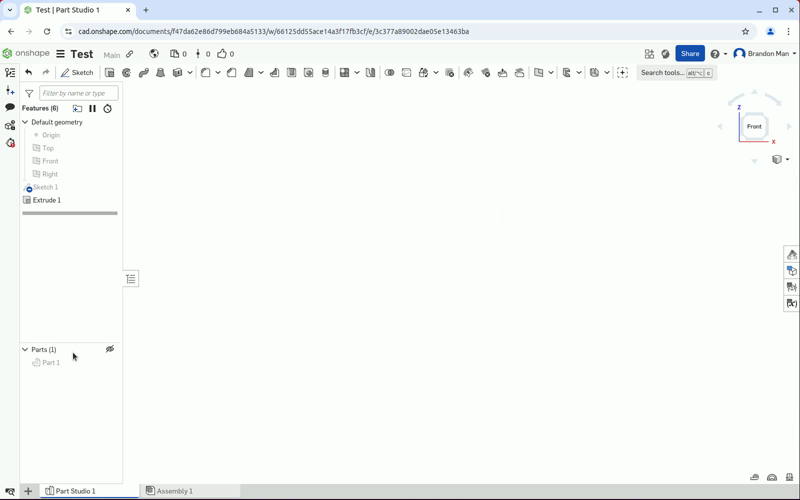
key(space)
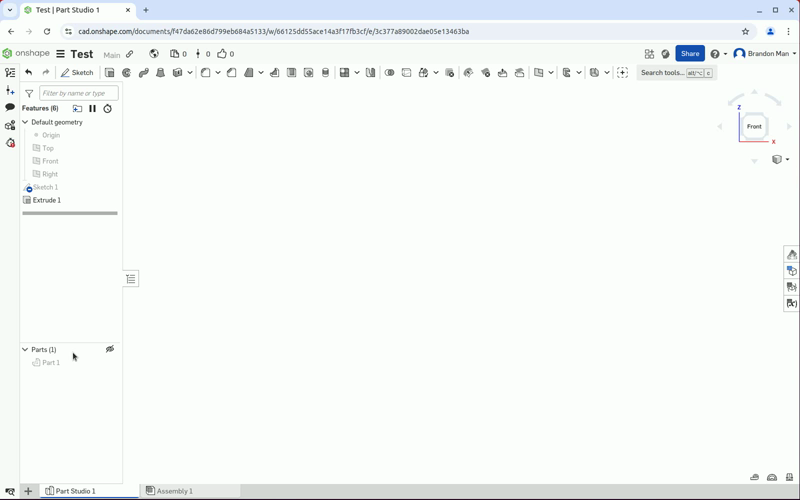
key_down(shift)
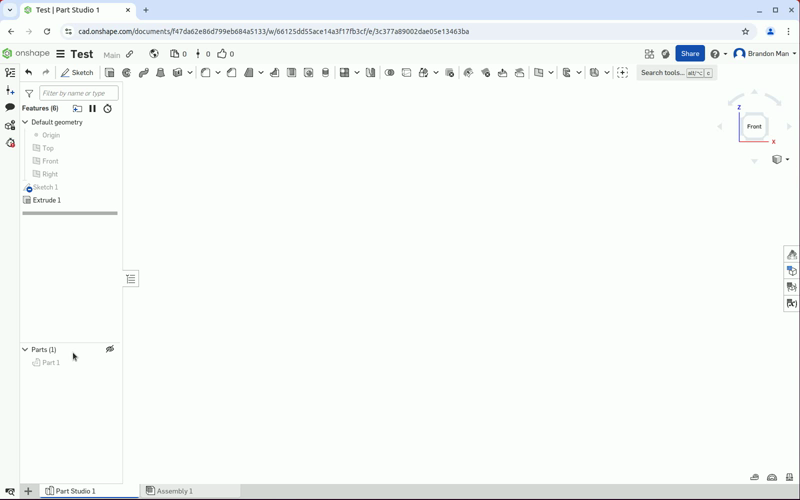
key(left)
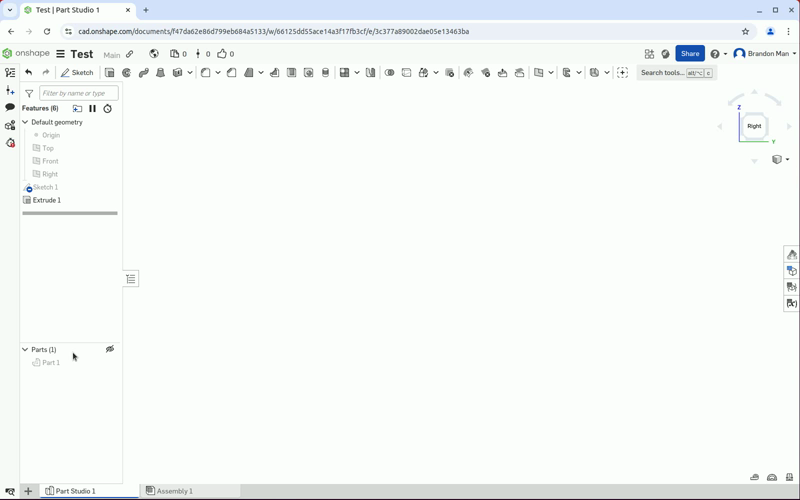
key_up(shift)
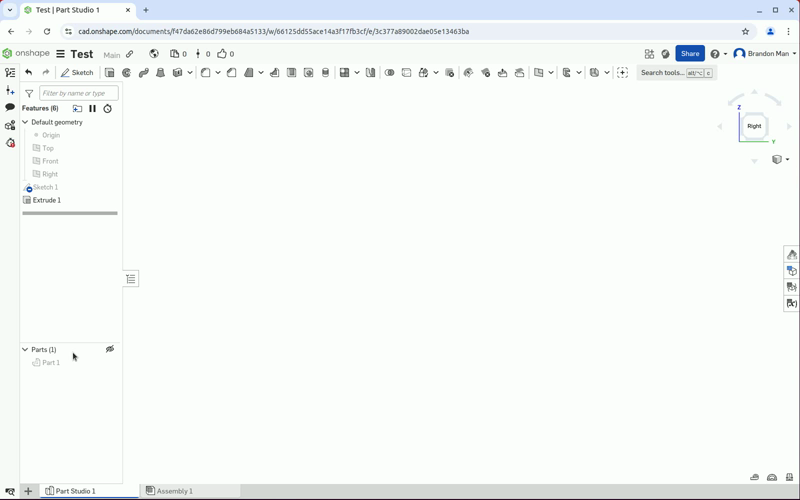
mouse_move(73, 352)
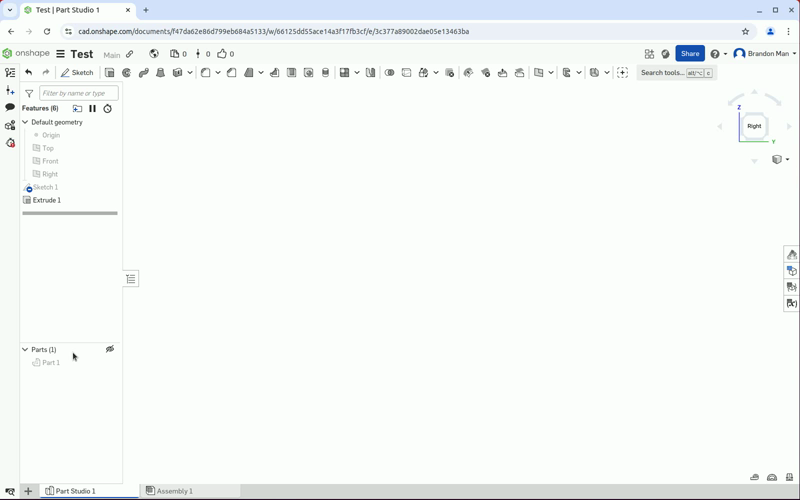
key(shift+y)
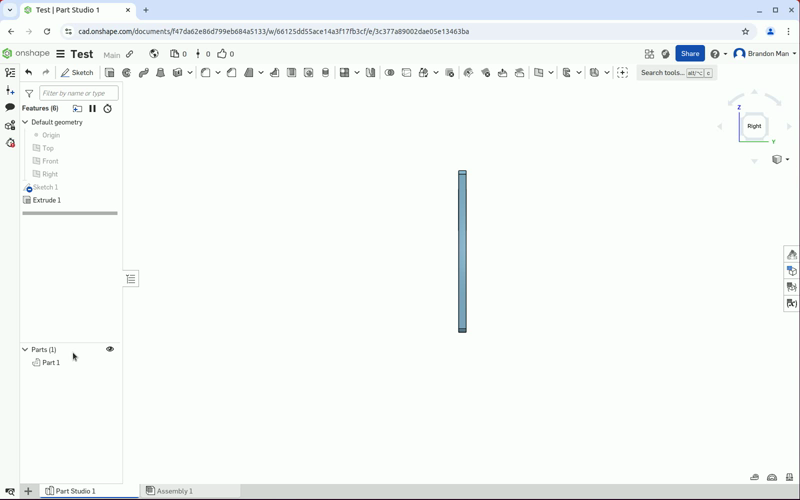
mouse_move(541, 75)
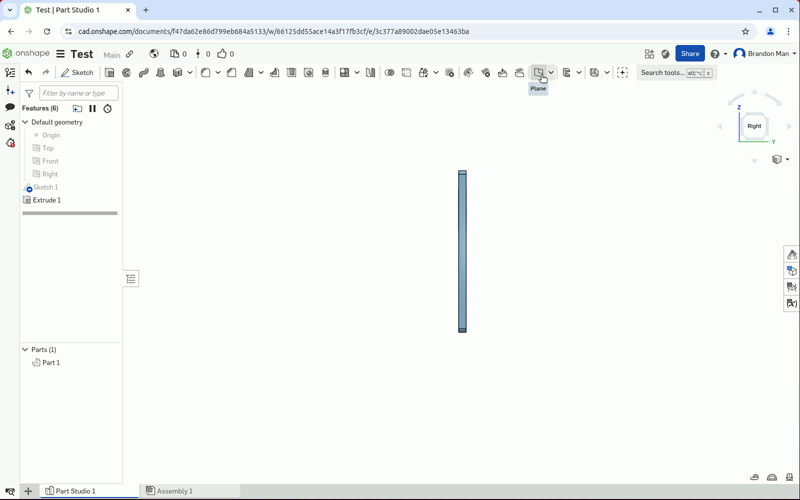
click(541, 75)
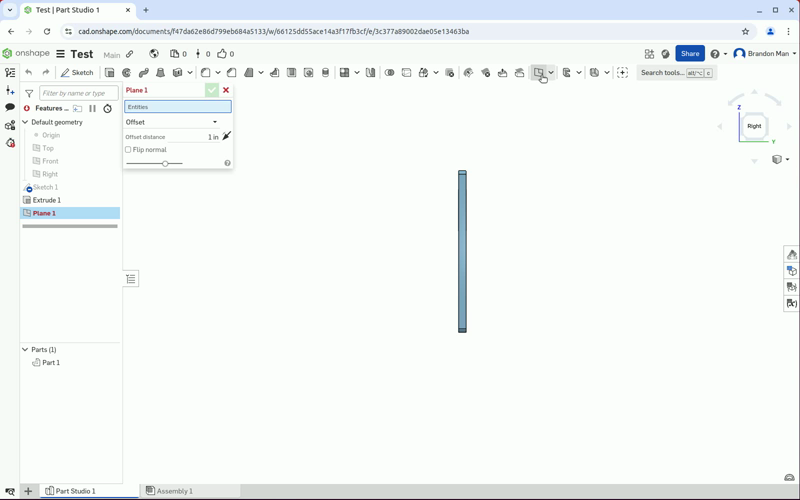
mouse_move(73, 176)
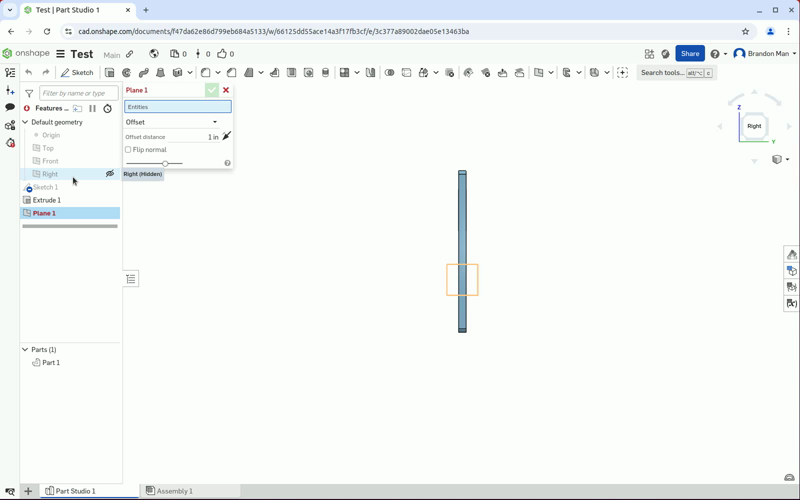
click(73, 176)
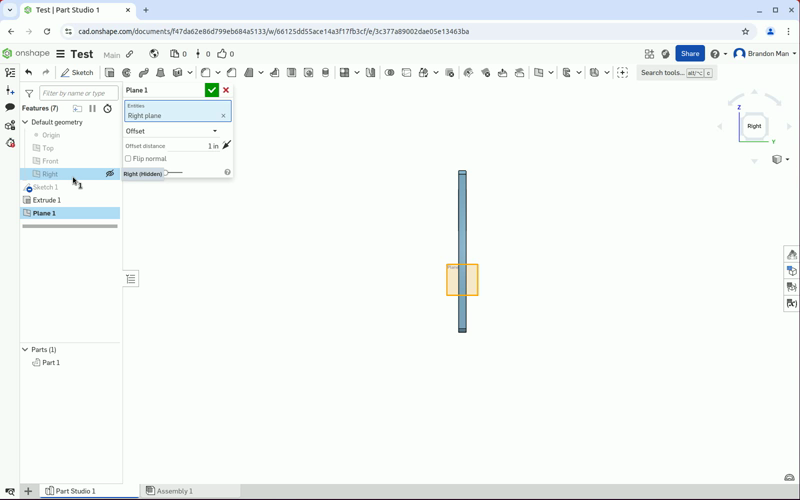
key(tab, 2)
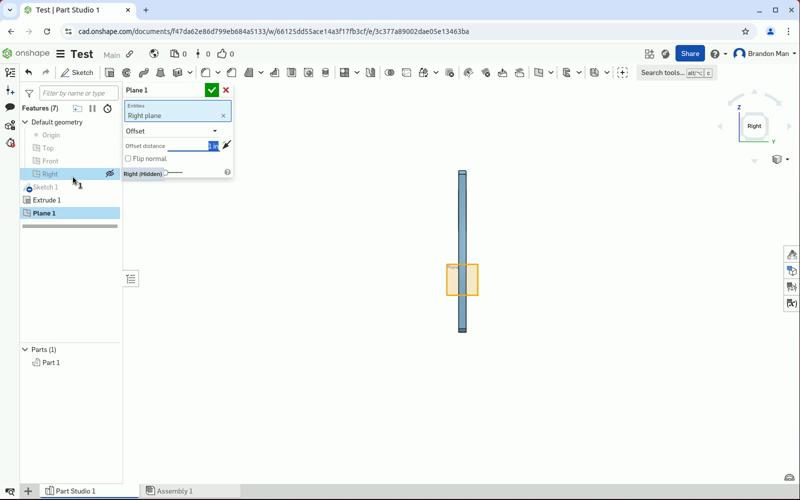
text(4.098)
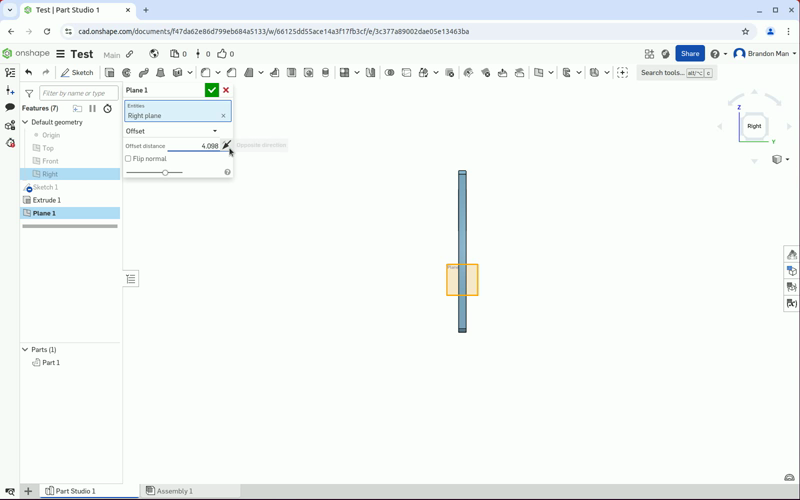
mouse_move(229, 147)
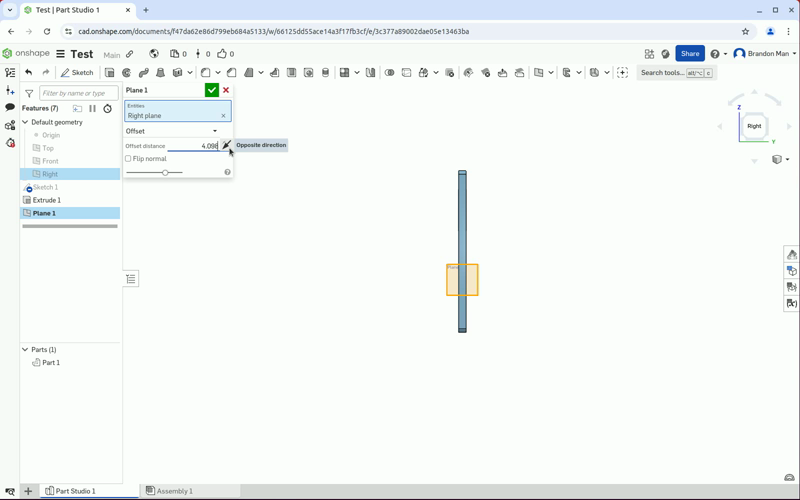
click(229, 147)
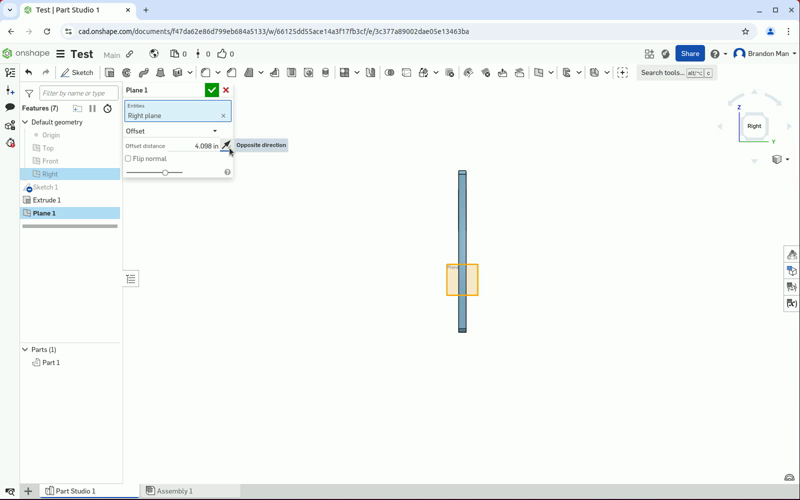
key(enter, 2)
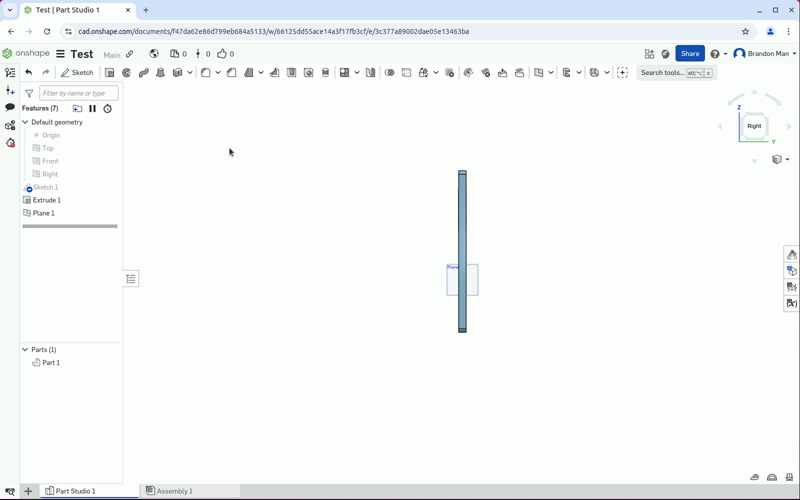
key(shift+s)
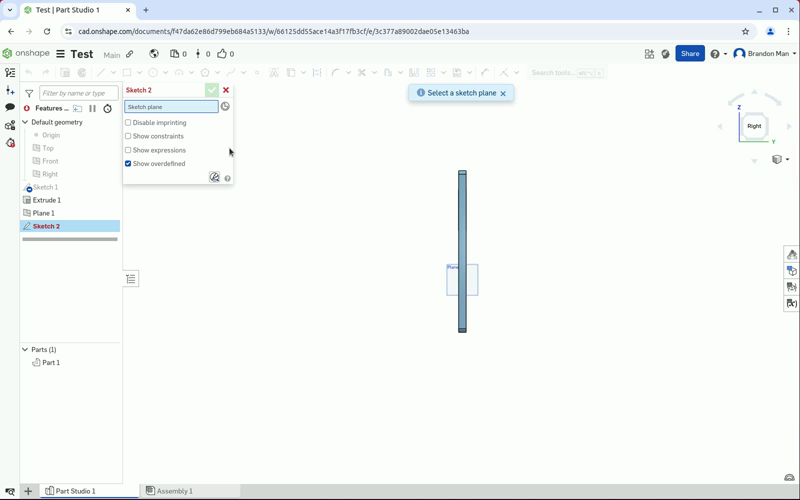
mouse_move(73, 215)
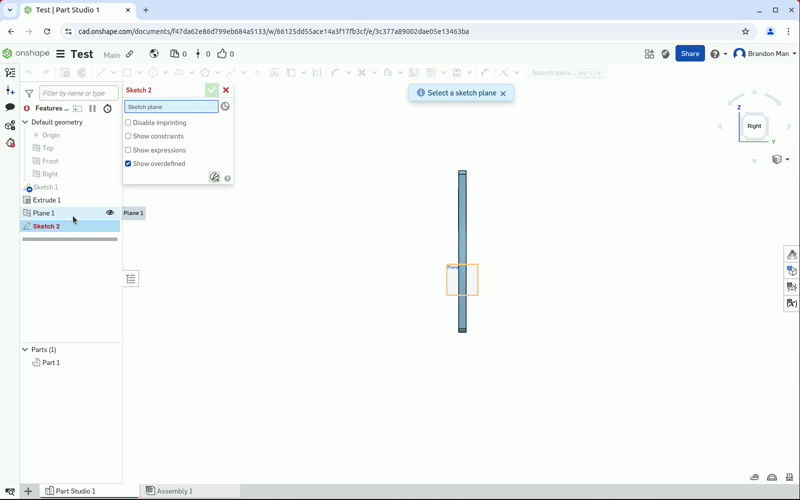
click(73, 215)
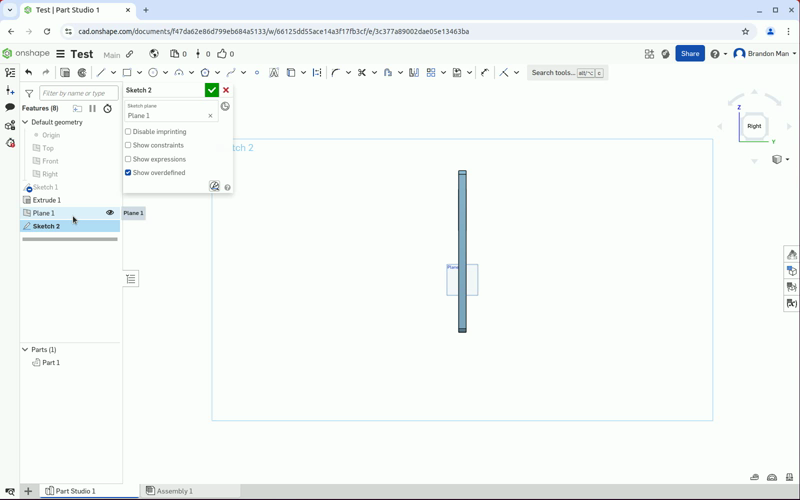
mouse_move(73, 352)
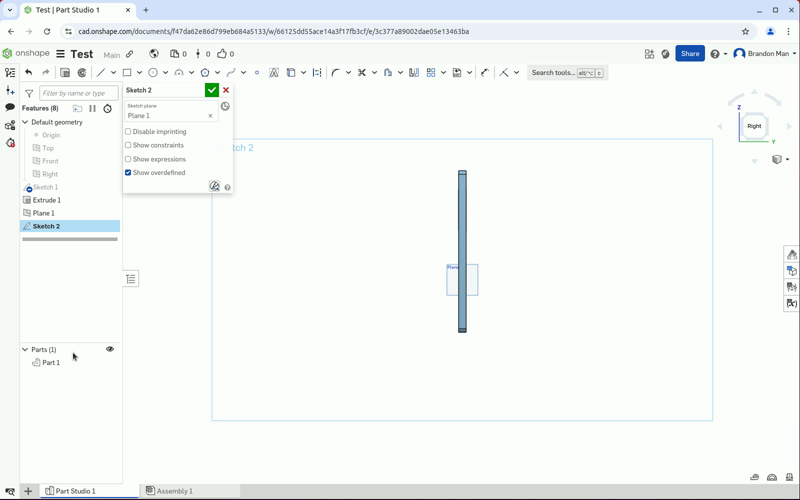
key(y)
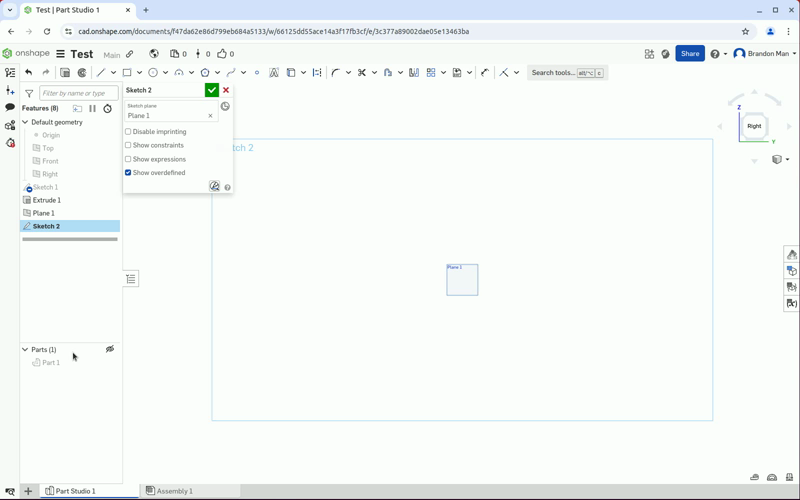
key(l)
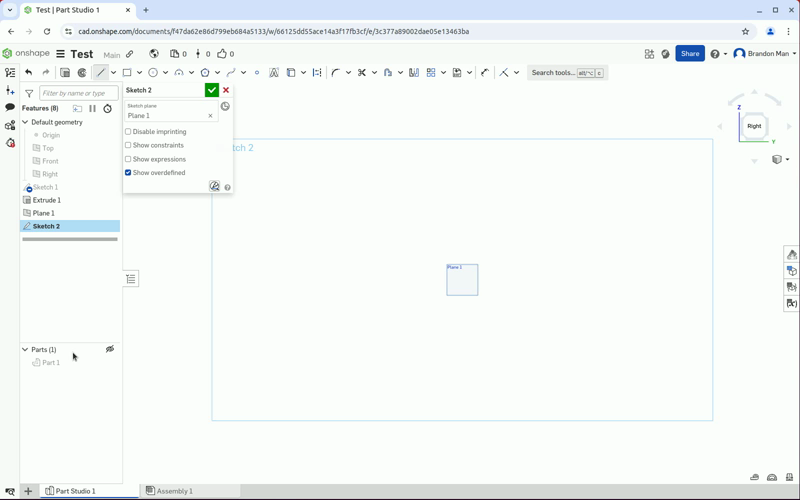
key_down(shift)
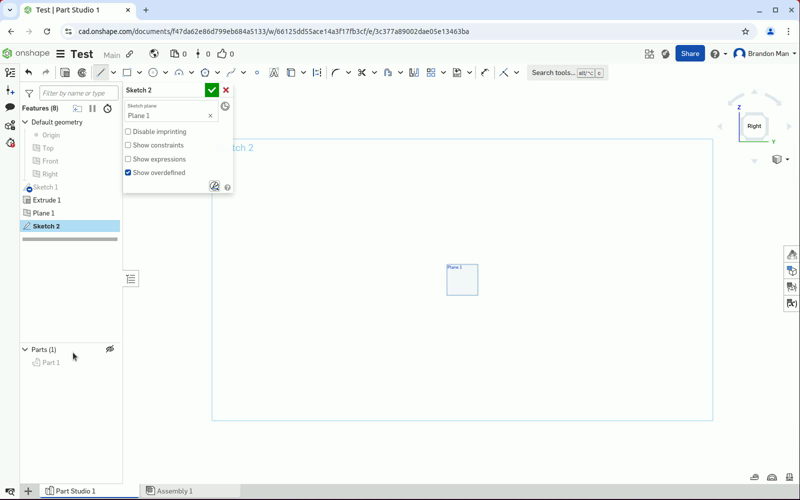
mouse_move(457, 305)
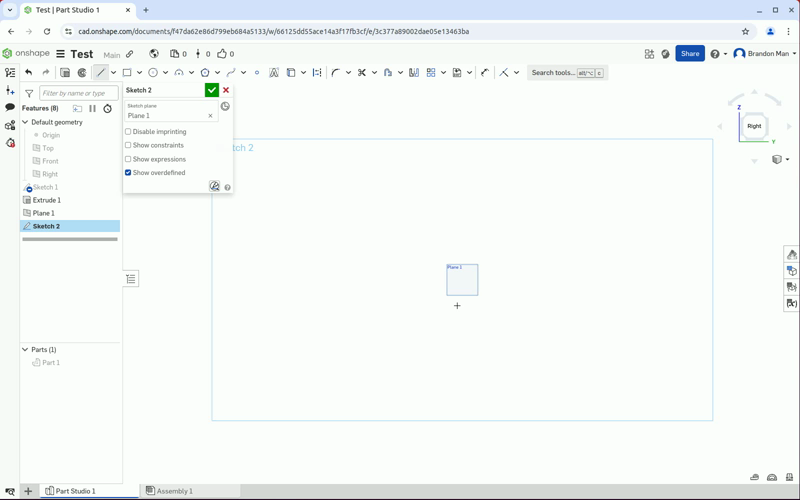
click(457, 305)
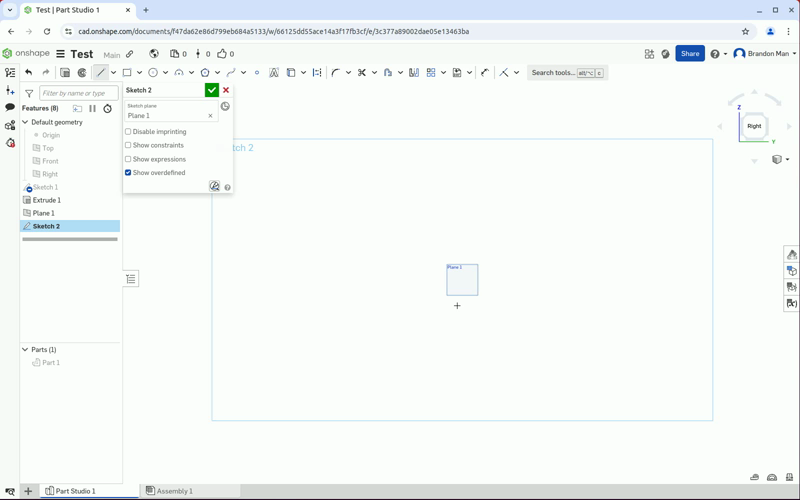
key_up(shift)
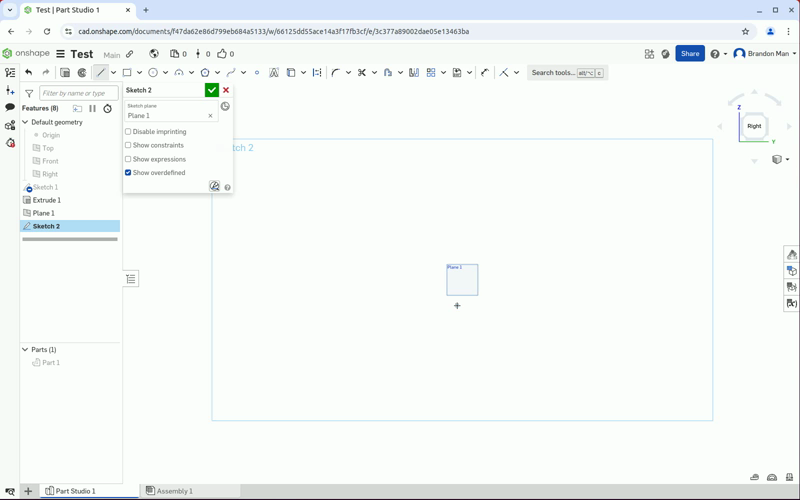
key_down(shift)
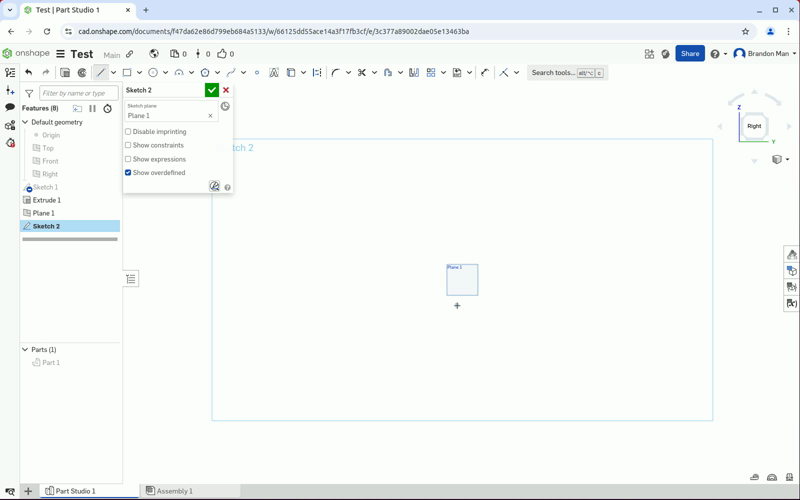
mouse_move(487, 305)
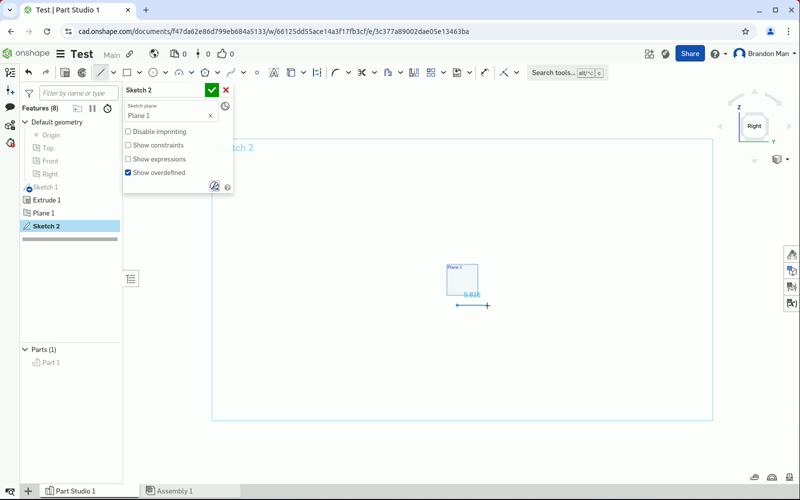
mouse_move(462, 305)
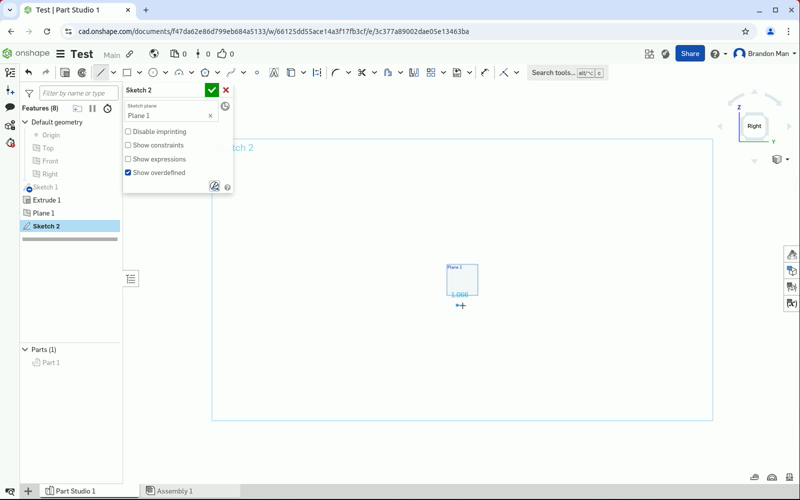
scroll(6)
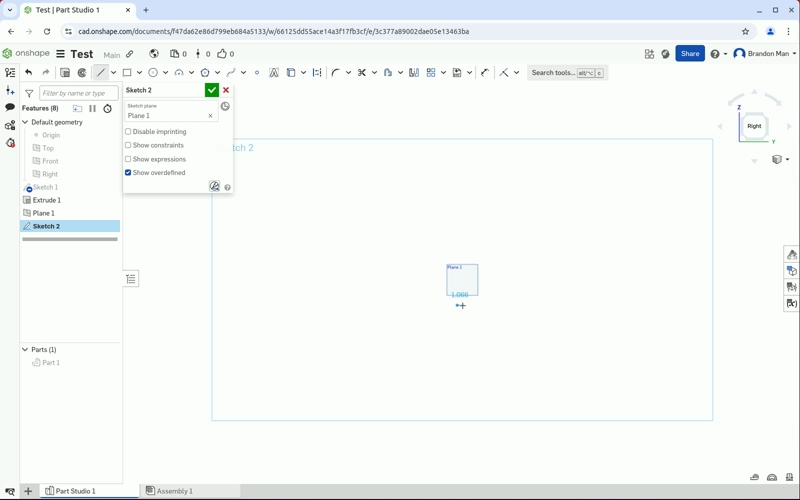
scroll(6)
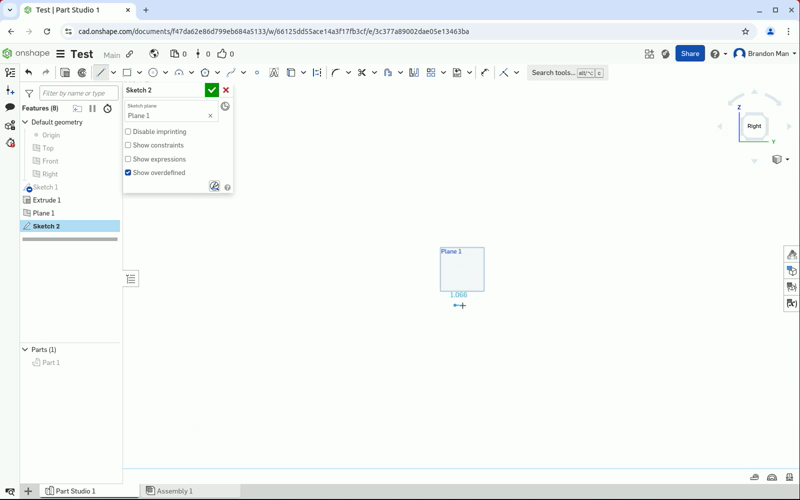
scroll(6)
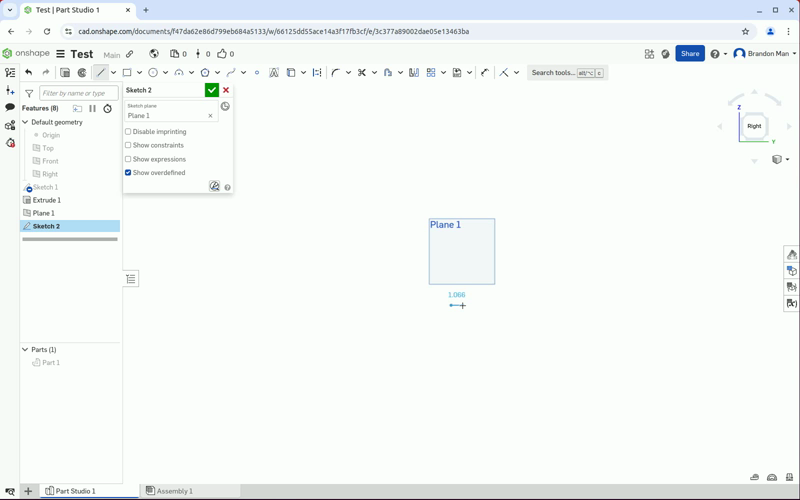
scroll(6)
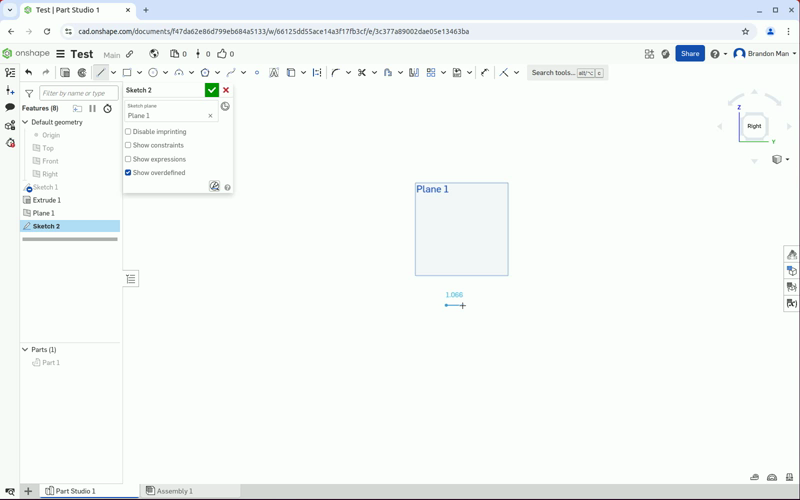
scroll(6)
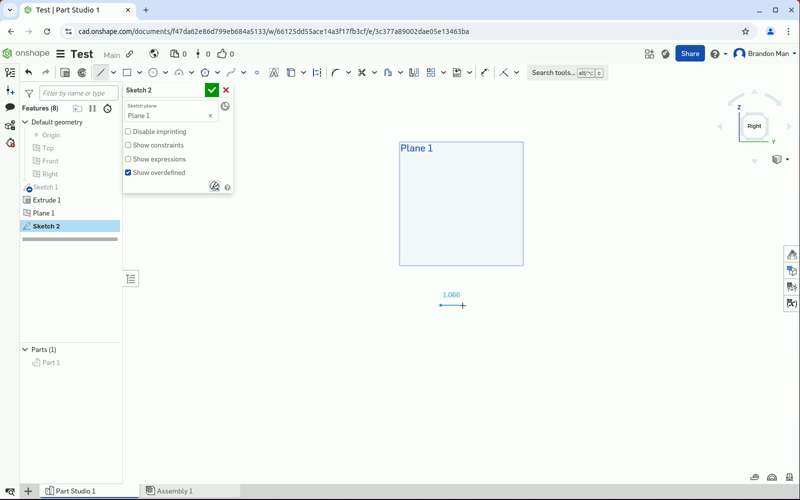
scroll(6)
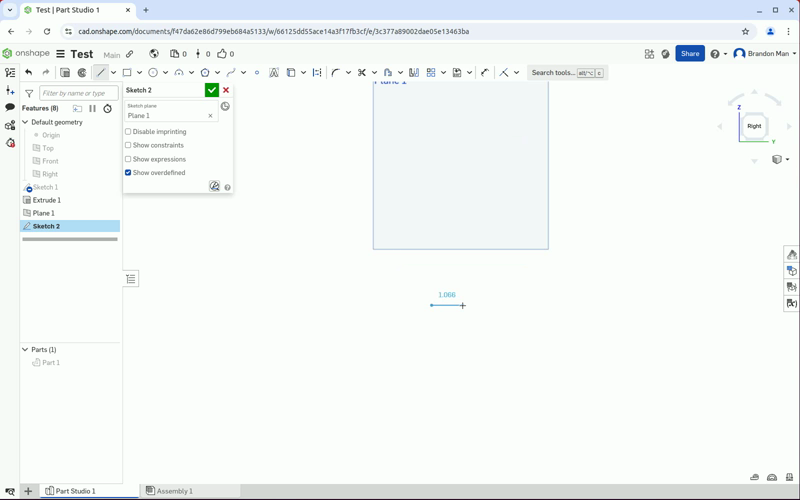
scroll(6)
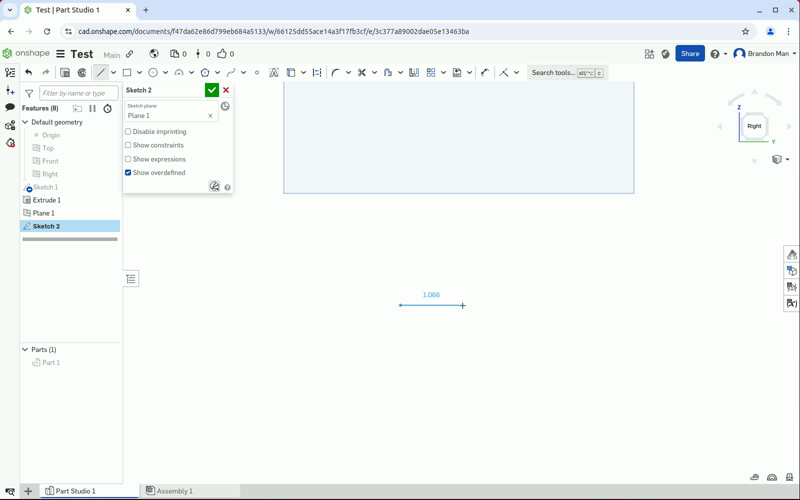
click(462, 305)
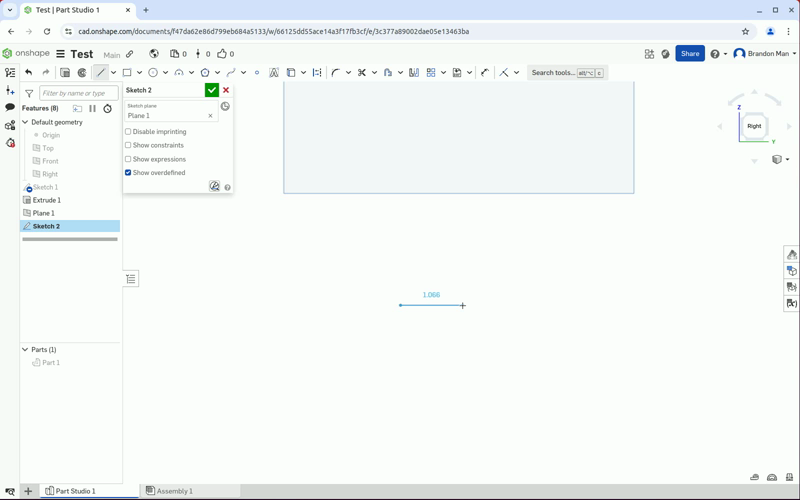
scroll(-6)
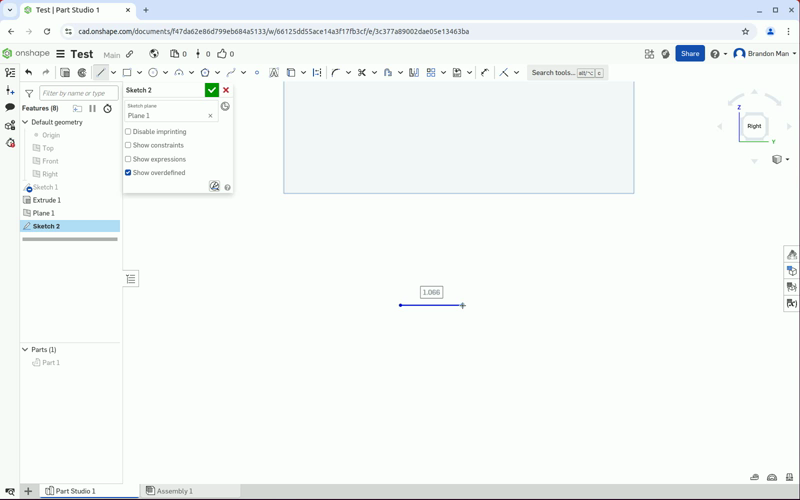
scroll(-6)
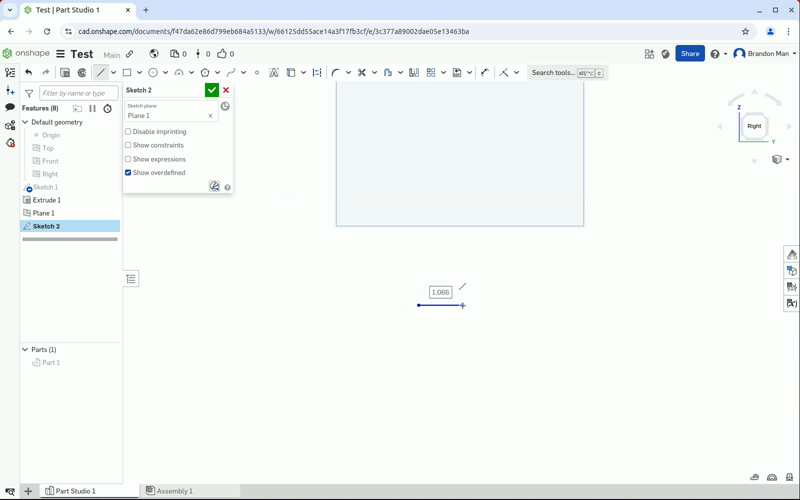
scroll(-6)
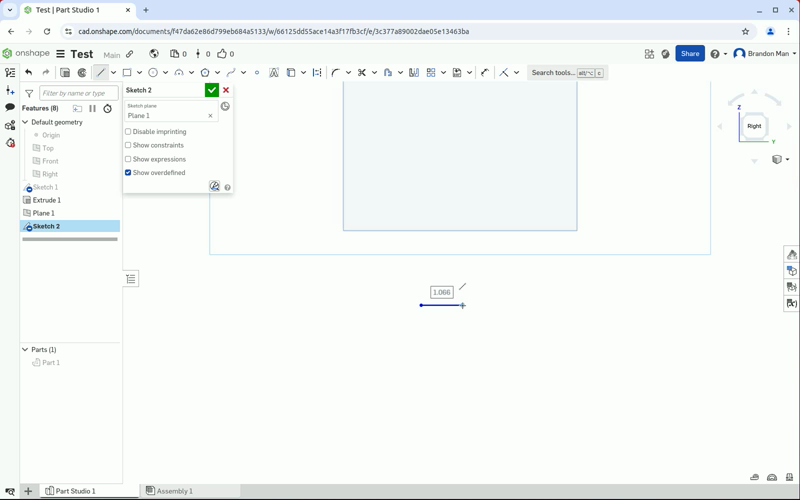
scroll(-6)
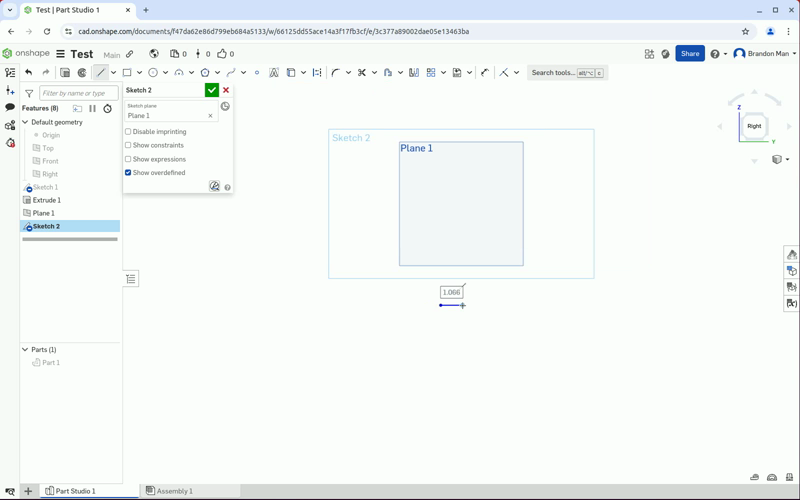
scroll(-6)
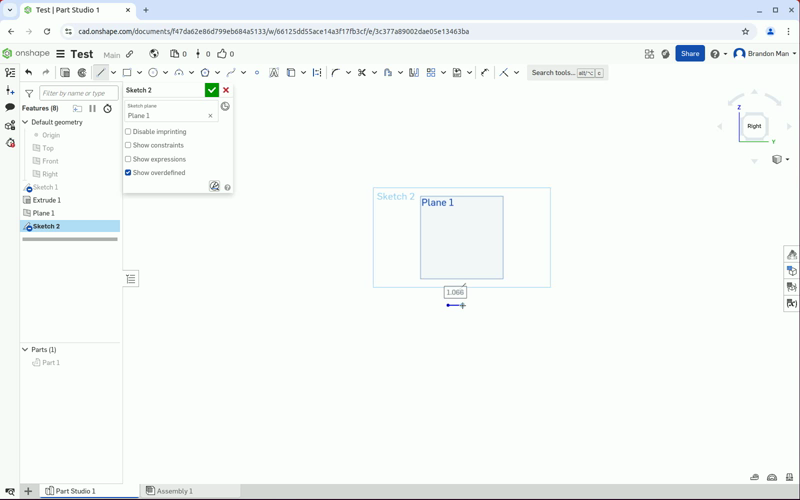
scroll(-6)
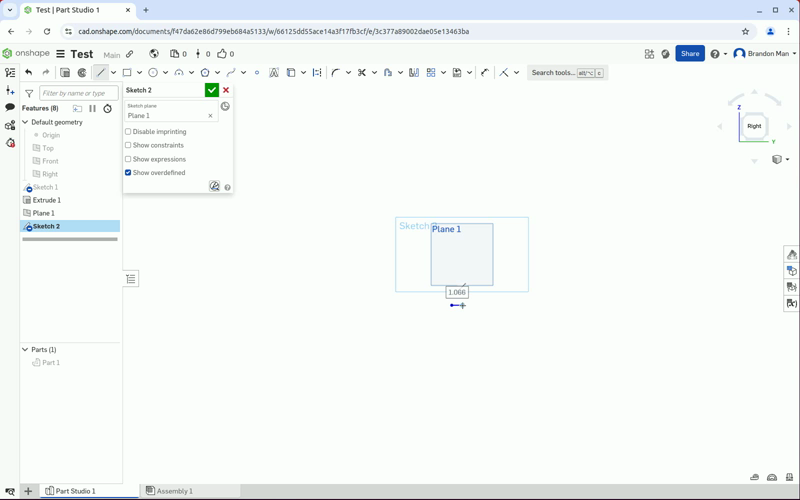
scroll(-6)
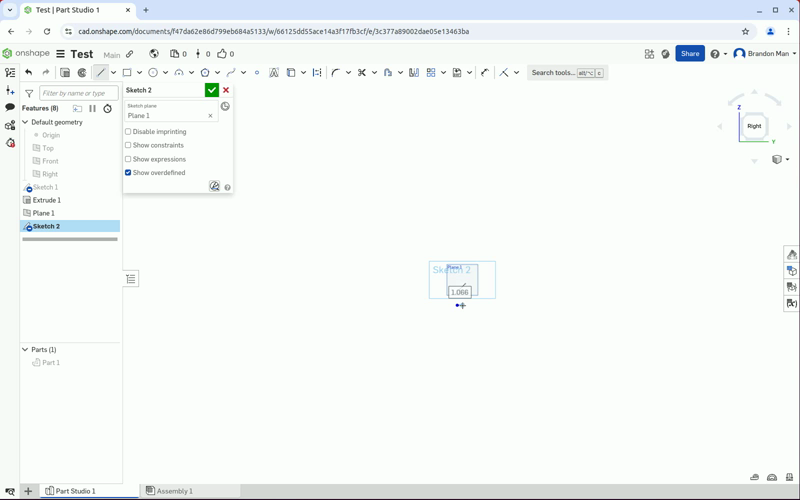
key_up(shift)
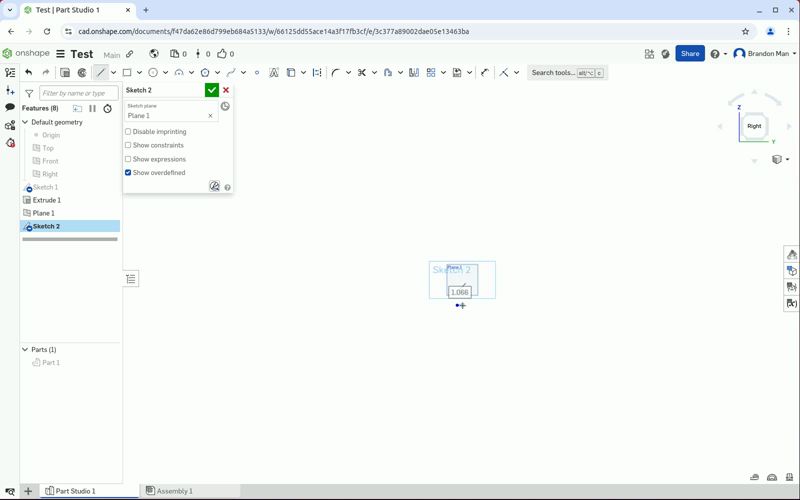
key_down(shift)
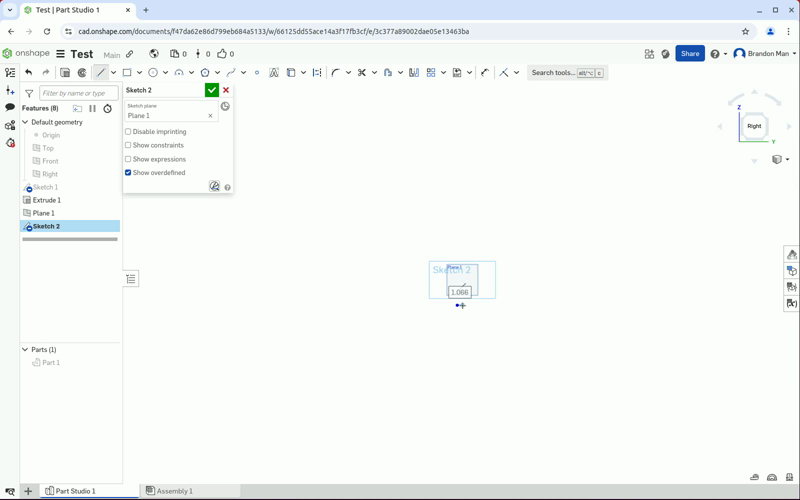
mouse_move(462, 197)
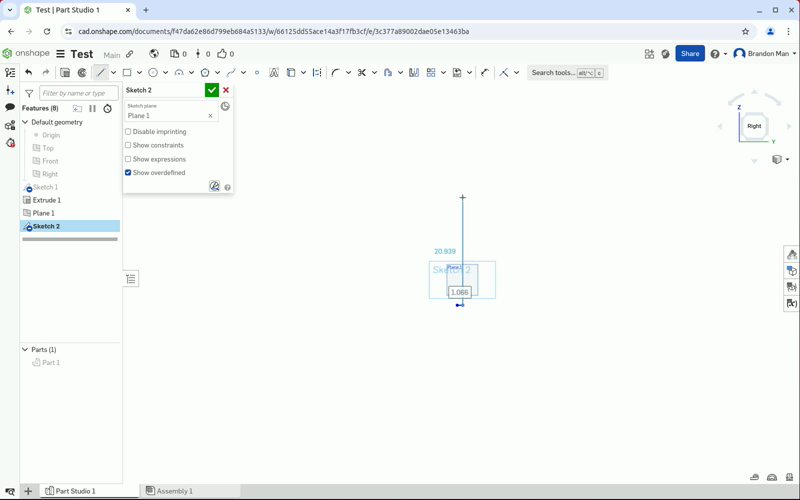
click(462, 197)
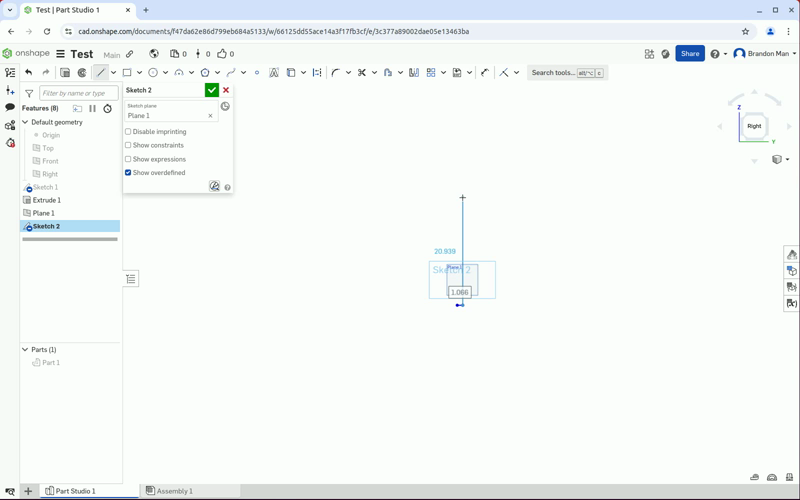
key_up(shift)
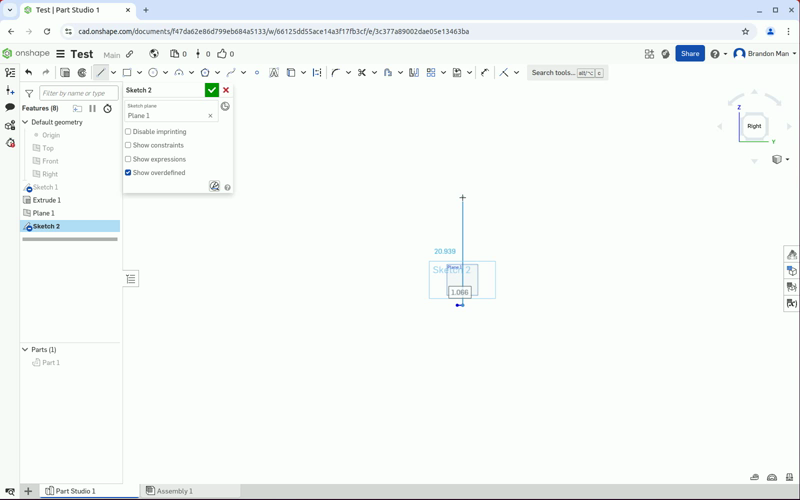
key_down(shift)
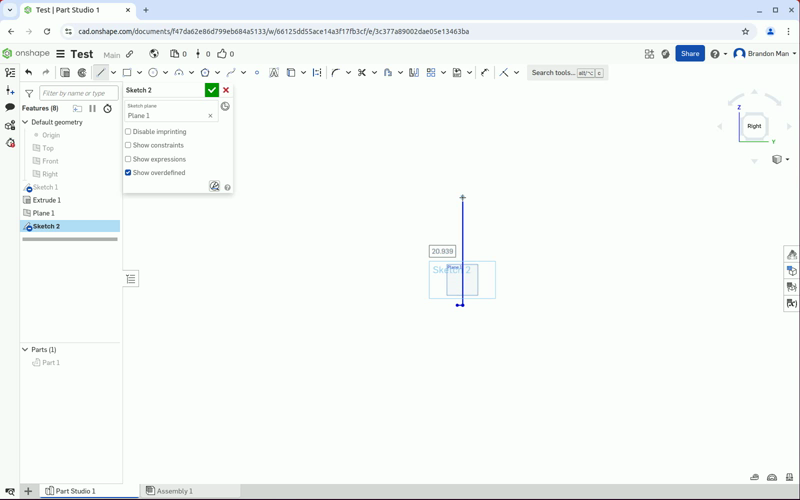
mouse_move(492, 197)
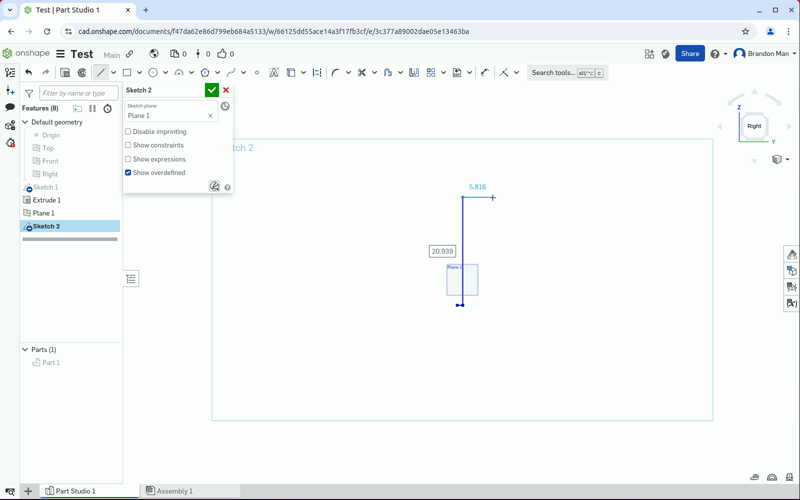
mouse_move(457, 197)
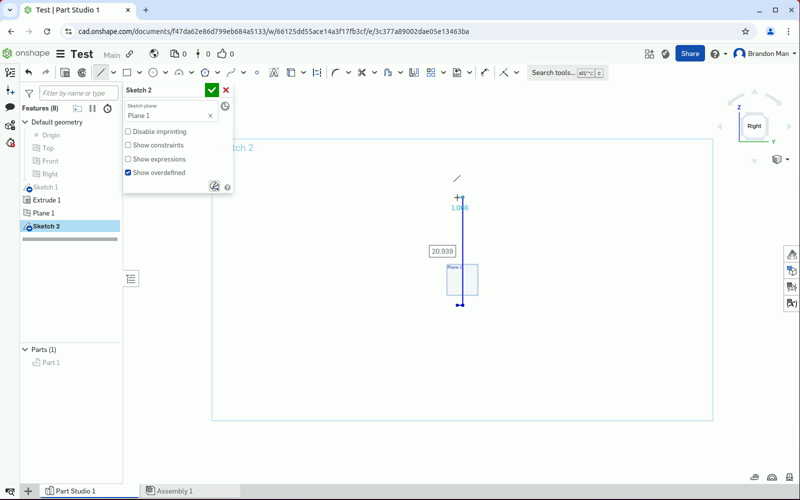
scroll(6)
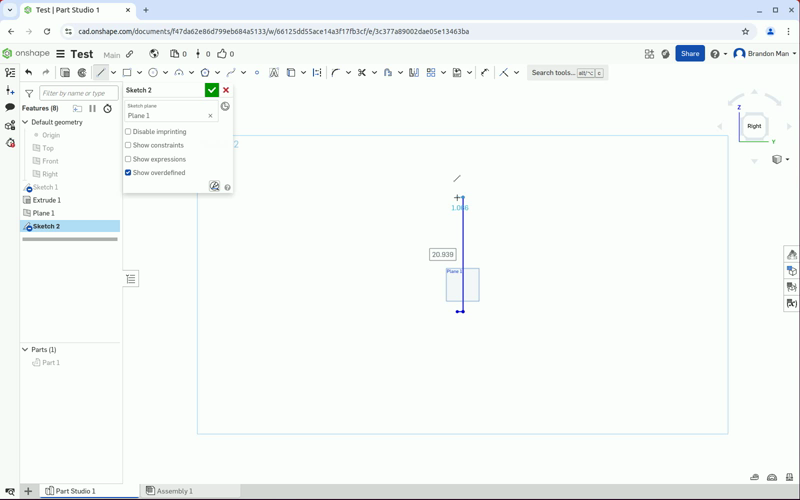
scroll(6)
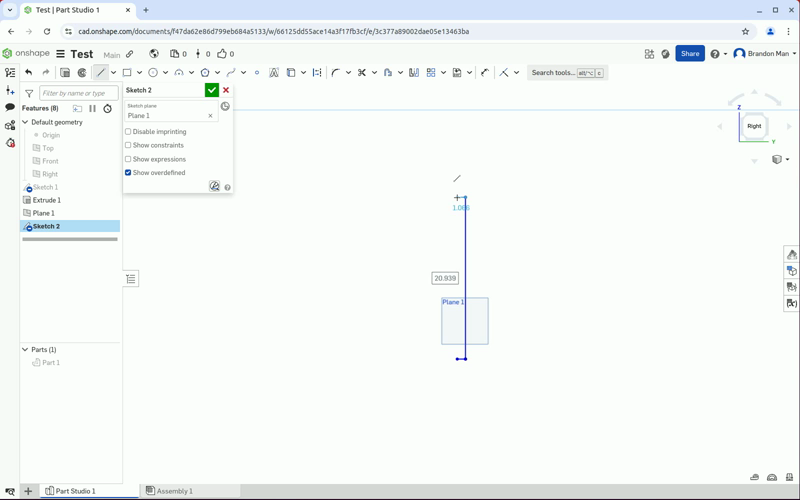
scroll(6)
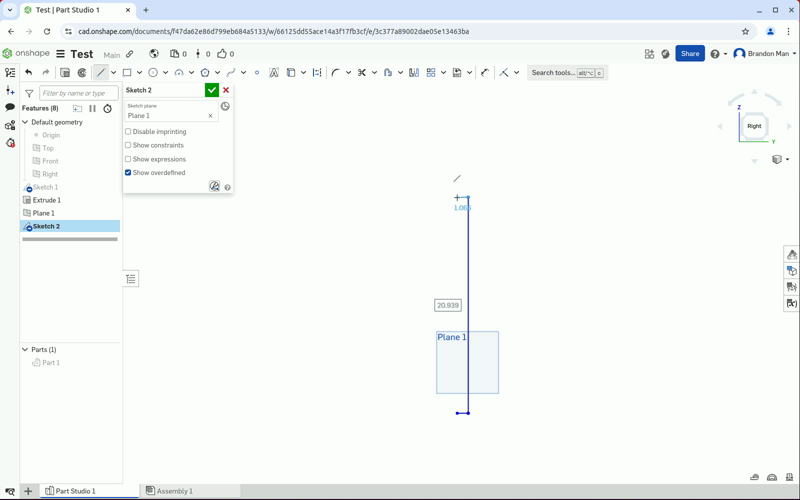
scroll(6)
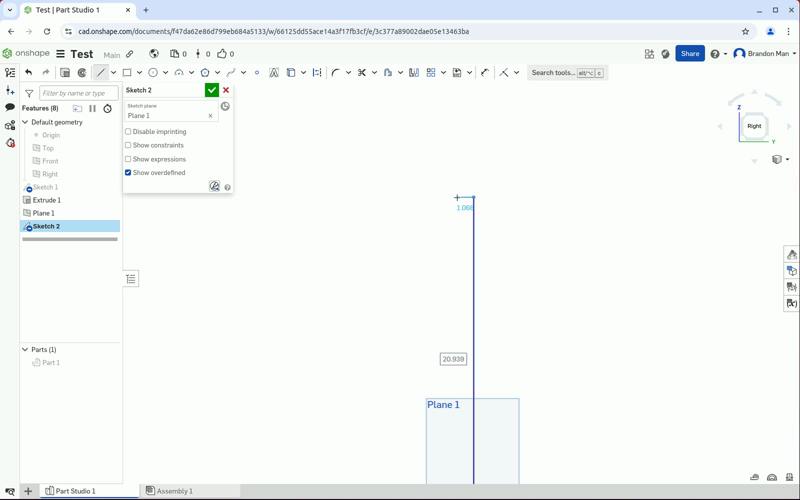
scroll(6)
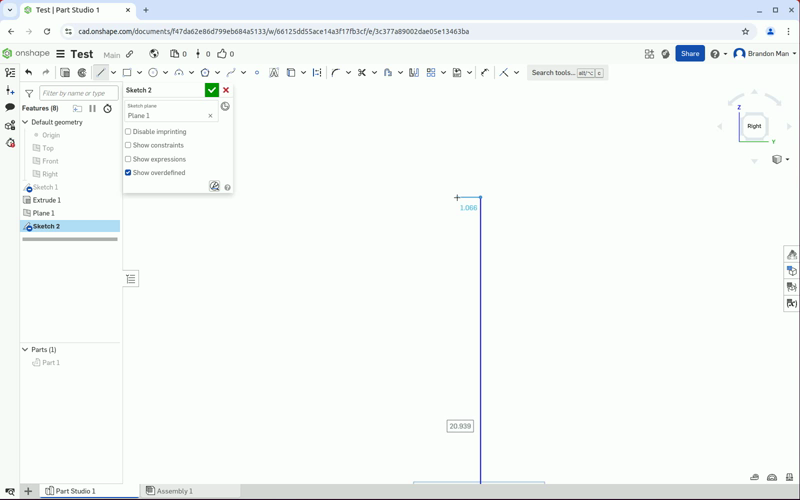
scroll(6)
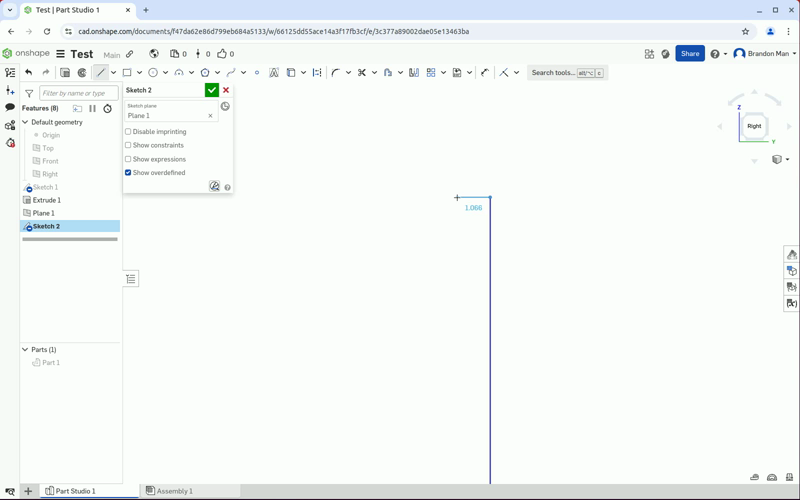
scroll(6)
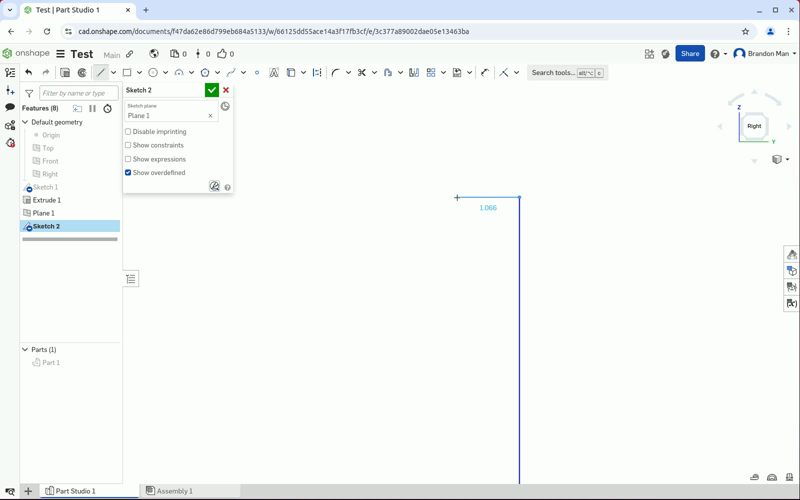
click(457, 197)
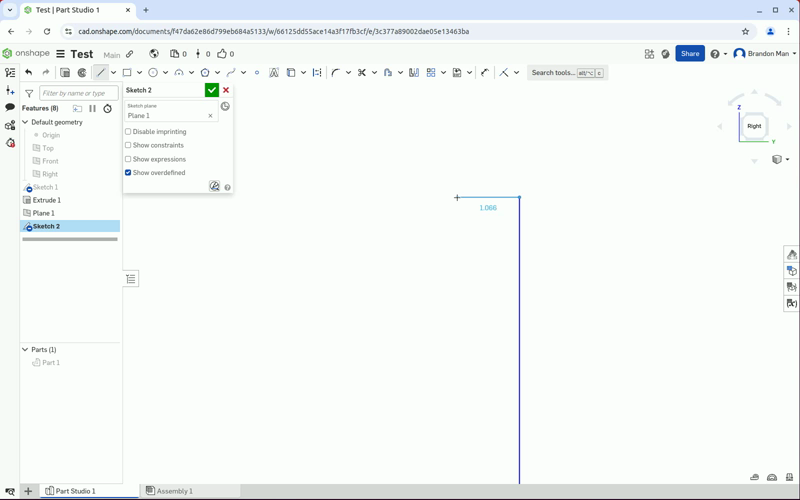
scroll(-6)
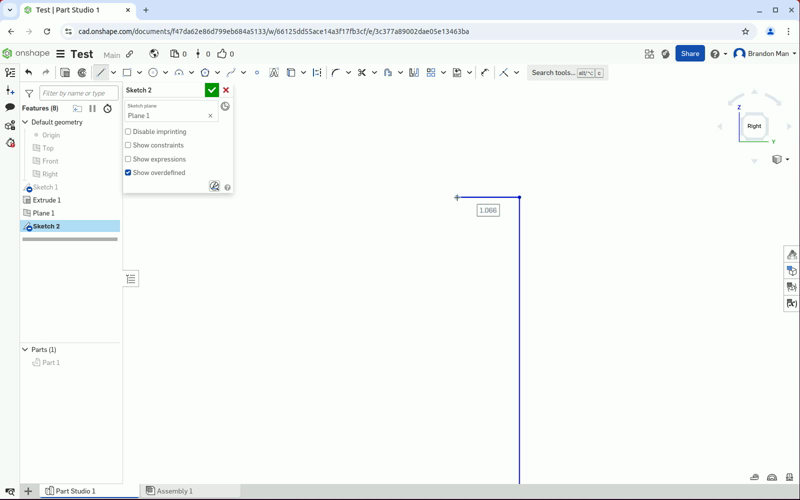
scroll(-6)
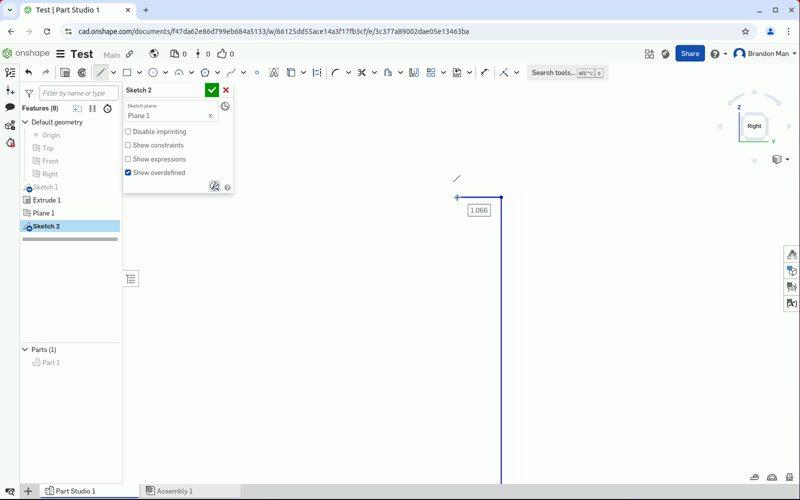
scroll(-6)
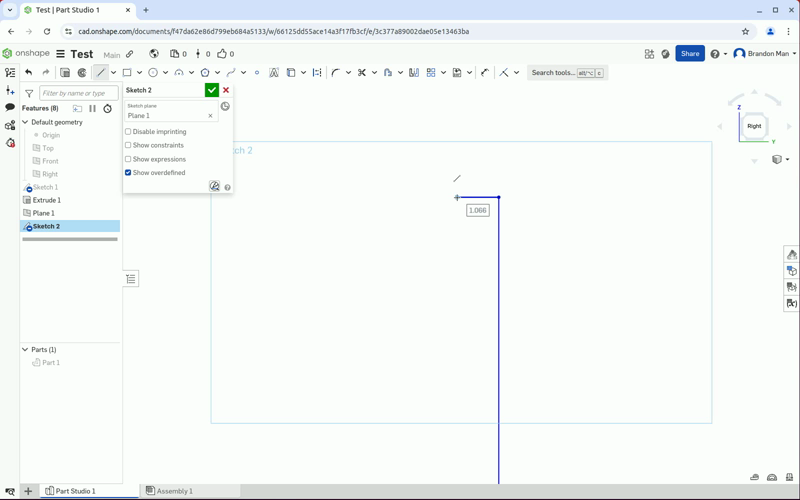
scroll(-6)
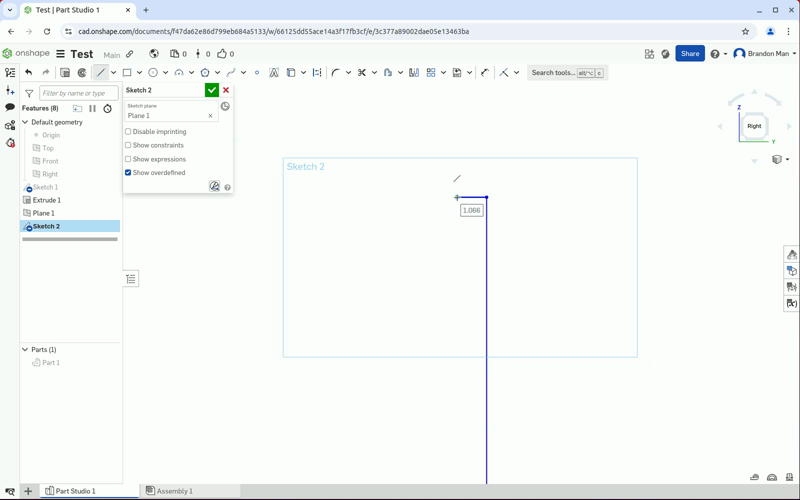
scroll(-6)
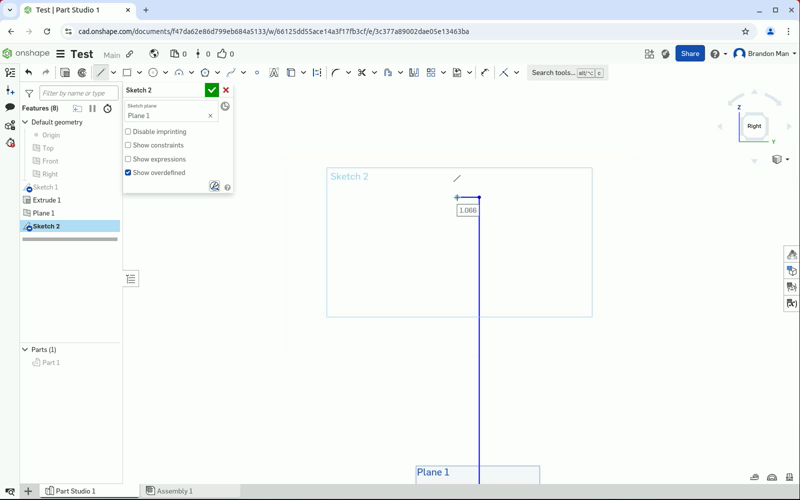
scroll(-6)
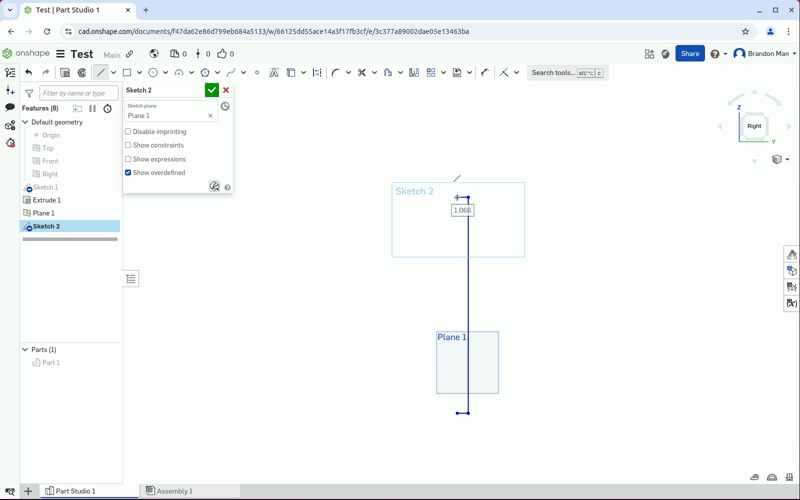
scroll(-6)
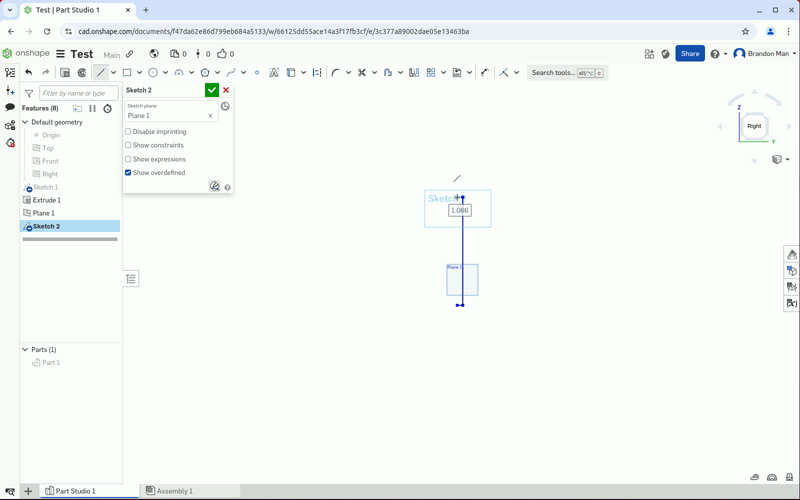
key_up(shift)
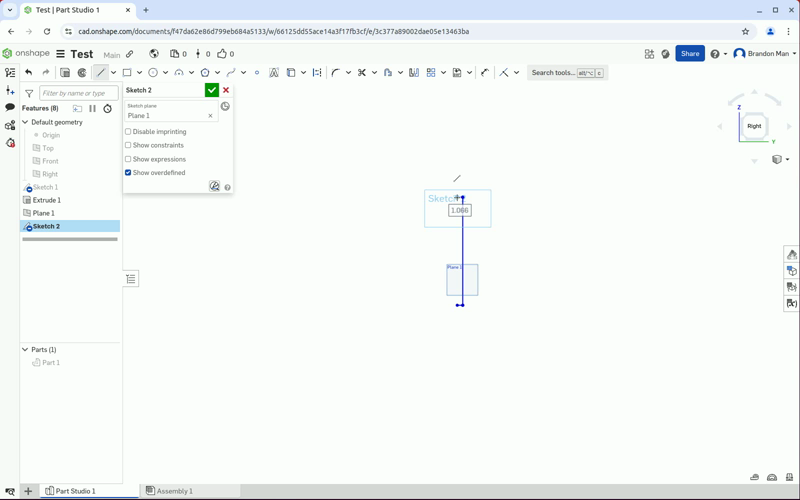
key_down(shift)
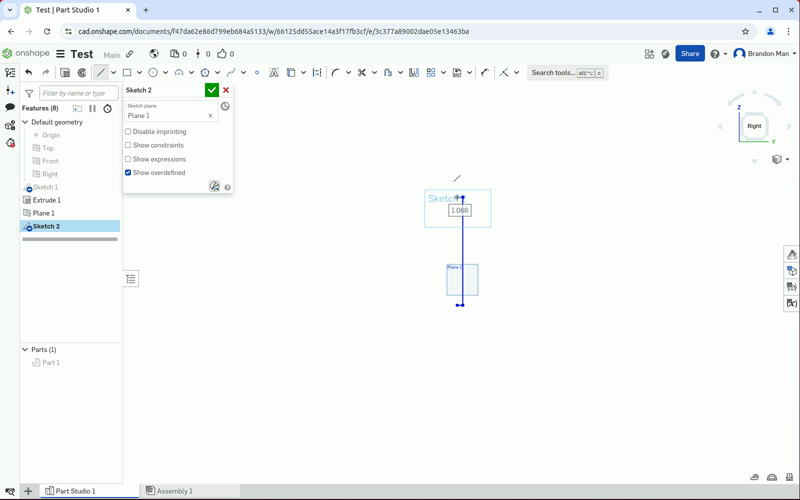
mouse_move(457, 305)
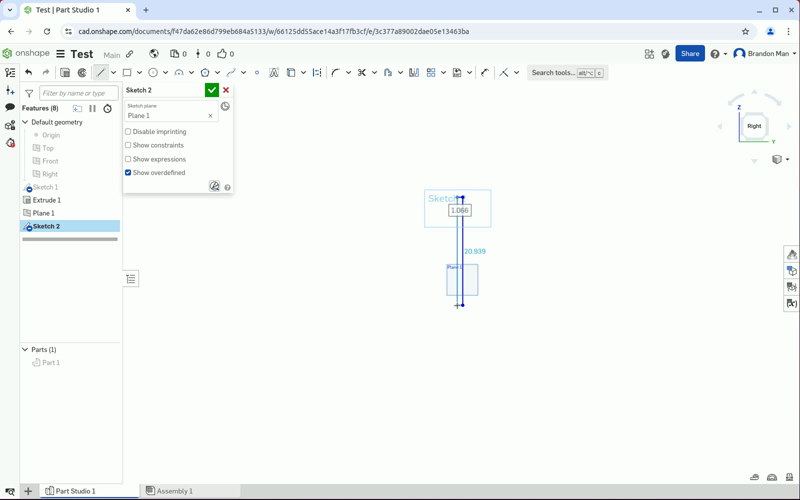
key_up(shift)
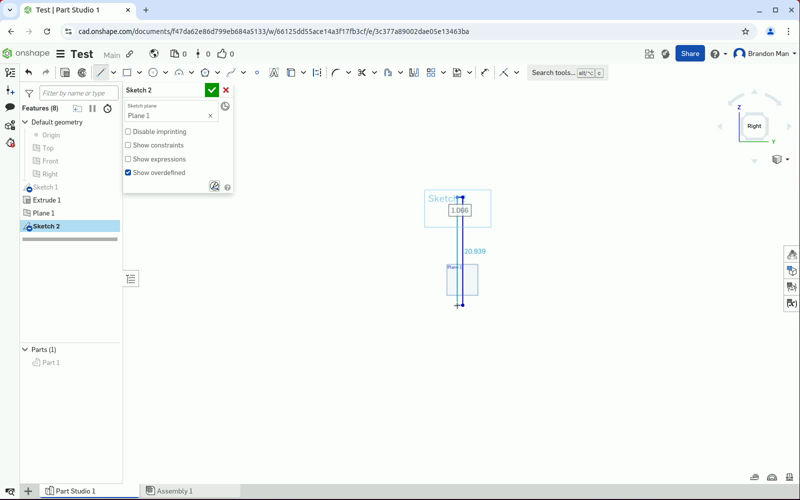
click(457, 305)
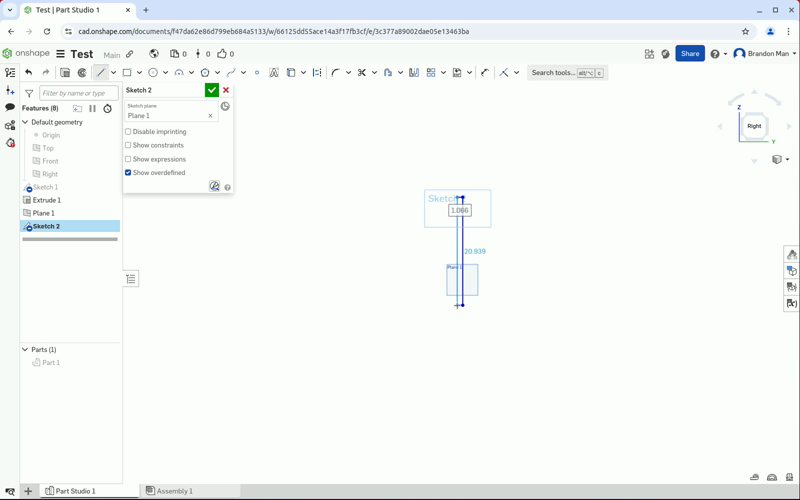
key(esc)
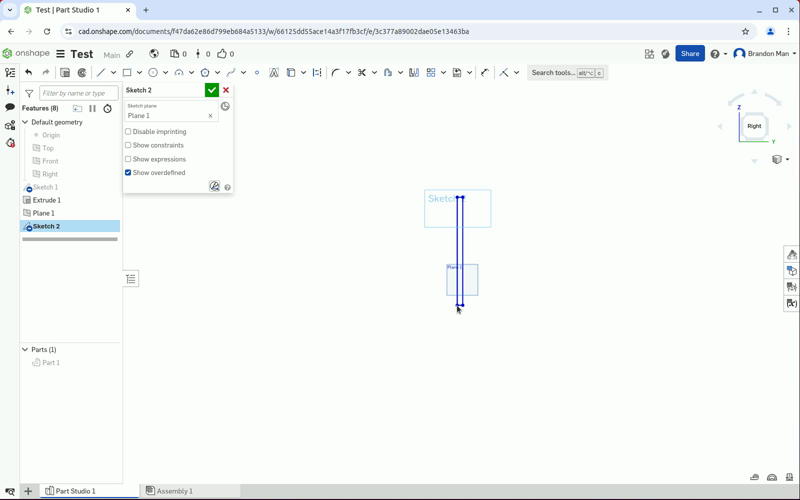
mouse_move(460, 213)
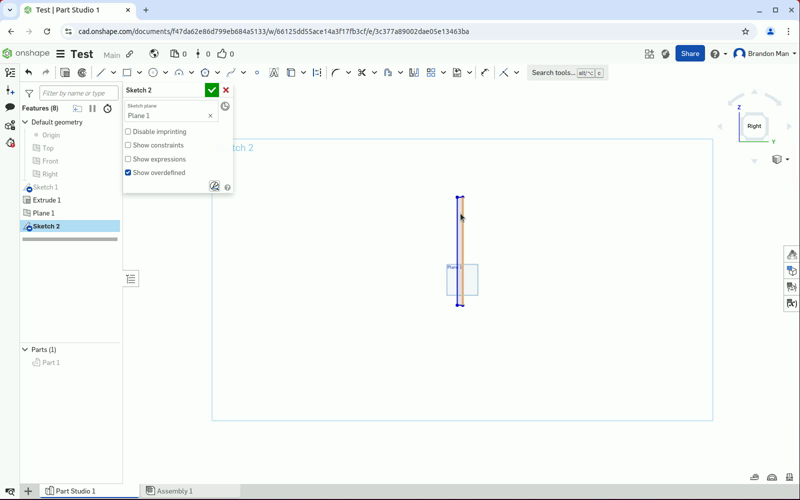
scroll(6)
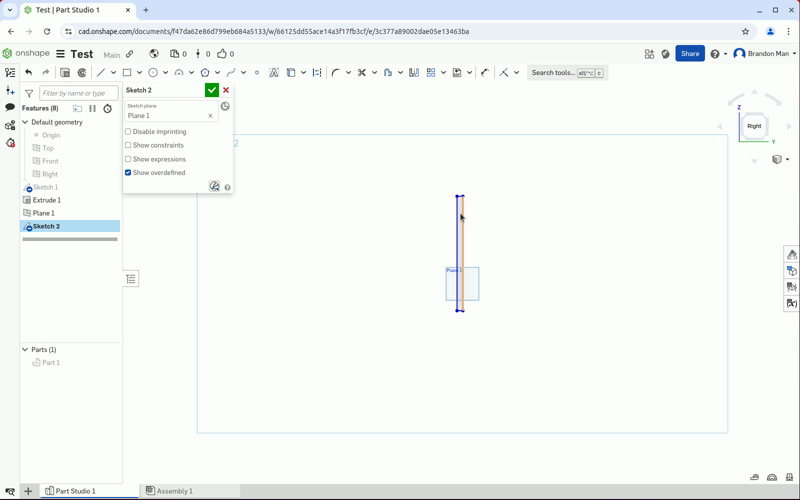
scroll(6)
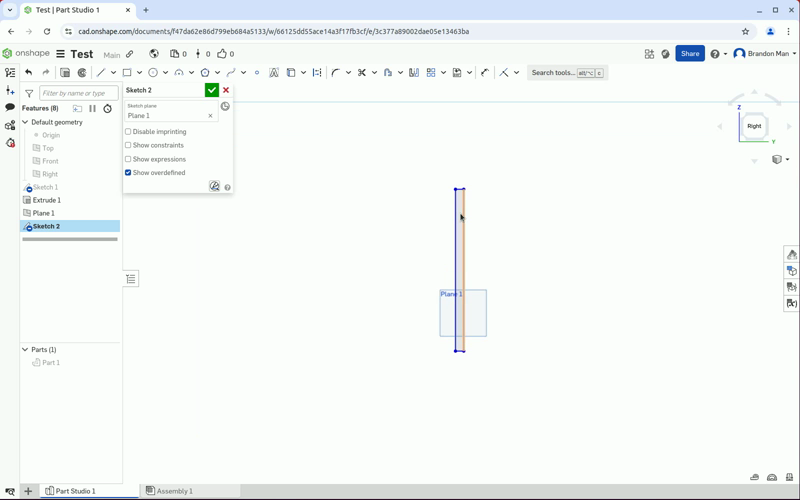
scroll(6)
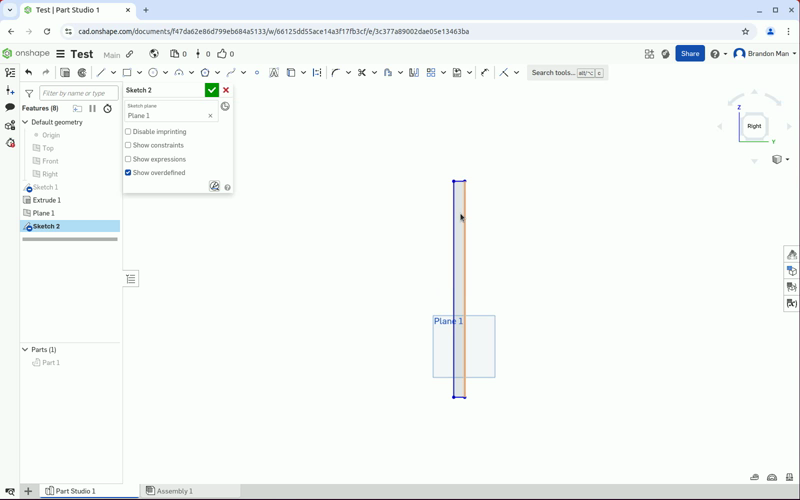
scroll(6)
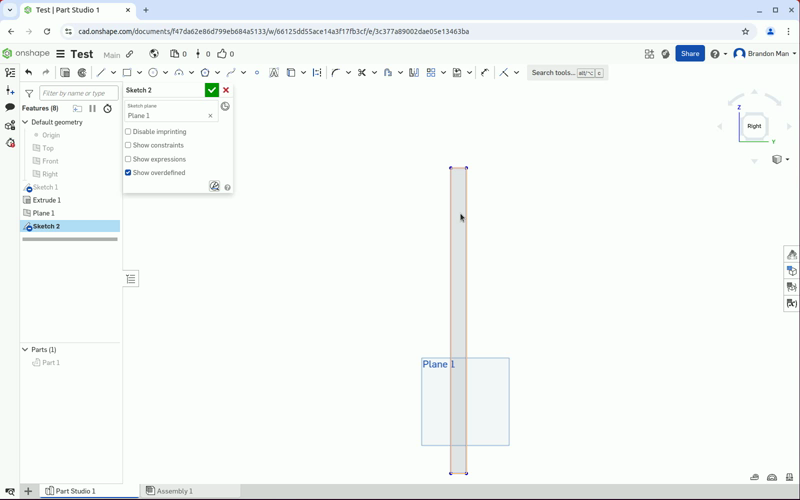
scroll(6)
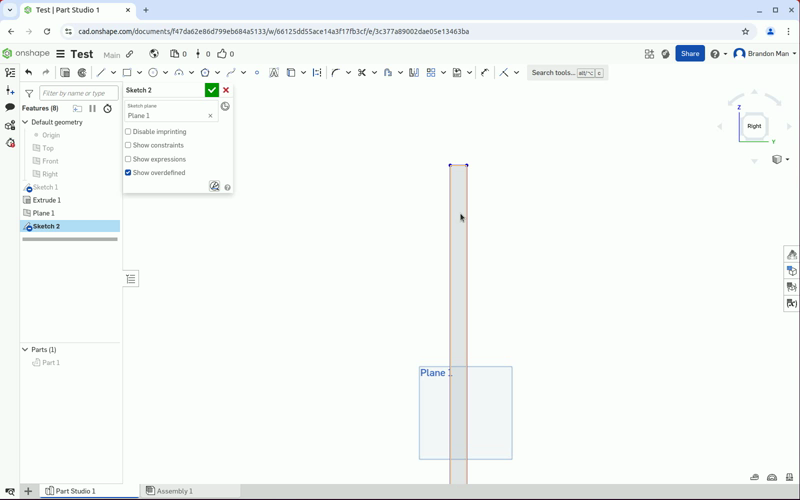
scroll(6)
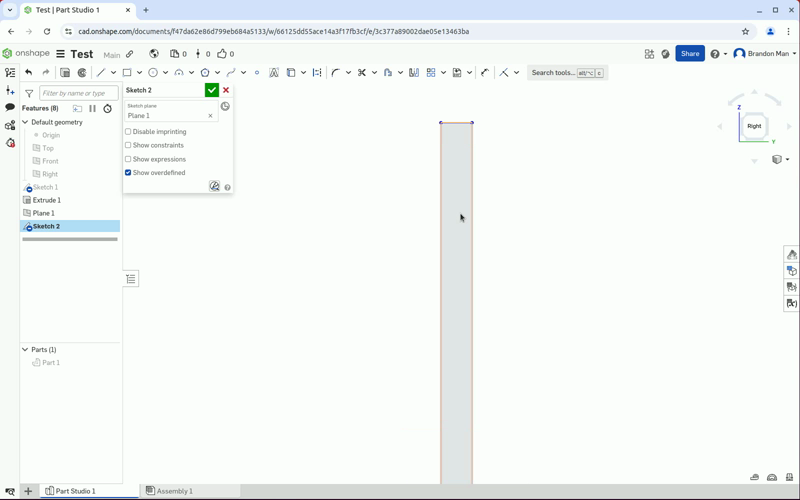
scroll(6)
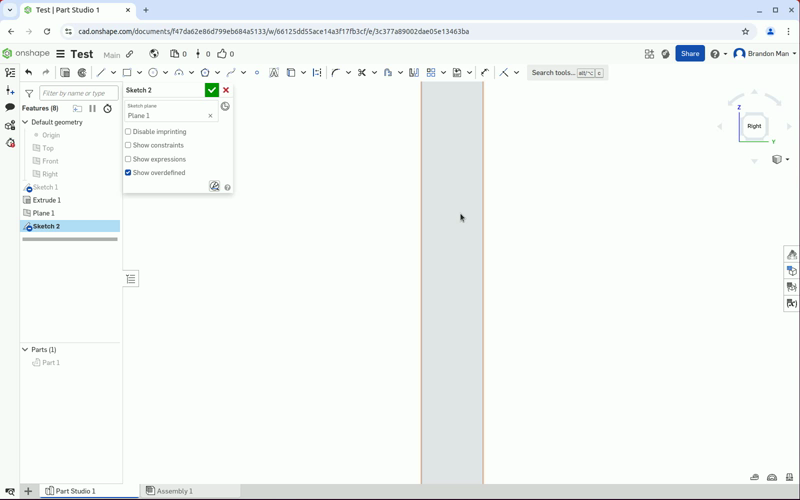
click(460, 213)
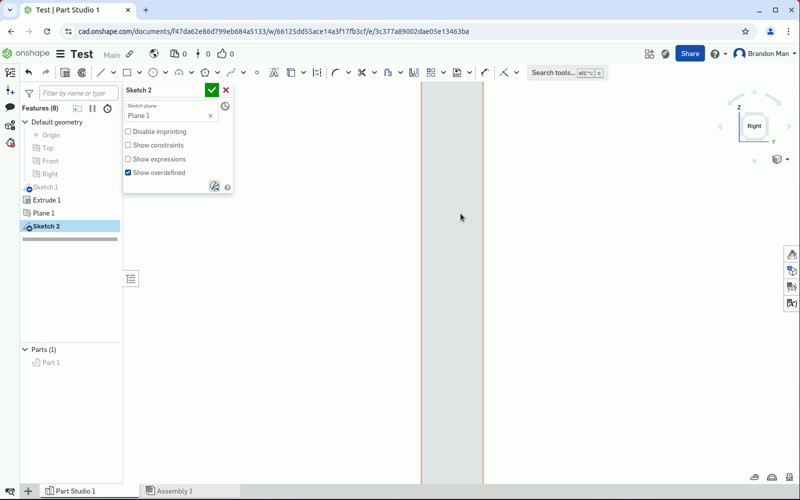
scroll(-6)
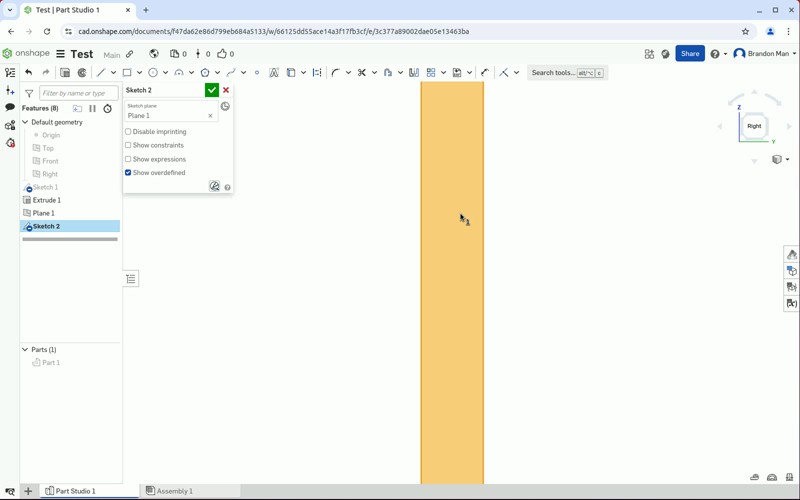
scroll(-6)
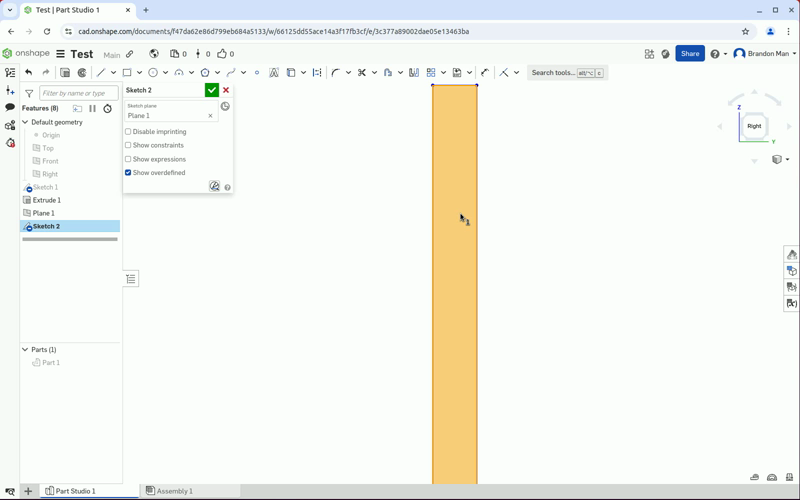
scroll(-6)
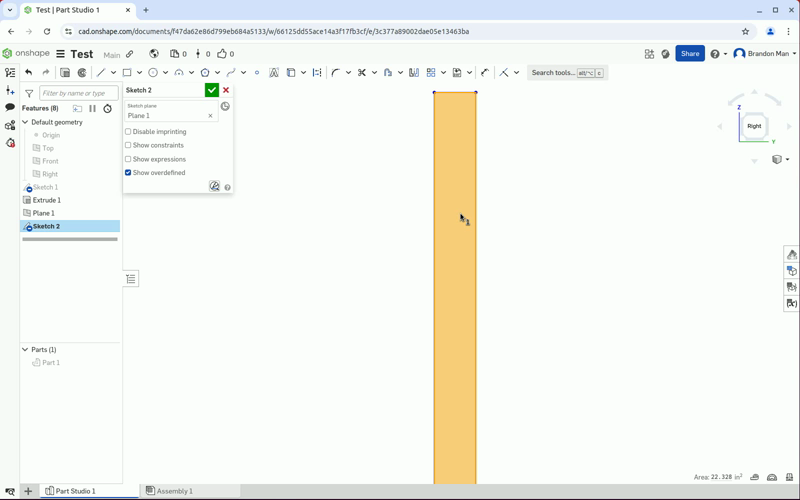
scroll(-6)
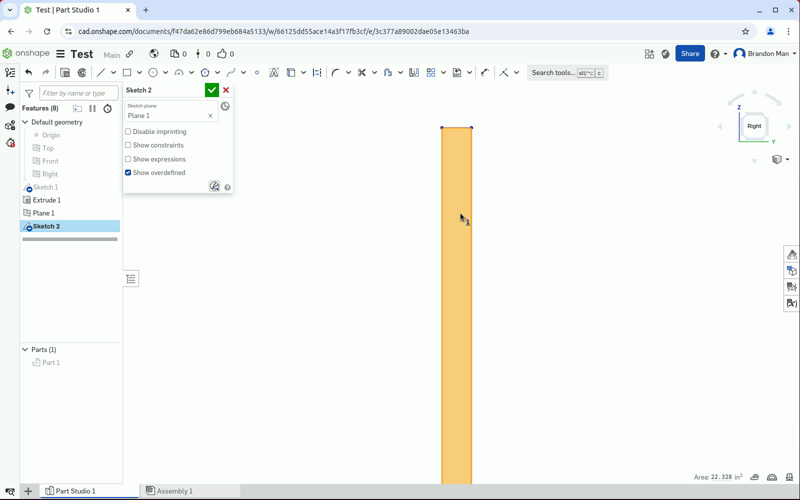
scroll(-6)
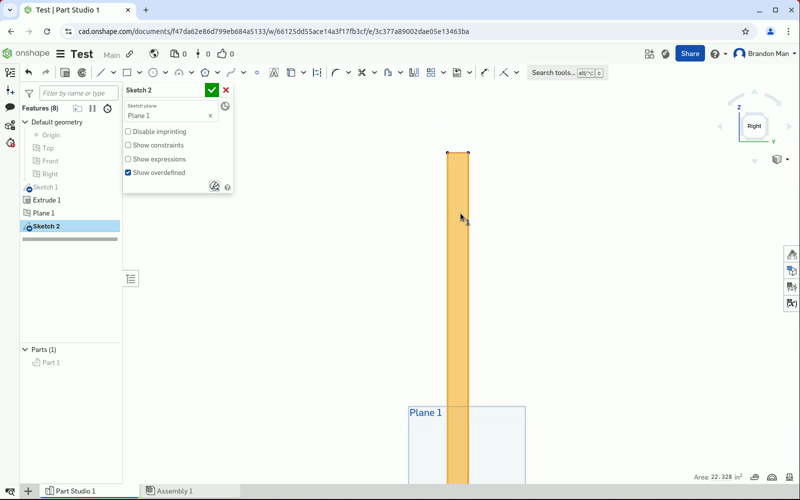
scroll(-6)
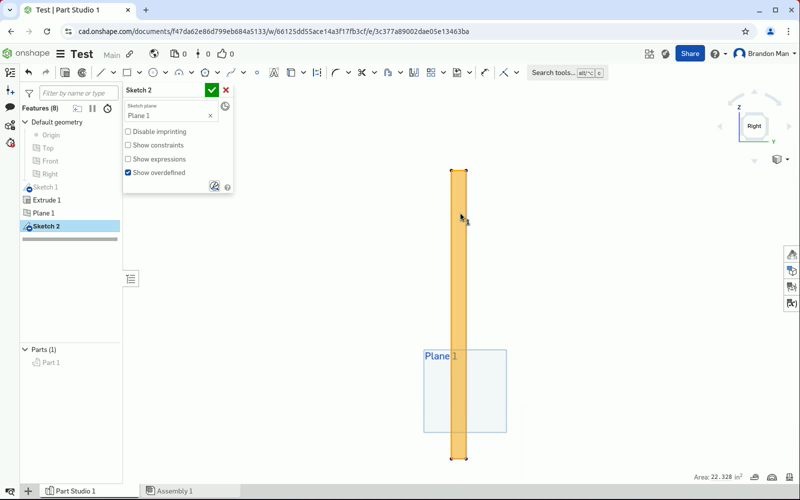
scroll(-6)
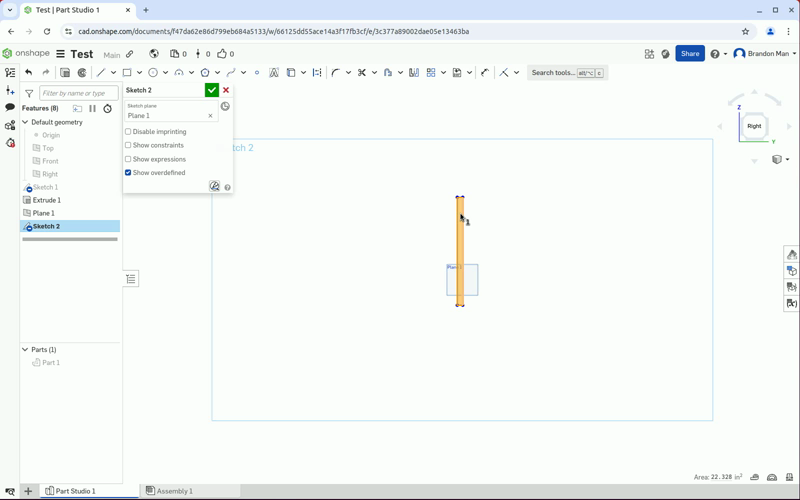
mouse_move(73, 352)
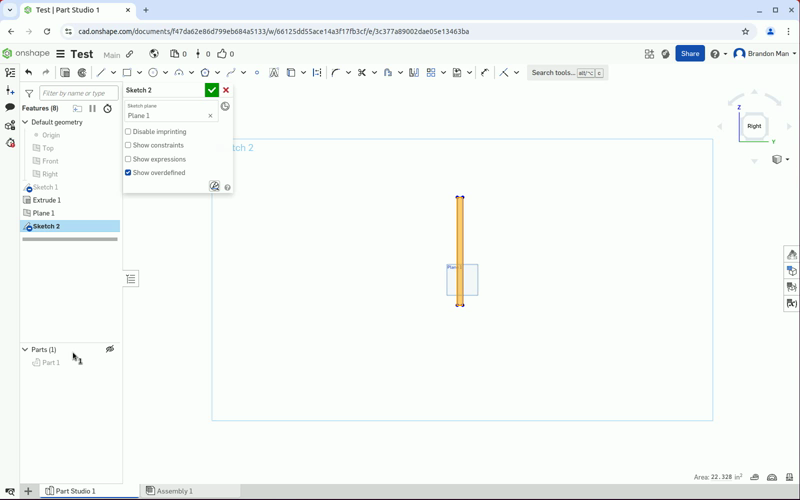
key(shift+y)
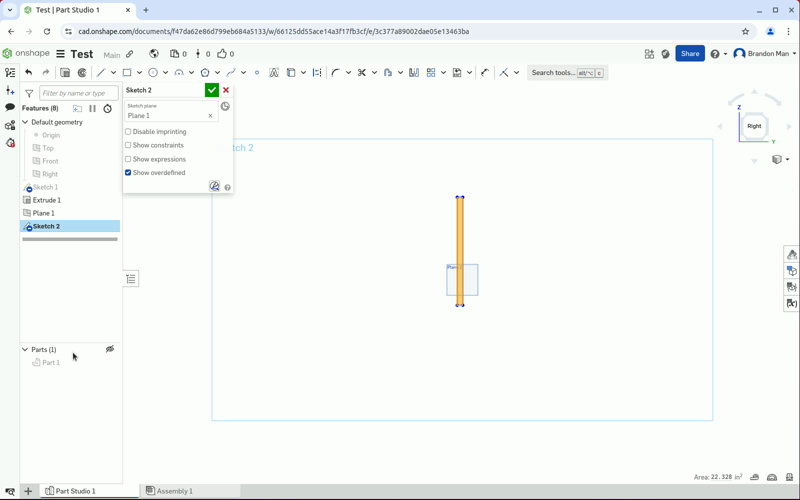
key(shift+e)
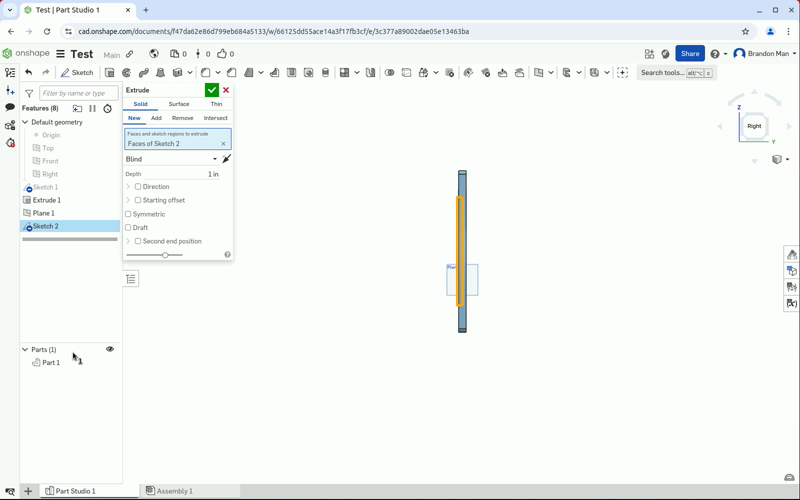
mouse_move(143, 106)
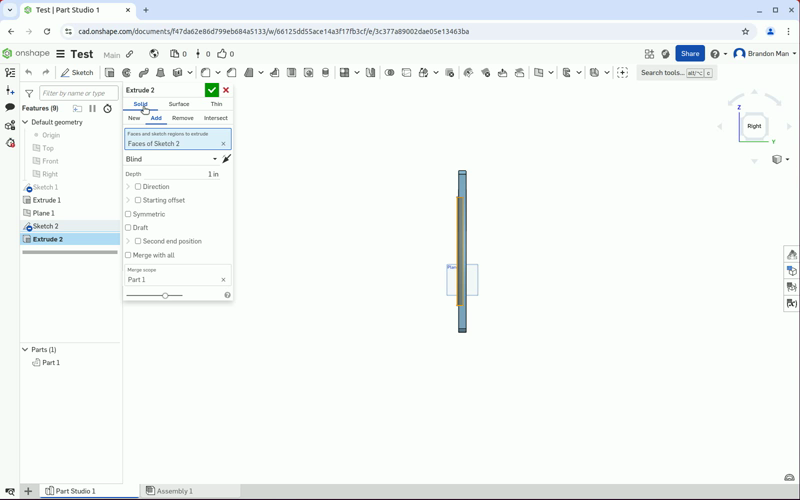
click(143, 106)
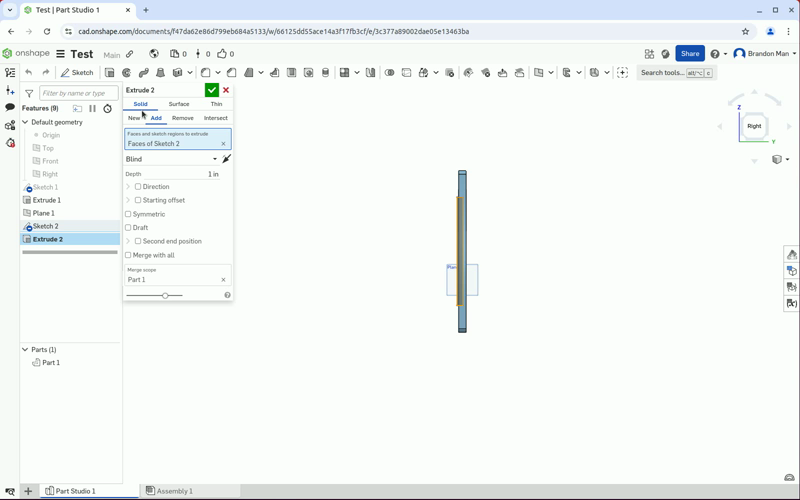
mouse_move(137, 120)
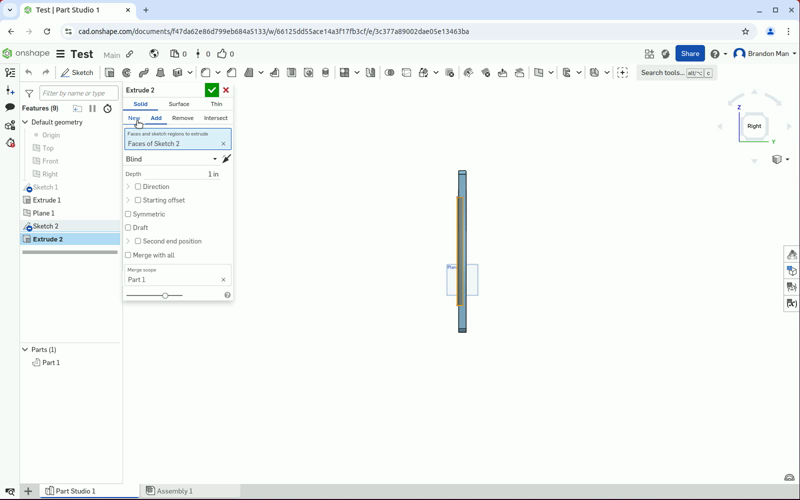
click(137, 120)
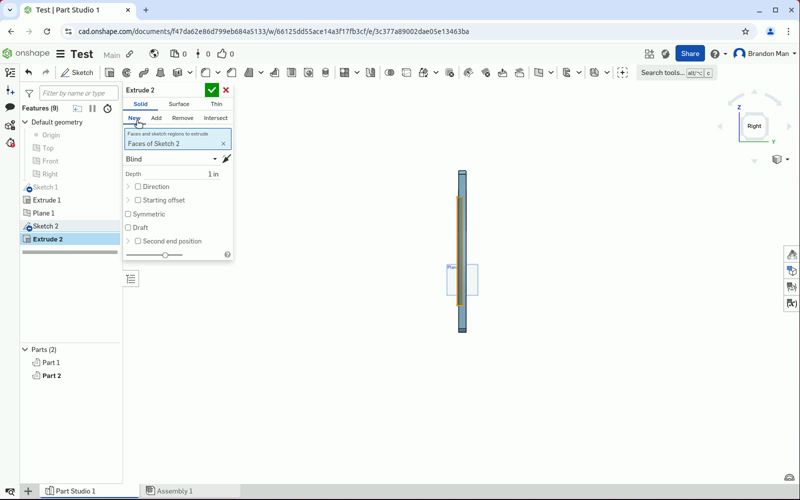
key(tab, 4)
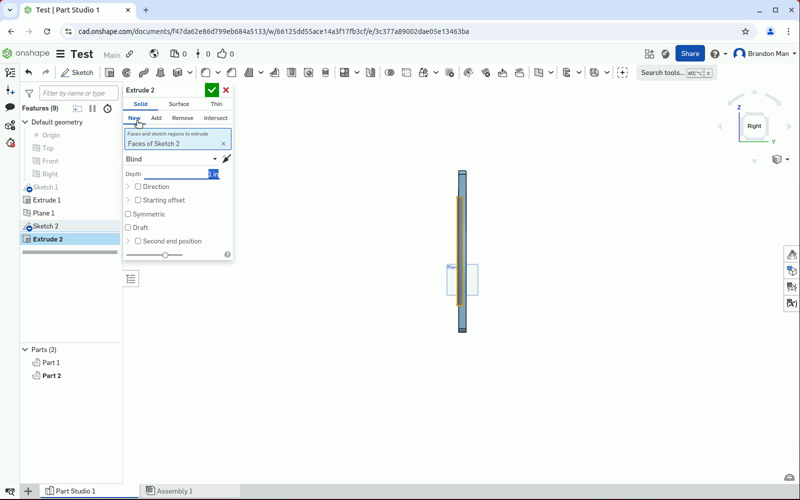
text(-0.241)
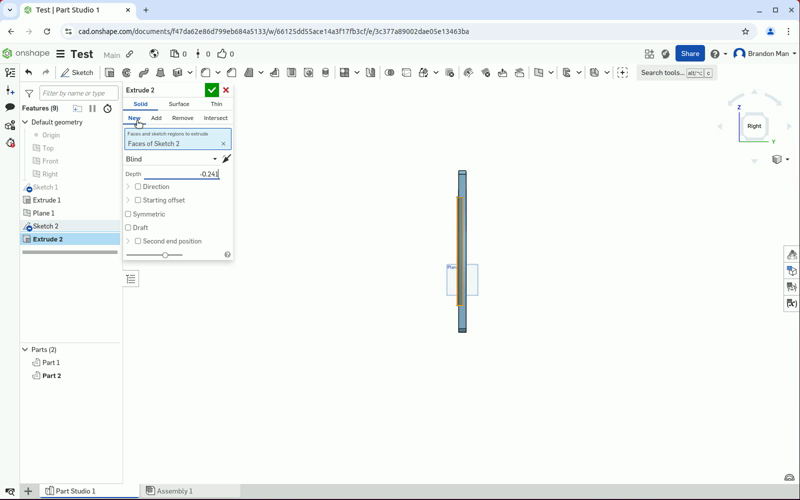
key(enter)
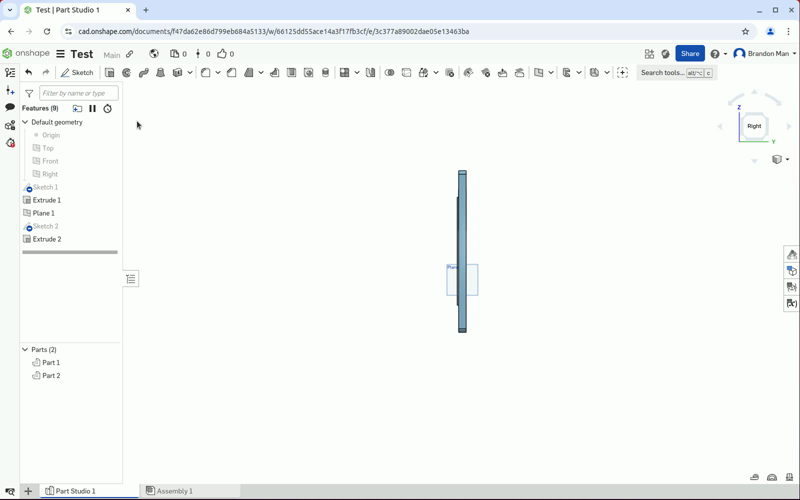
key(shift+h)
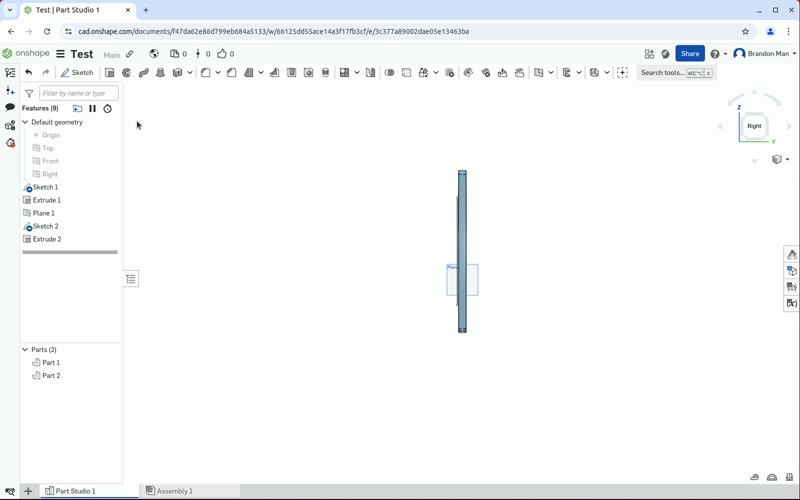
key(shift+h)
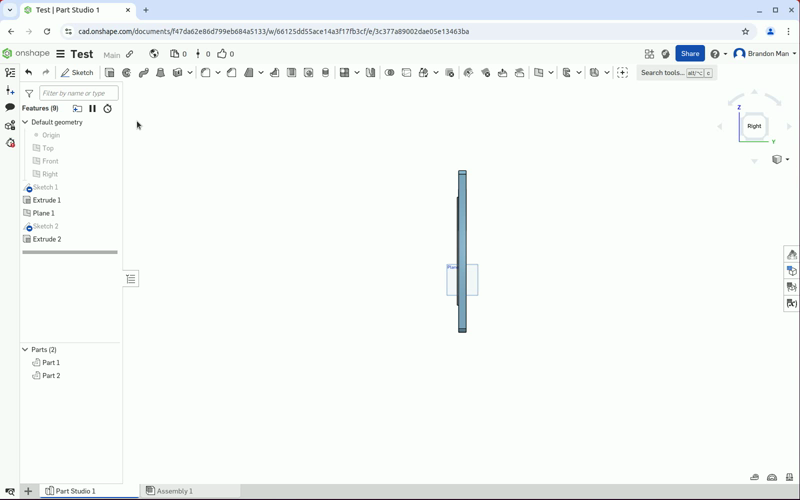
mouse_move(73, 189)
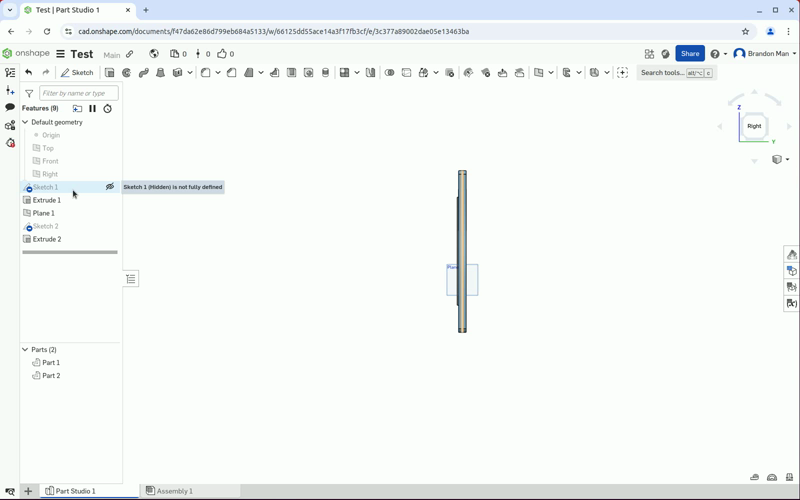
click(73, 189)
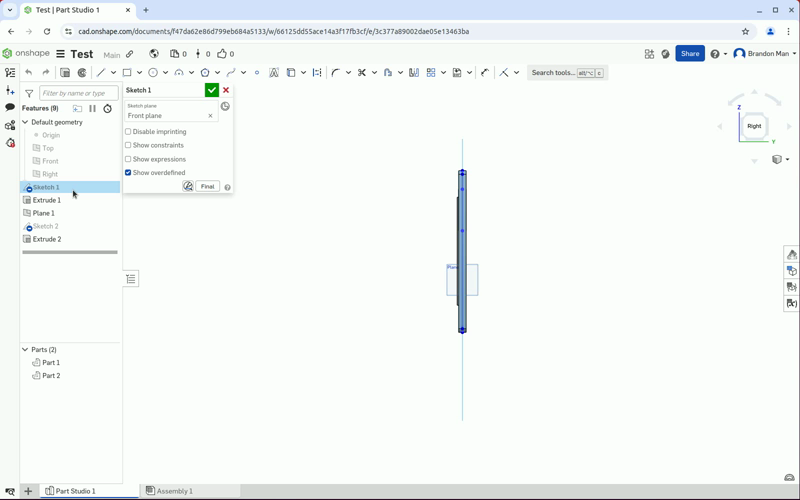
mouse_move(229, 92)
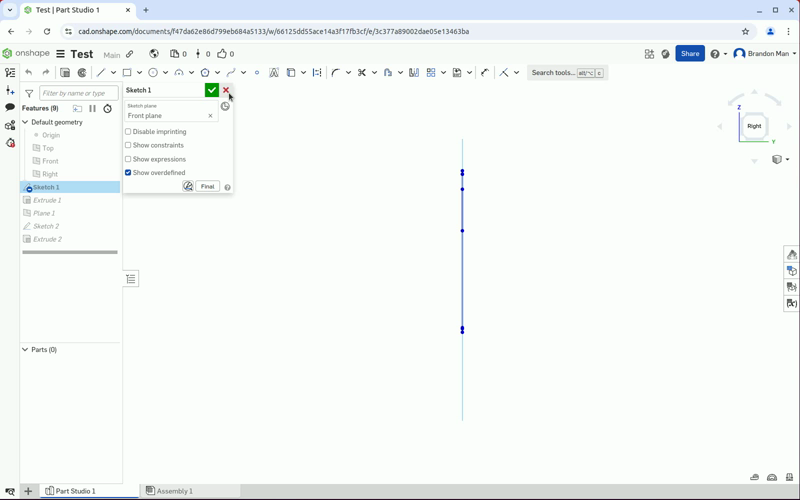
click(229, 92)
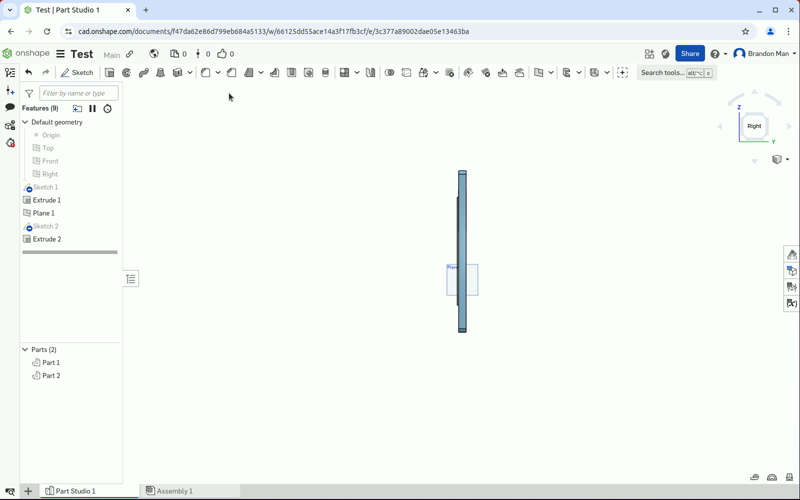
mouse_move(541, 75)
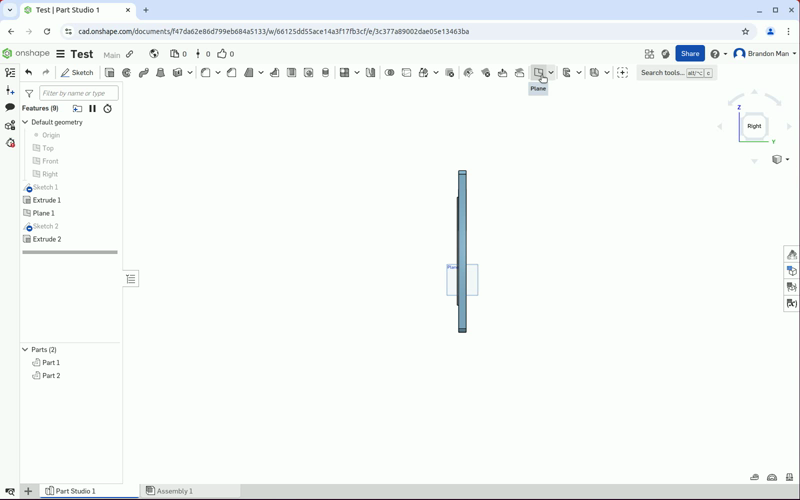
click(541, 75)
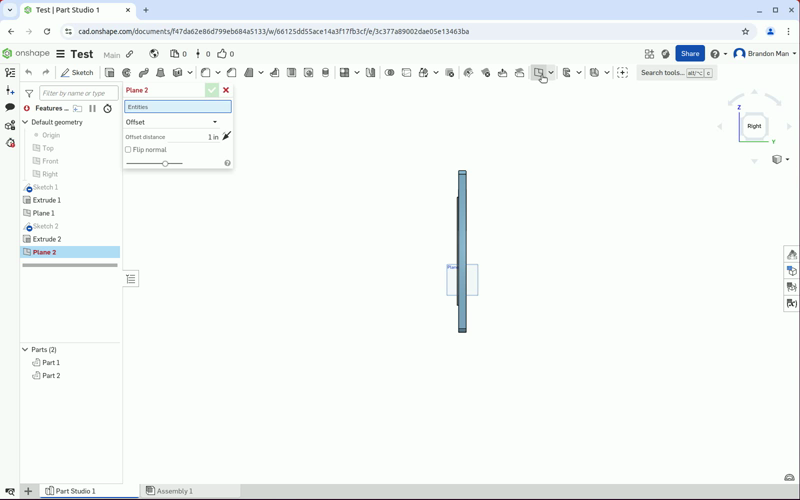
mouse_move(73, 176)
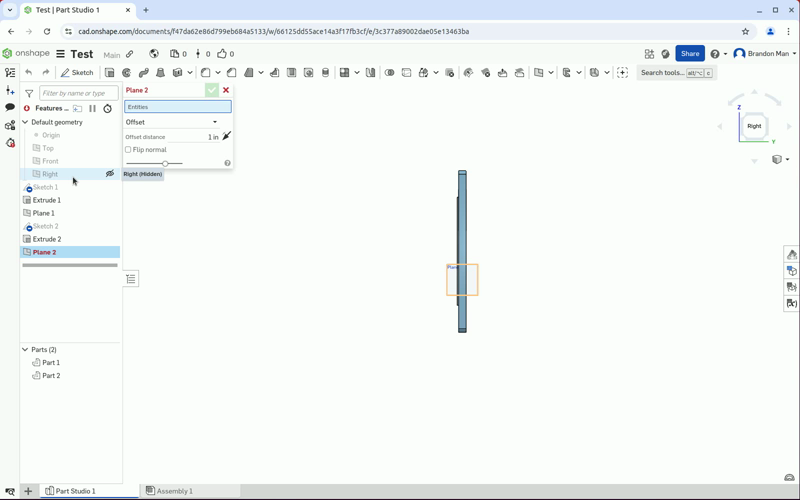
click(73, 176)
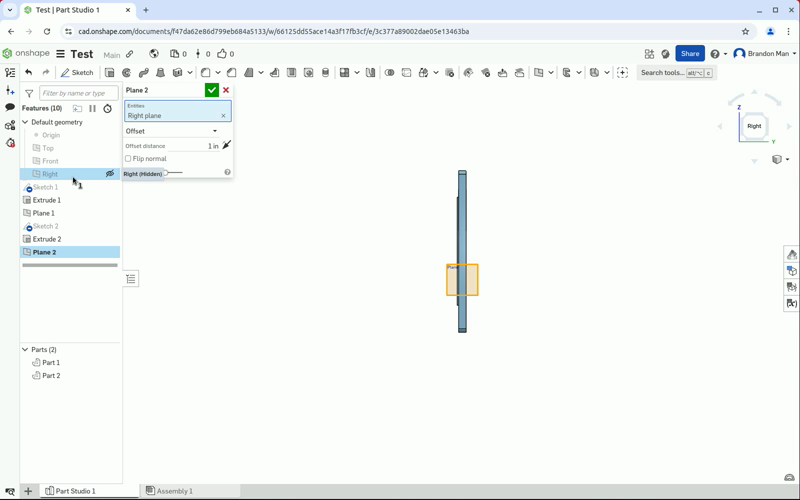
key(tab, 2)
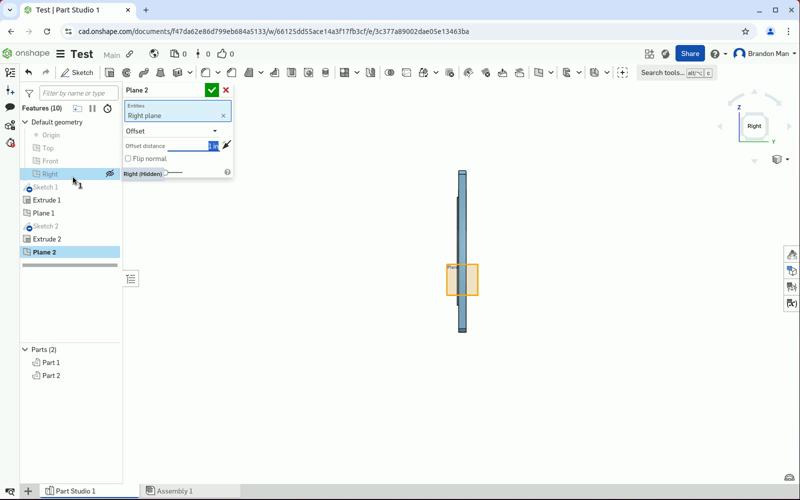
text(13.002)
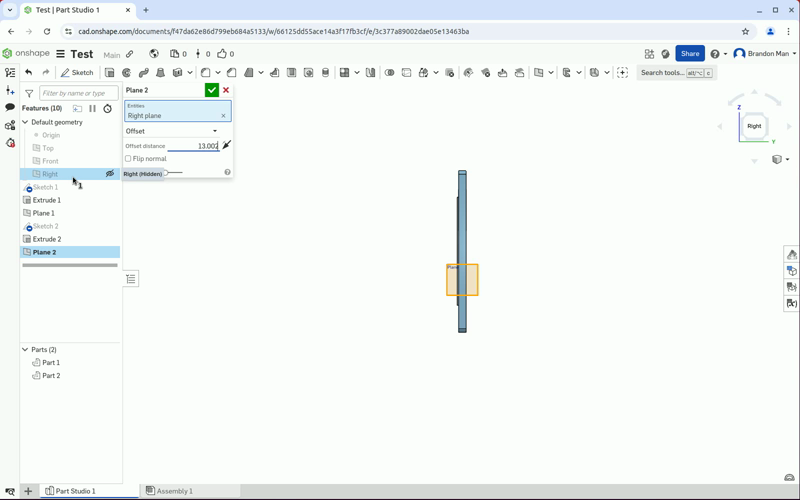
key(enter, 2)
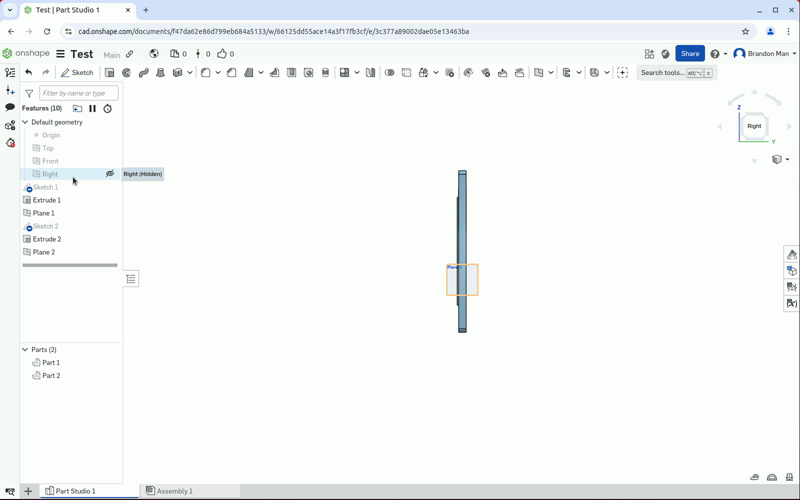
key(shift+s)
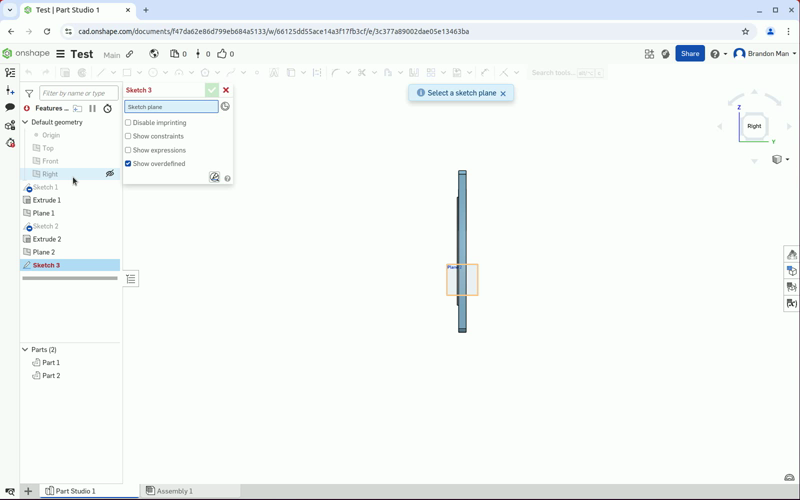
mouse_move(73, 254)
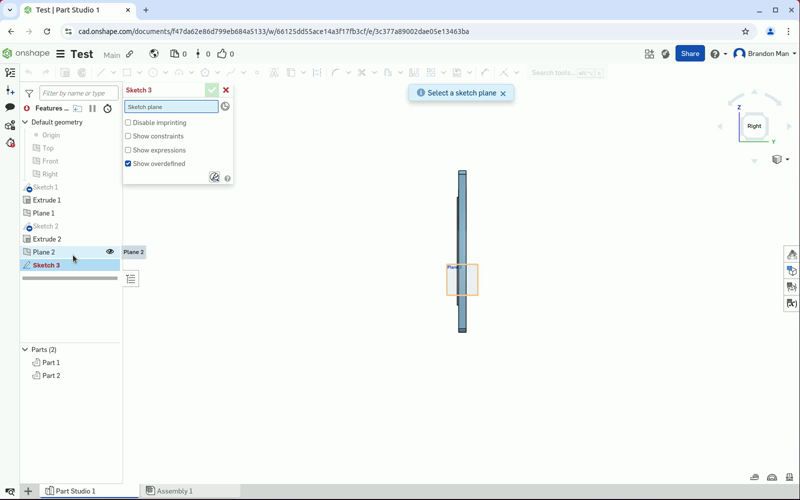
click(73, 254)
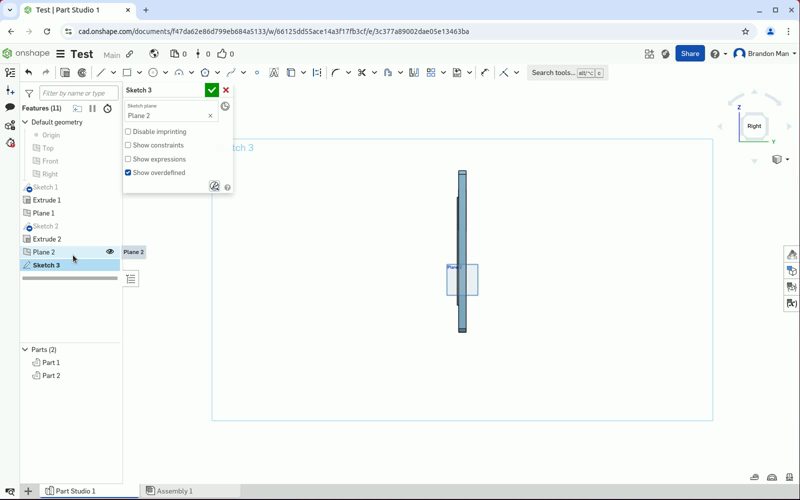
mouse_move(73, 352)
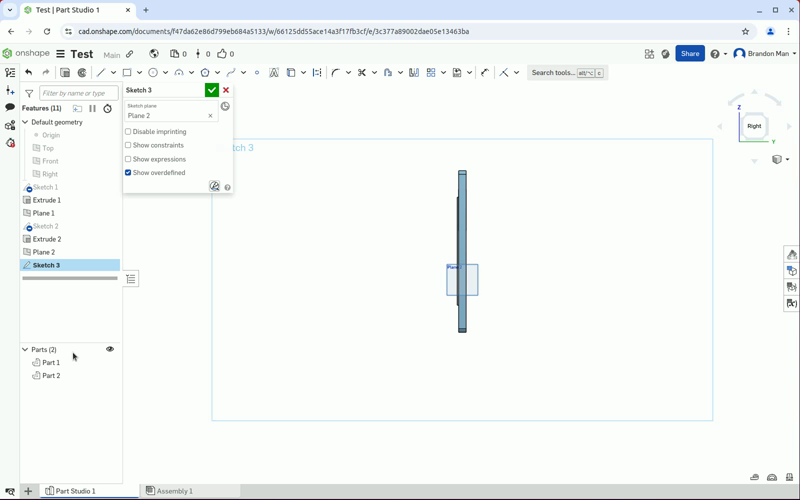
key(y)
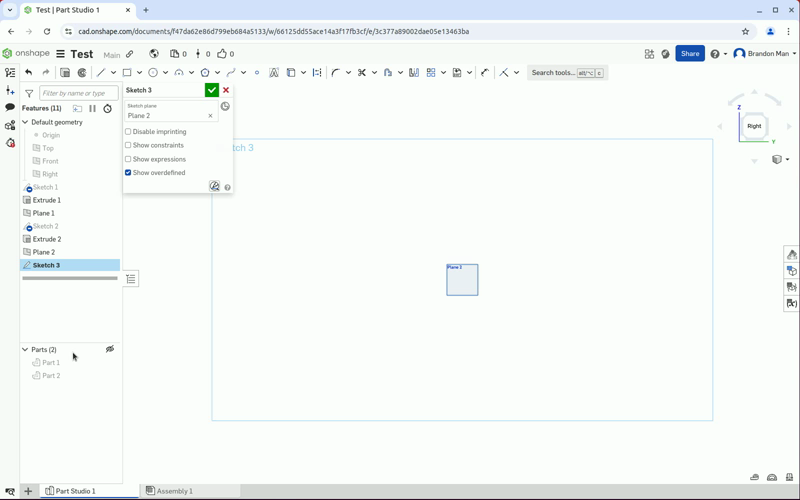
key(l)
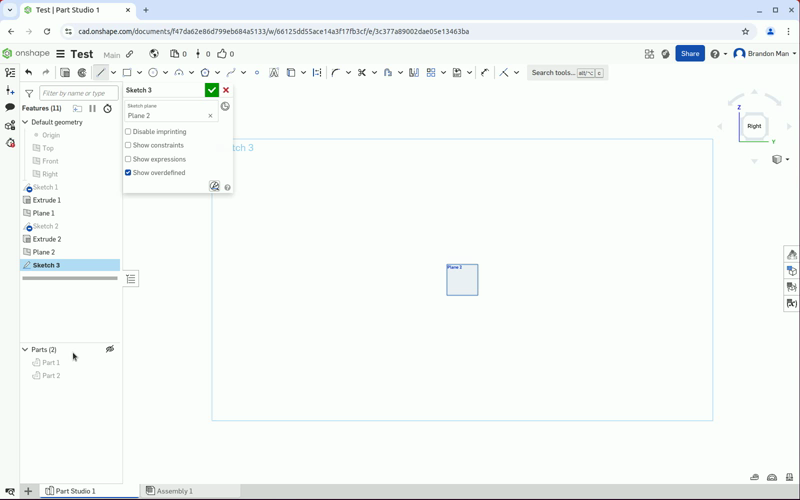
key_down(shift)
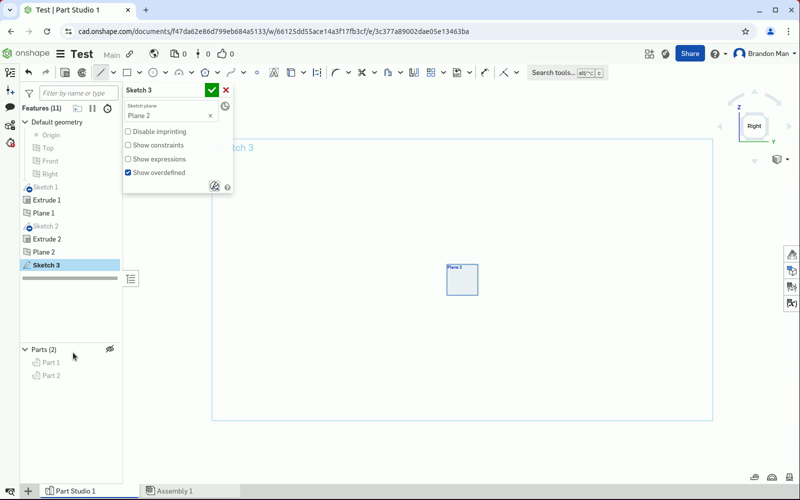
mouse_move(464, 305)
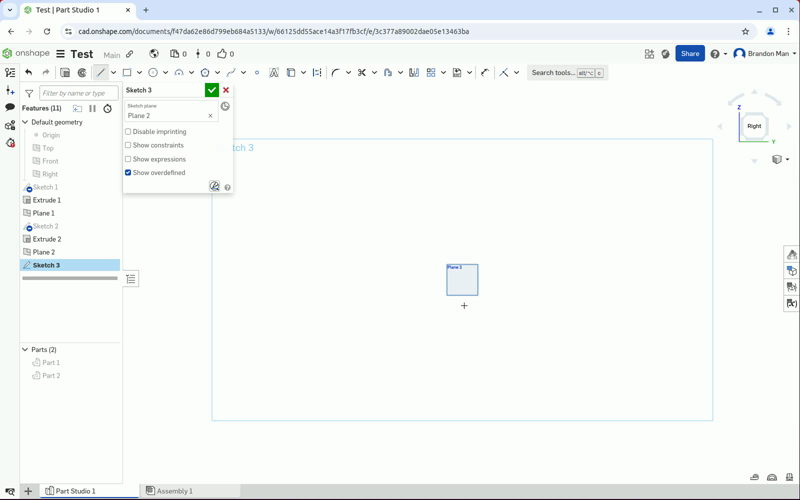
click(464, 305)
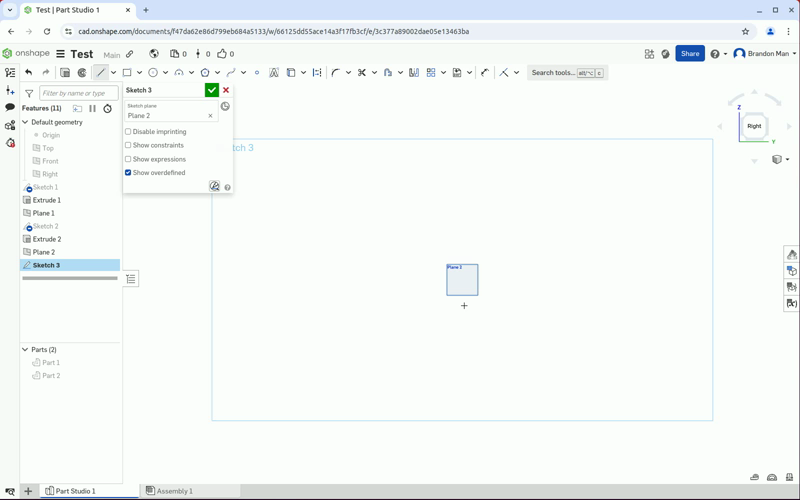
key_up(shift)
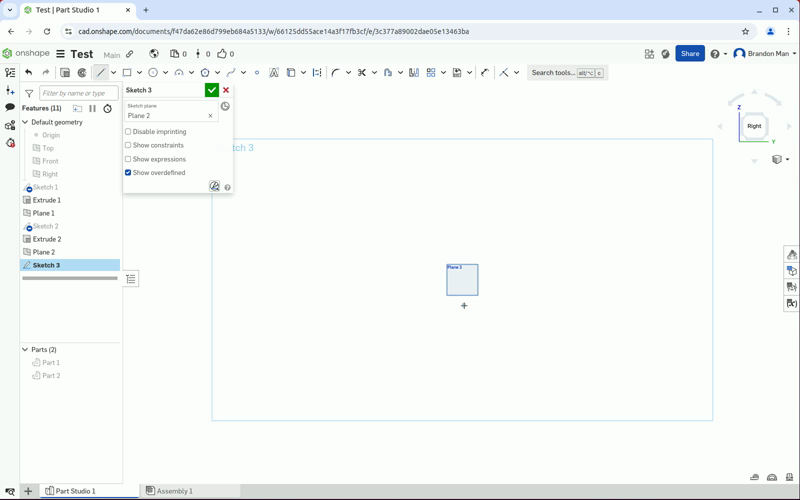
key_down(shift)
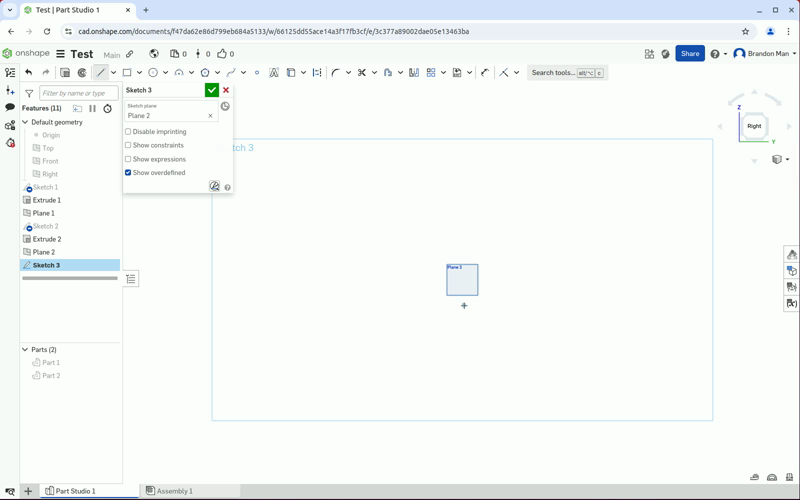
mouse_move(494, 305)
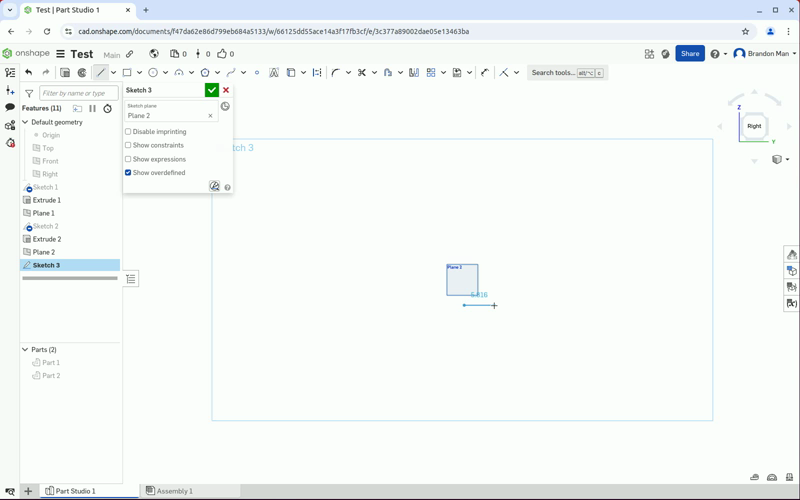
mouse_move(469, 305)
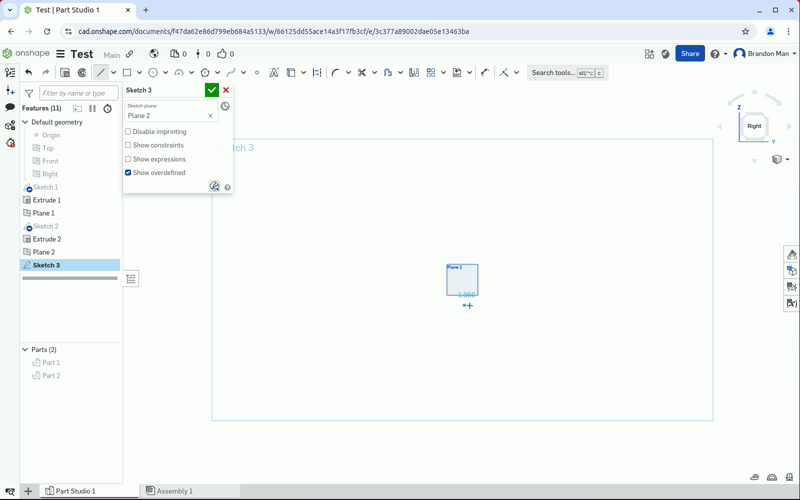
scroll(6)
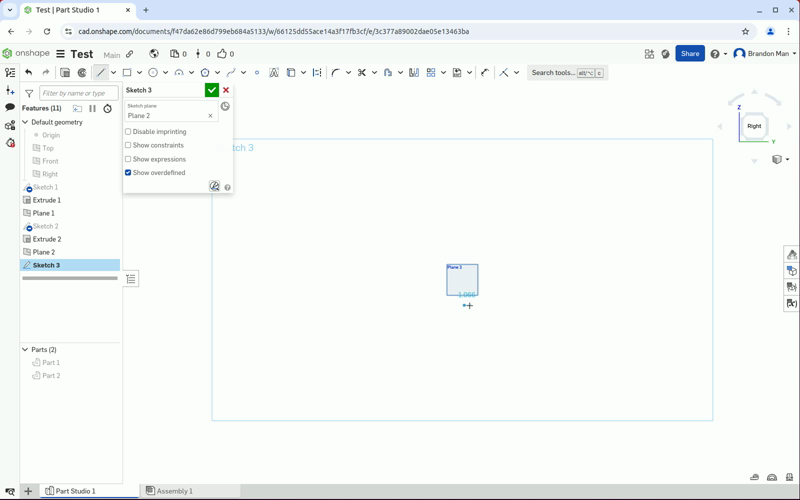
scroll(6)
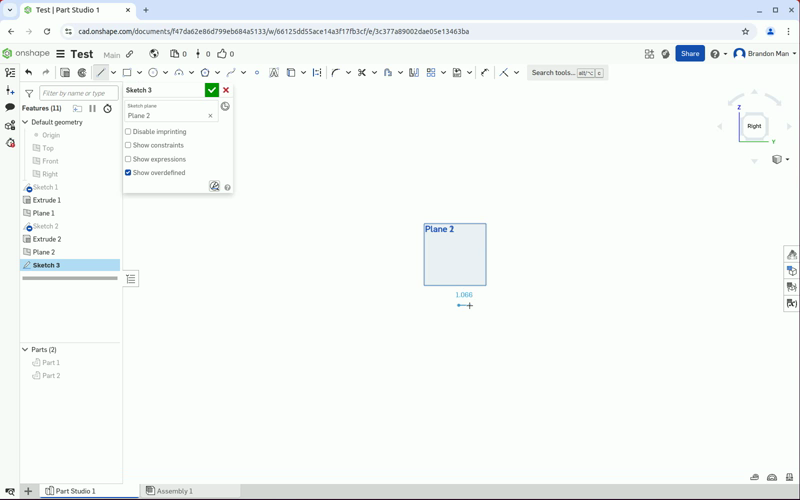
scroll(6)
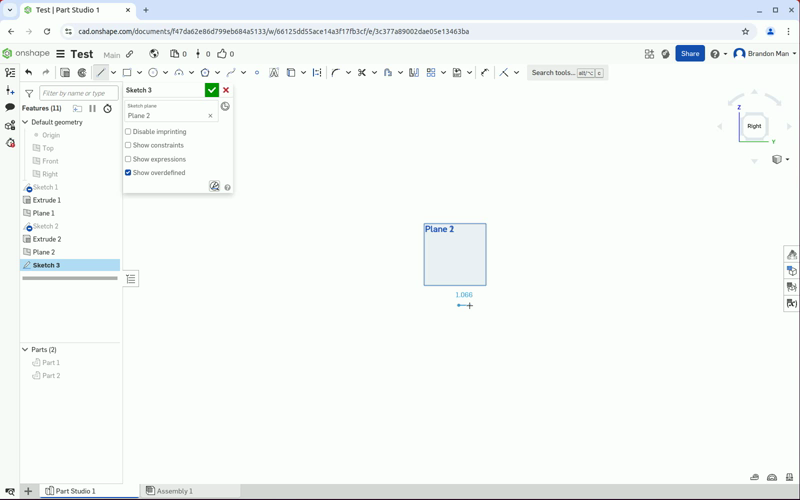
scroll(6)
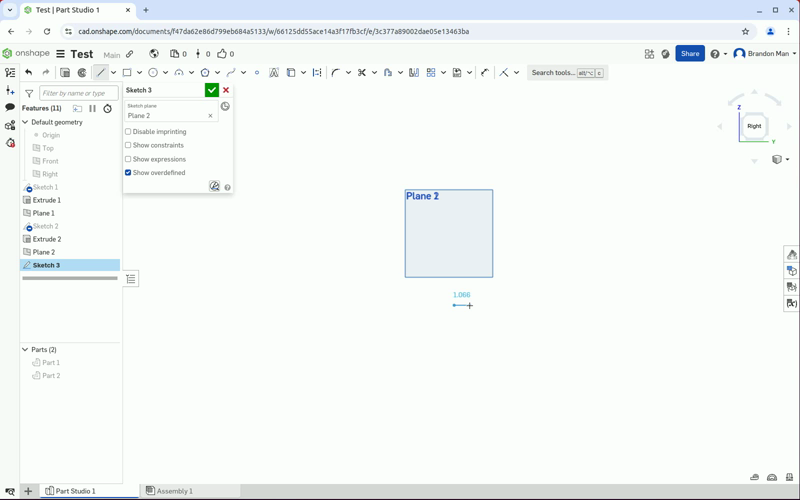
scroll(6)
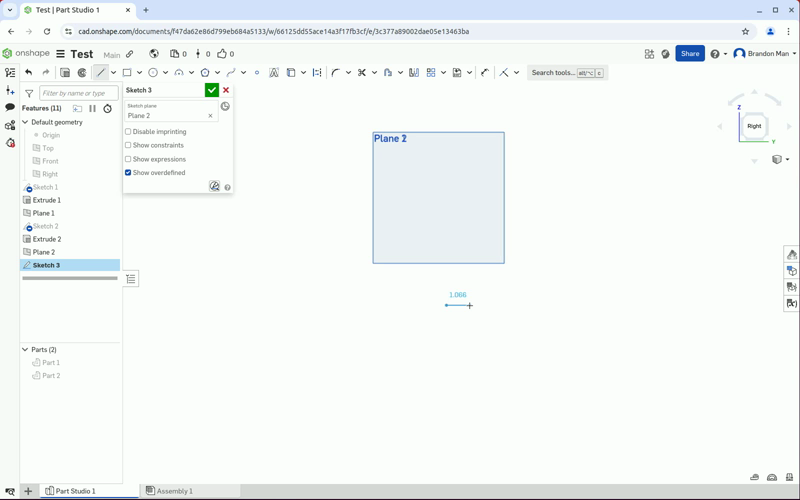
scroll(6)
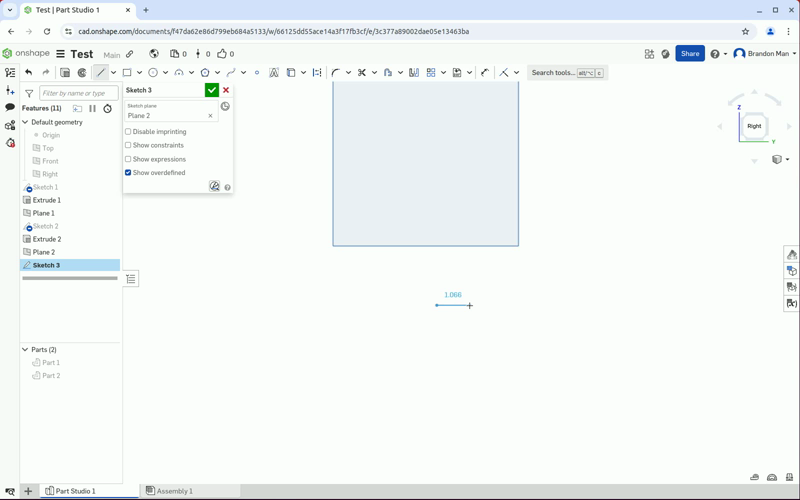
scroll(6)
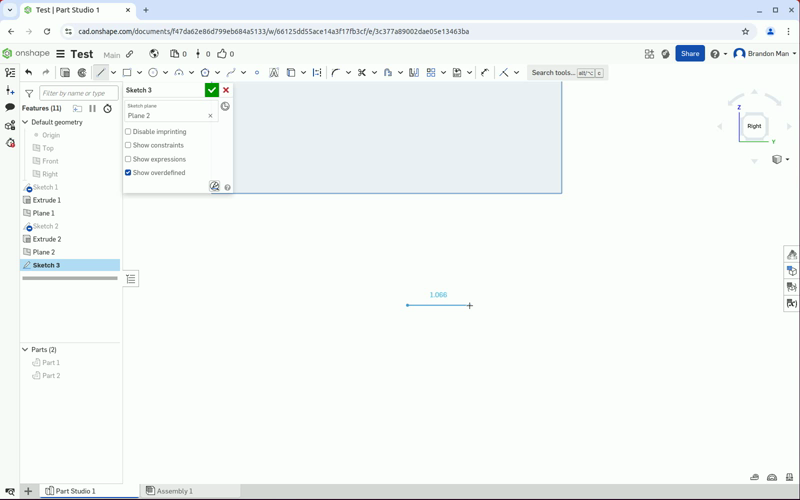
click(469, 305)
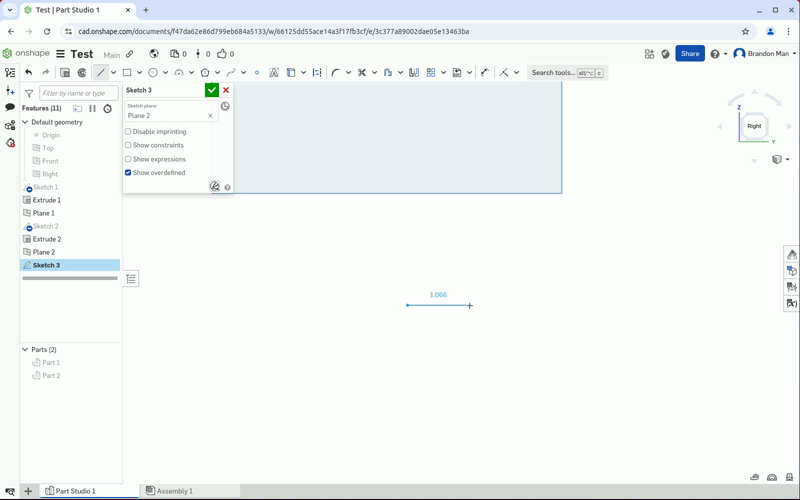
scroll(-6)
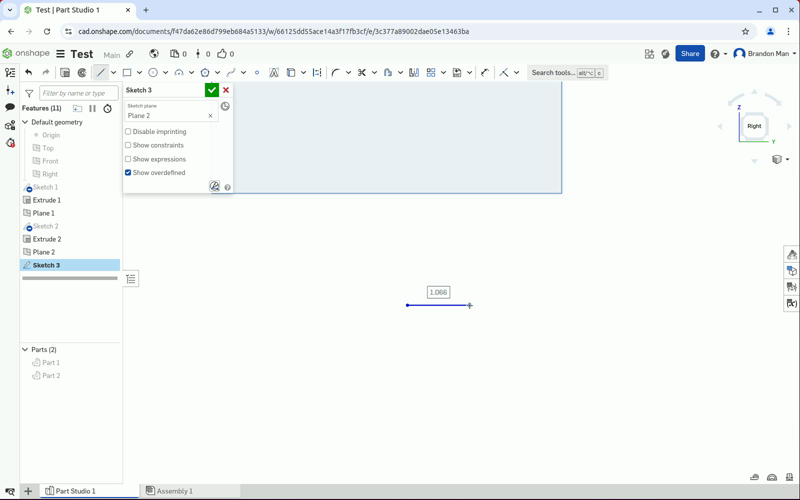
scroll(-6)
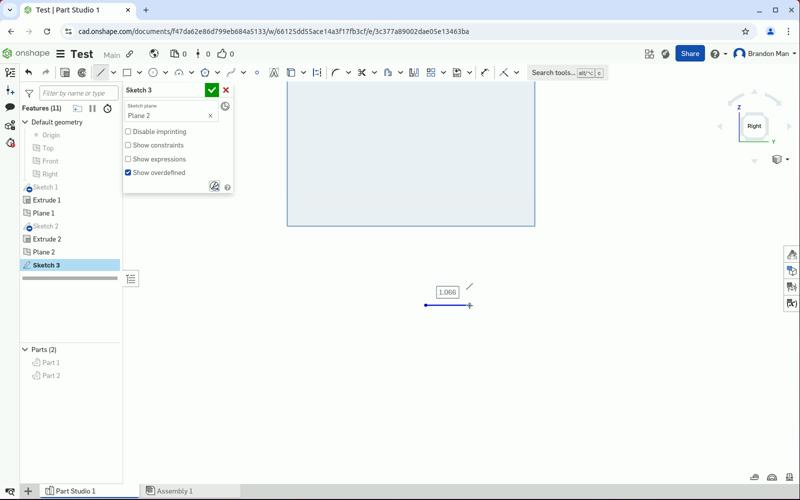
scroll(-6)
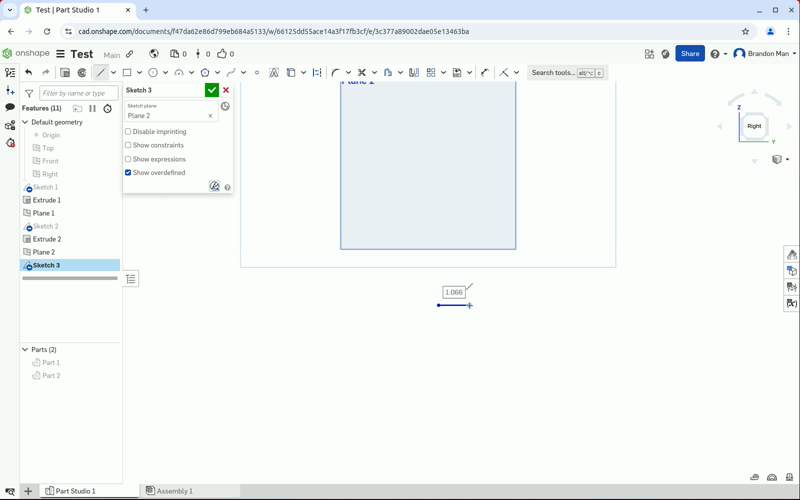
scroll(-6)
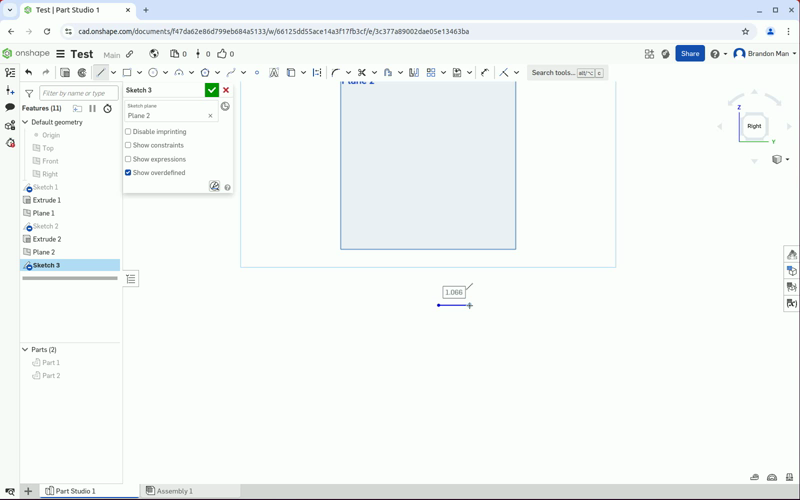
scroll(-6)
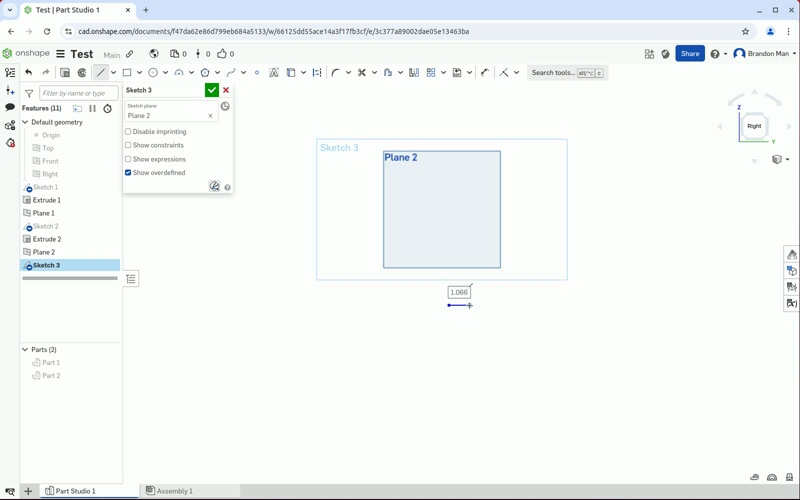
scroll(-6)
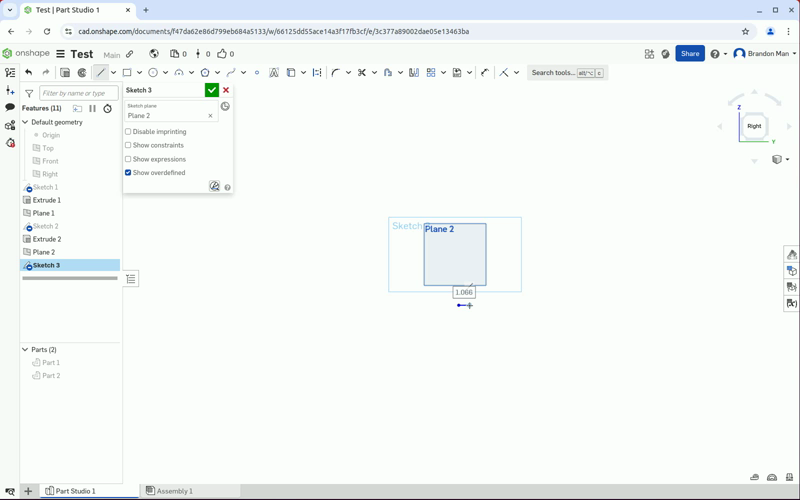
scroll(-6)
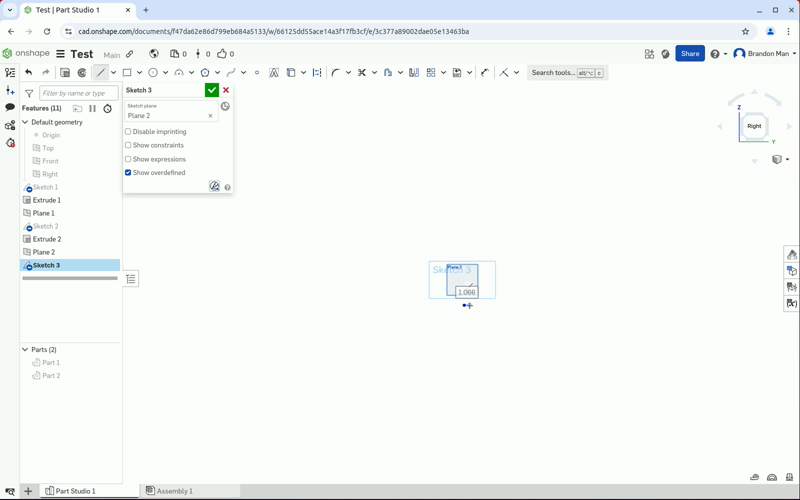
key_up(shift)
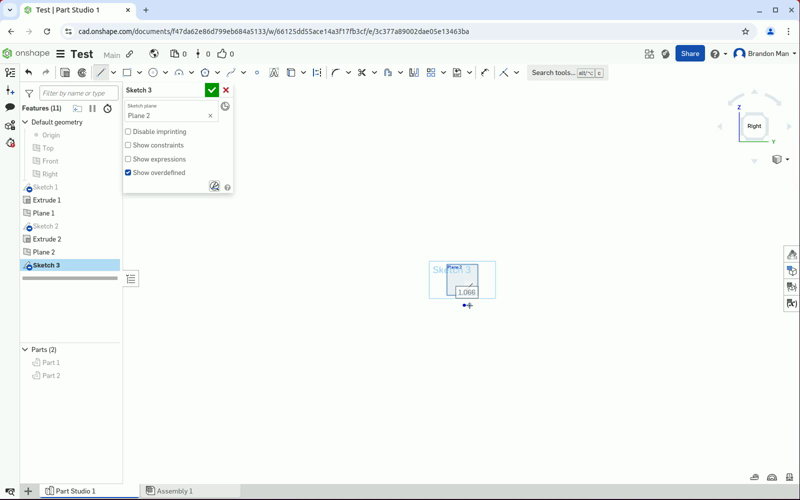
key_down(shift)
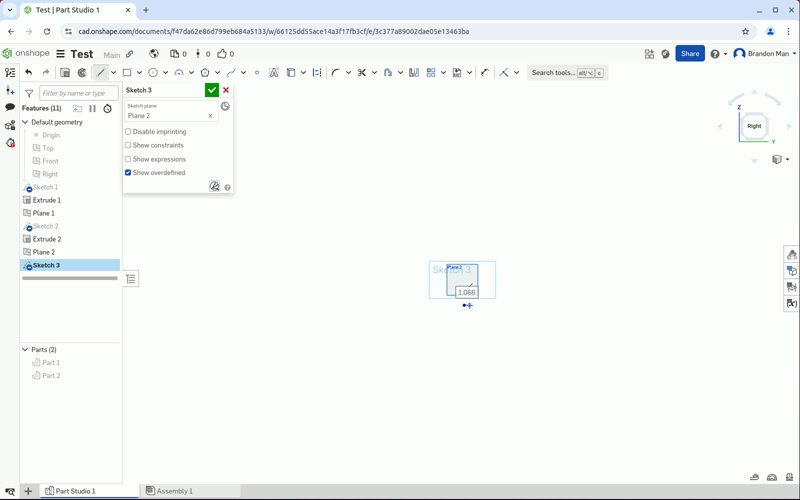
mouse_move(469, 197)
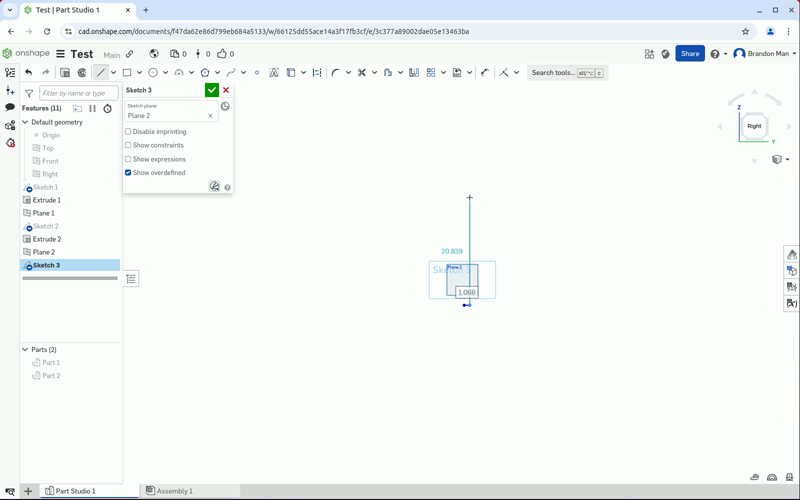
click(469, 197)
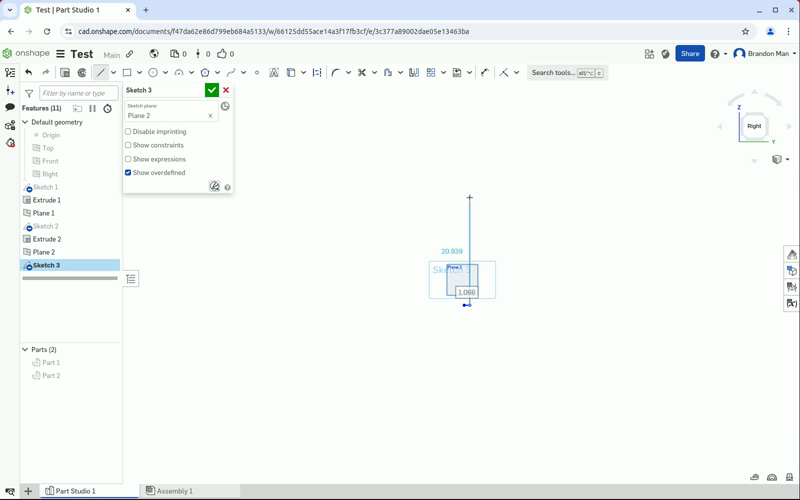
key_up(shift)
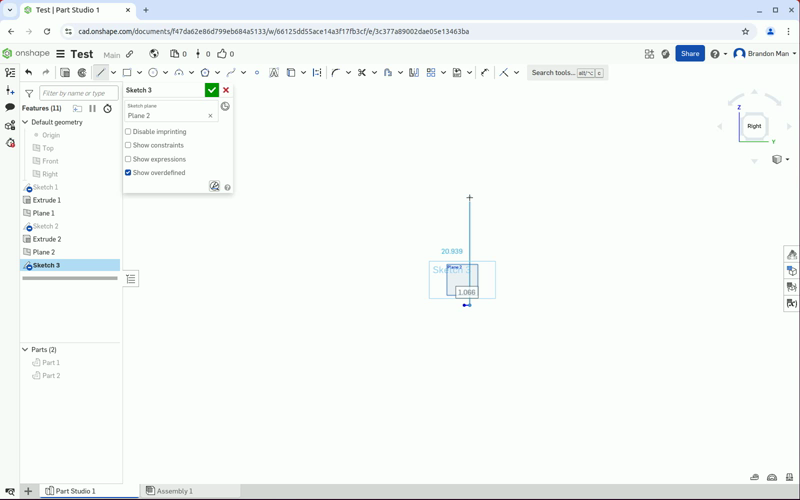
key_down(shift)
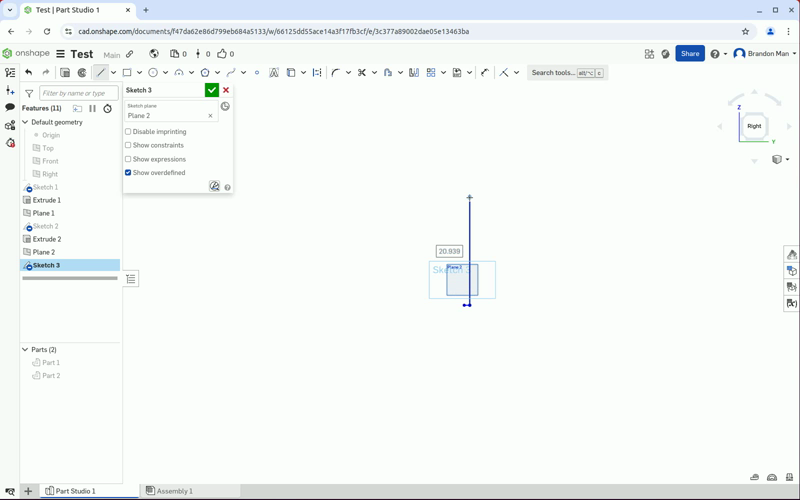
mouse_move(499, 197)
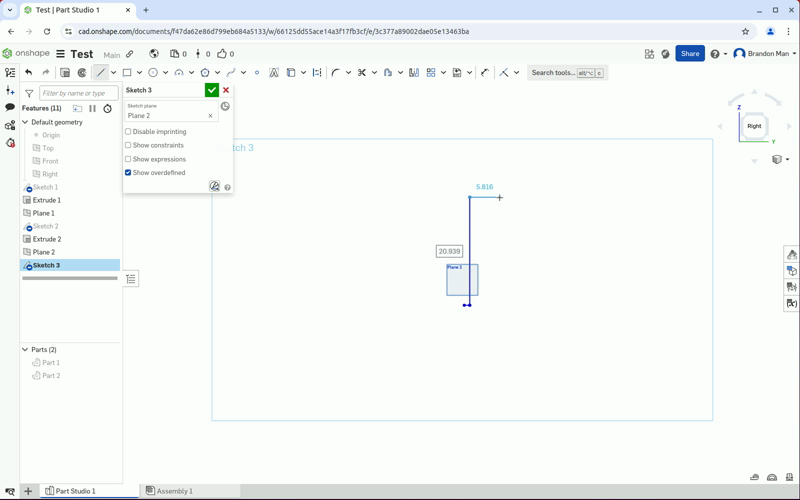
mouse_move(464, 197)
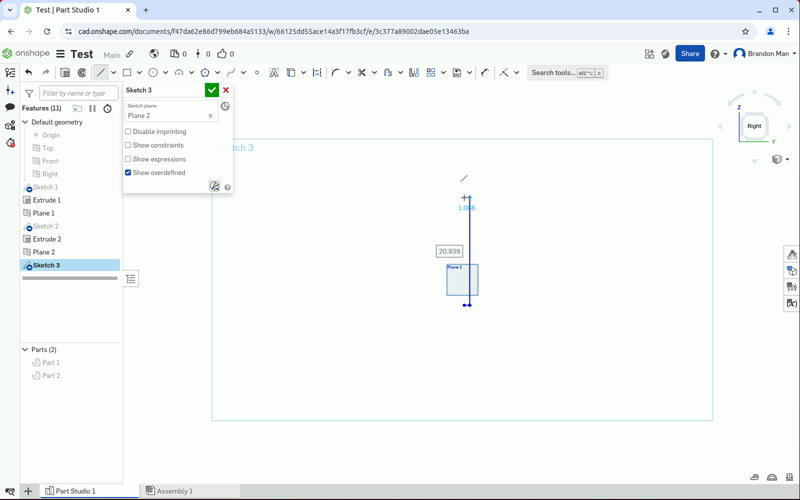
scroll(6)
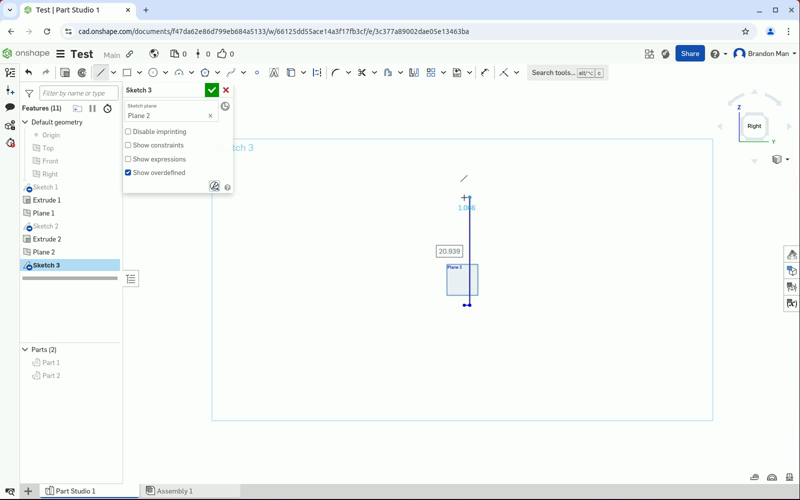
scroll(6)
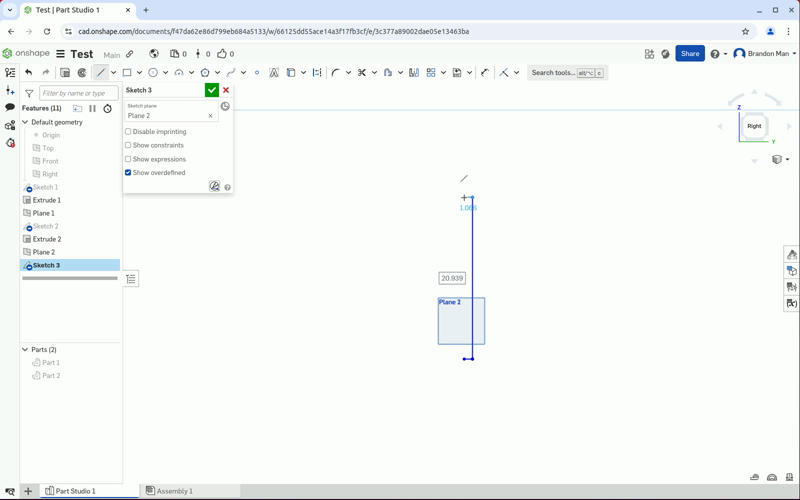
scroll(6)
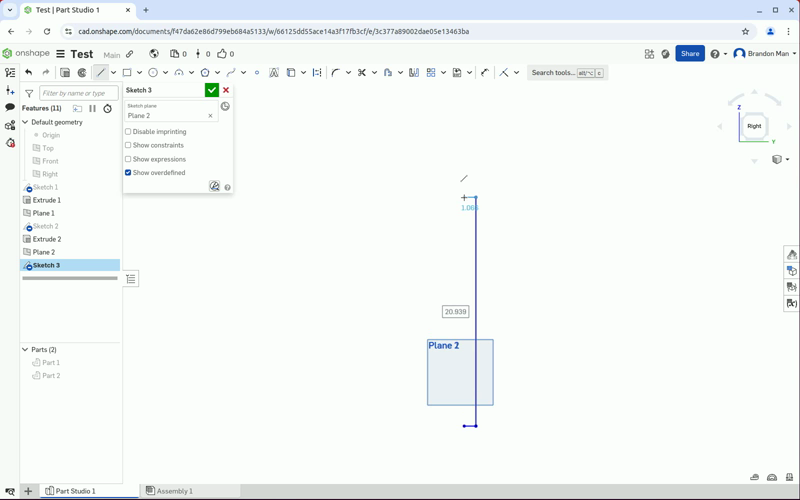
scroll(6)
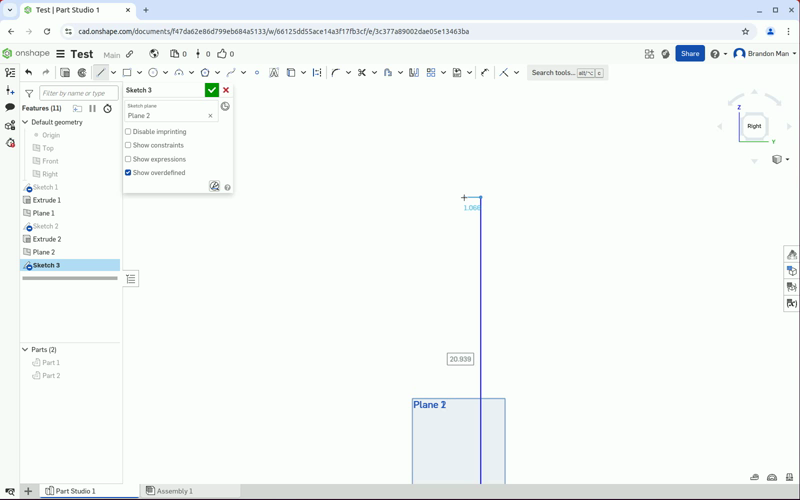
scroll(6)
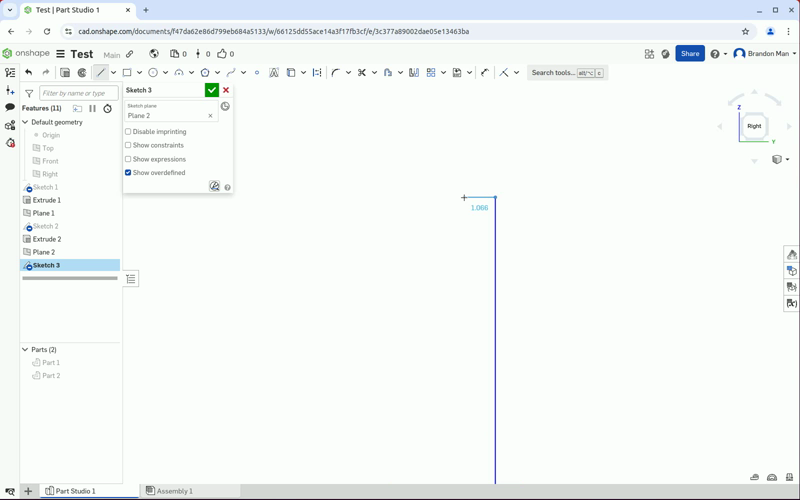
scroll(6)
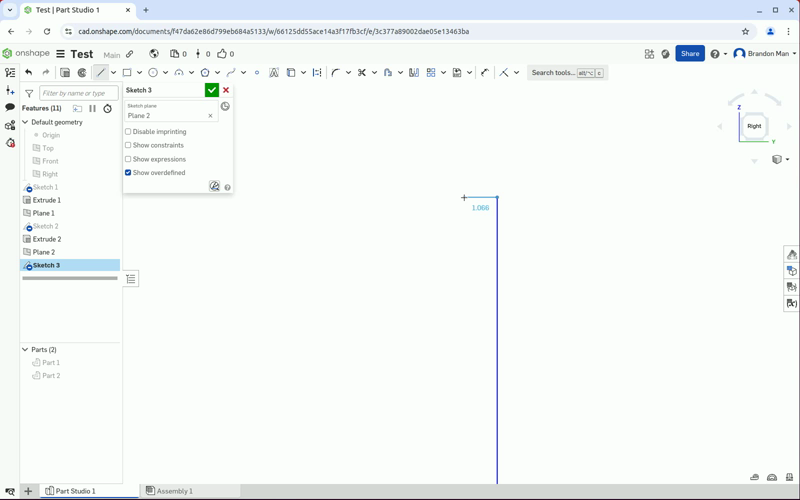
scroll(6)
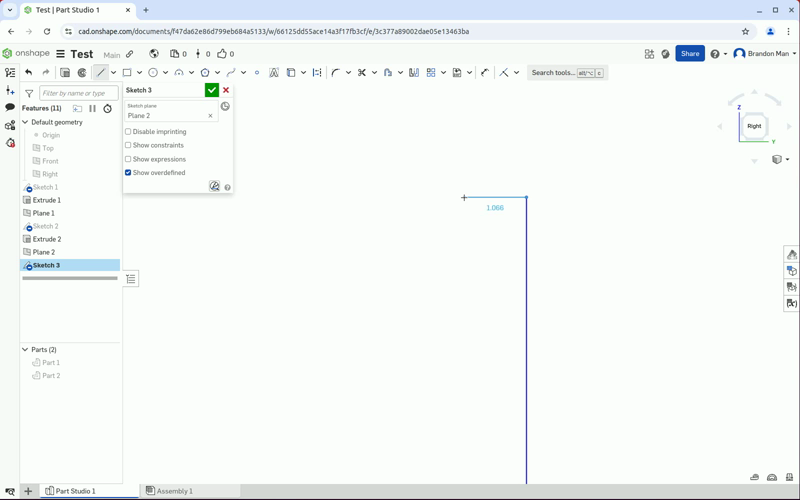
click(464, 197)
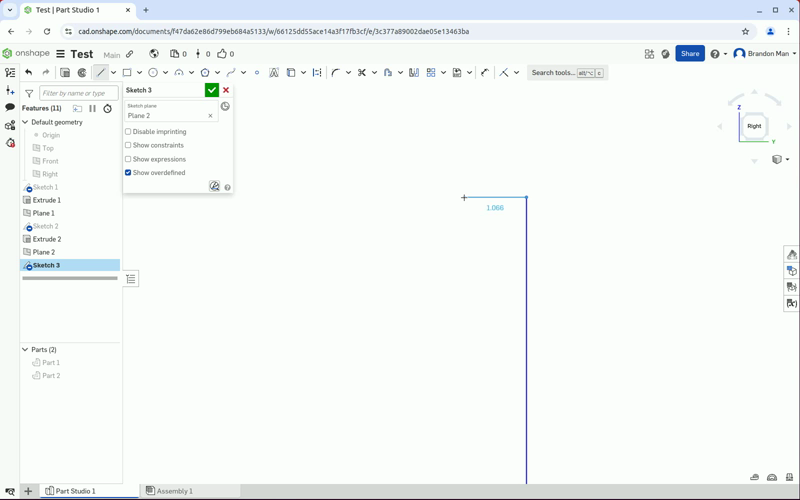
scroll(-6)
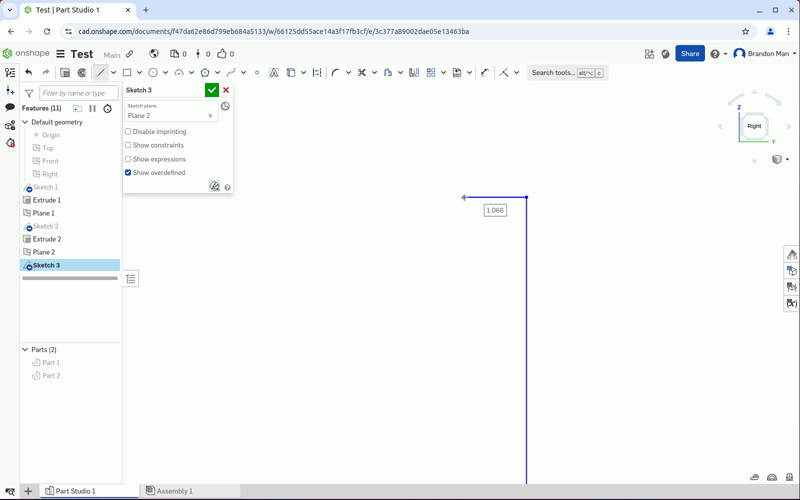
scroll(-6)
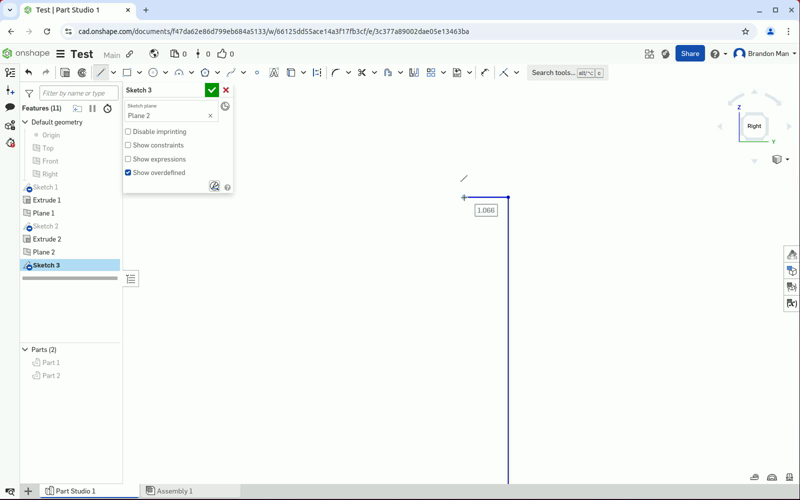
scroll(-6)
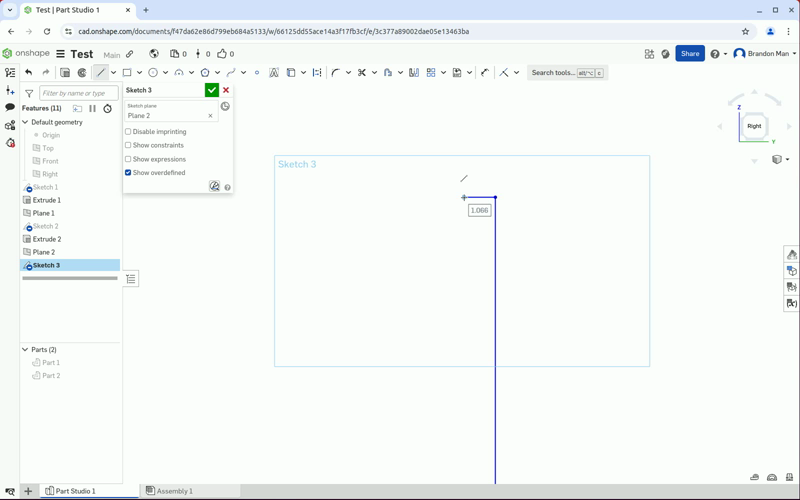
scroll(-6)
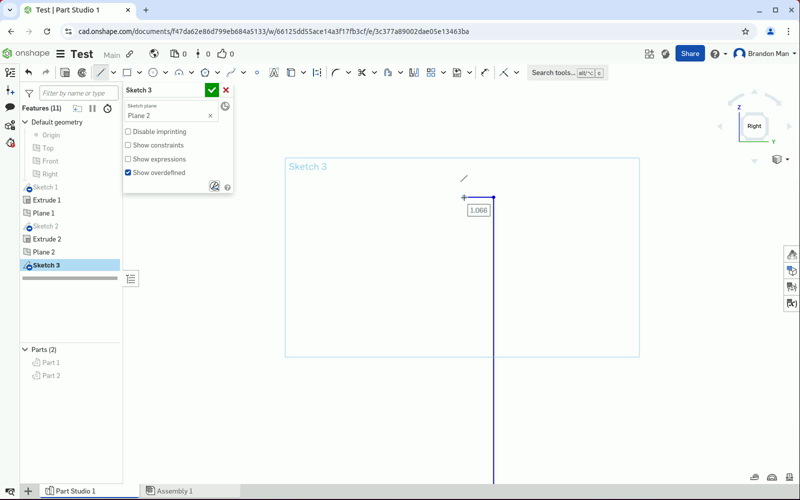
scroll(-6)
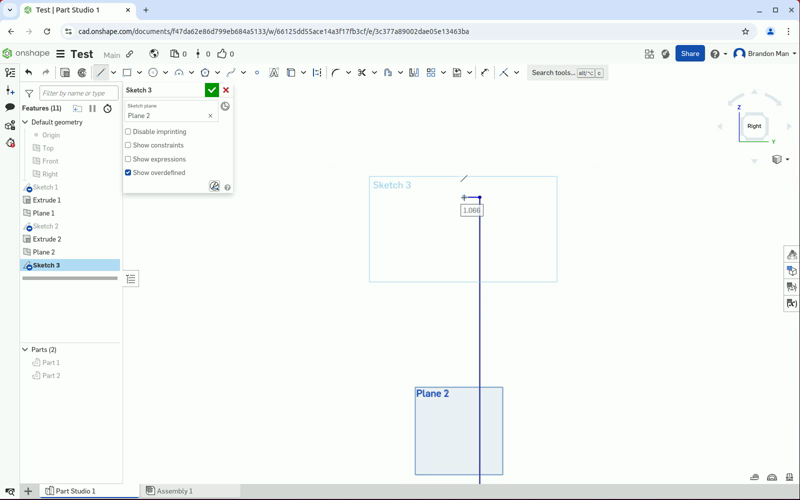
scroll(-6)
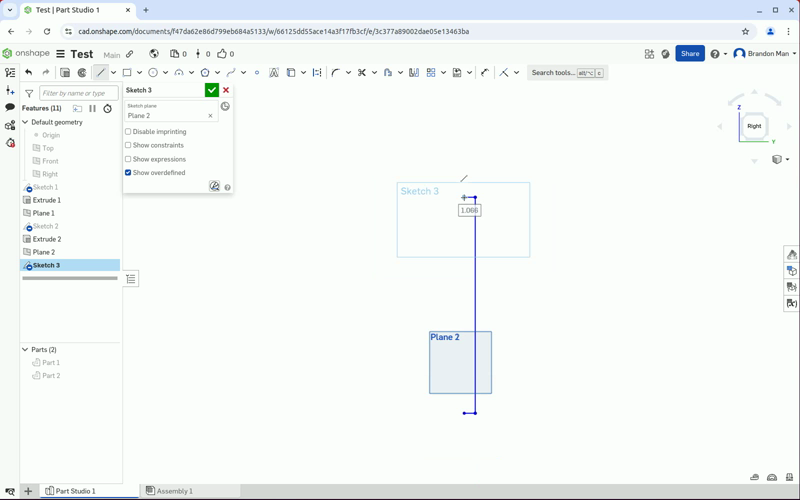
scroll(-6)
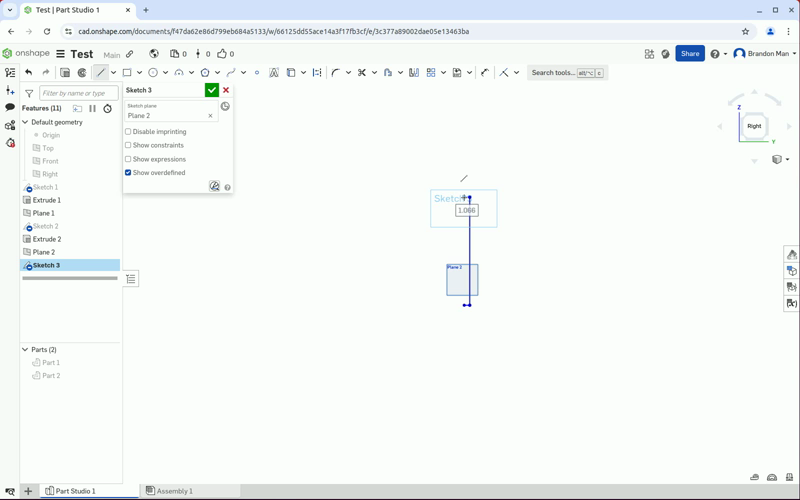
key_up(shift)
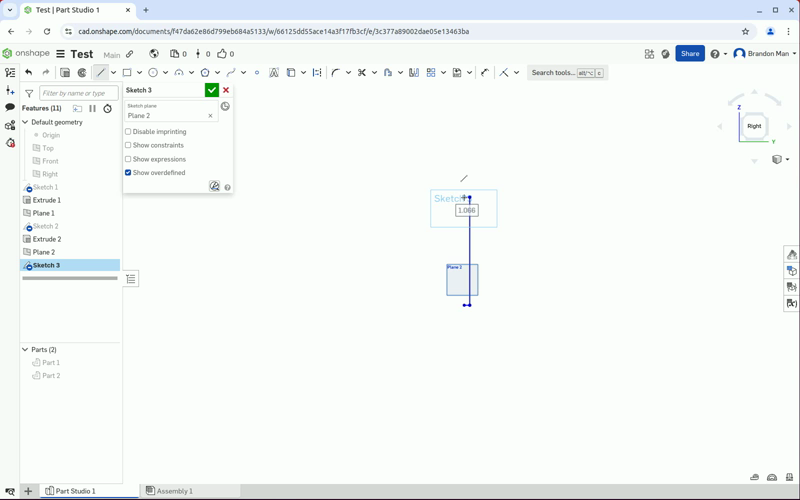
key_down(shift)
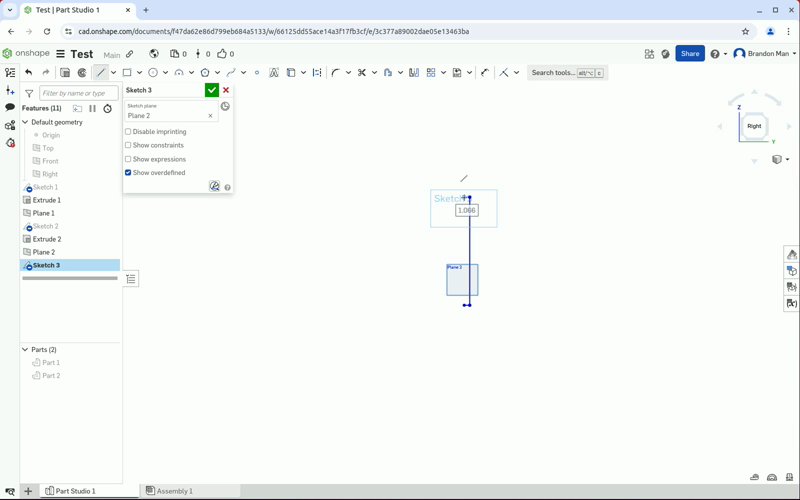
mouse_move(464, 305)
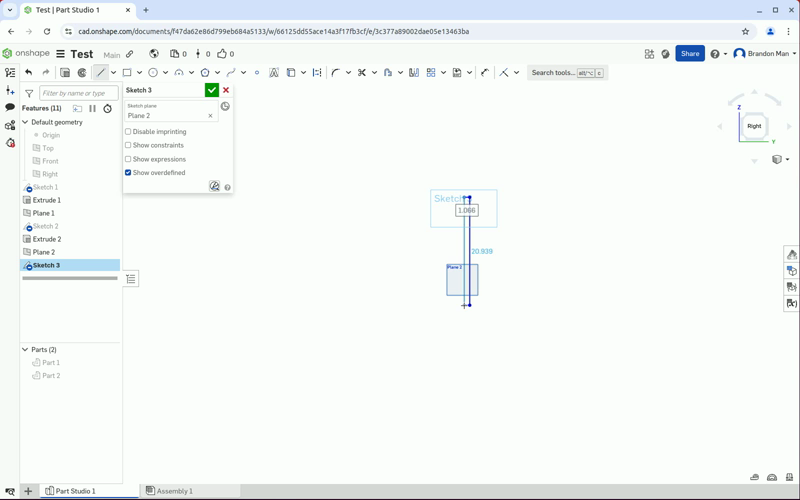
key_up(shift)
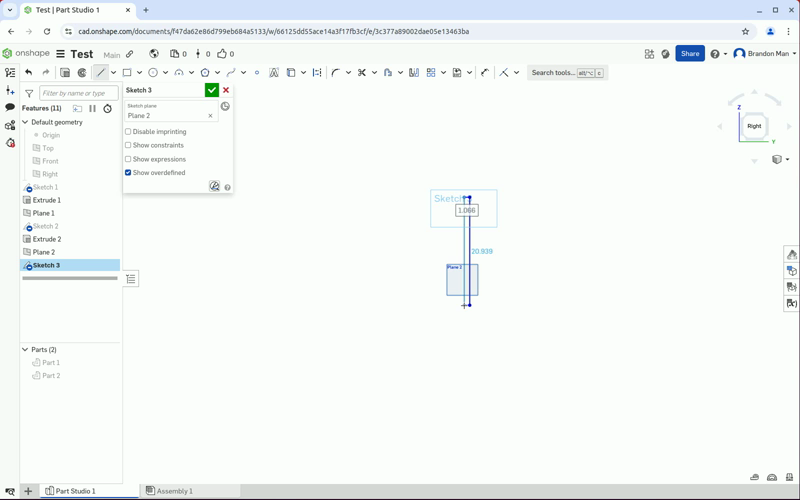
click(464, 305)
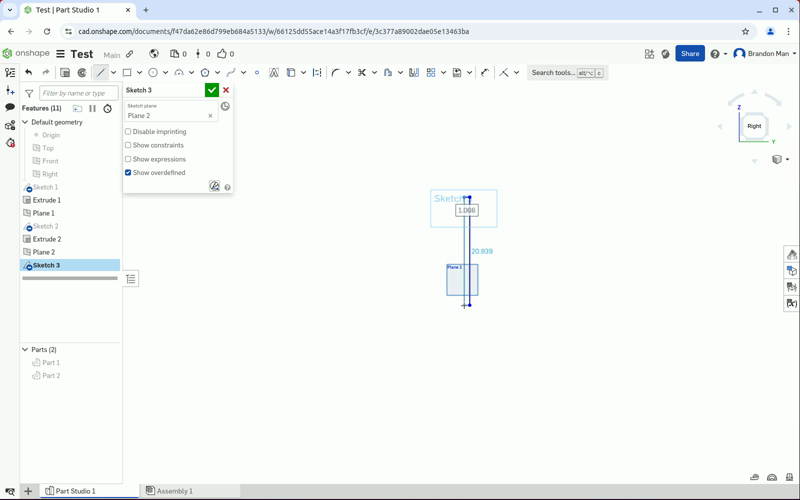
key(esc)
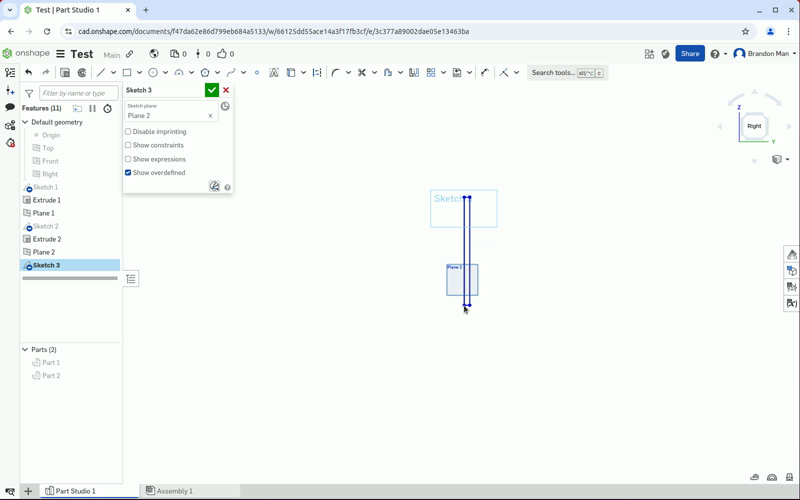
mouse_move(465, 285)
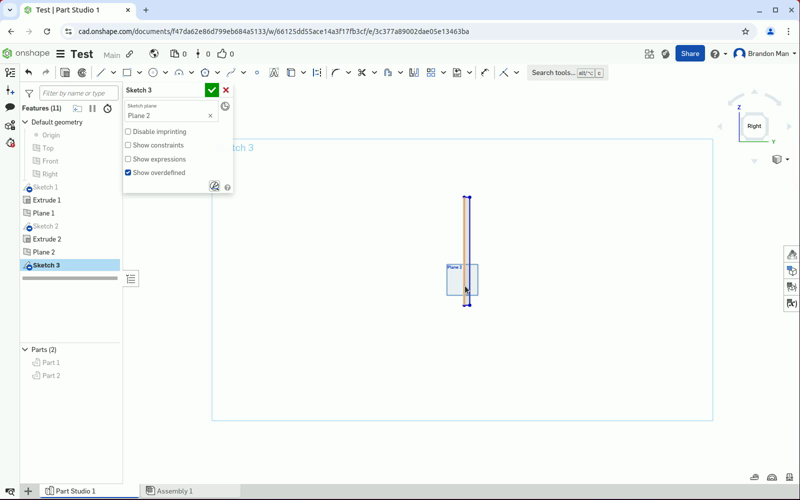
scroll(6)
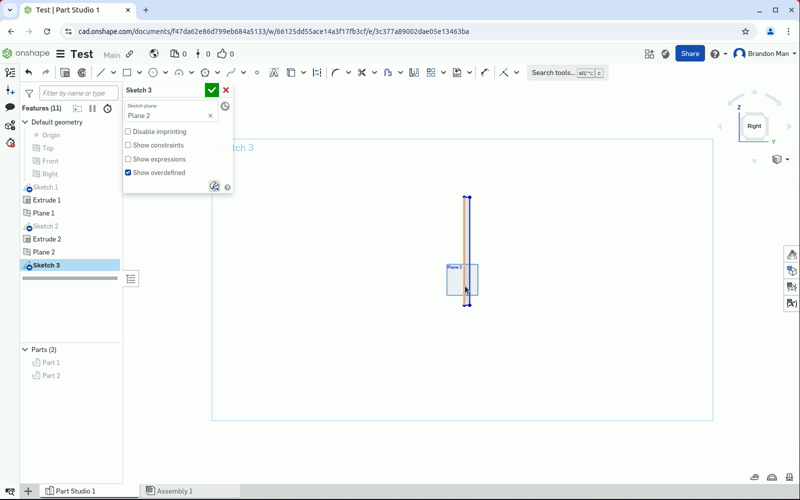
scroll(6)
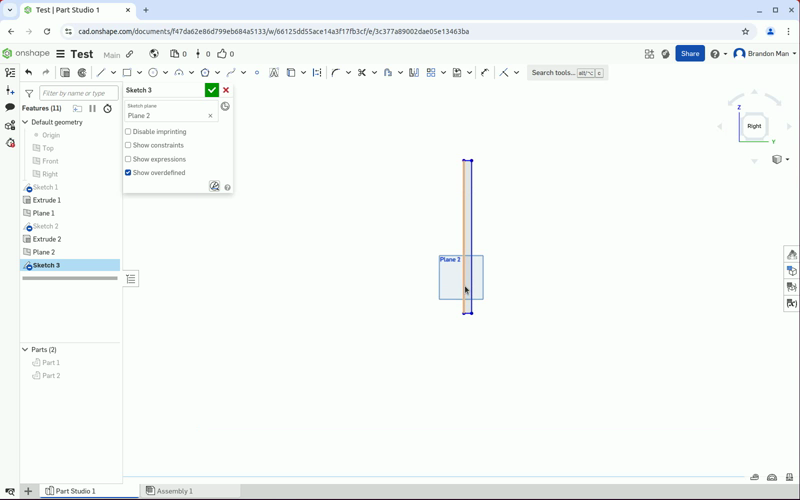
scroll(6)
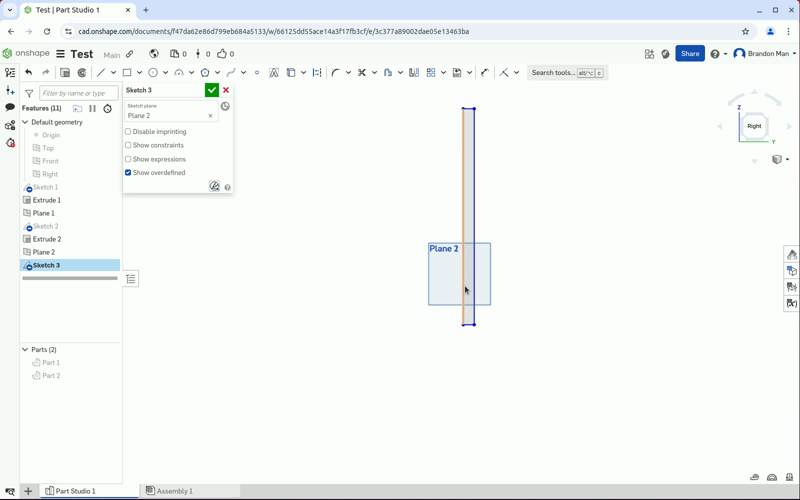
scroll(6)
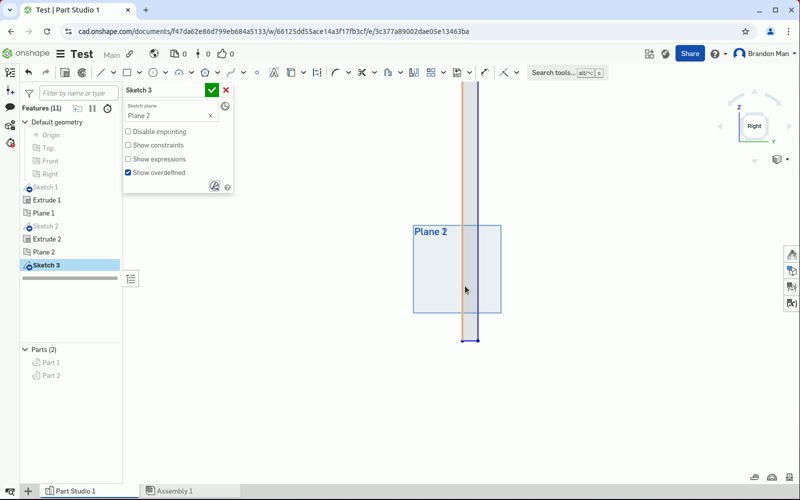
scroll(6)
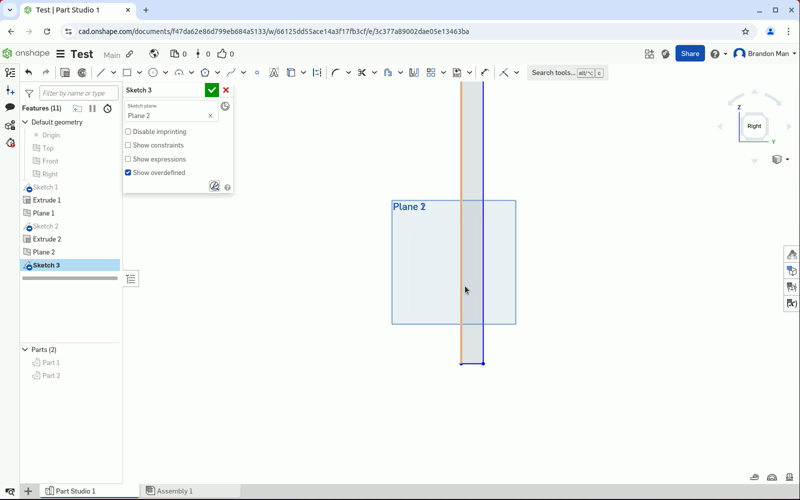
scroll(6)
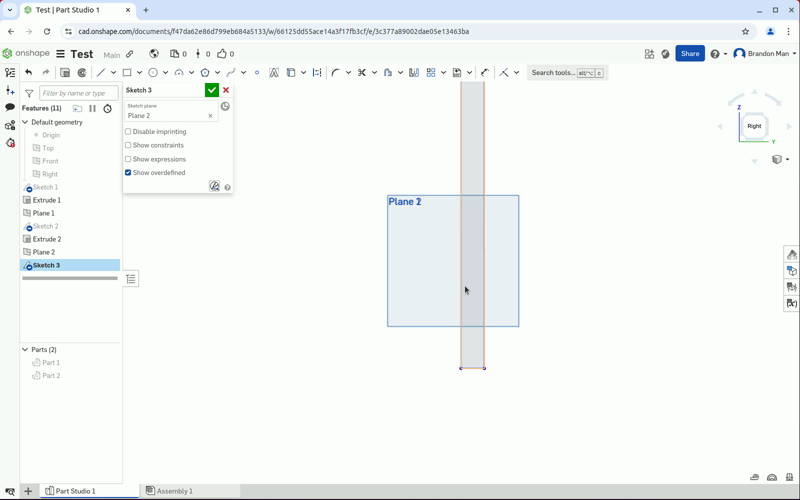
scroll(6)
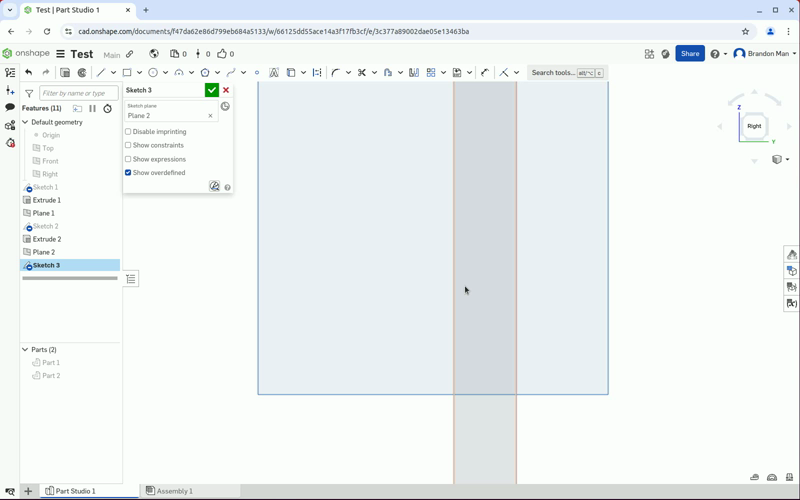
click(465, 285)
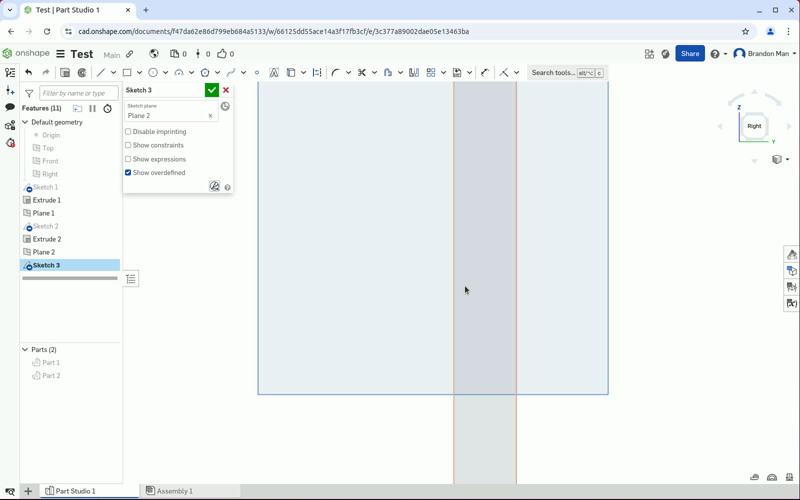
scroll(-6)
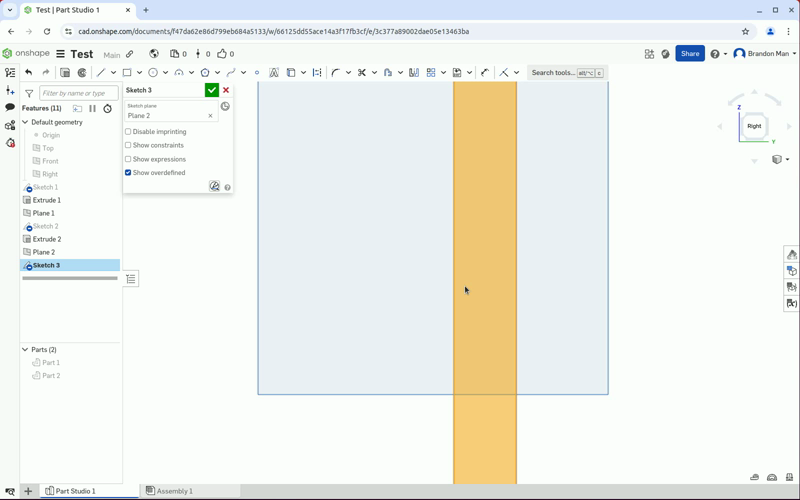
scroll(-6)
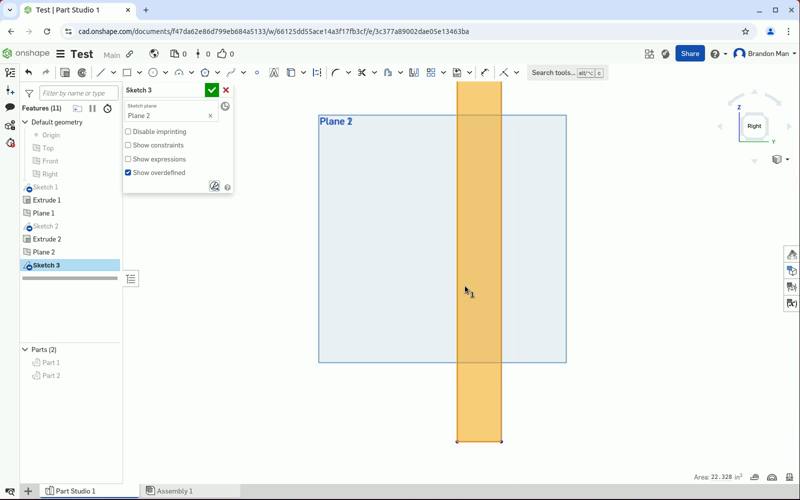
scroll(-6)
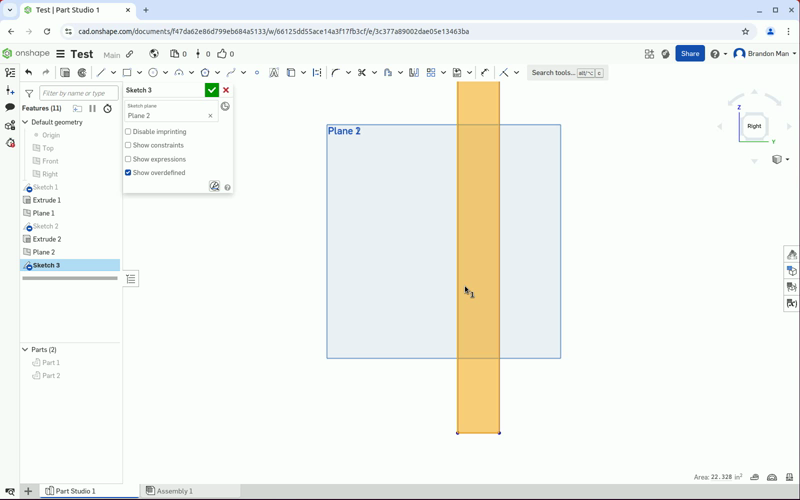
scroll(-6)
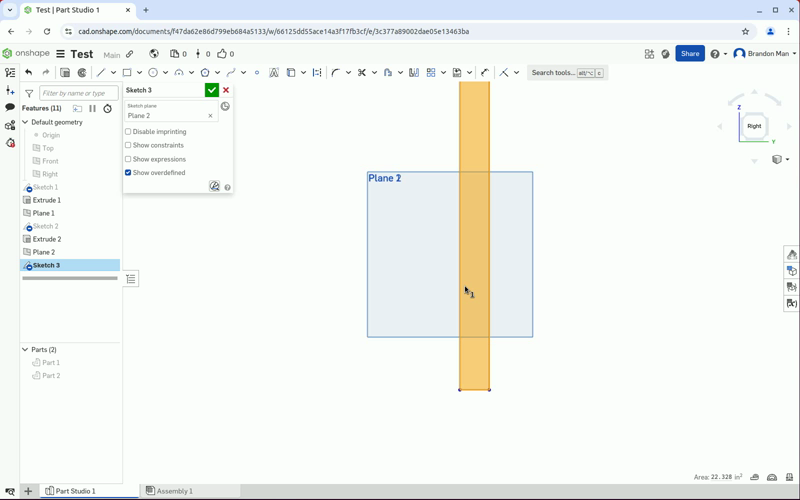
scroll(-6)
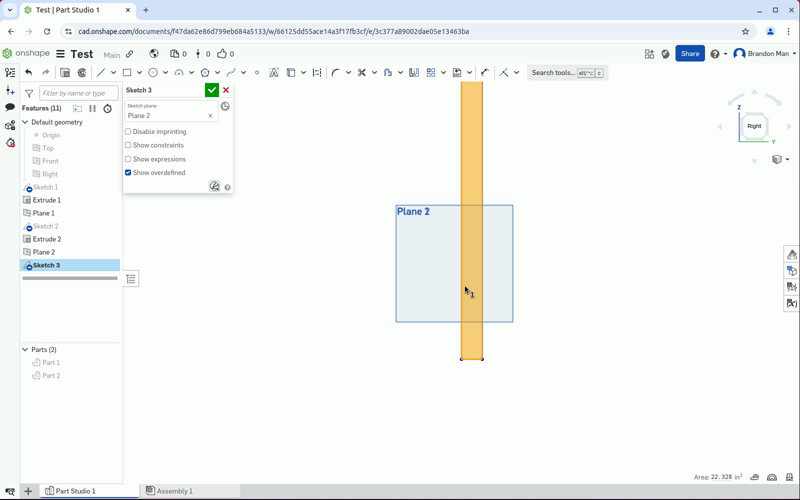
scroll(-6)
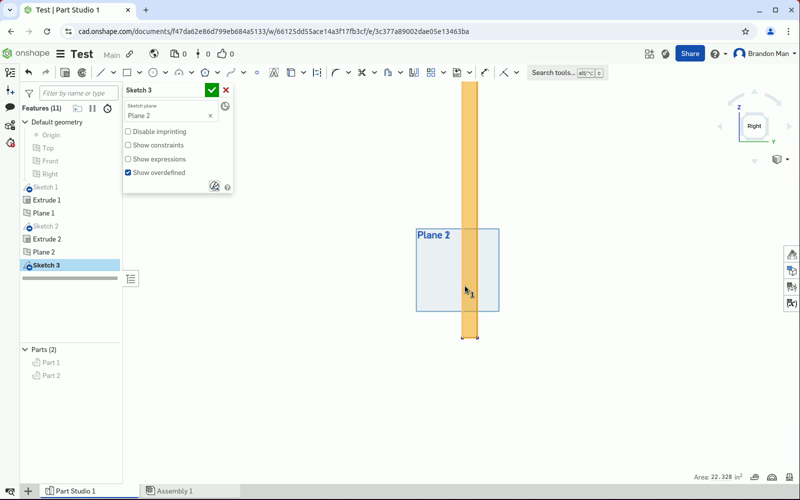
scroll(-6)
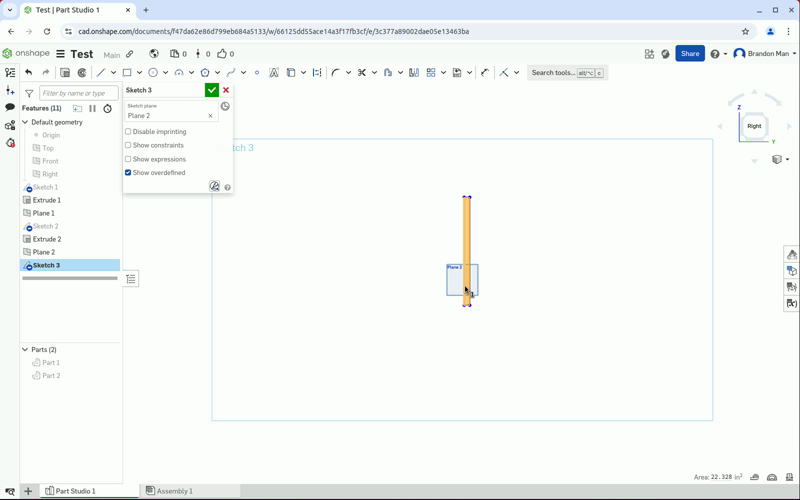
mouse_move(73, 352)
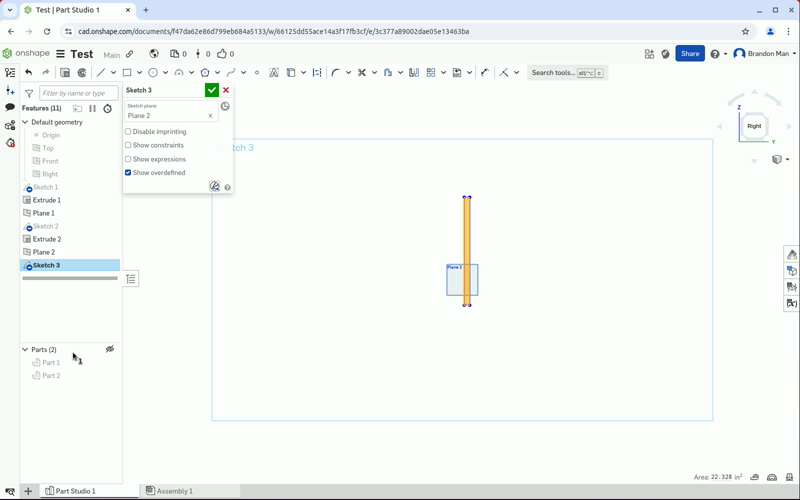
key(shift+y)
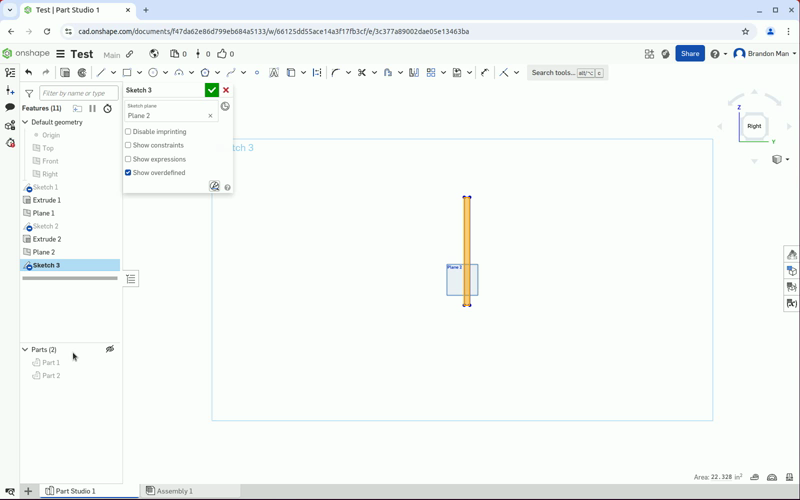
key(shift+e)
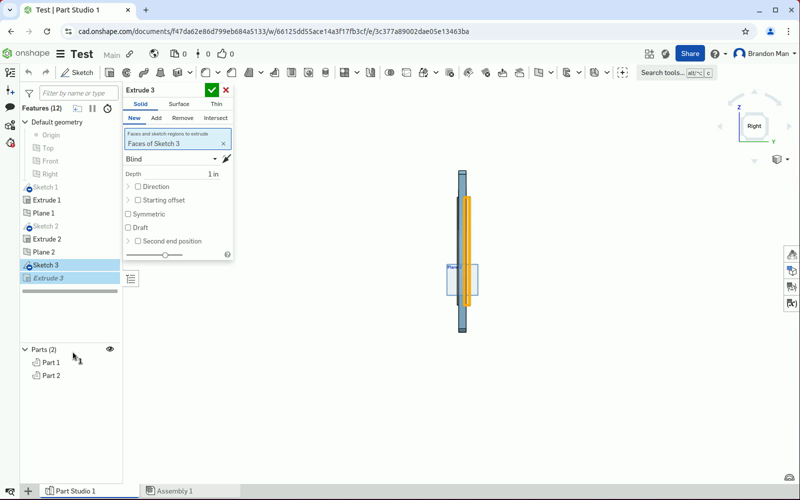
mouse_move(143, 106)
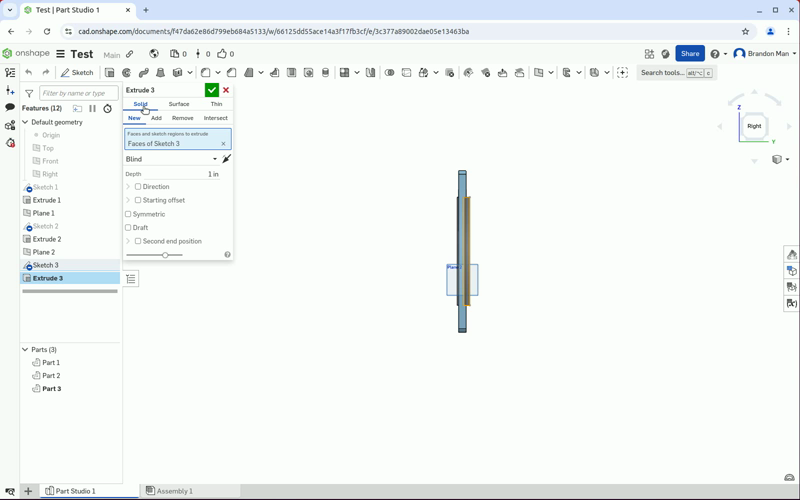
click(143, 106)
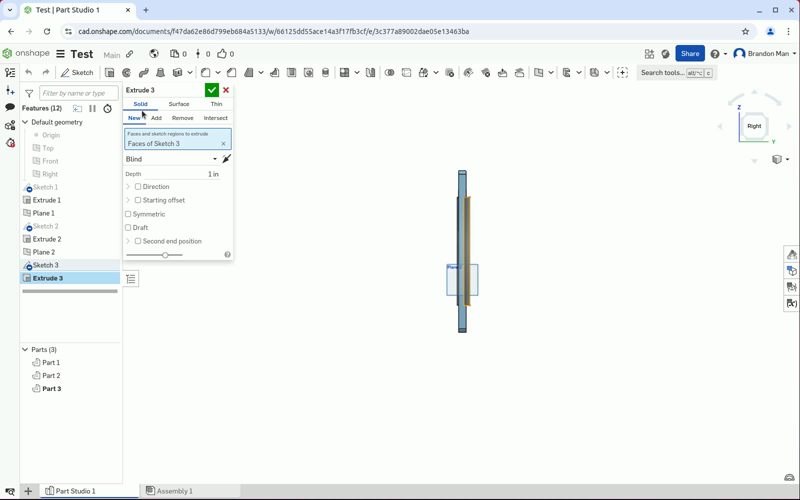
mouse_move(137, 120)
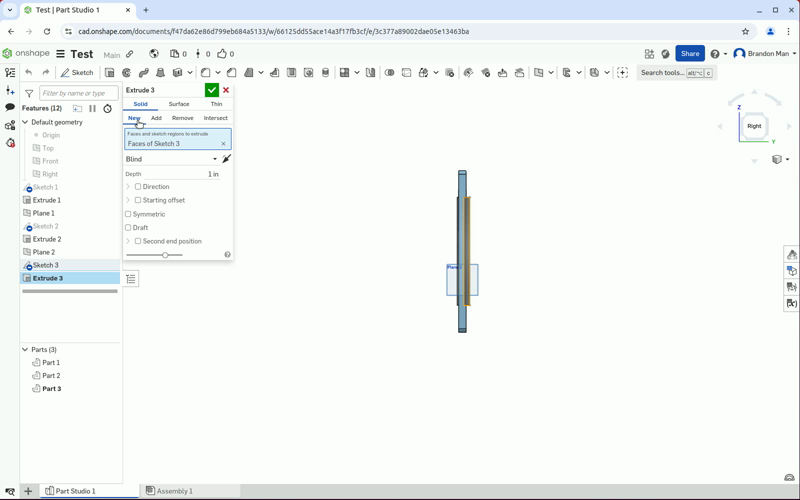
click(137, 120)
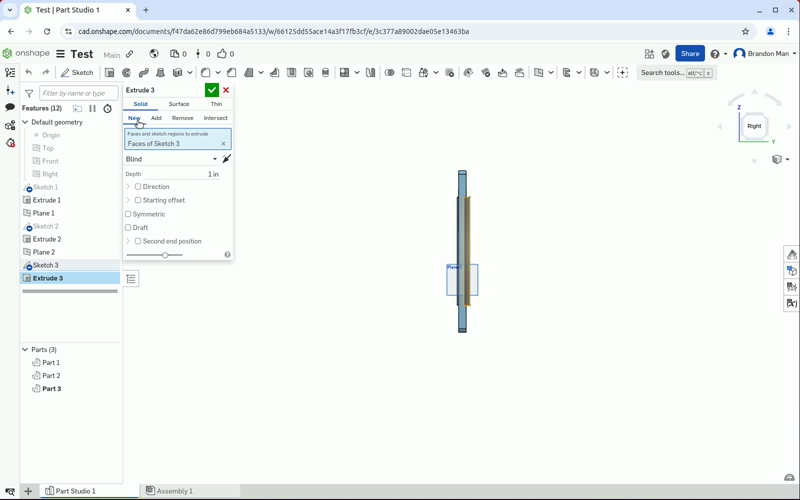
key(tab, 4)
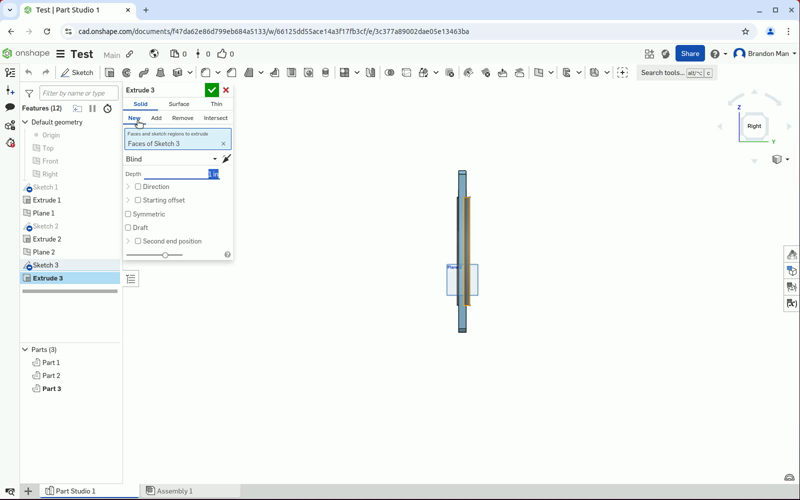
text(-0.241)
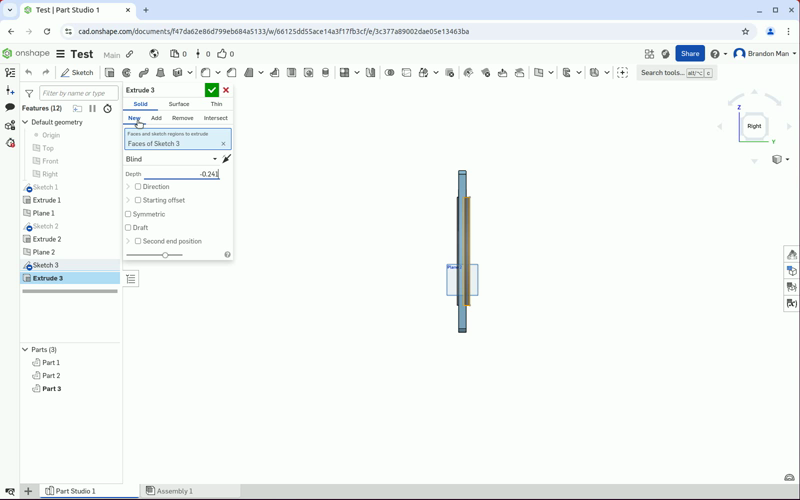
key(enter)
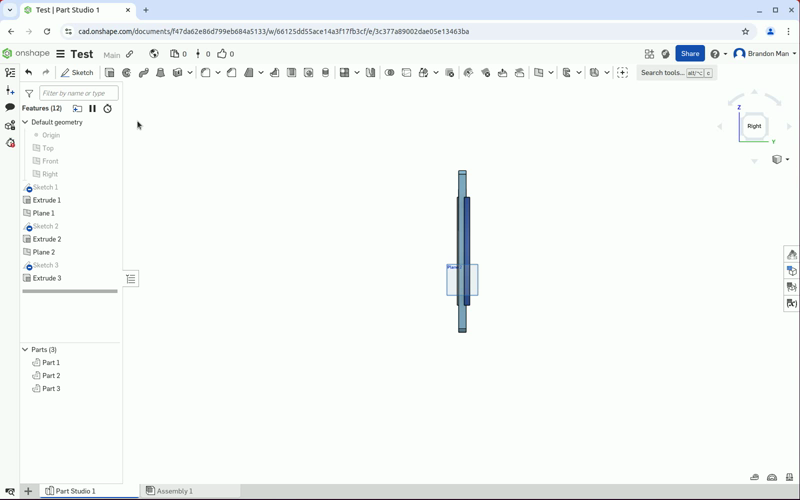
key(shift+h)
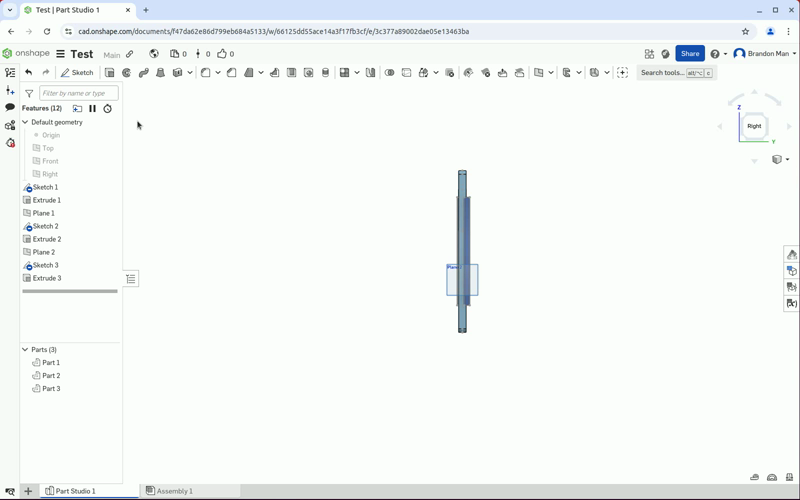
key(shift+h)
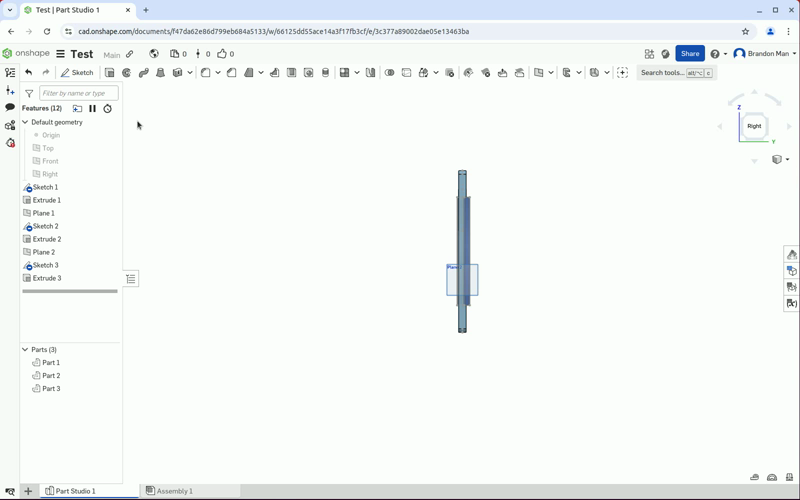
key(shift+7)
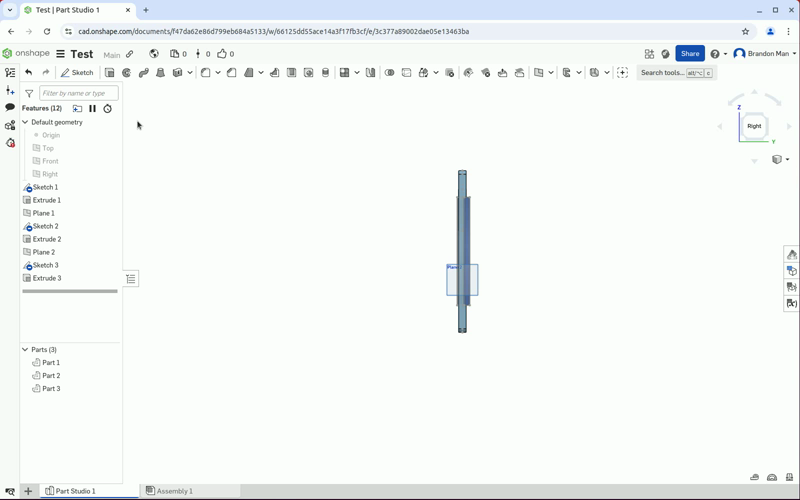
key(right, 2)
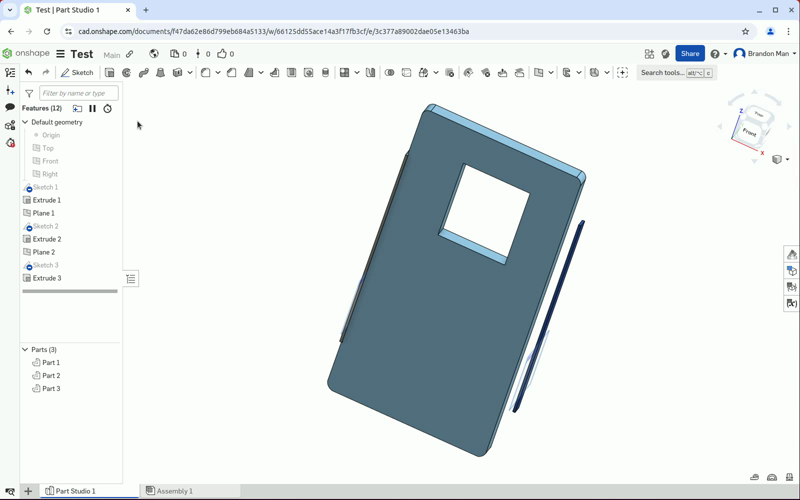
key(down, 2)
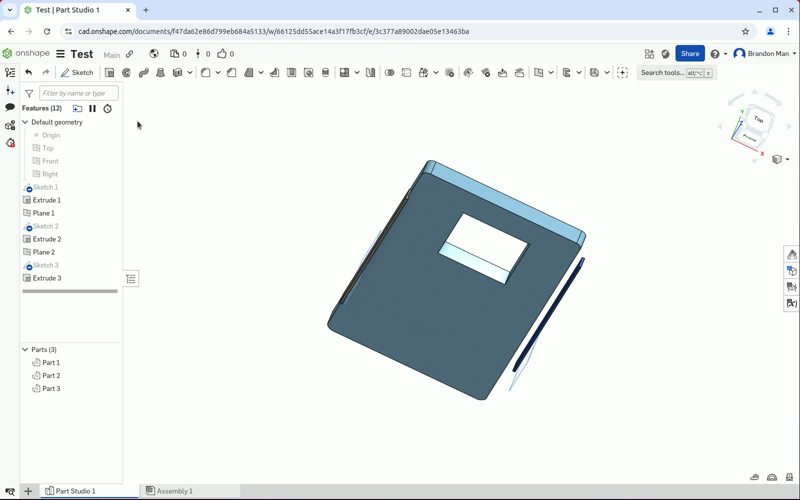
key(up, 2)
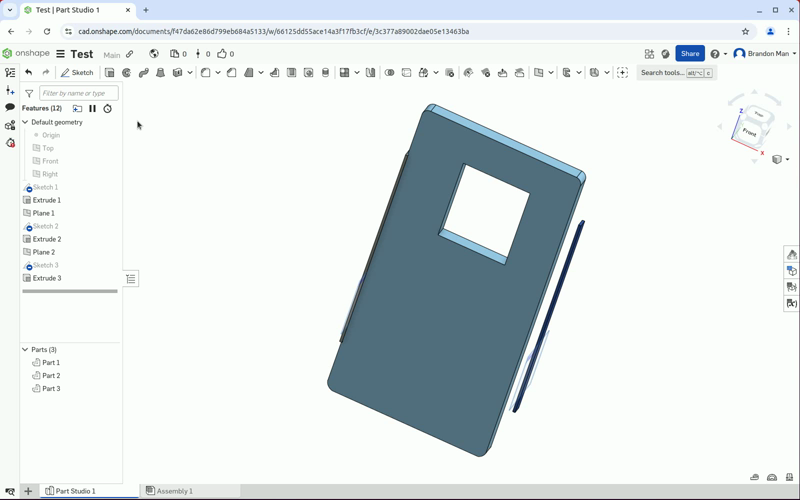
key(left, 2)
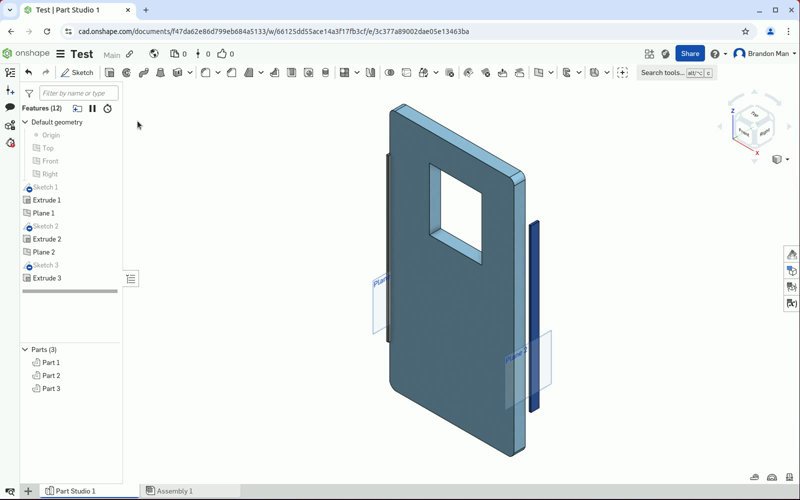
mouse_move(73, 189)
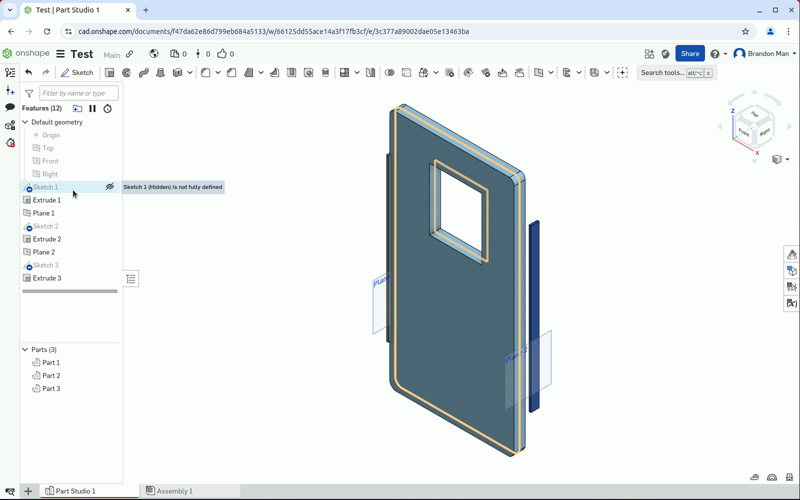
click(73, 189)